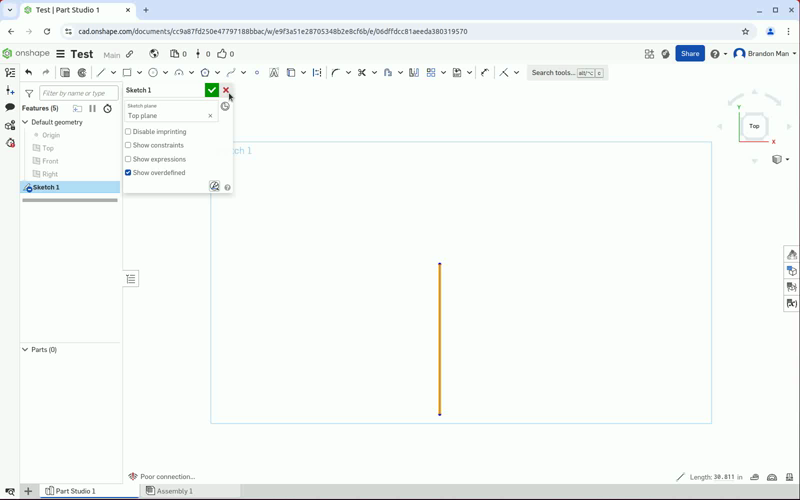
key(shift+h)
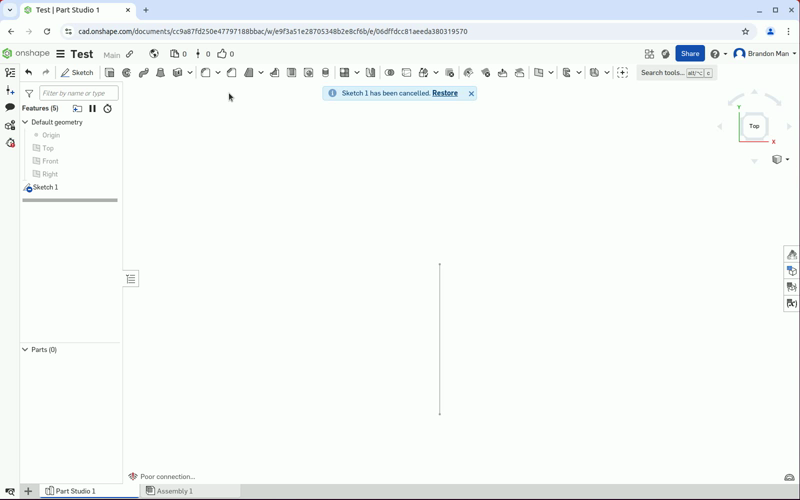
mouse_move(73, 352)
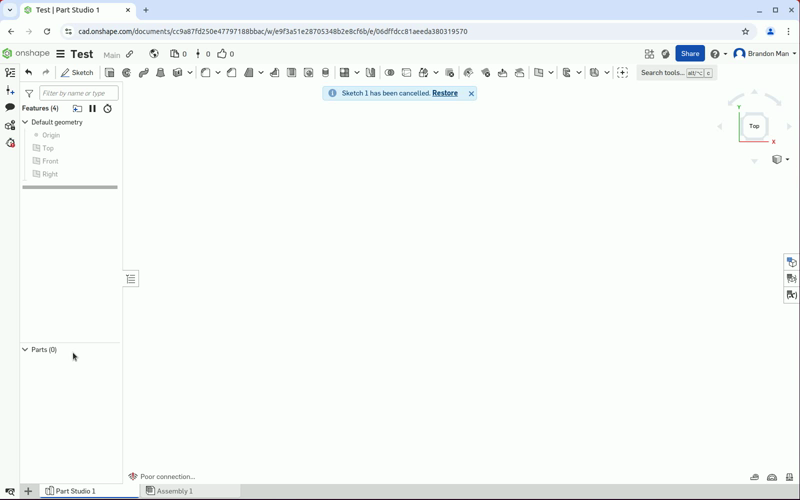
key(y)
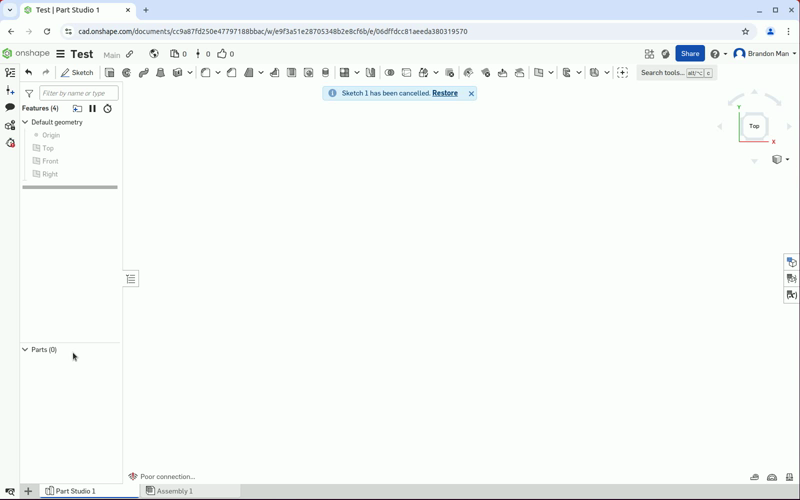
key(shift+p)
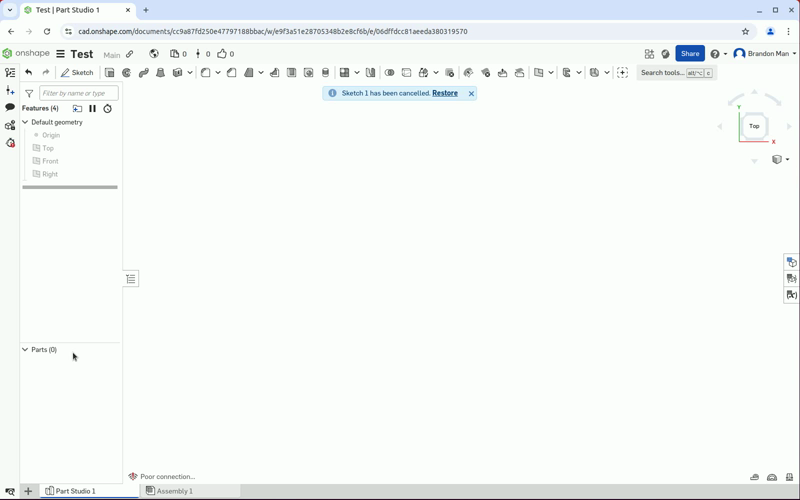
key(space)
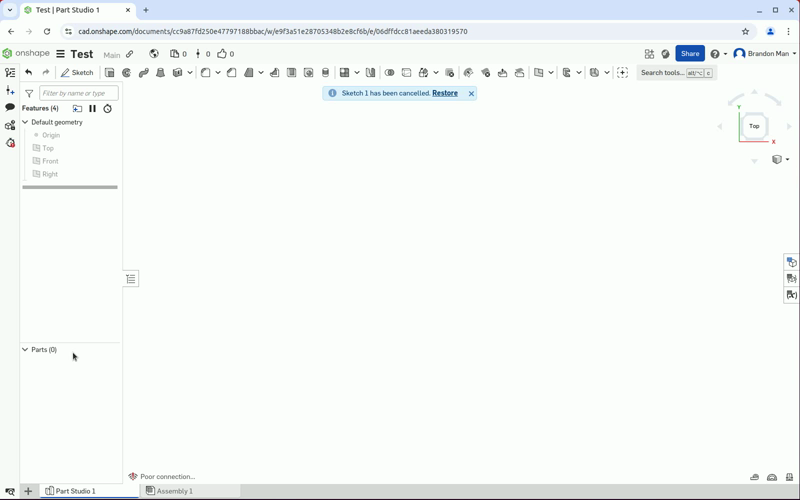
key_down(shift)
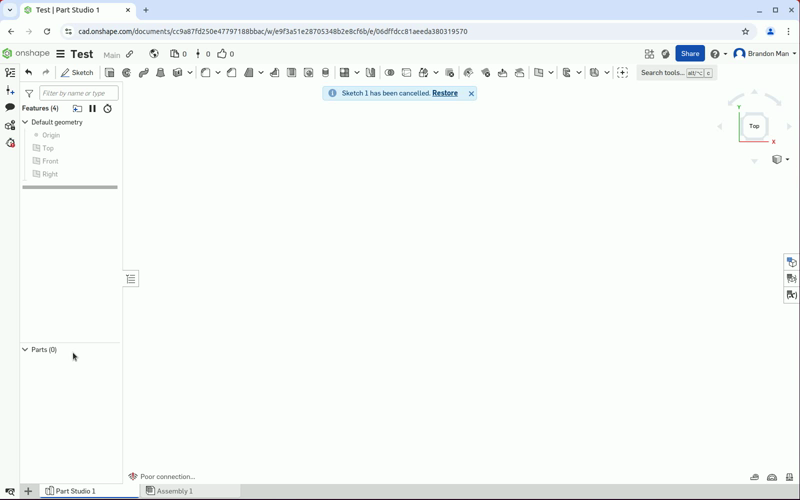
key(up)
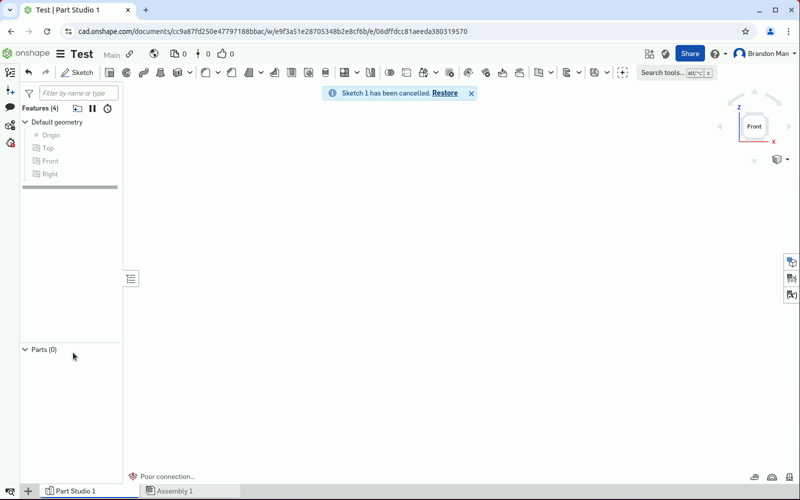
key_up(shift)
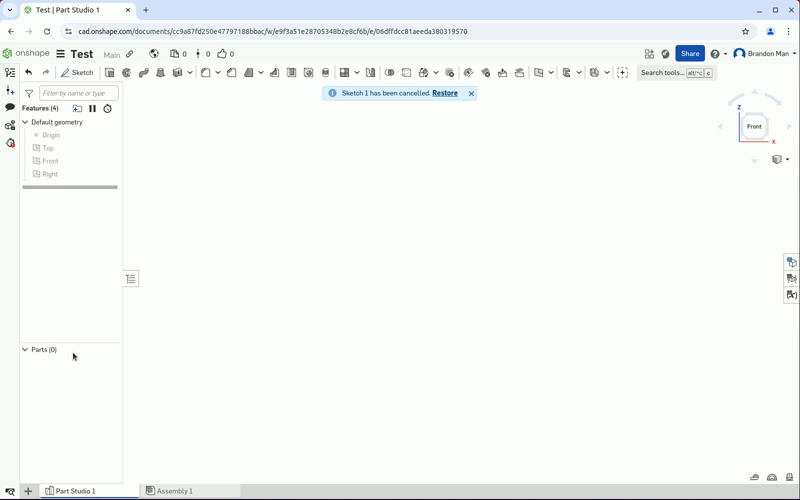
mouse_move(73, 352)
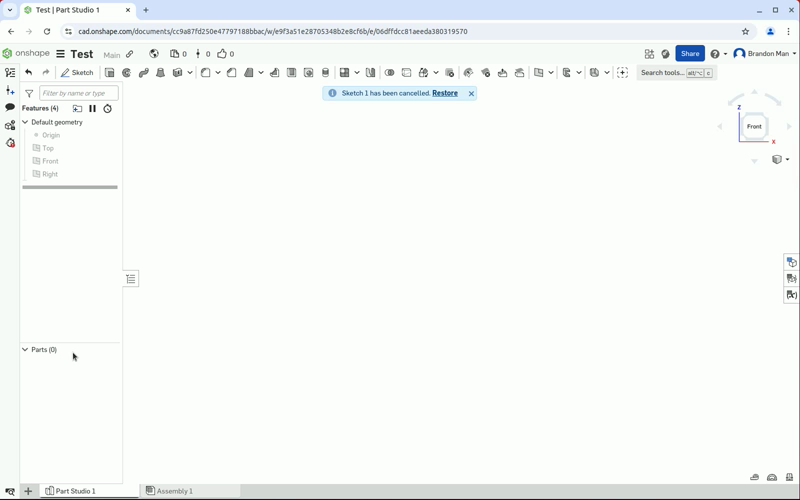
key(shift+y)
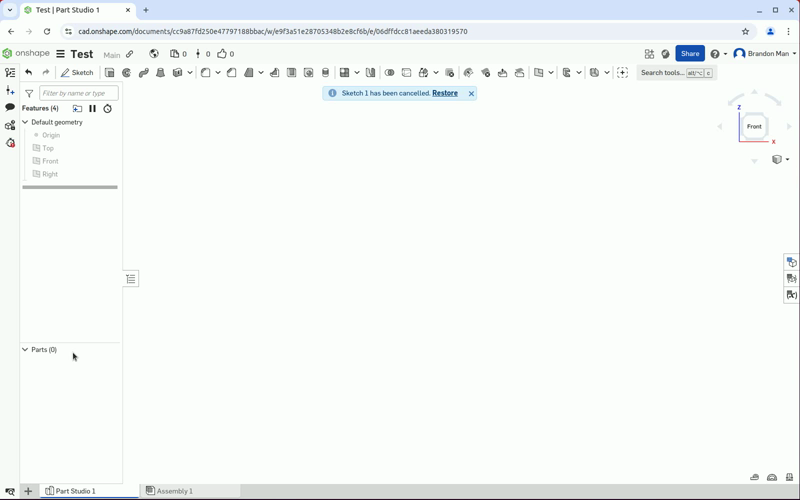
key(shift+s)
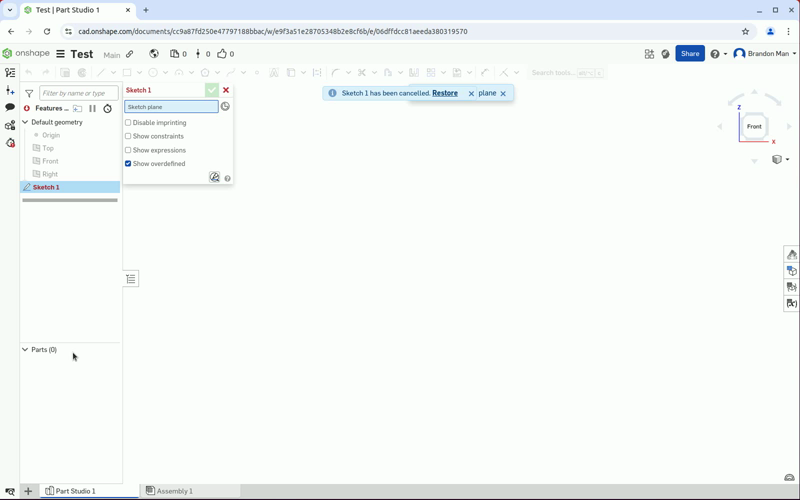
mouse_move(73, 163)
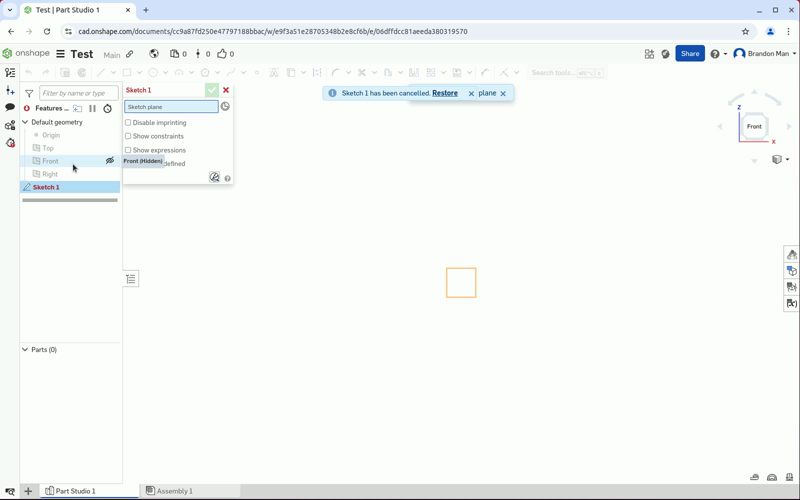
click(73, 163)
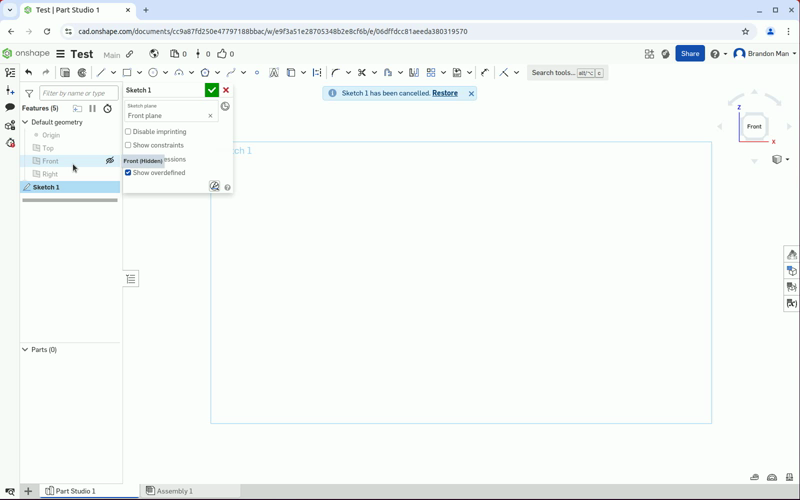
mouse_move(73, 352)
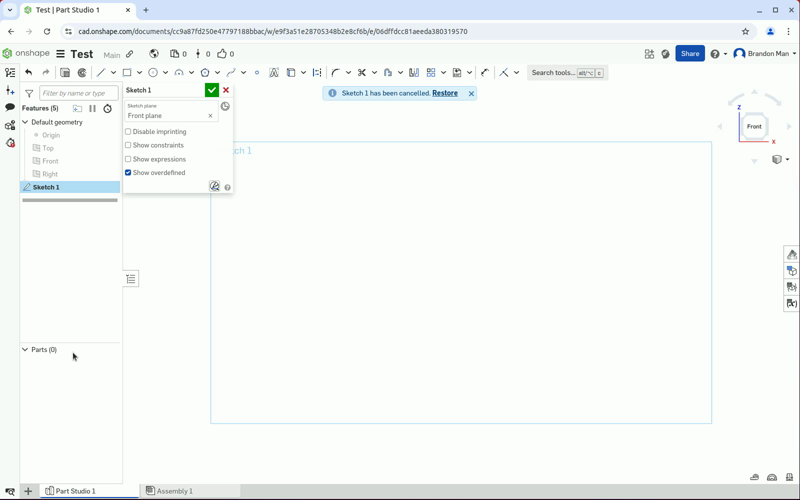
key(y)
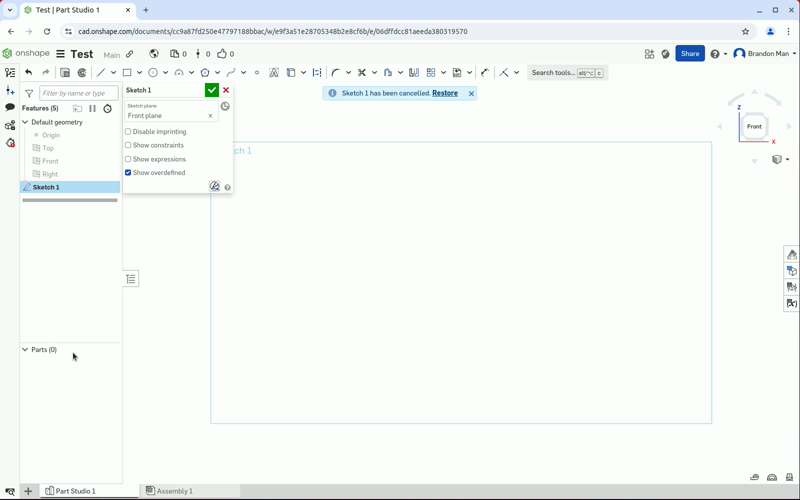
key(l)
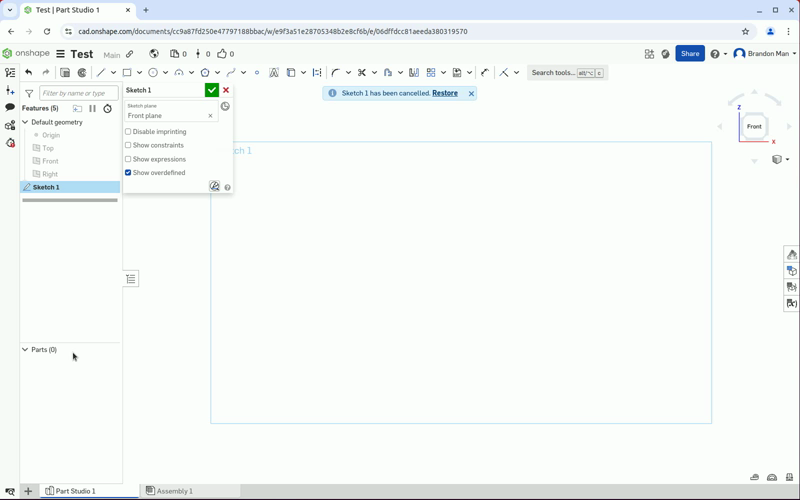
key_down(shift)
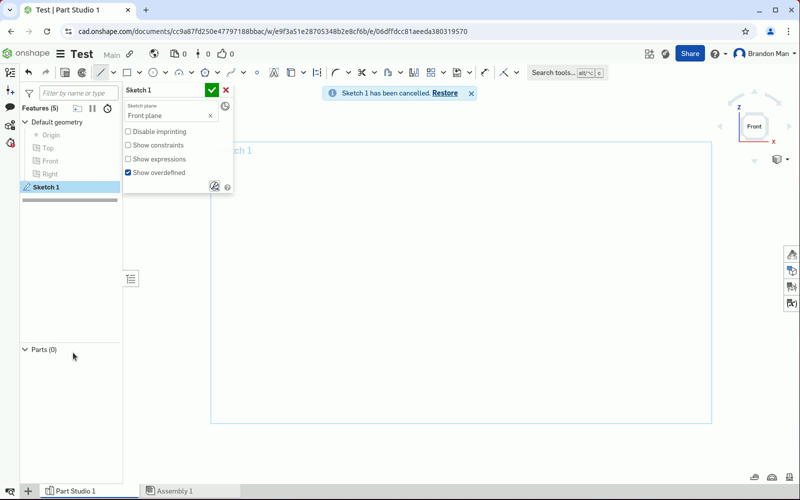
mouse_move(460, 282)
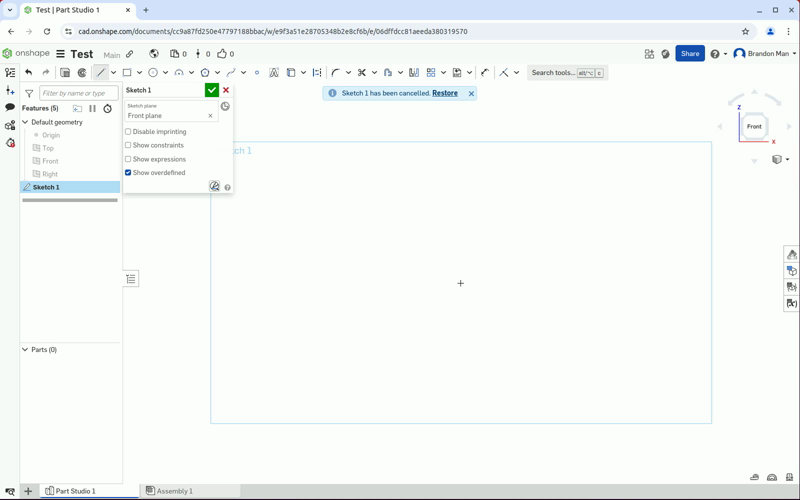
click(460, 282)
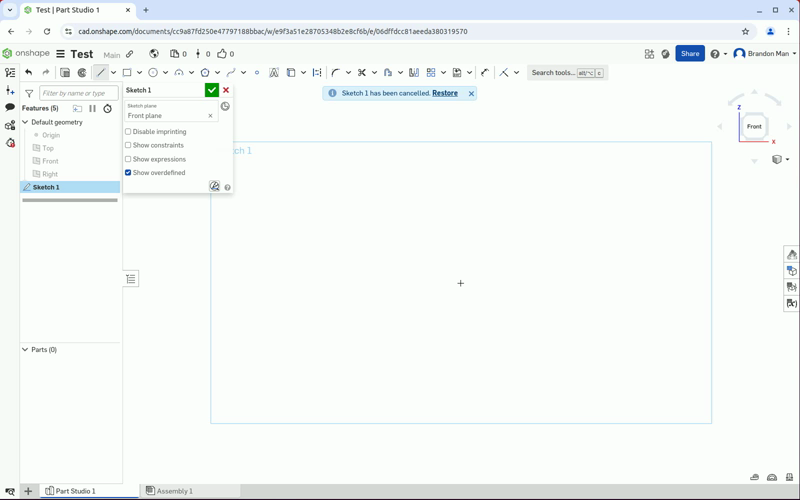
key_up(shift)
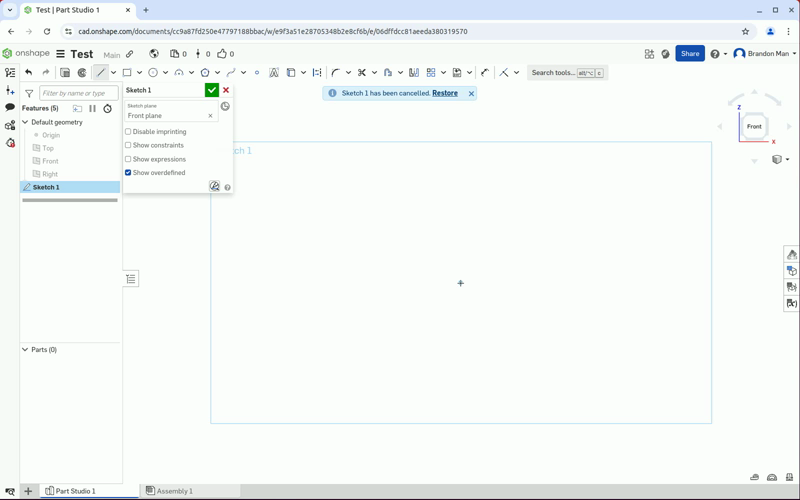
key_down(shift)
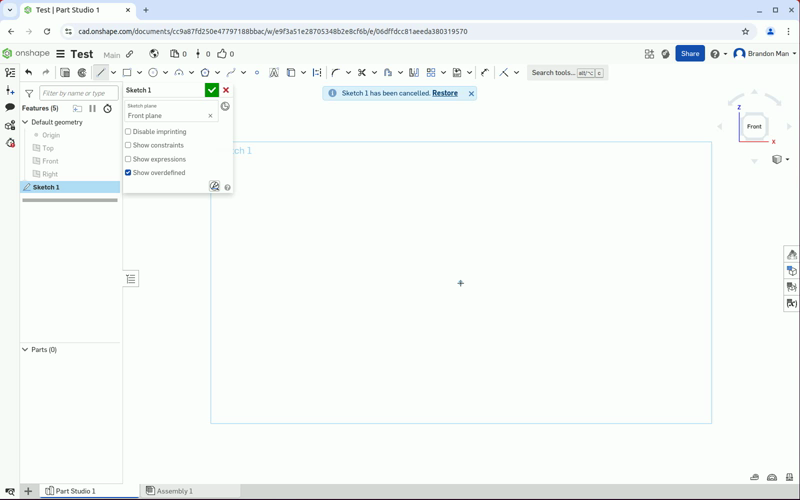
mouse_move(573, 282)
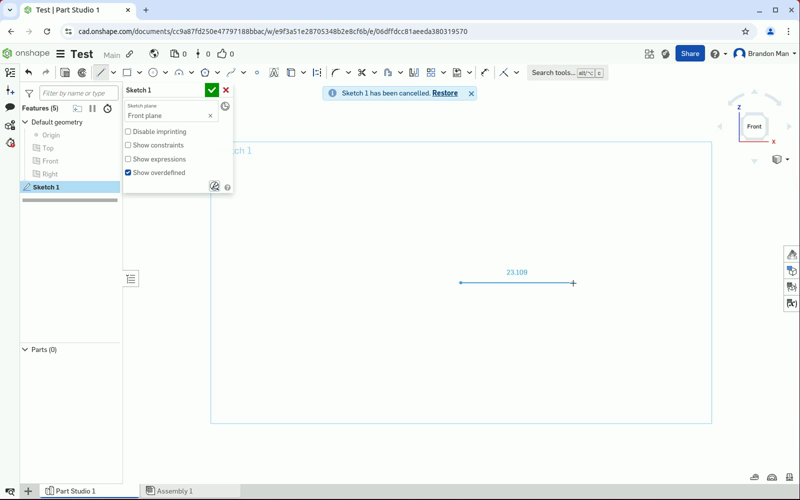
click(573, 282)
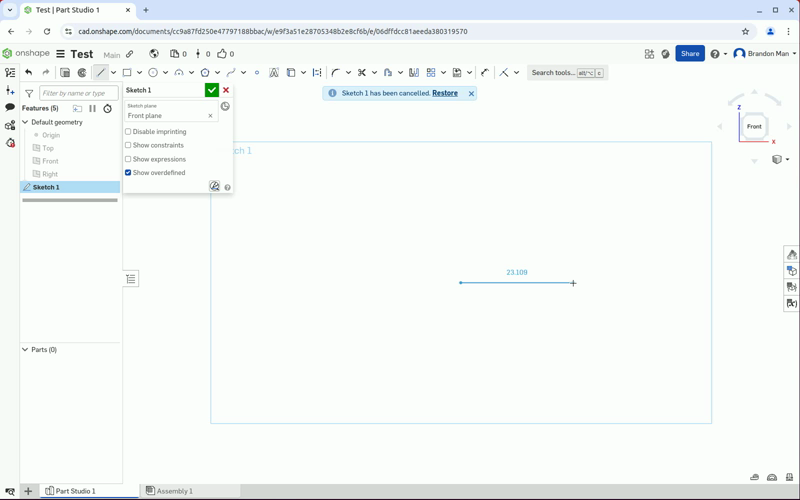
key_up(shift)
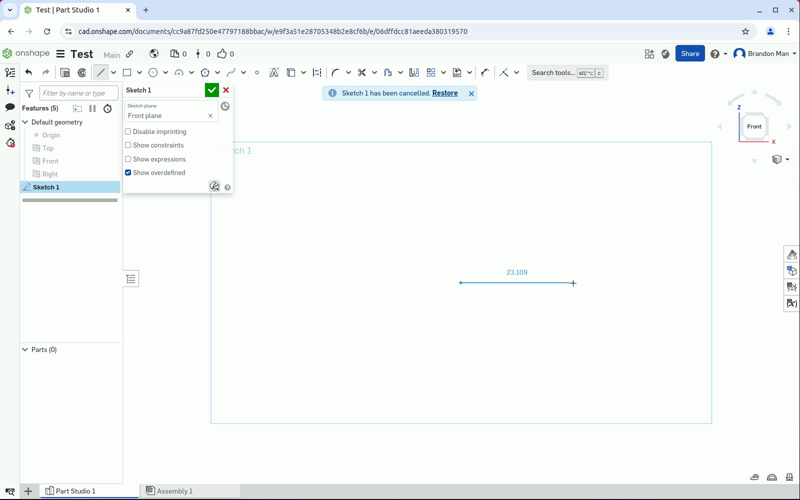
key_down(shift)
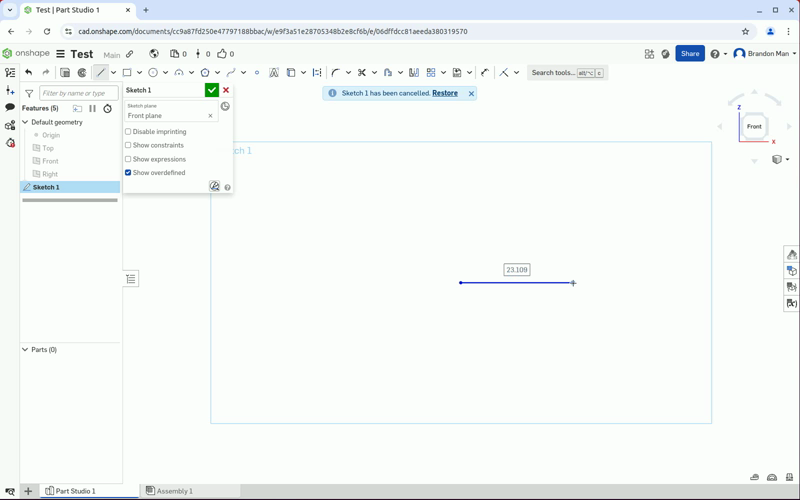
mouse_move(589, 282)
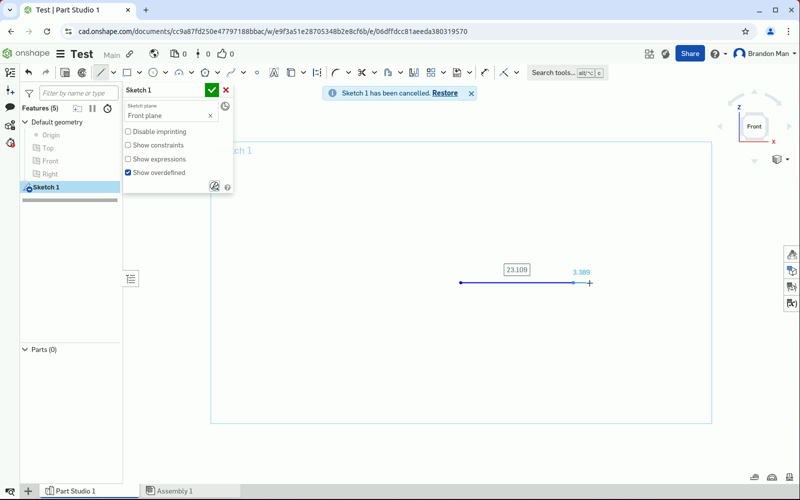
mouse_move(573, 254)
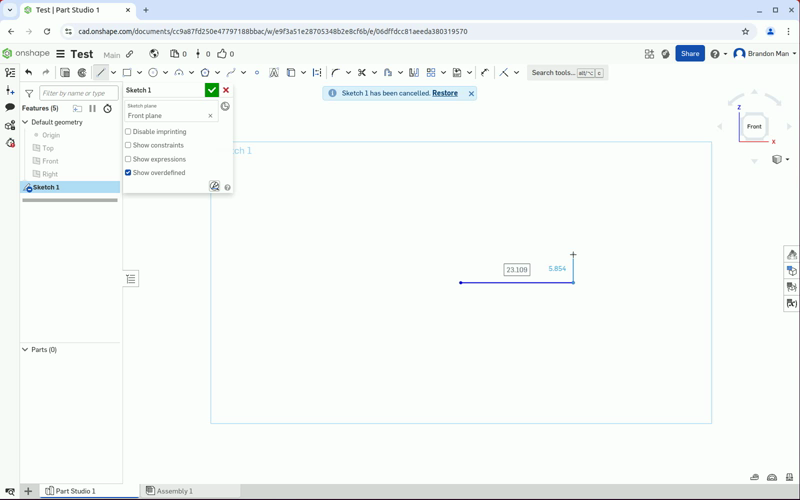
click(573, 254)
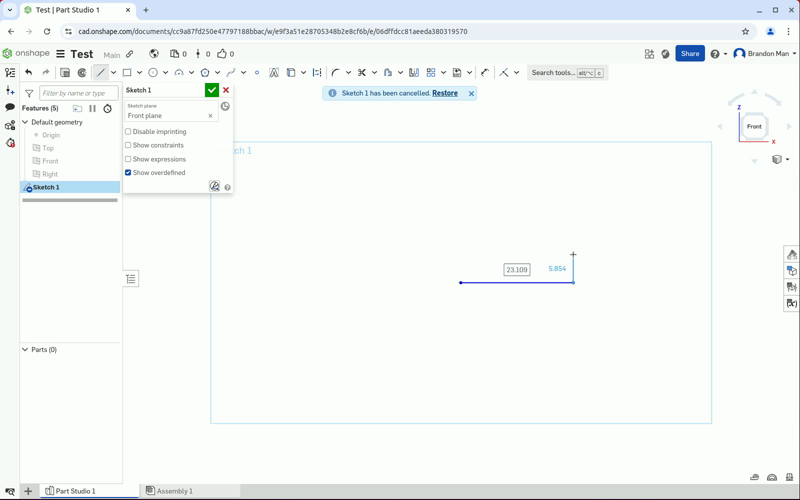
key_up(shift)
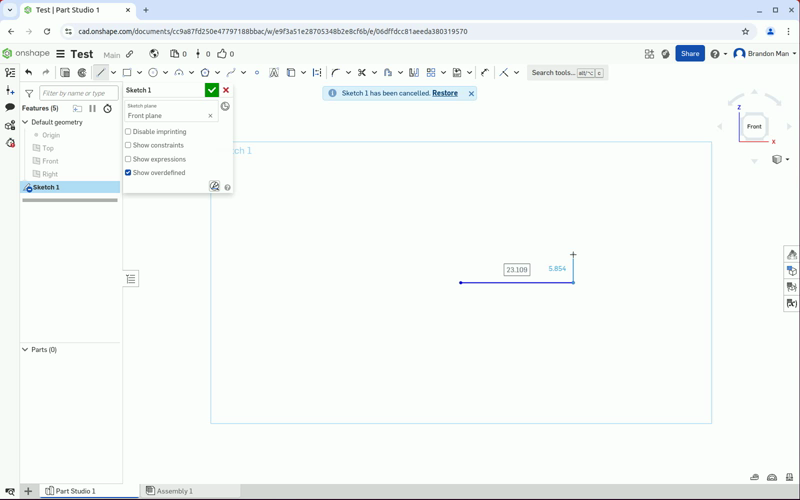
key_down(shift)
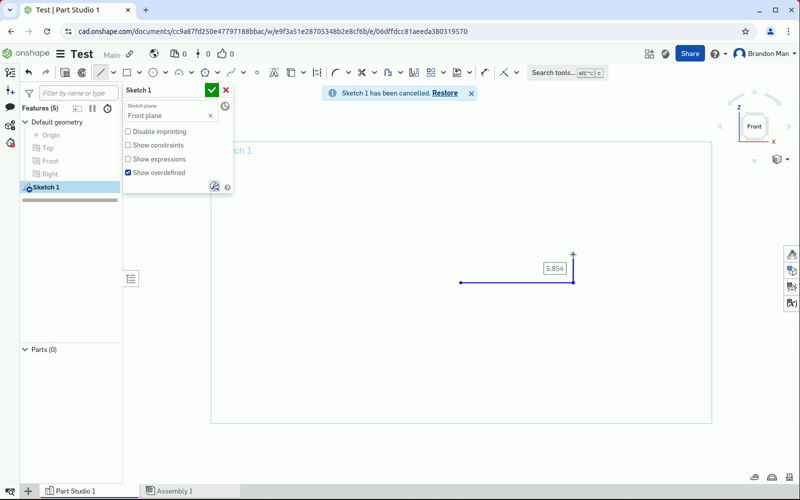
mouse_move(589, 254)
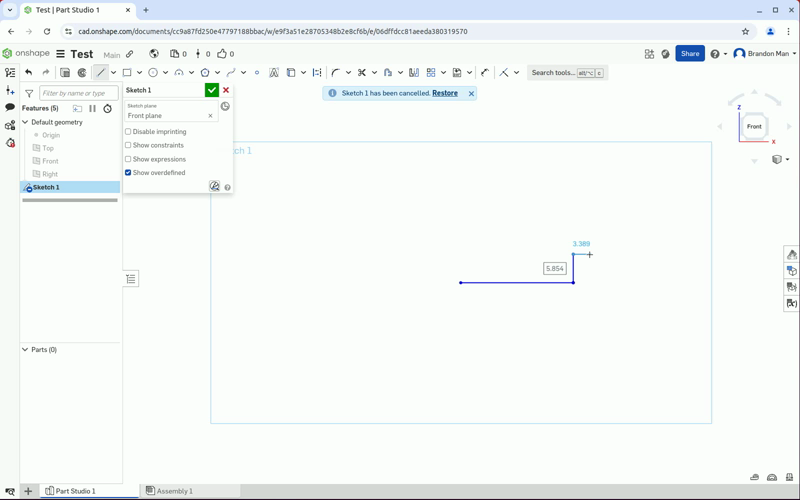
mouse_move(517, 254)
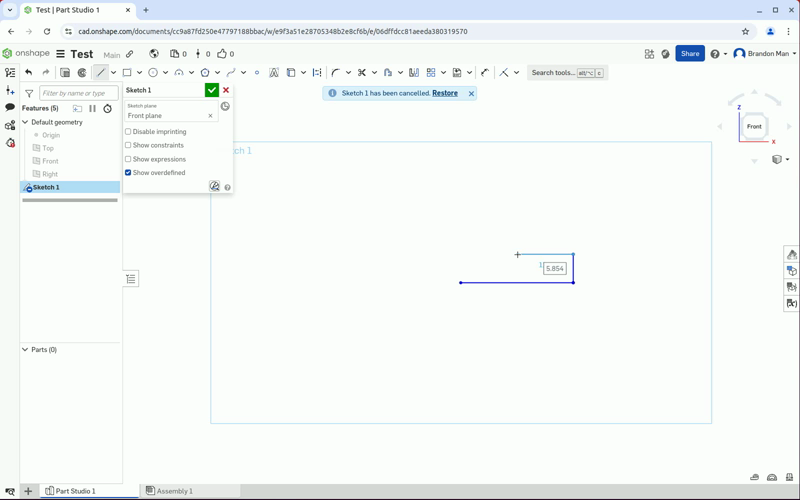
click(517, 254)
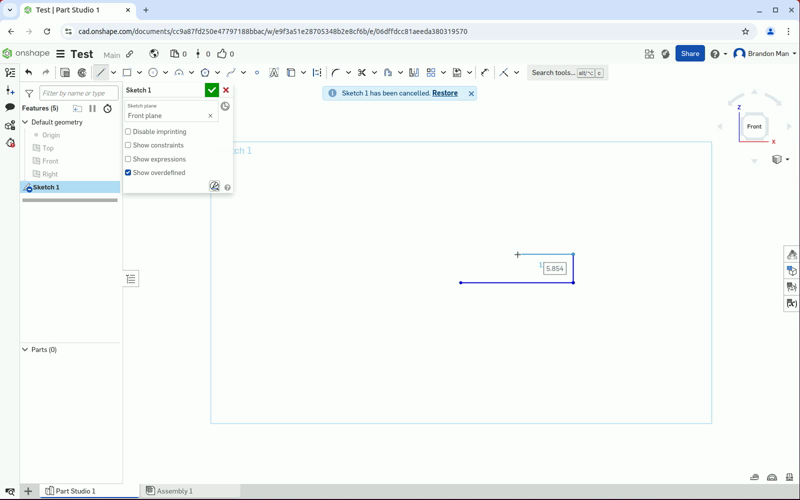
key_up(shift)
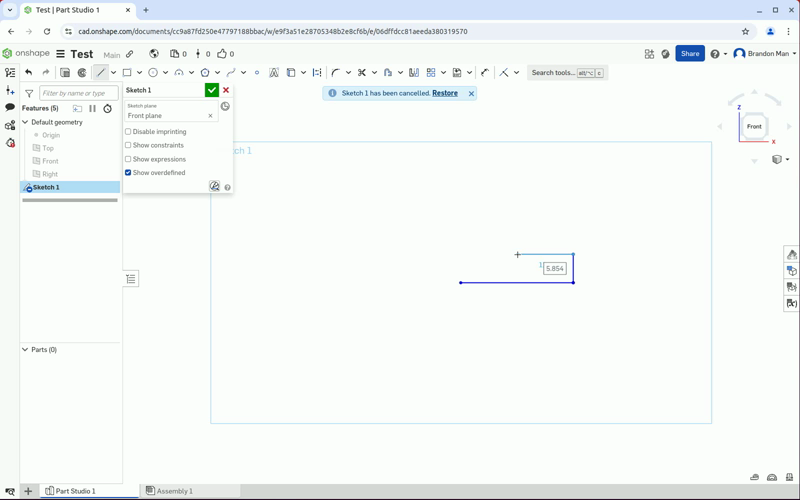
key_down(shift)
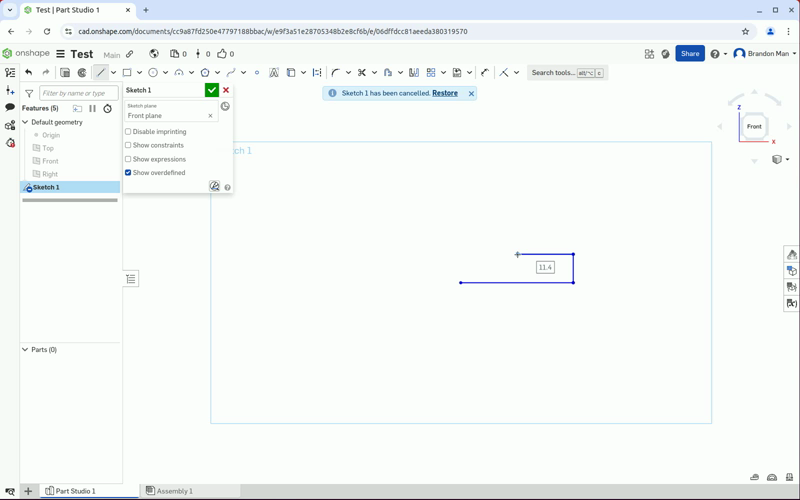
mouse_move(547, 254)
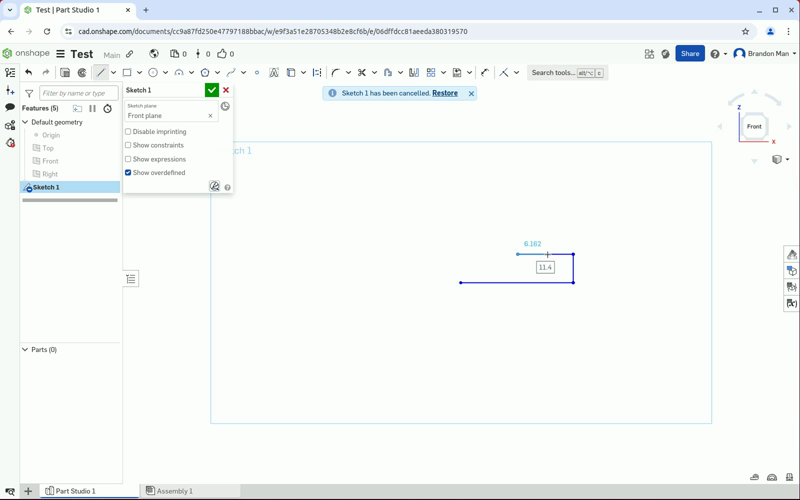
mouse_move(517, 198)
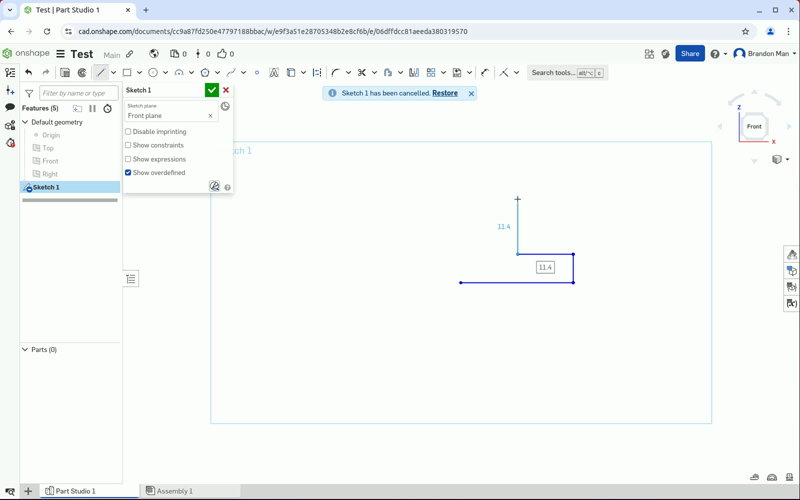
click(517, 198)
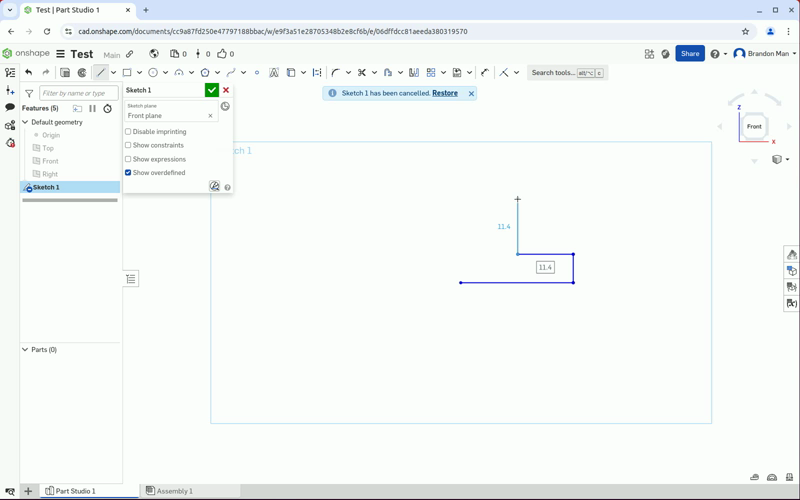
key_up(shift)
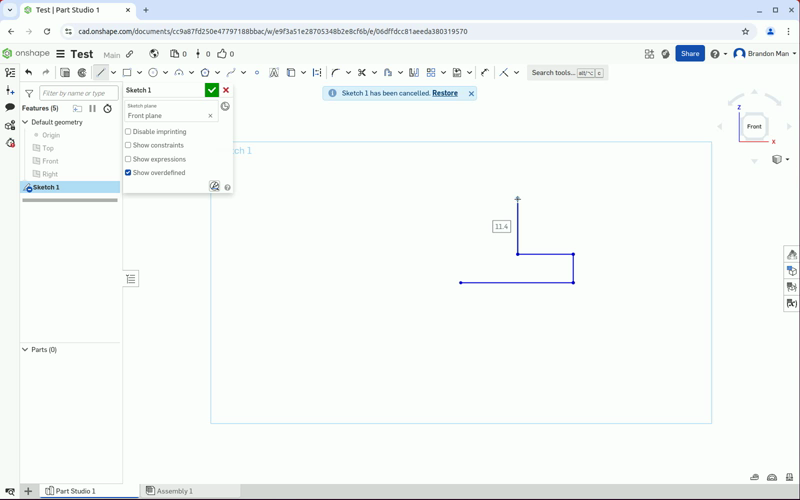
key_down(shift)
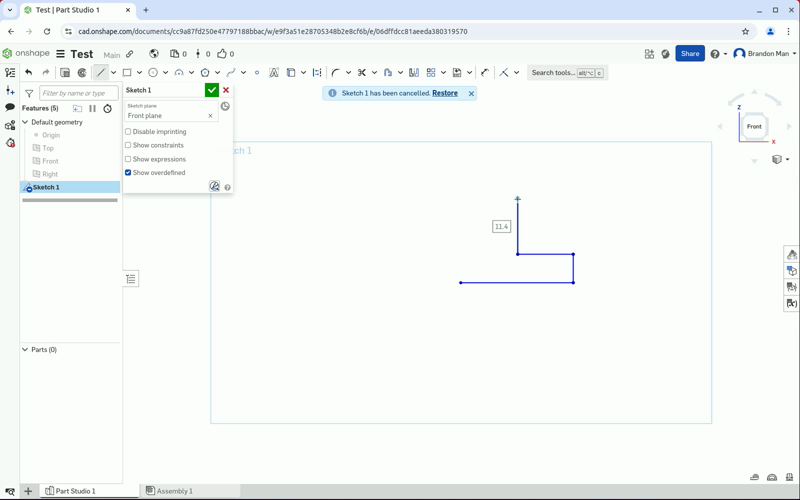
mouse_move(547, 198)
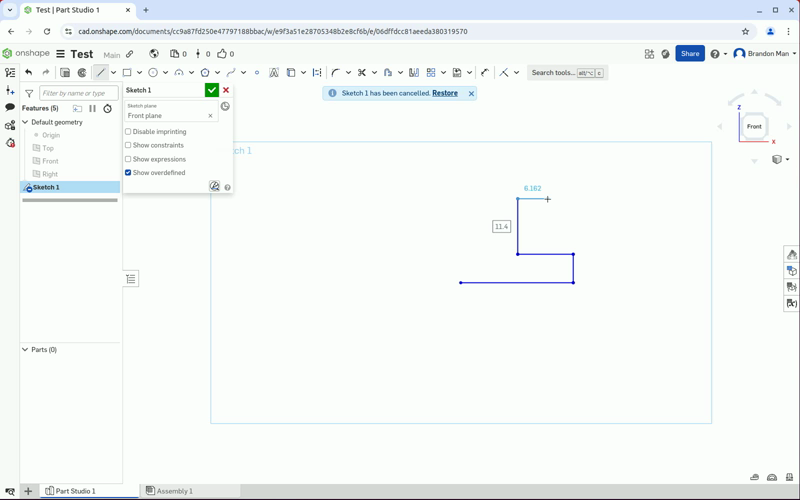
mouse_move(460, 198)
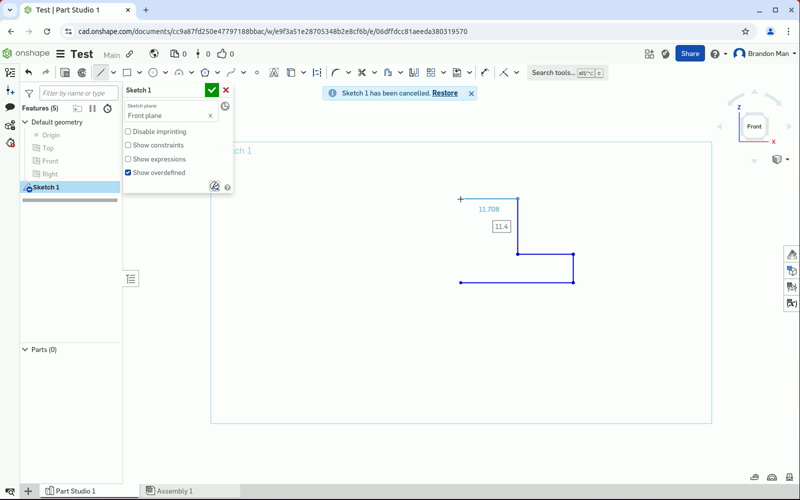
click(460, 198)
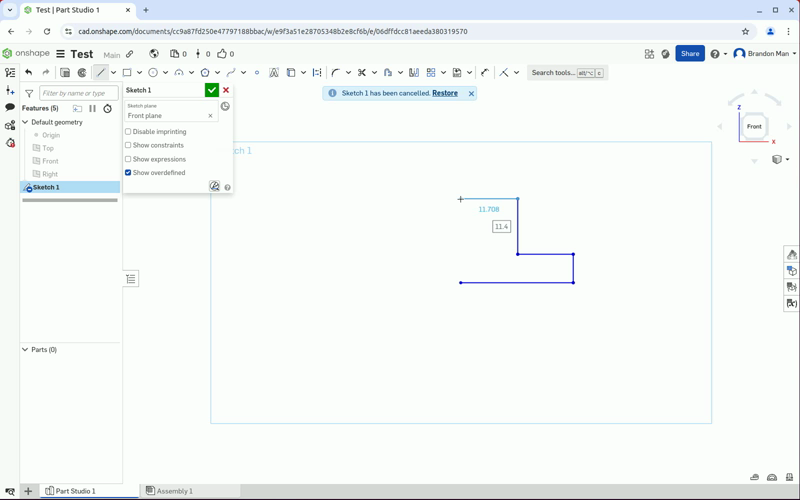
key_up(shift)
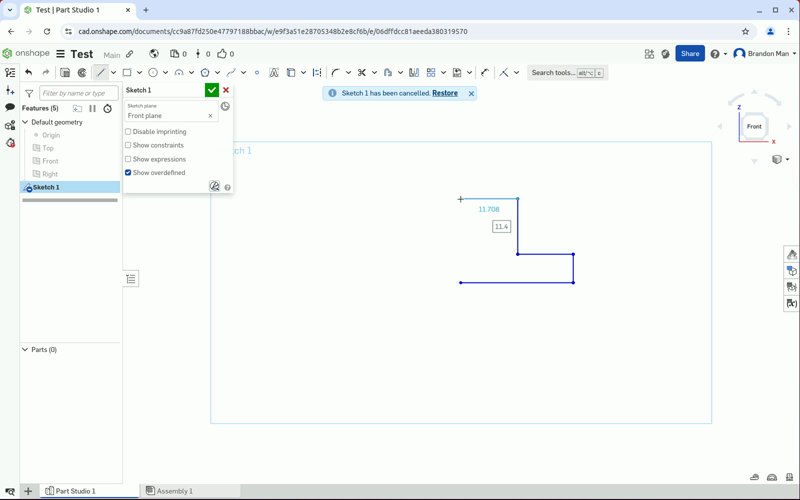
key_down(shift)
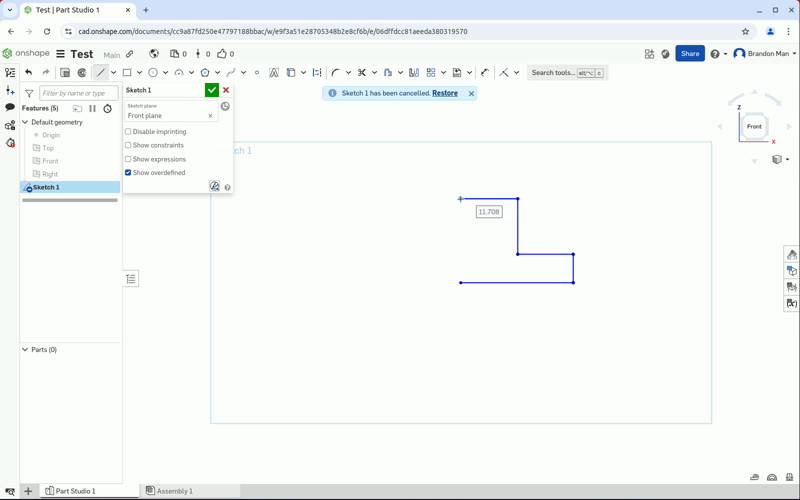
mouse_move(460, 282)
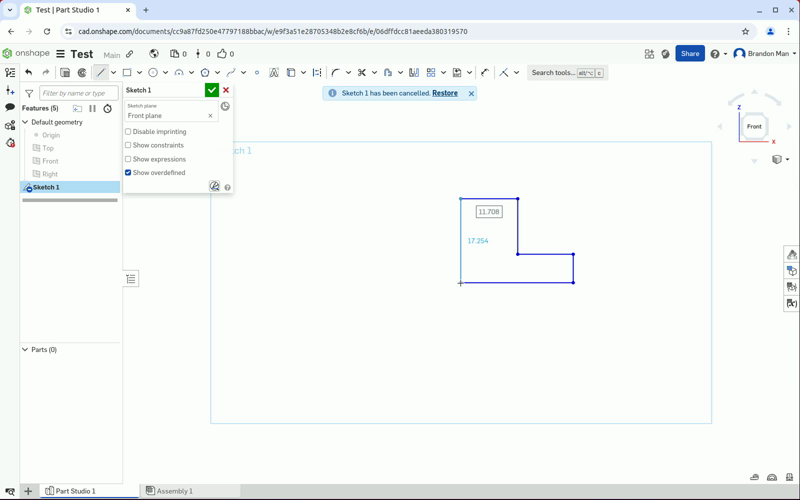
key_up(shift)
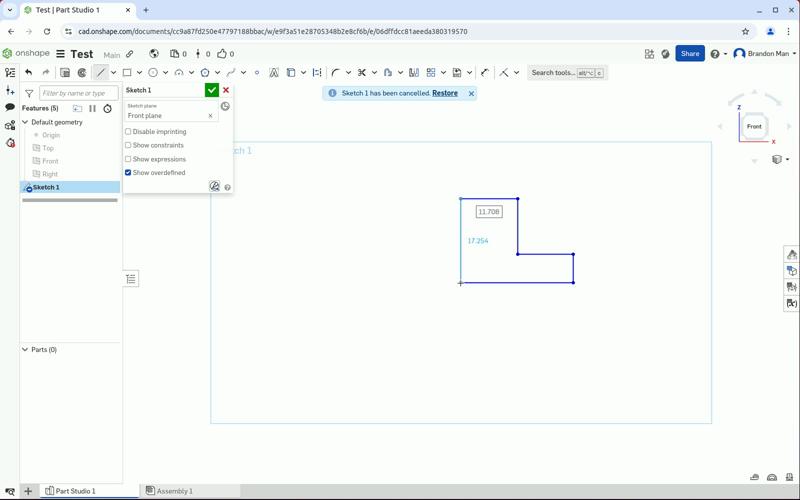
click(460, 282)
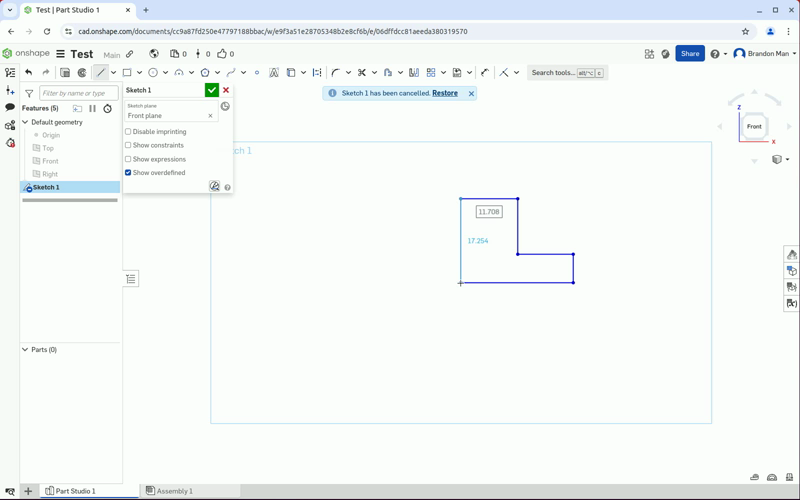
key(esc)
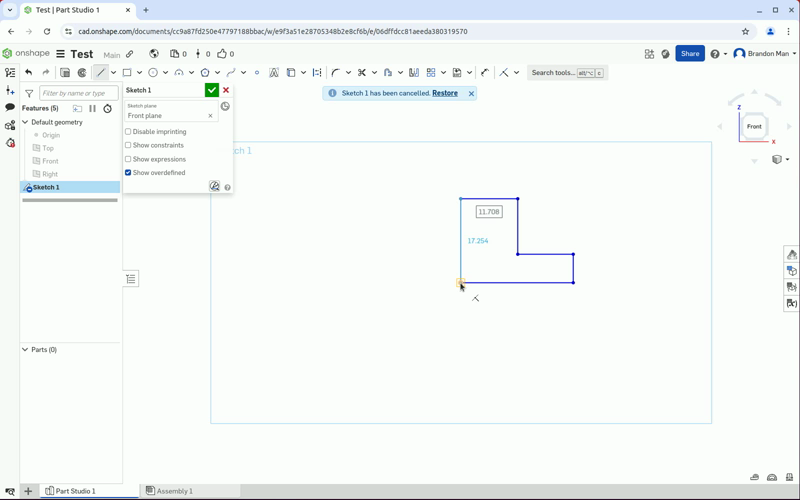
mouse_move(496, 241)
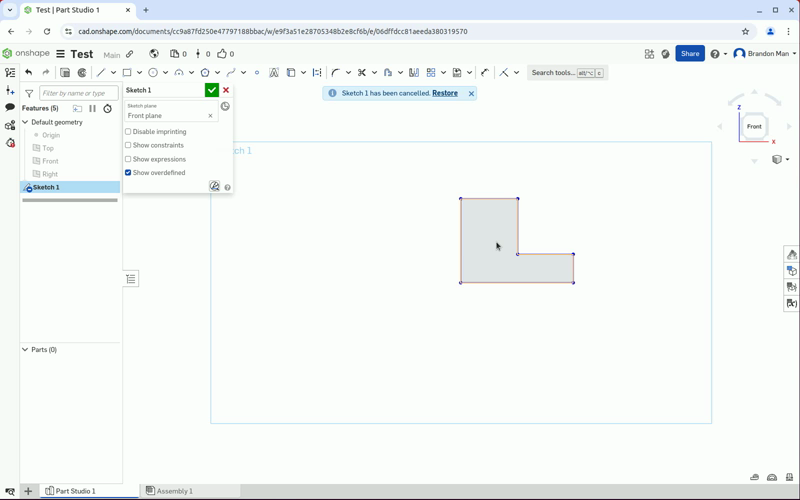
click(496, 241)
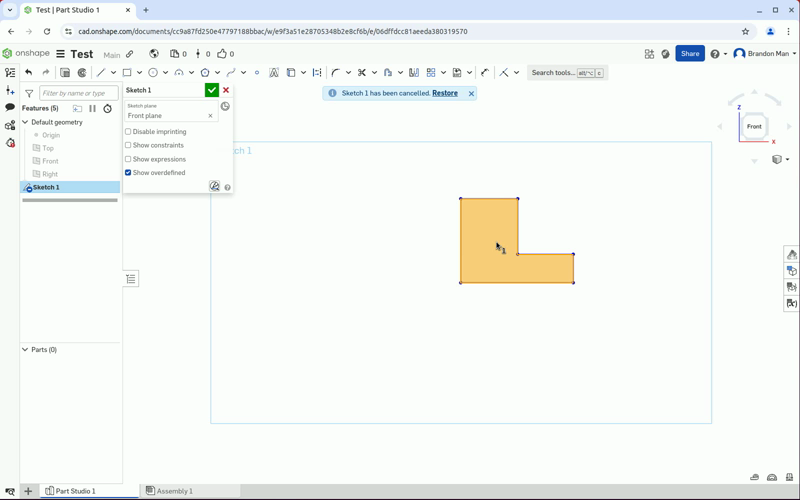
mouse_move(73, 352)
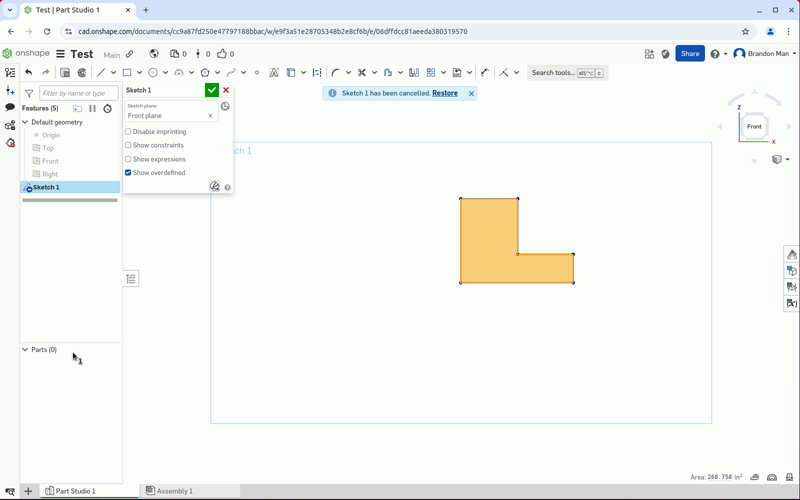
key(shift+y)
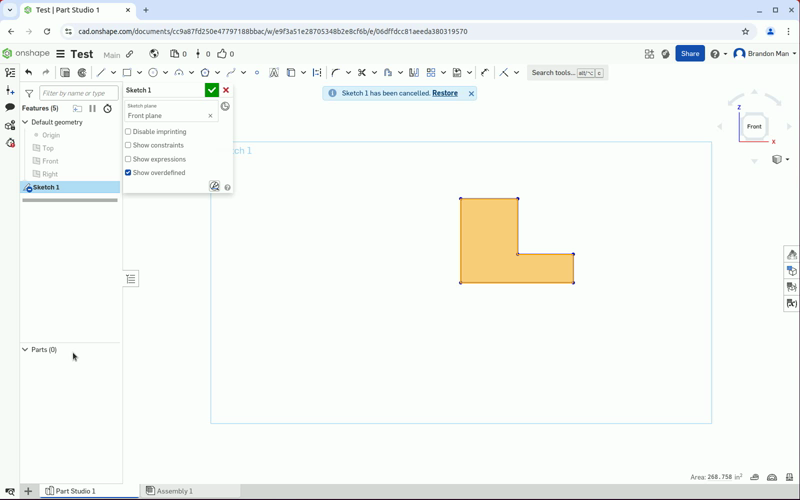
key(shift+e)
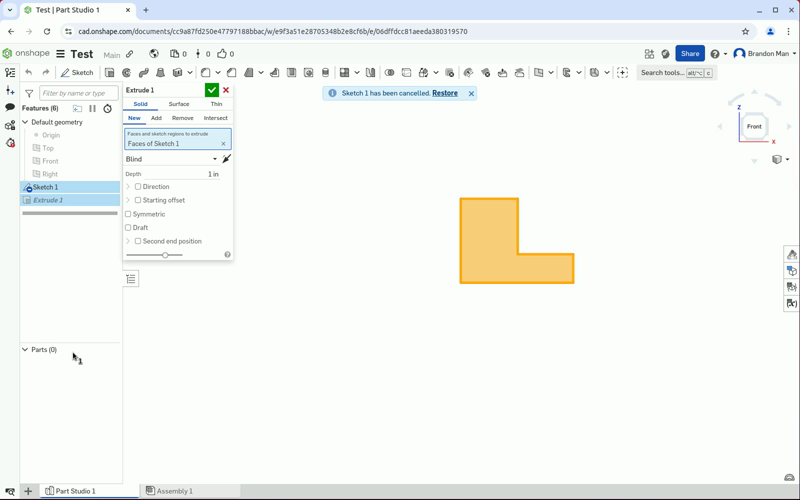
mouse_move(143, 106)
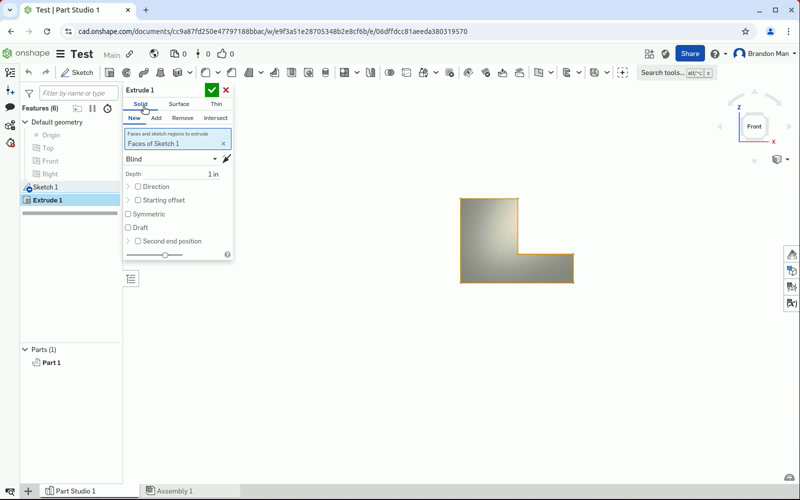
click(143, 106)
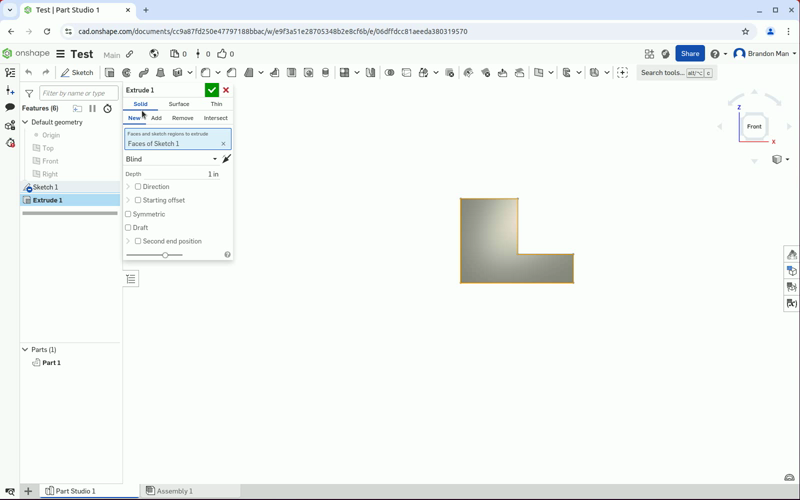
mouse_move(137, 120)
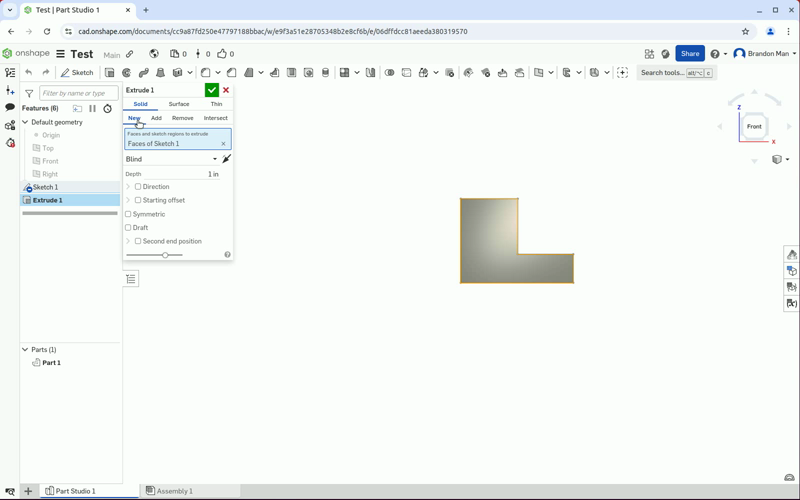
click(137, 120)
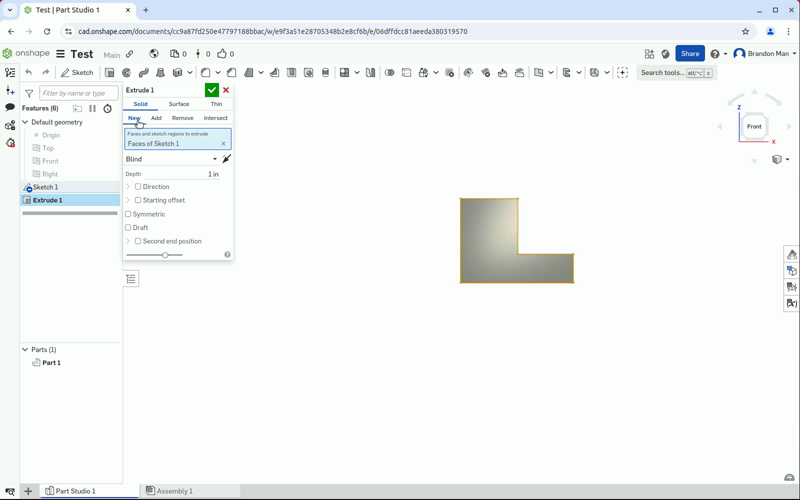
key(tab, 4)
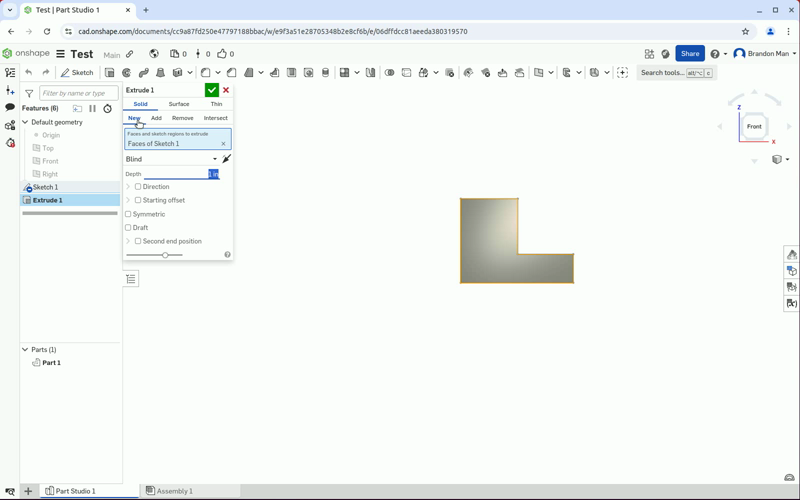
text(23.108)
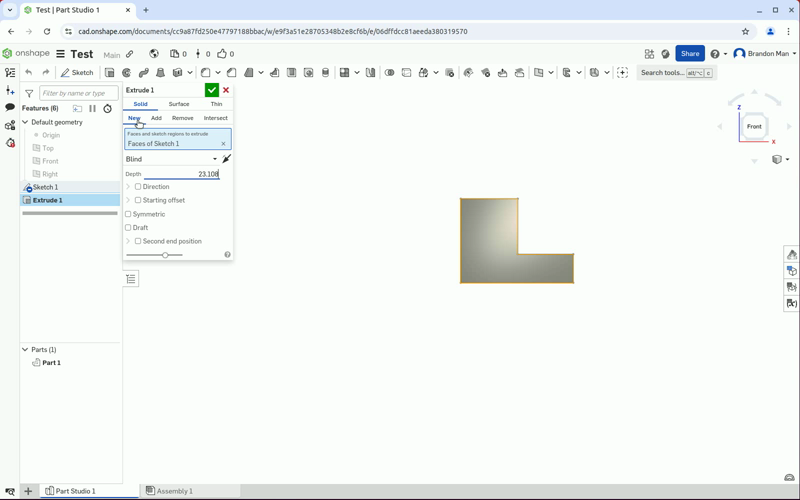
key(enter)
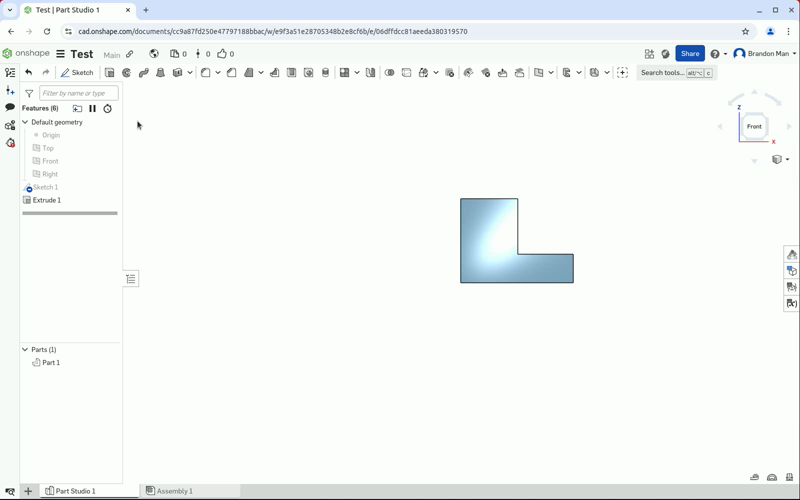
key(shift+h)
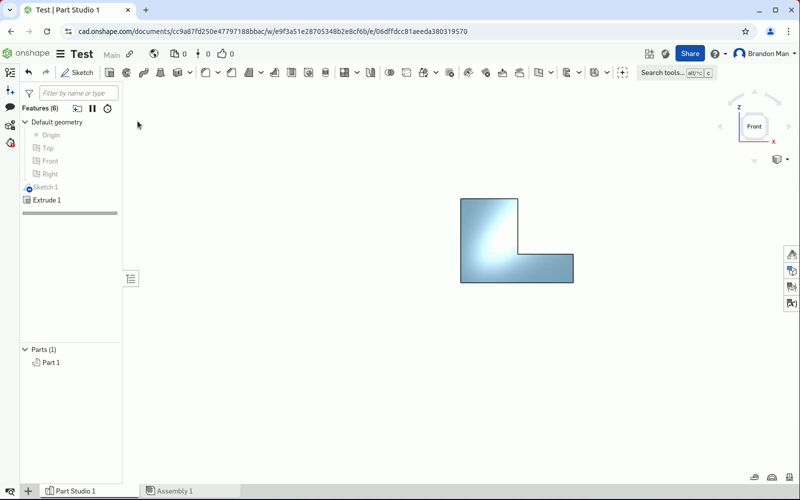
key(shift+h)
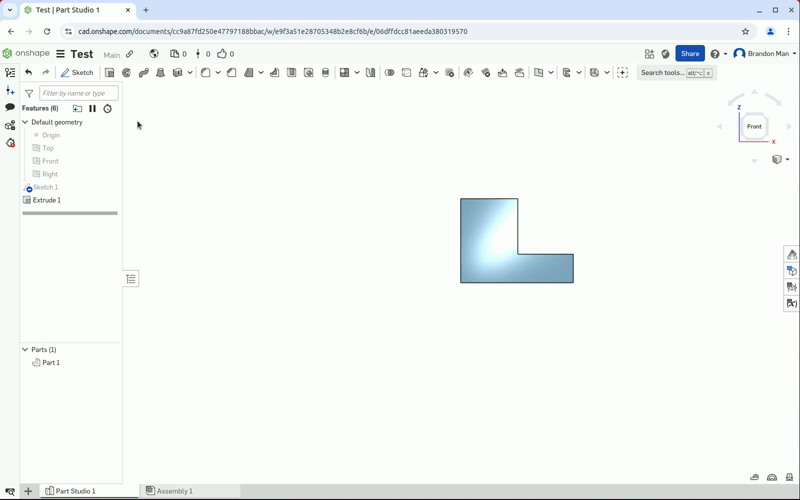
mouse_move(73, 189)
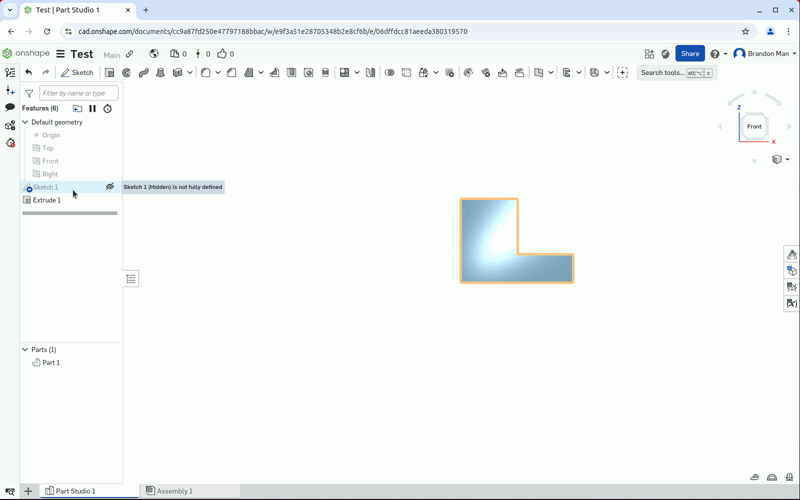
click(73, 189)
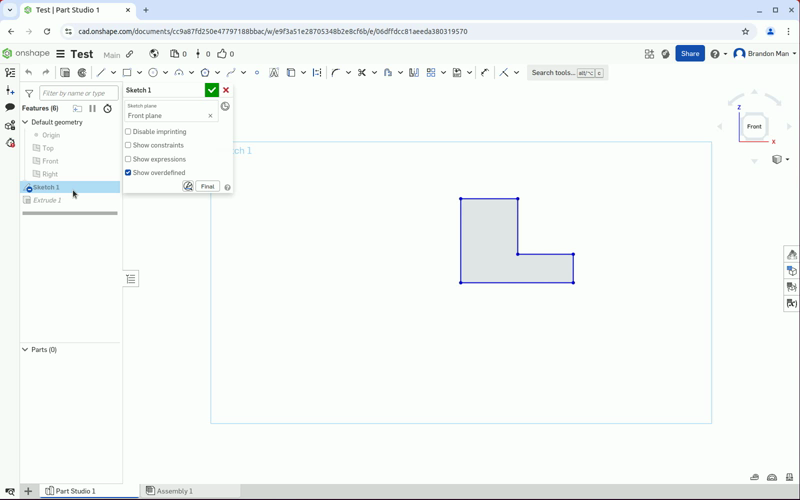
mouse_move(229, 92)
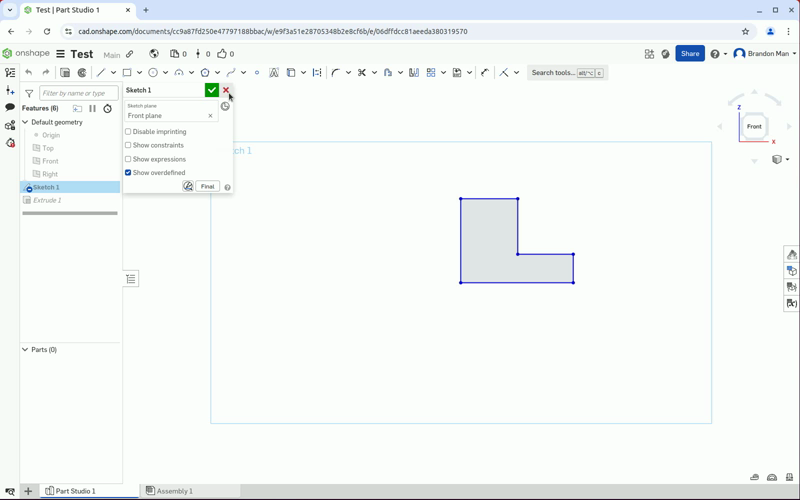
click(229, 92)
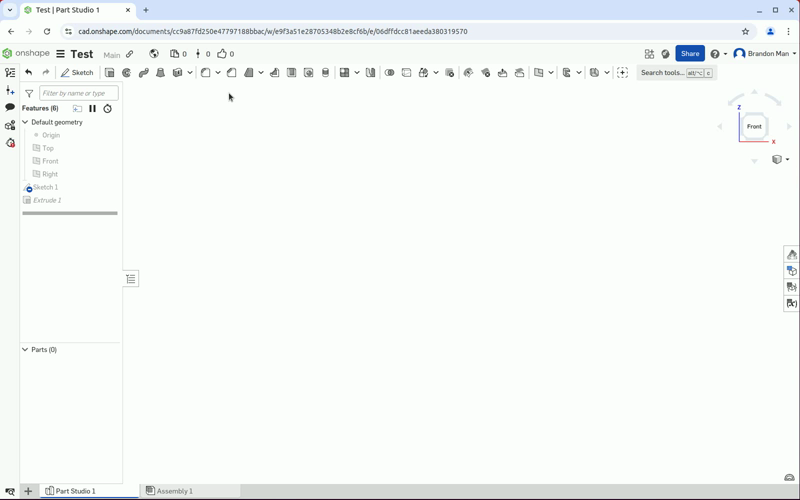
mouse_move(73, 352)
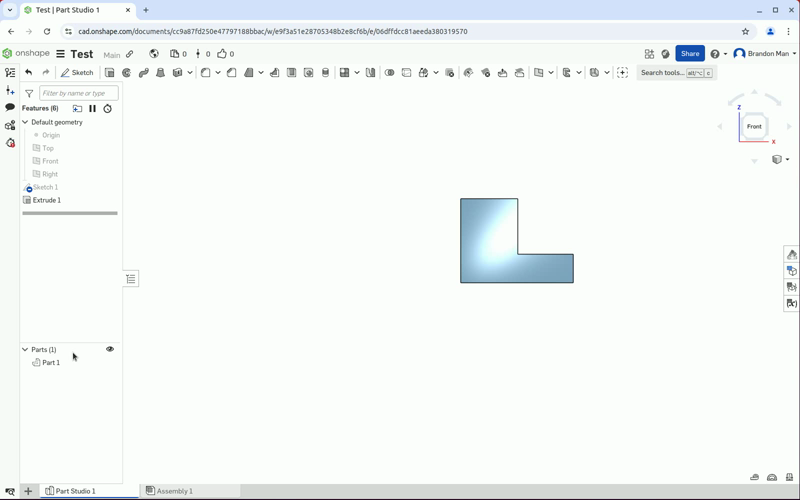
key(y)
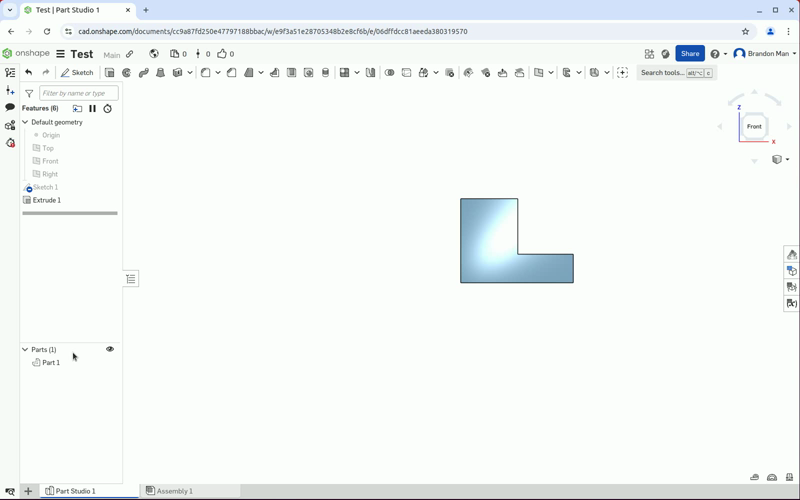
key(shift+p)
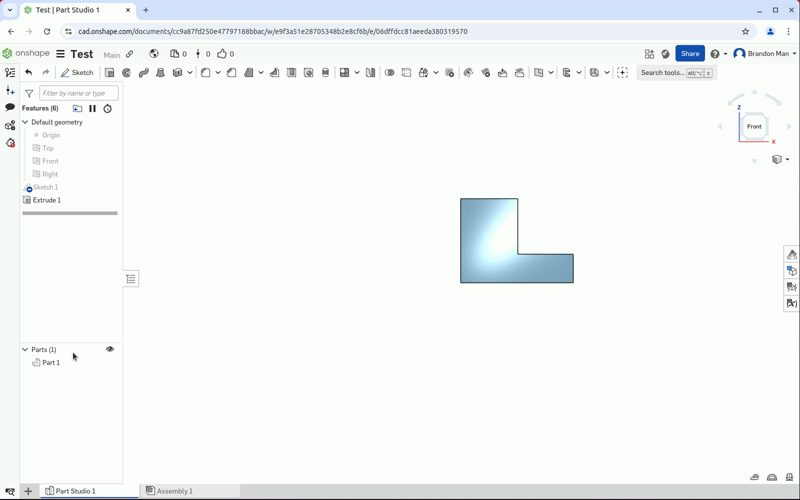
key(space)
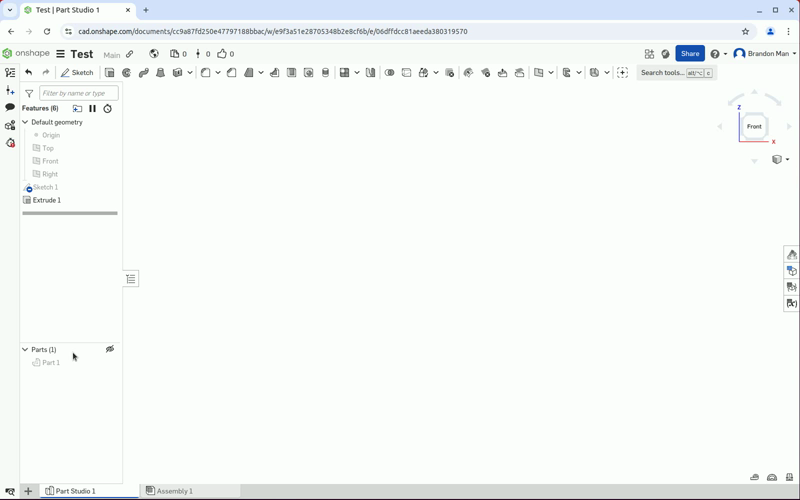
key_down(shift)
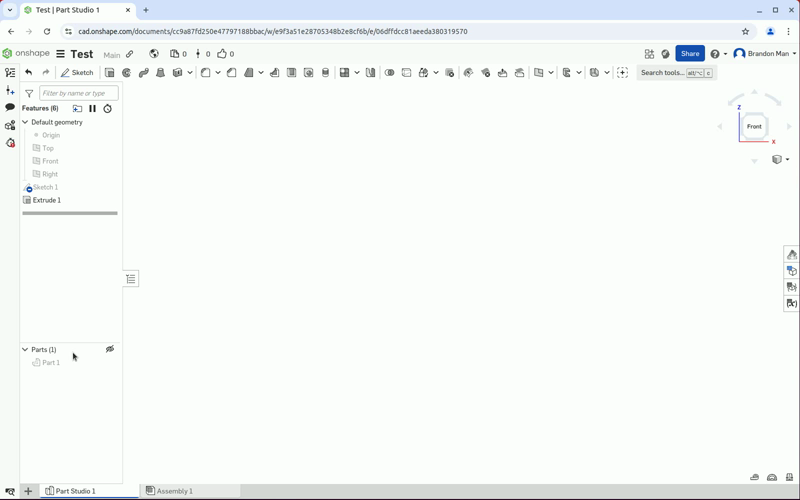
key(left)
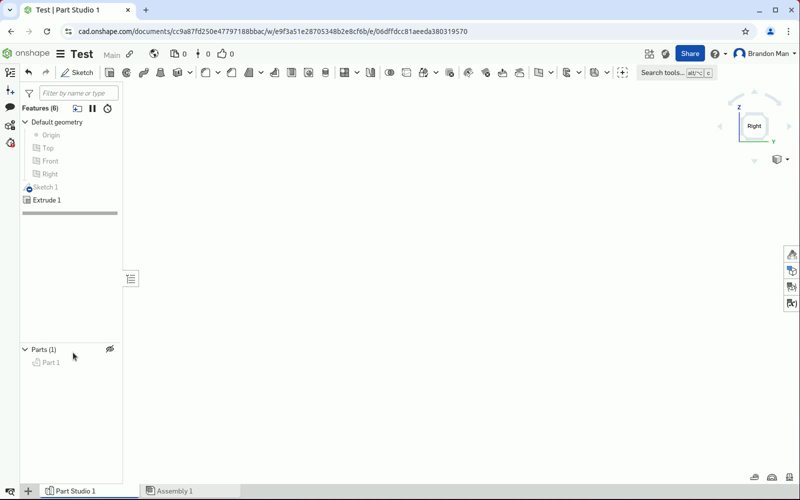
key_up(shift)
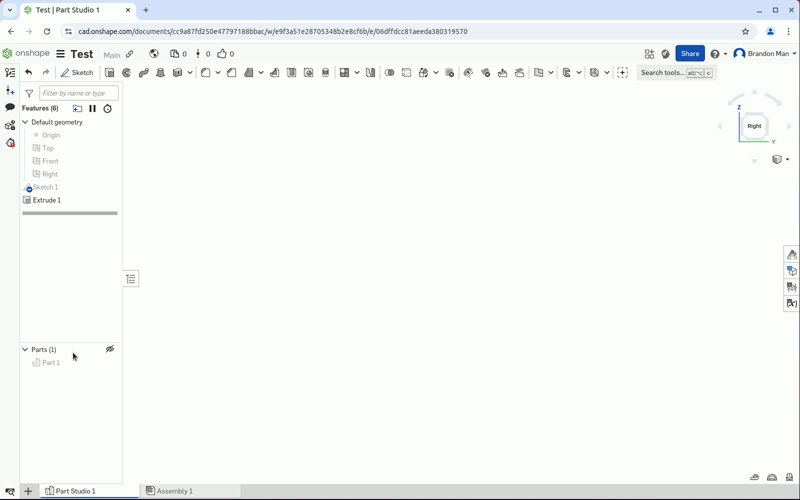
mouse_move(73, 352)
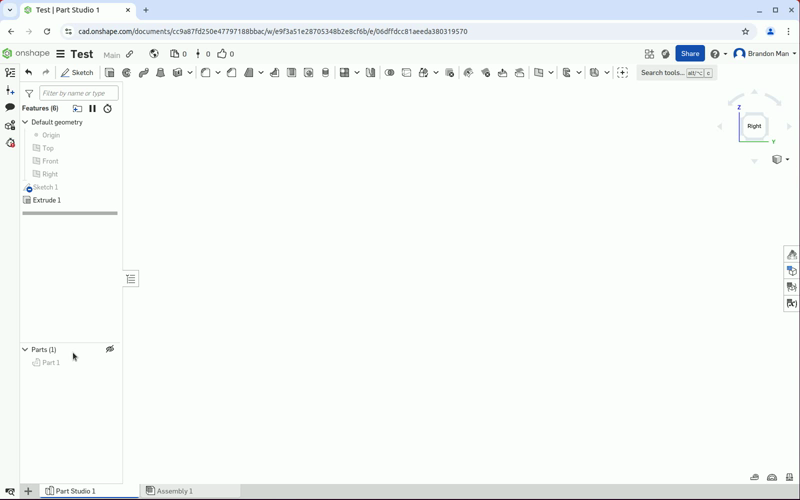
key(shift+y)
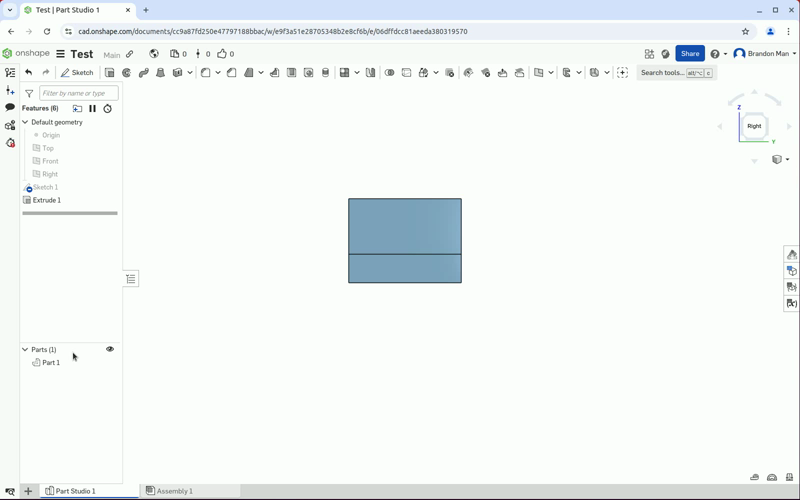
mouse_move(541, 75)
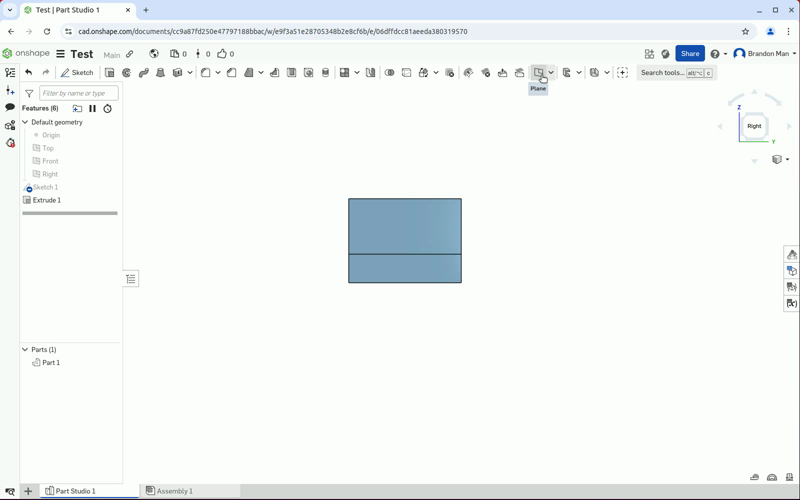
click(541, 75)
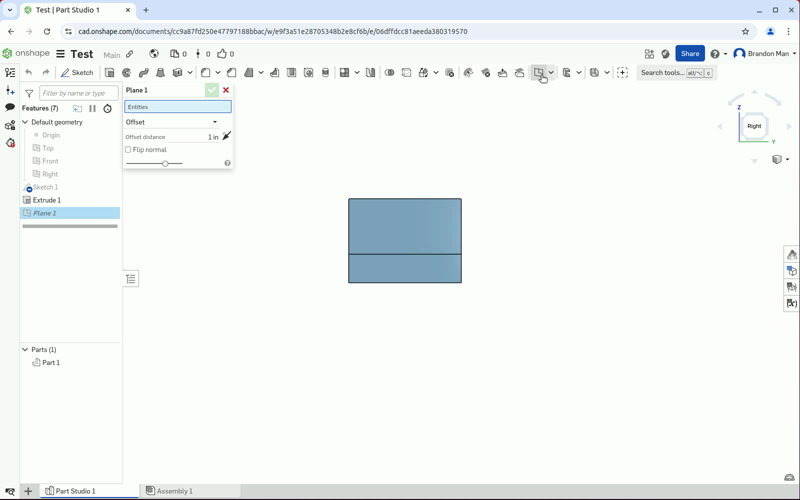
mouse_move(73, 176)
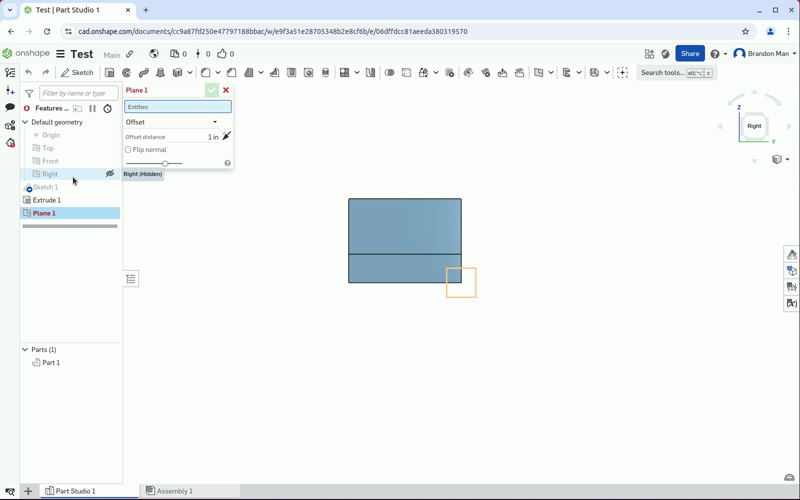
click(73, 176)
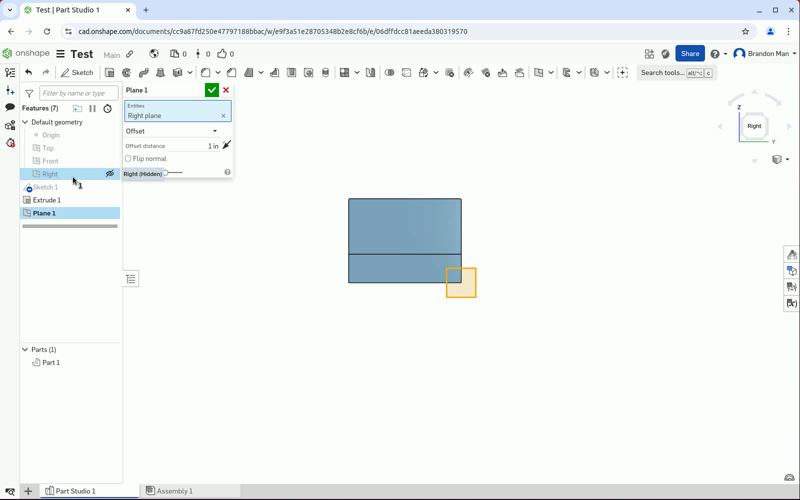
key(tab, 2)
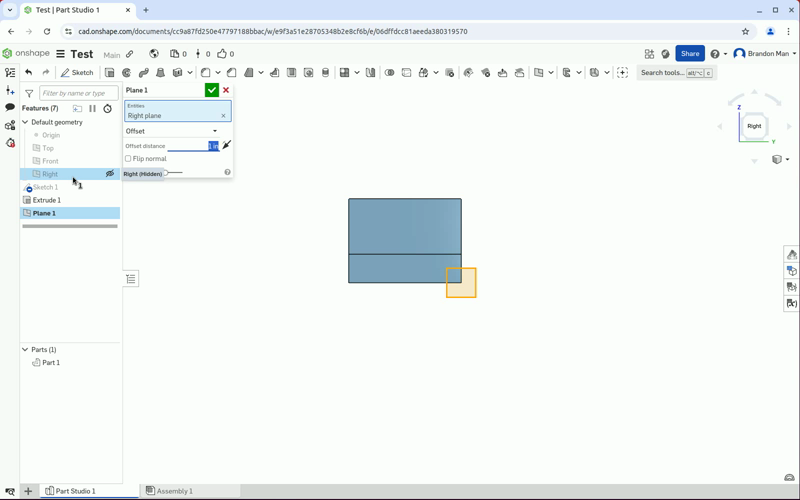
text(11.554)
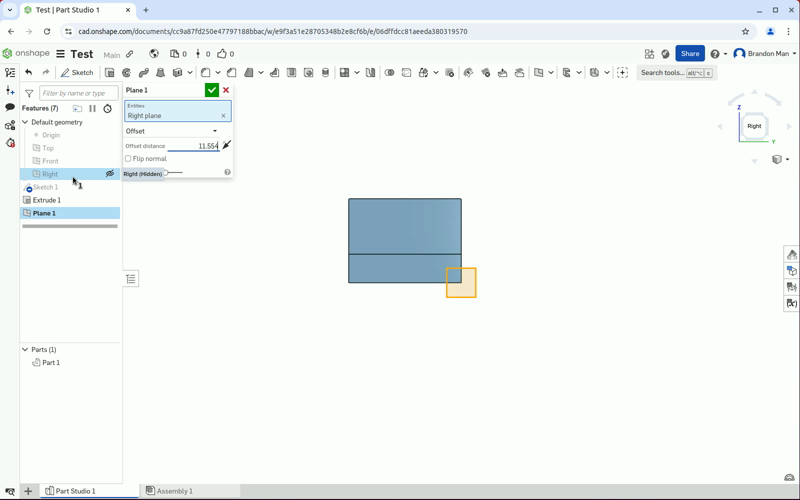
key(enter, 2)
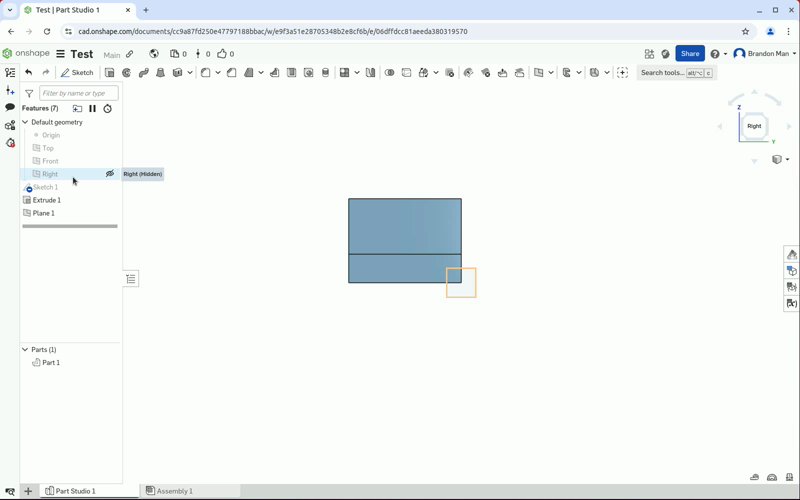
key(shift+s)
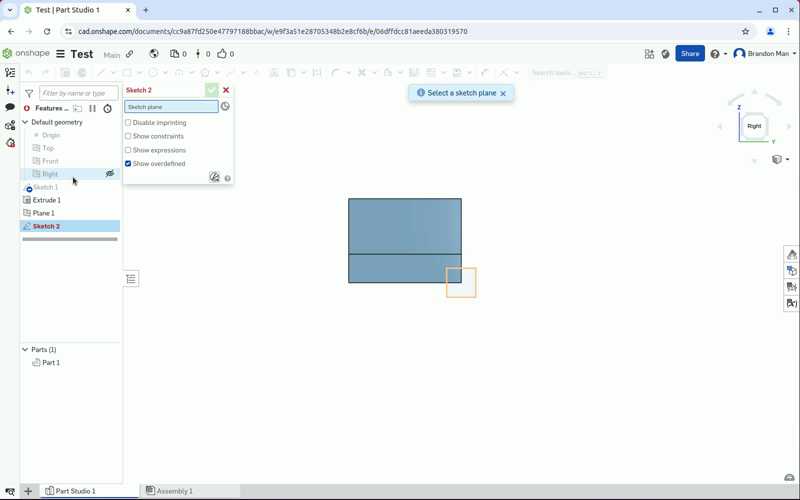
mouse_move(73, 215)
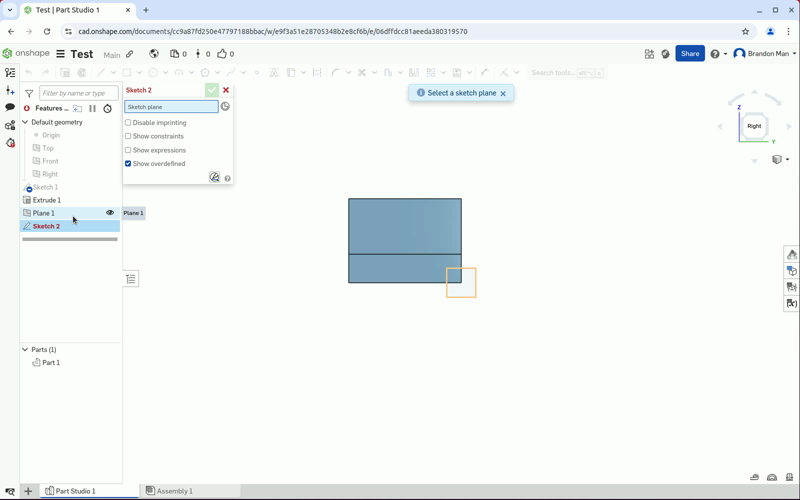
click(73, 215)
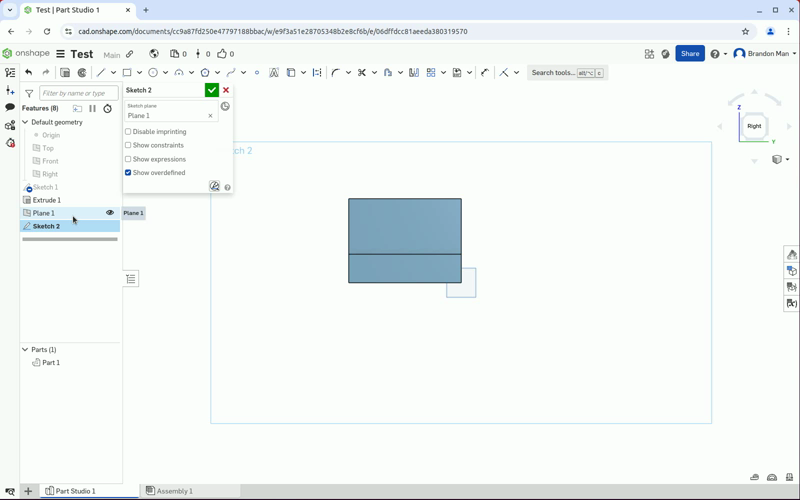
mouse_move(73, 352)
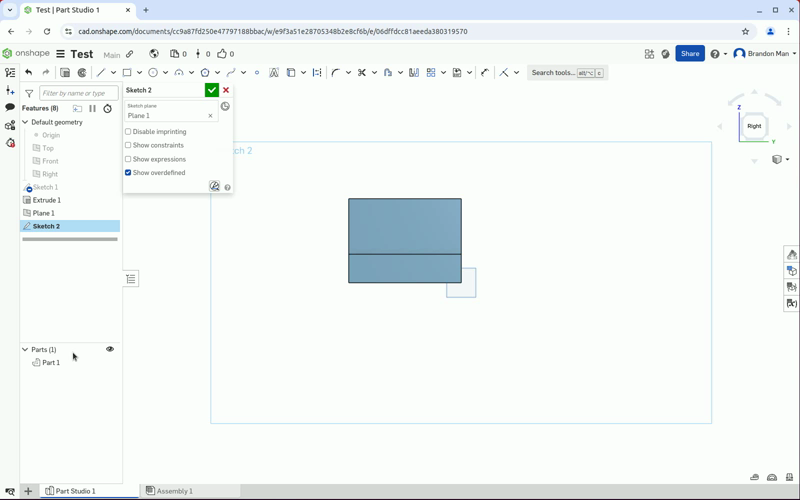
key(y)
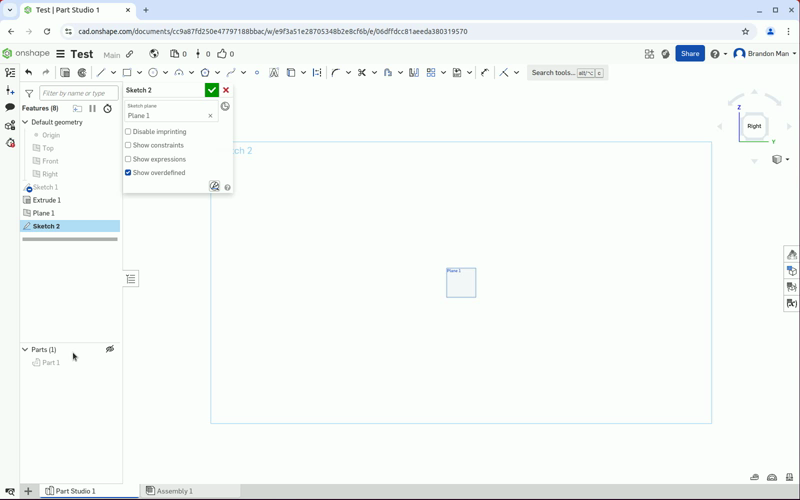
key(l)
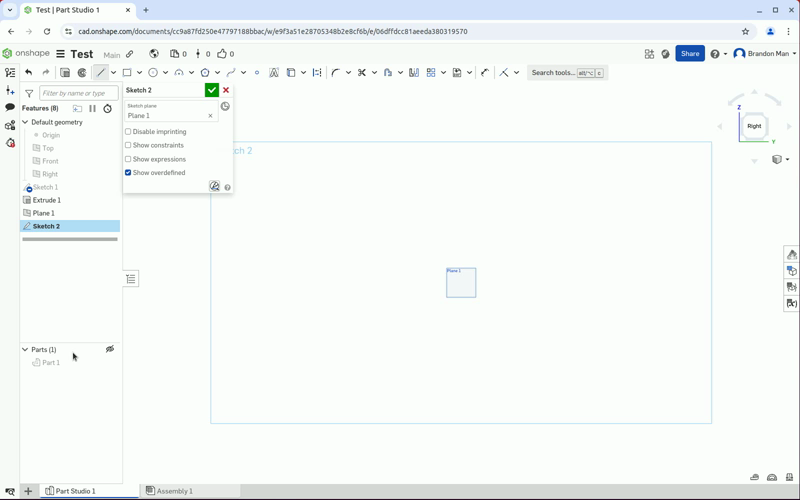
key_down(shift)
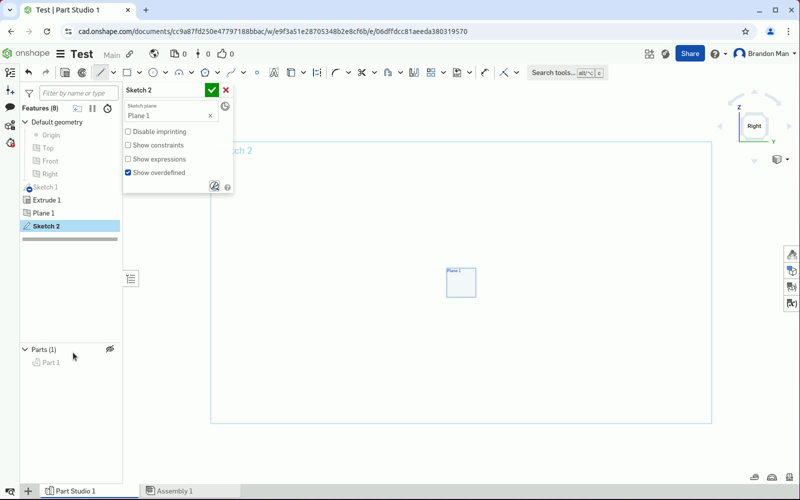
mouse_move(432, 254)
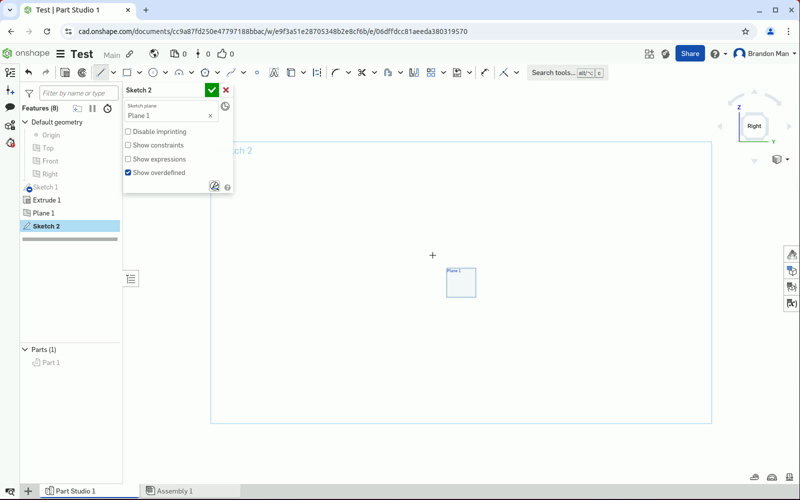
click(432, 254)
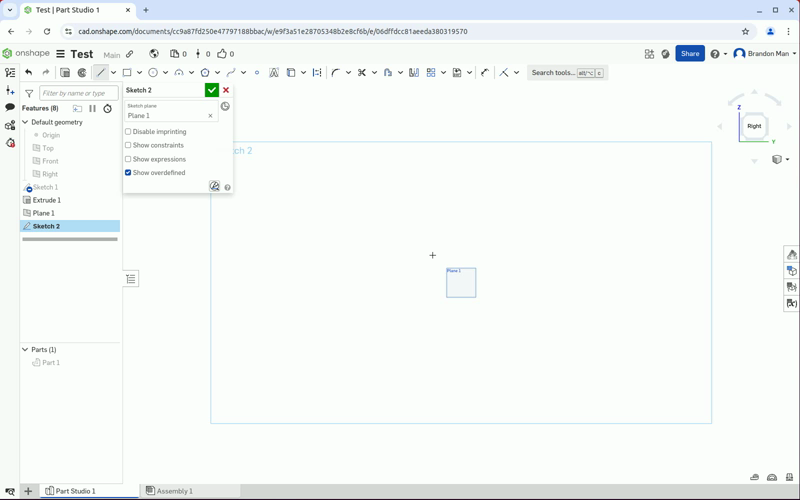
key_up(shift)
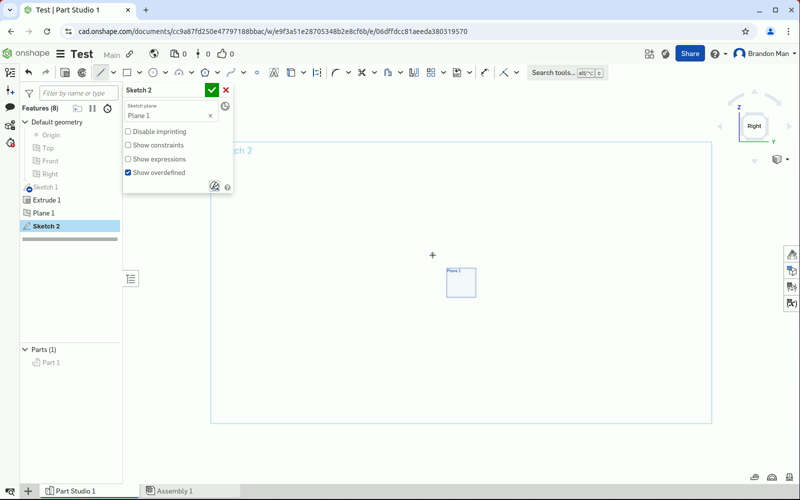
key_down(shift)
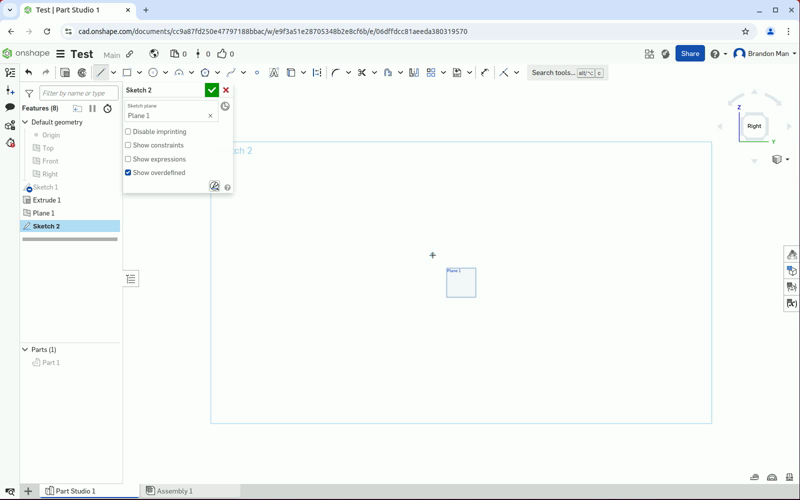
mouse_move(462, 254)
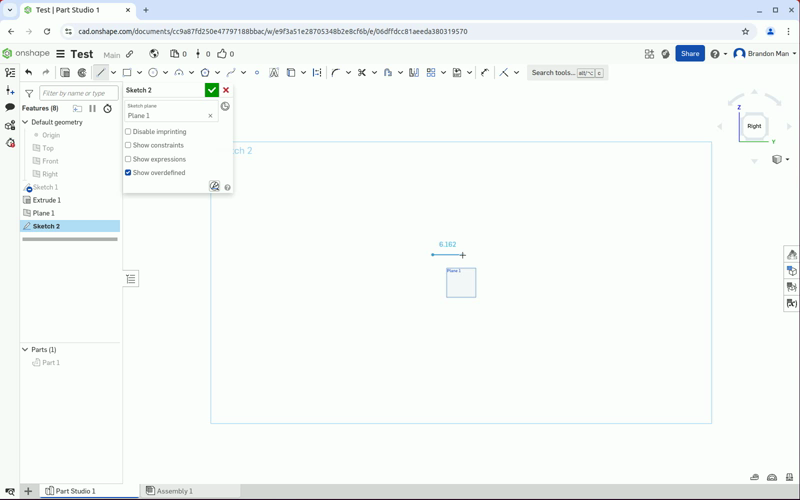
mouse_move(461, 254)
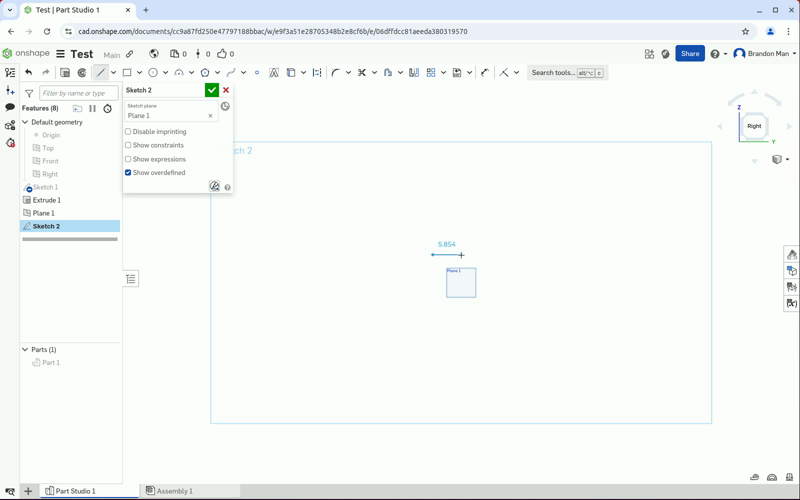
click(461, 254)
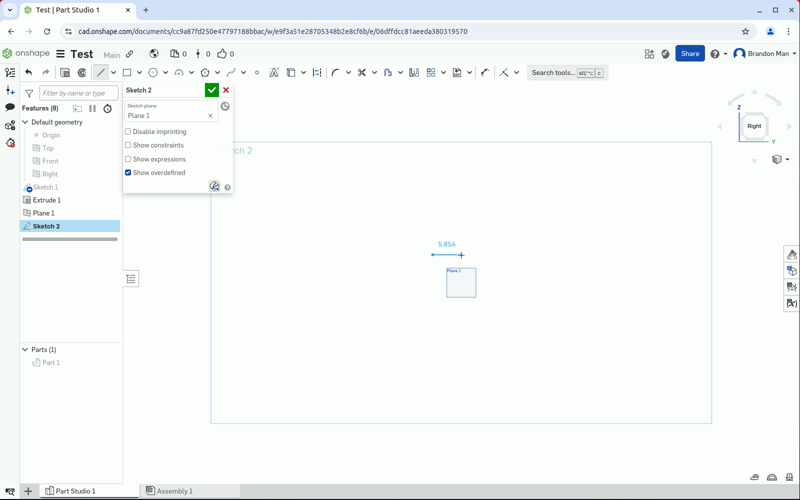
key_up(shift)
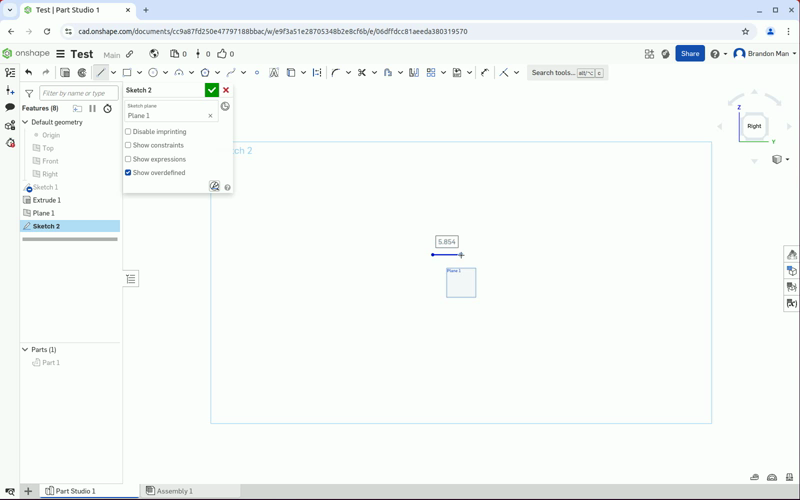
key_down(shift)
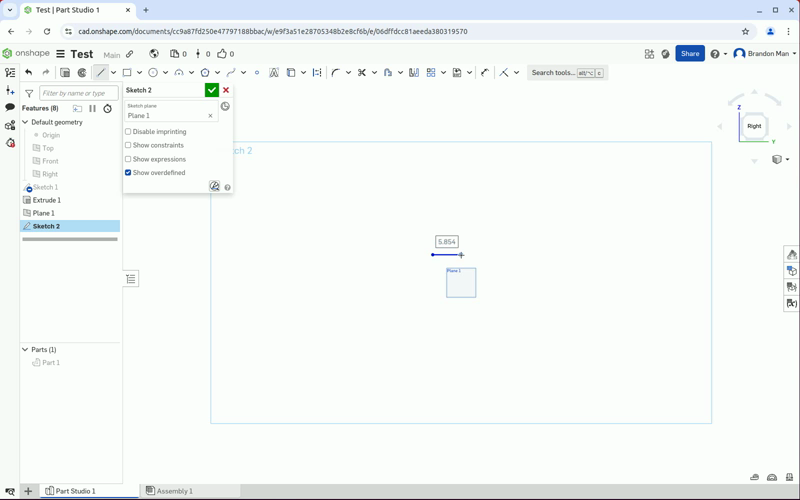
mouse_move(491, 254)
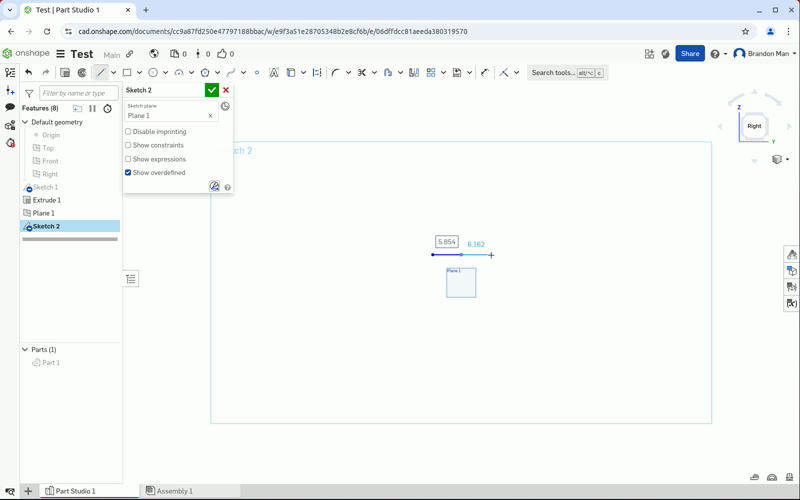
mouse_move(461, 198)
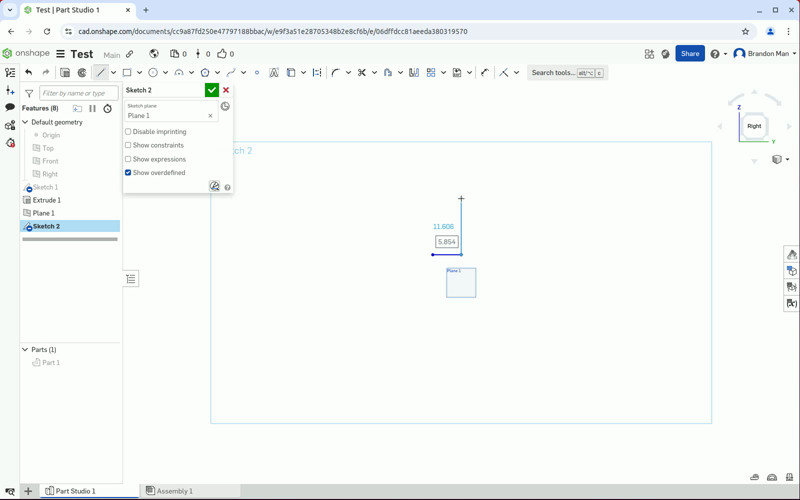
click(461, 198)
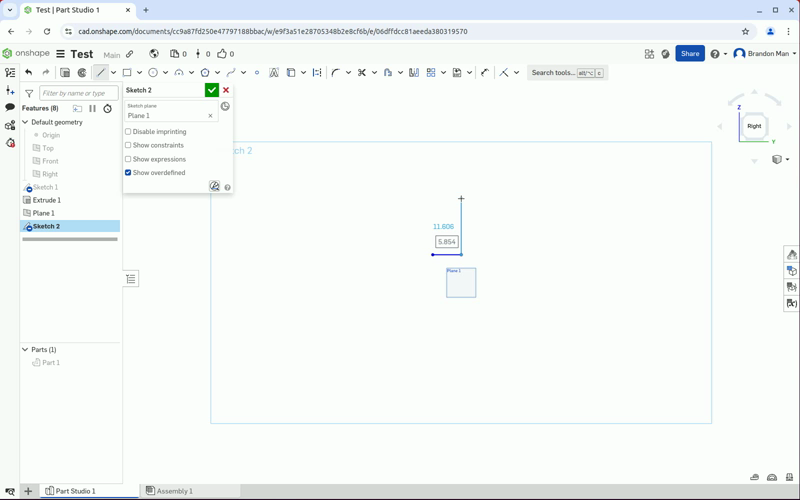
key_up(shift)
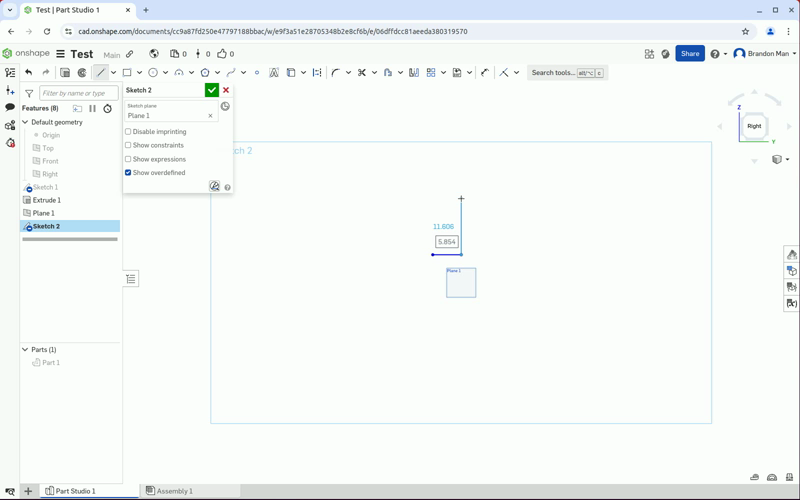
key_down(shift)
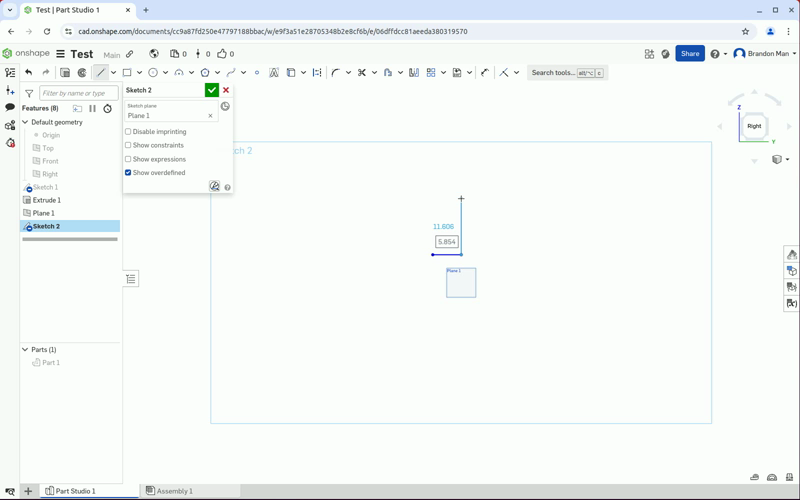
mouse_move(491, 198)
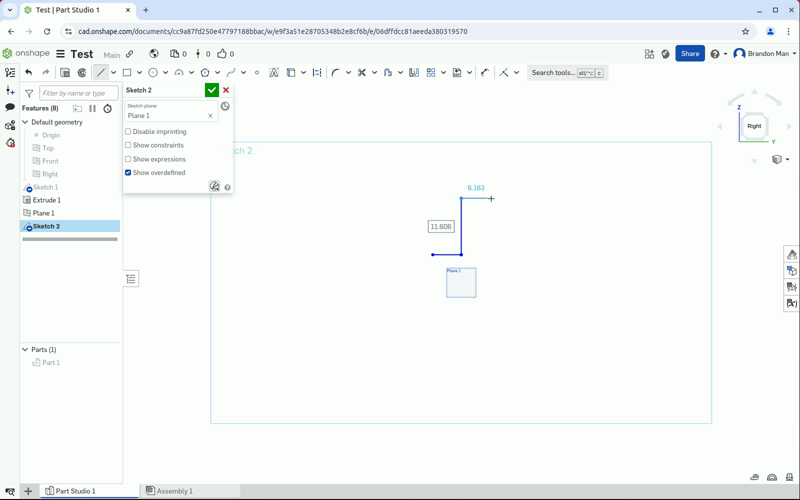
mouse_move(432, 198)
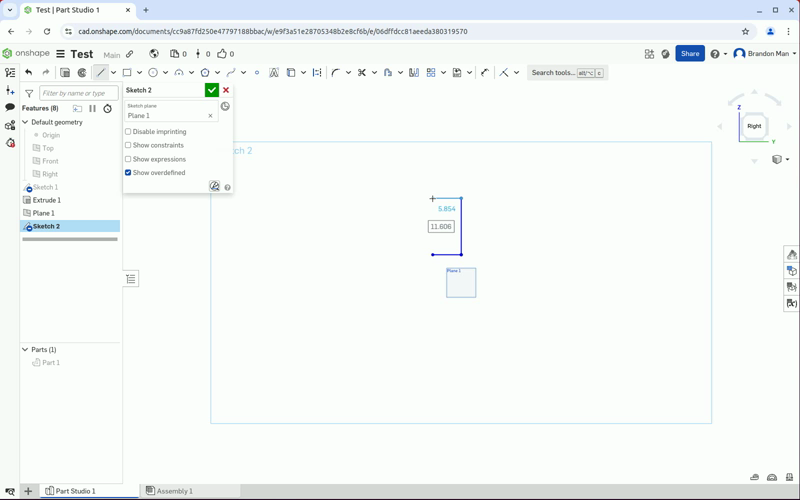
click(432, 198)
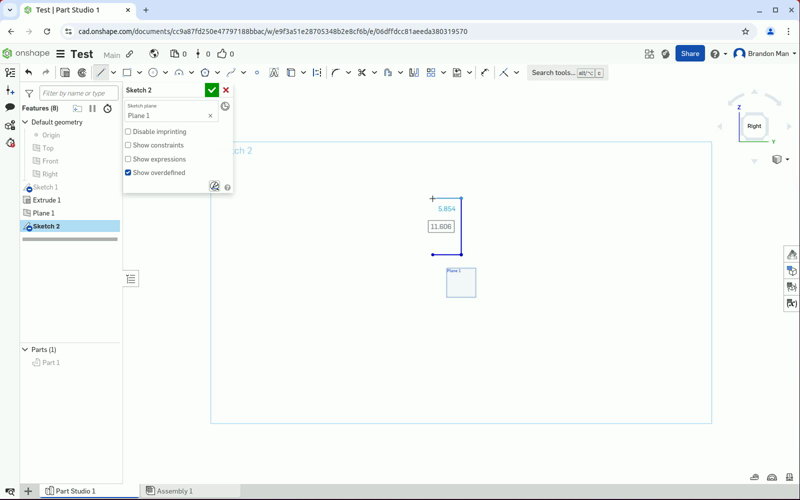
key_up(shift)
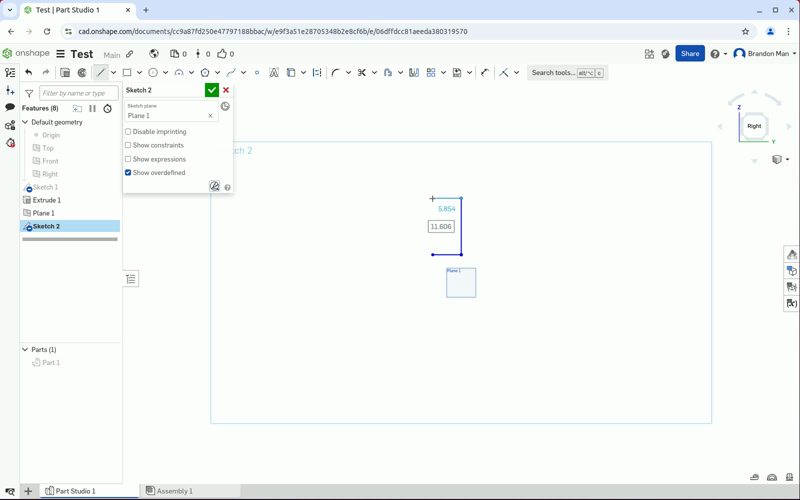
mouse_move(462, 198)
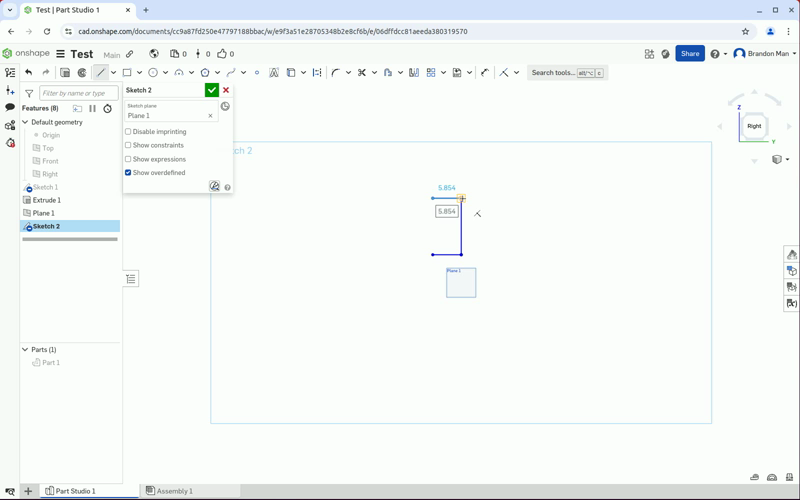
key_down(shift)
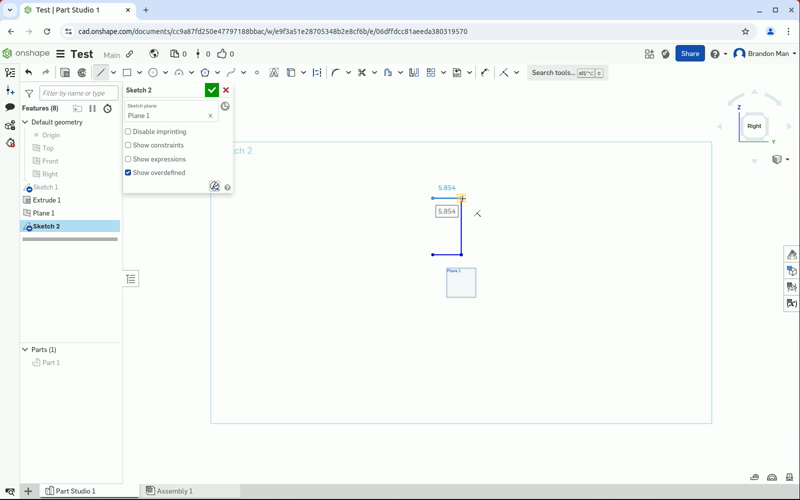
mouse_move(432, 254)
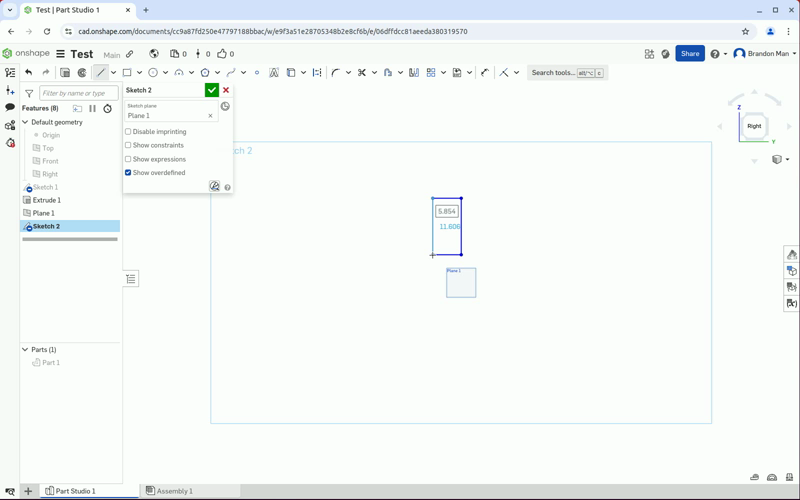
key_up(shift)
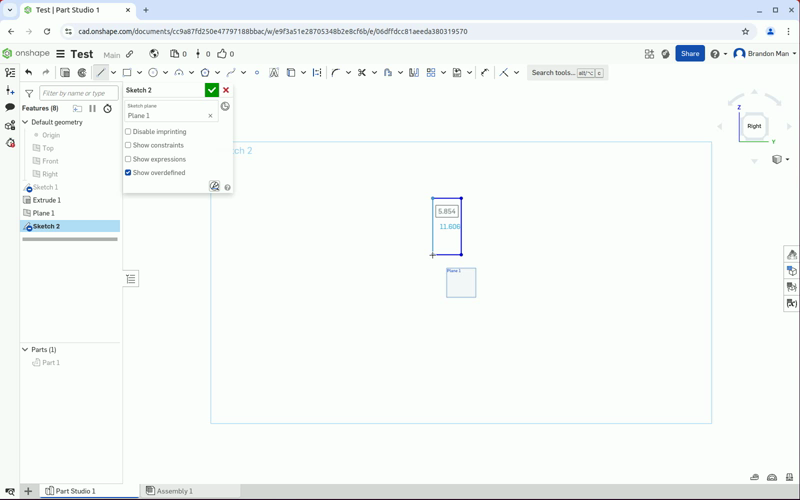
click(432, 254)
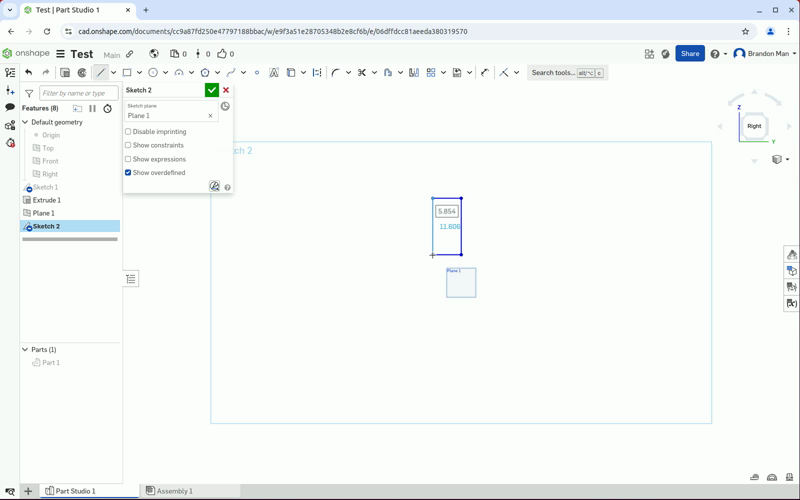
key(esc)
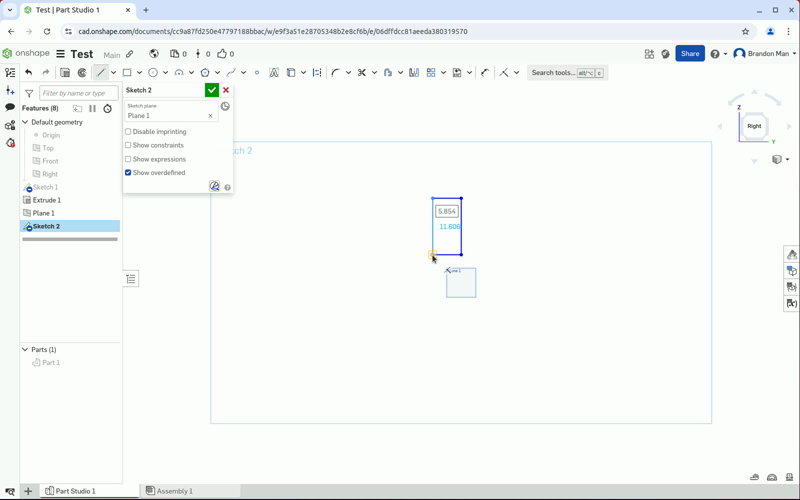
mouse_move(444, 229)
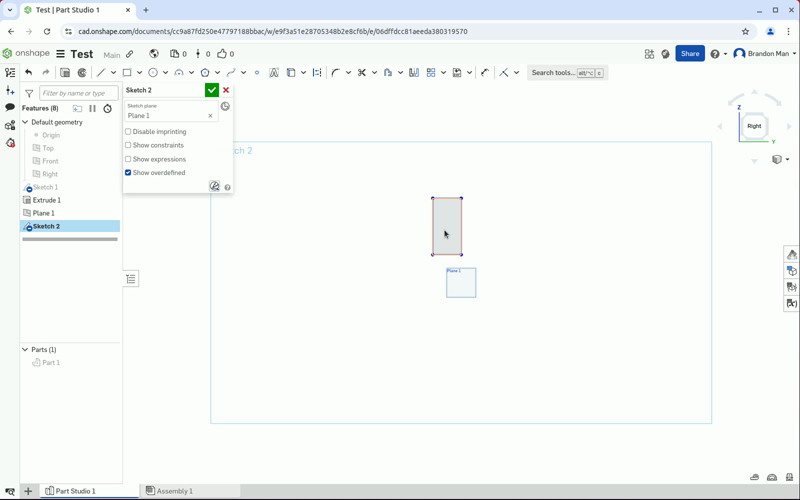
scroll(6)
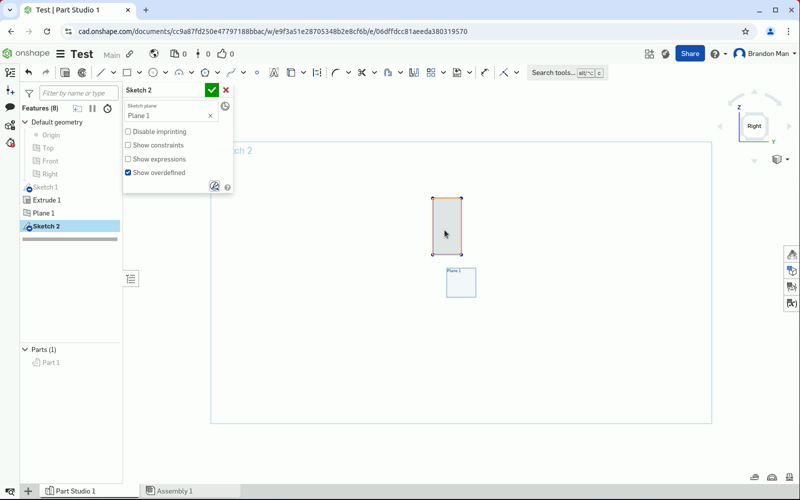
scroll(6)
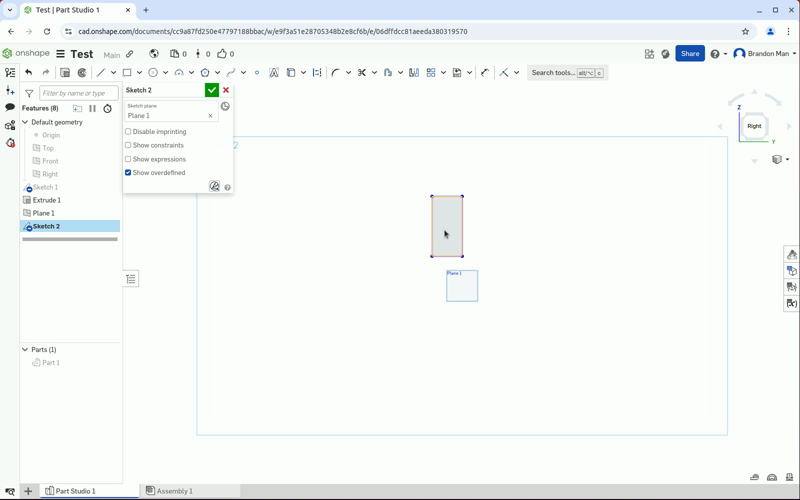
scroll(6)
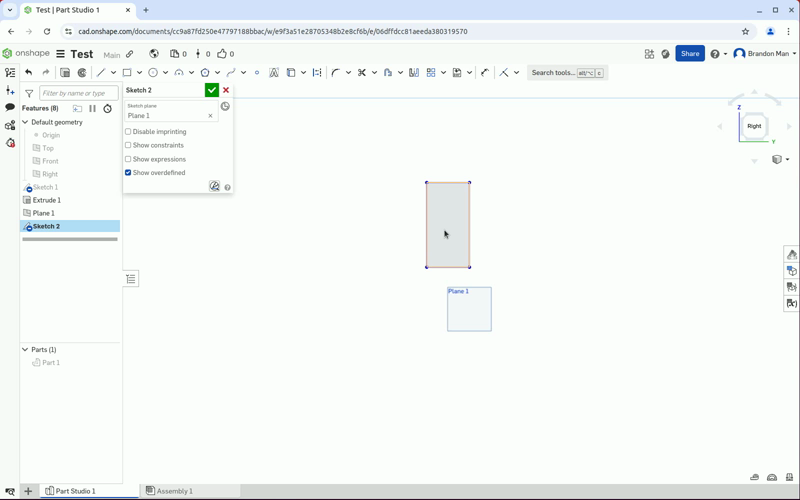
scroll(6)
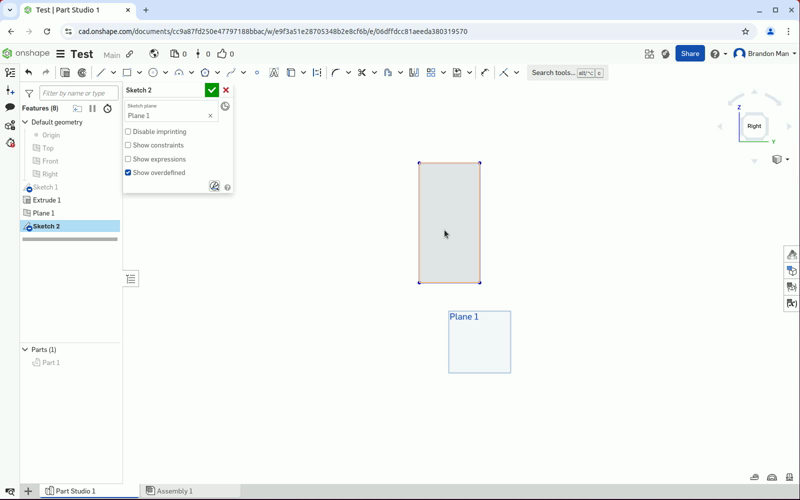
scroll(6)
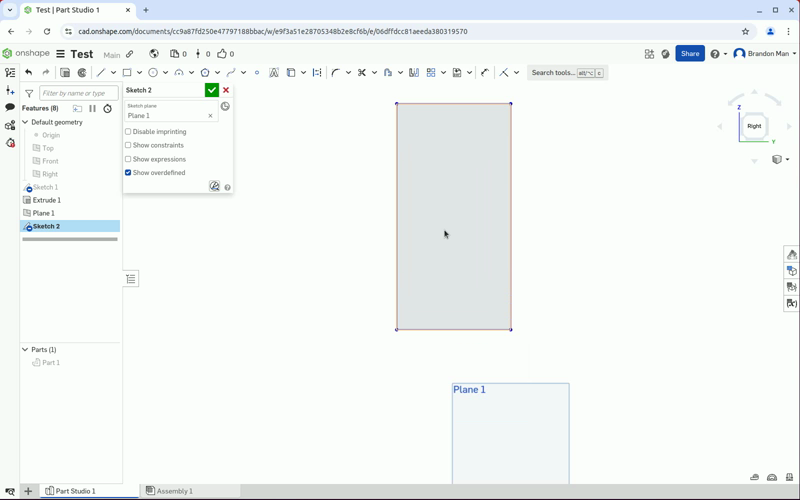
scroll(6)
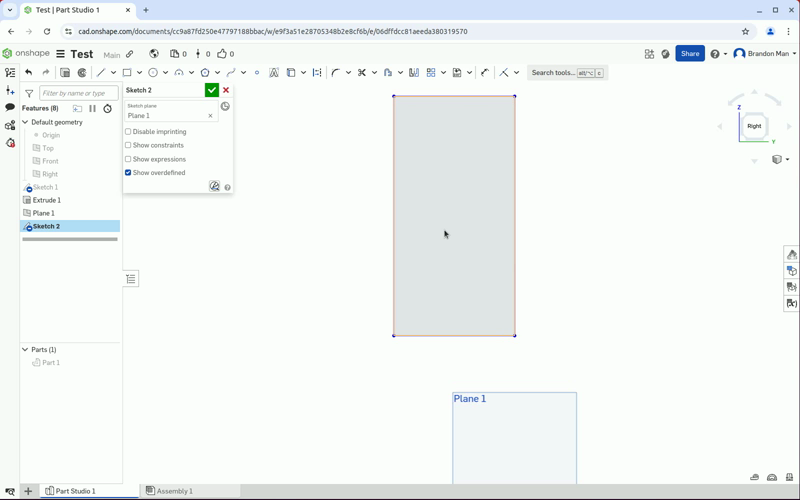
scroll(6)
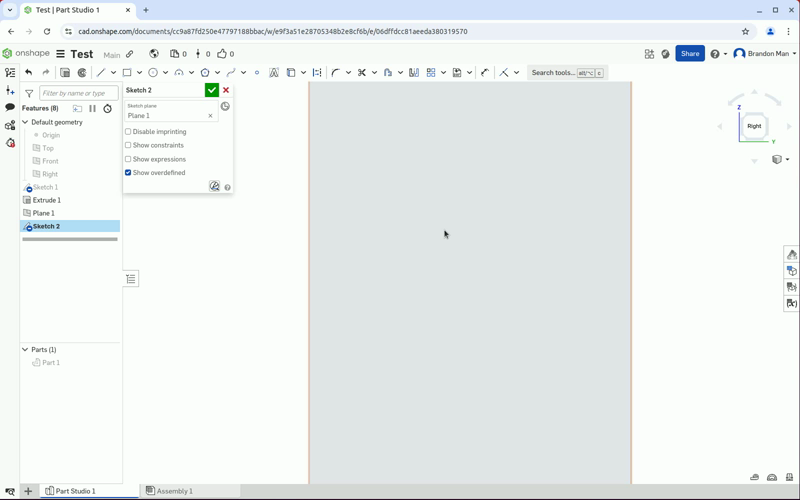
click(444, 229)
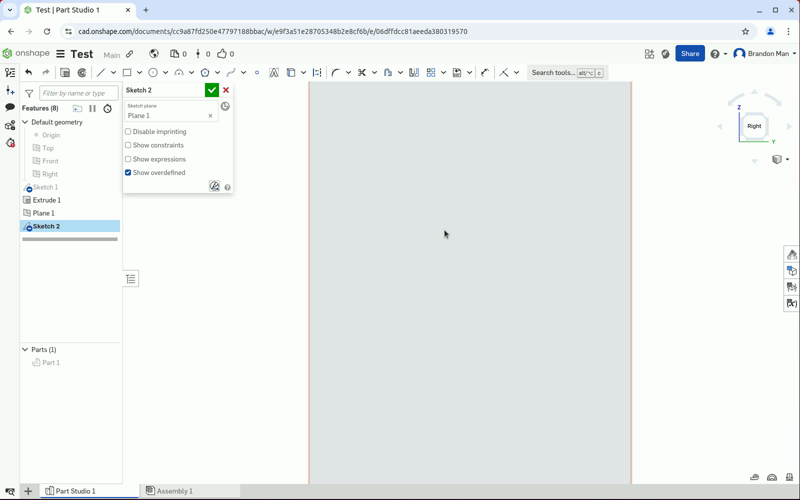
scroll(-6)
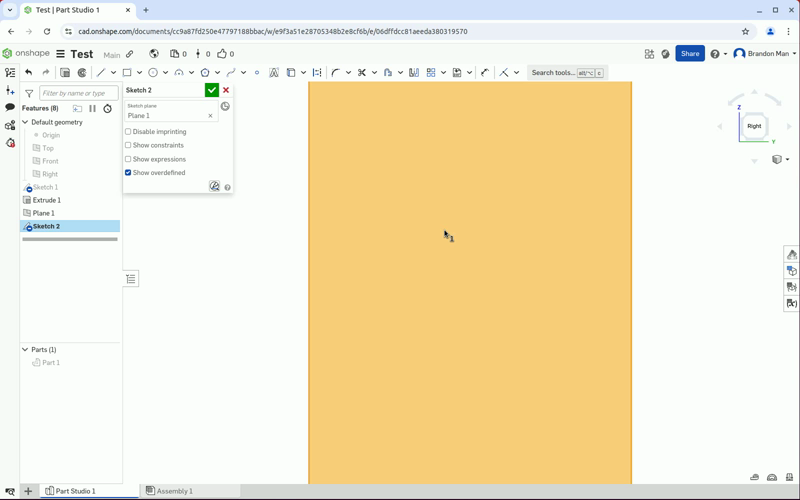
scroll(-6)
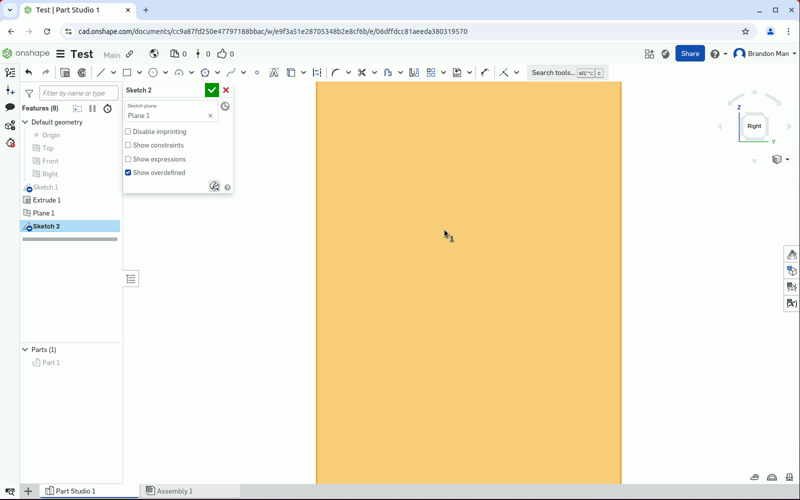
scroll(-6)
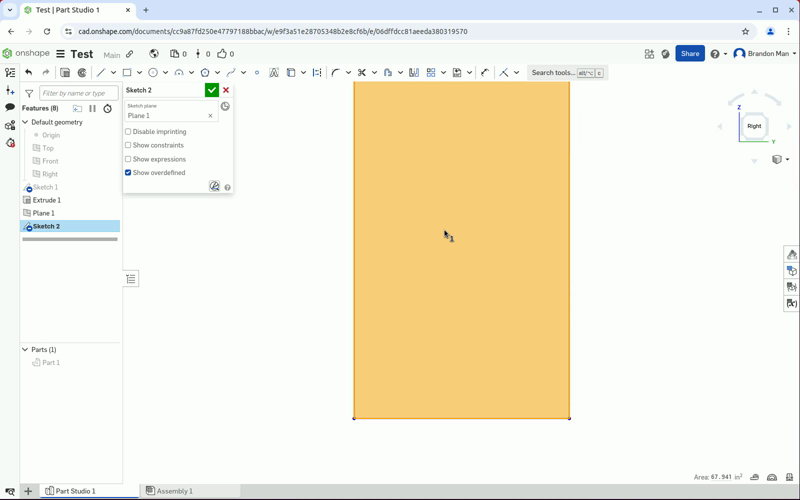
scroll(-6)
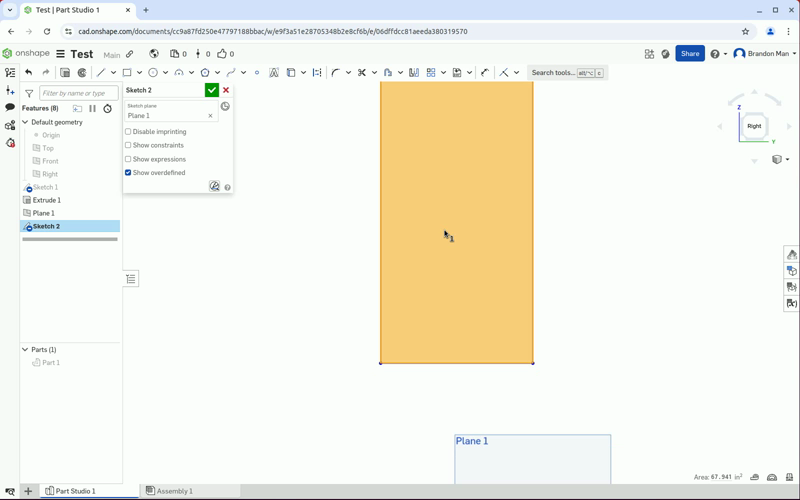
scroll(-6)
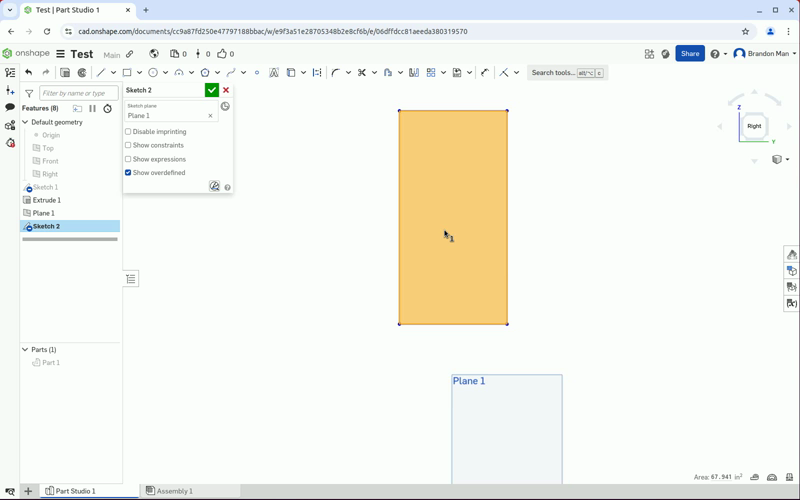
scroll(-6)
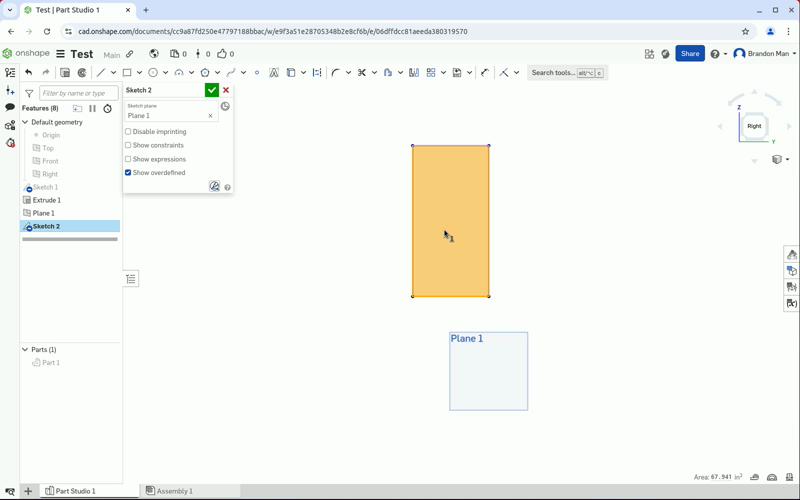
scroll(-6)
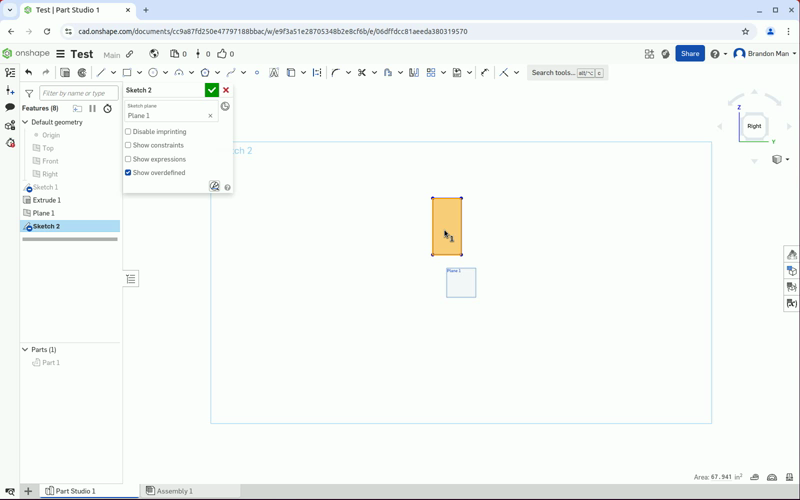
mouse_move(73, 352)
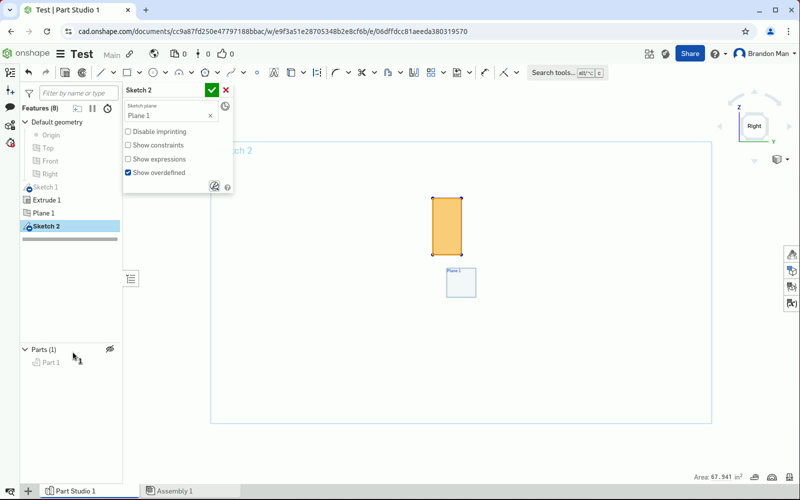
key(shift+y)
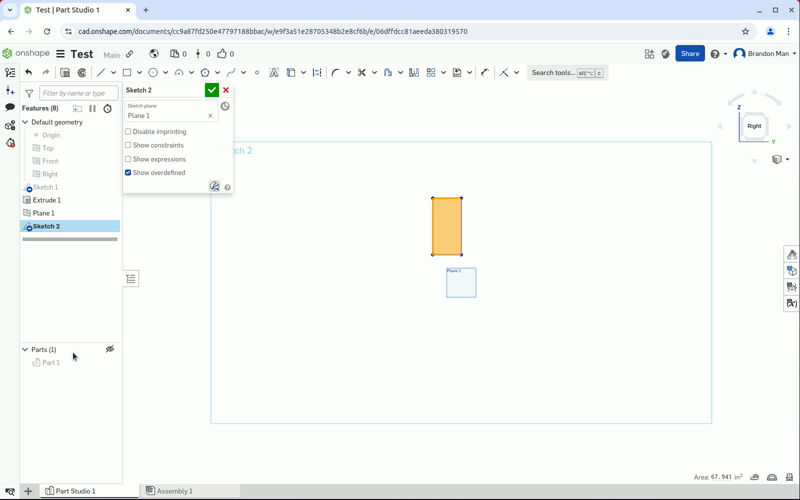
key(shift+e)
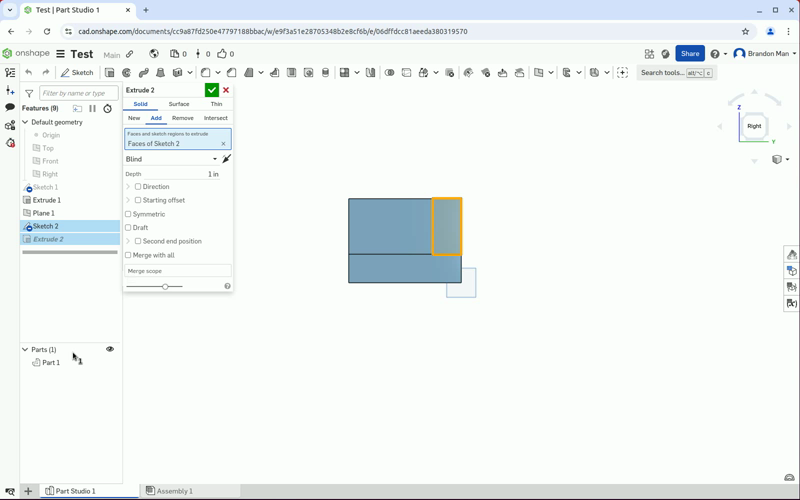
mouse_move(143, 106)
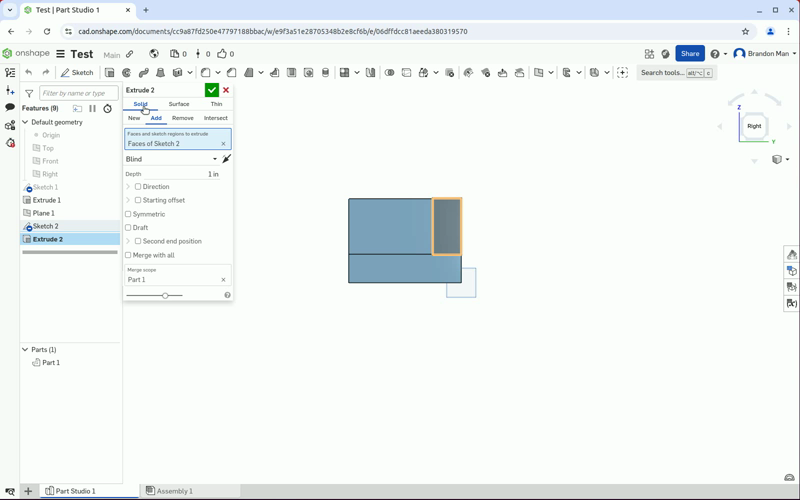
click(143, 106)
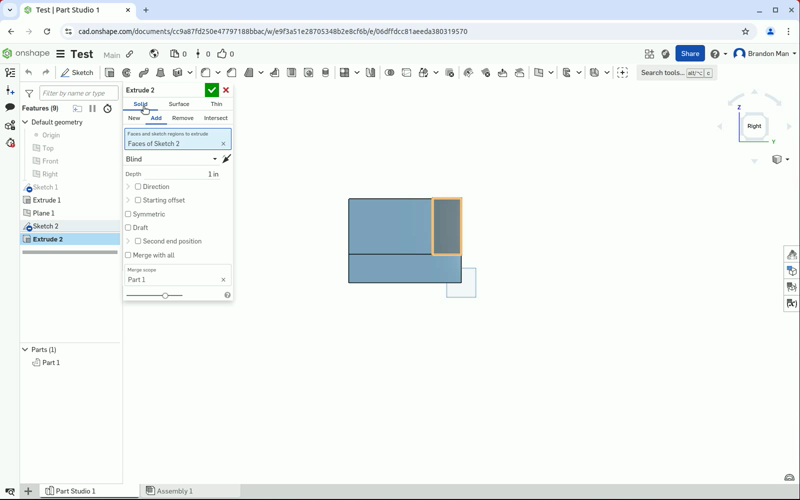
mouse_move(186, 120)
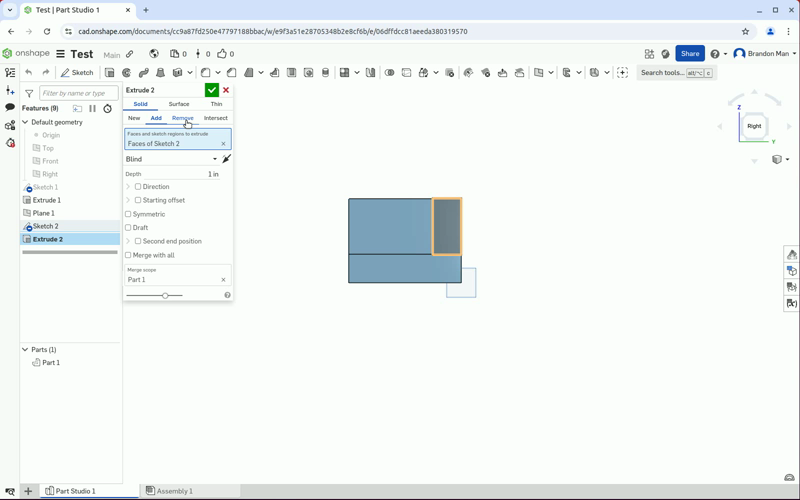
click(186, 120)
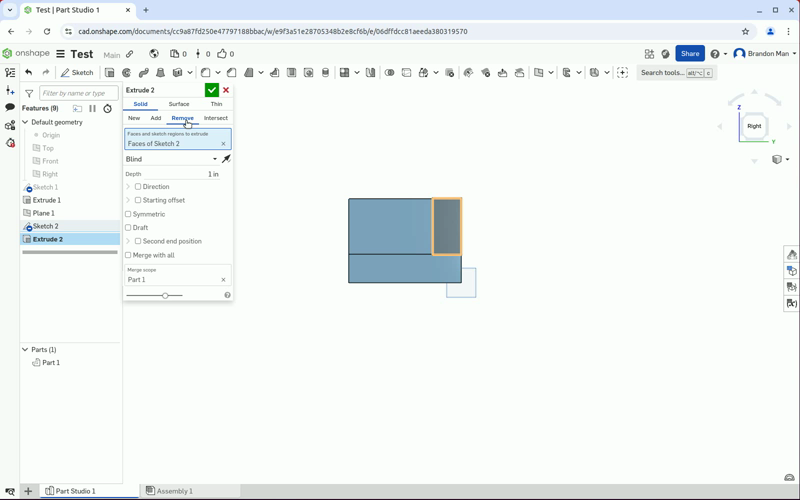
key(tab, 4)
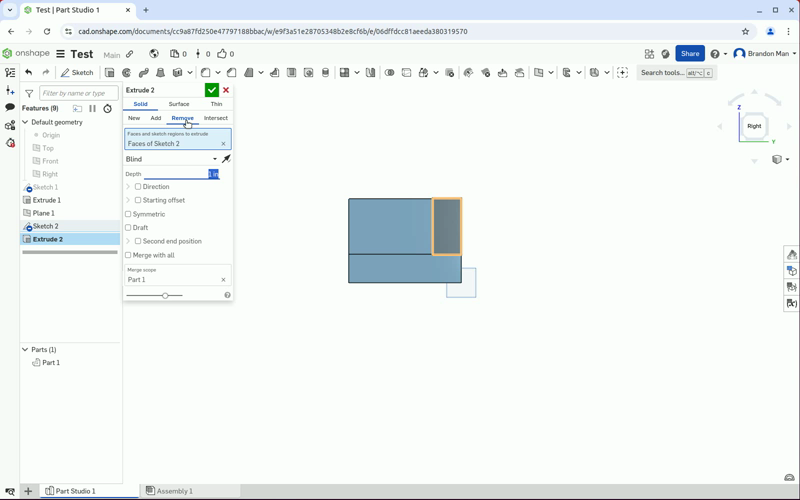
text(11.554)
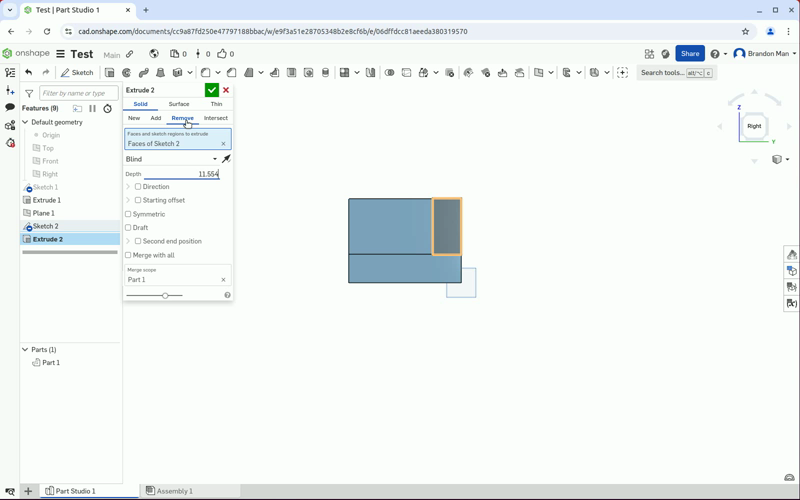
key(tab, 6)
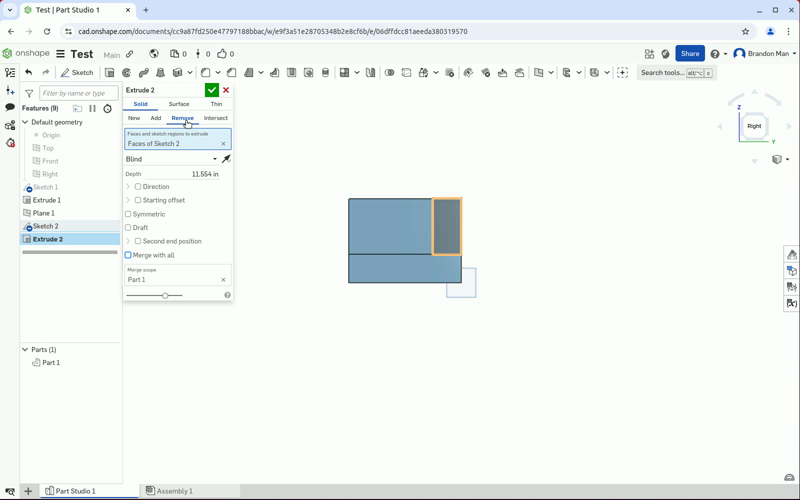
key(space)
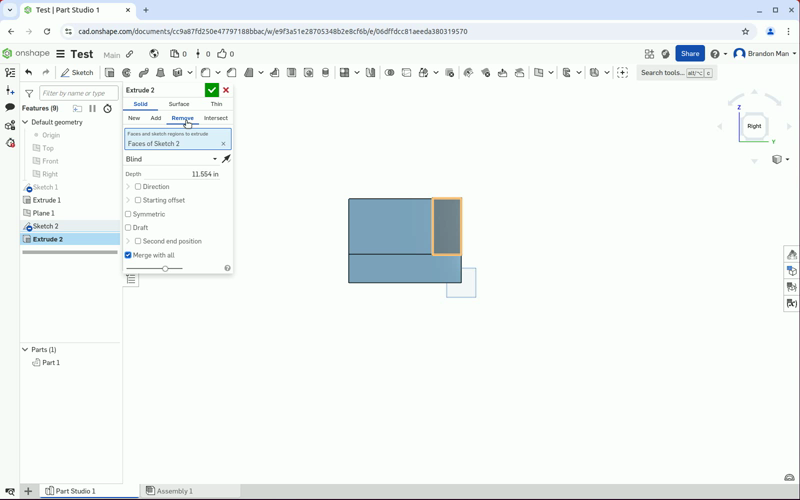
key(enter)
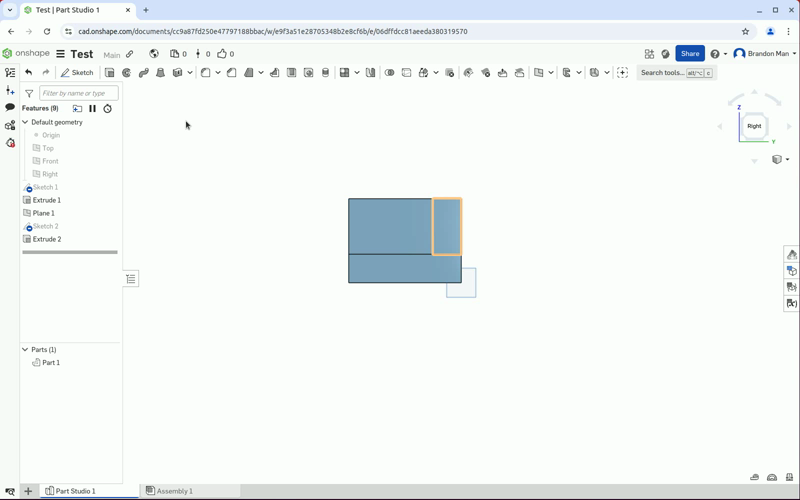
key(shift+h)
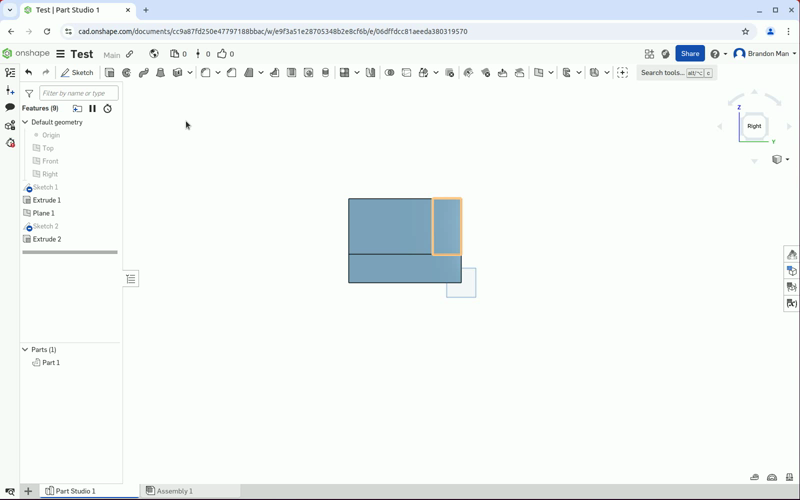
key(shift+h)
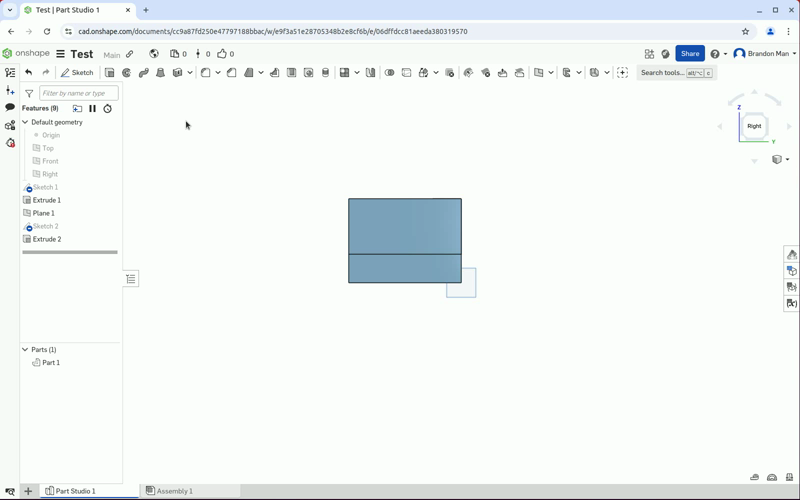
mouse_move(73, 189)
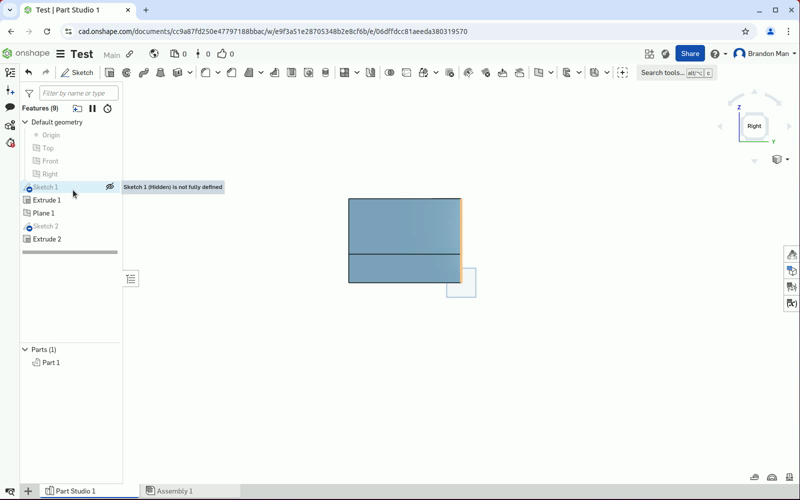
click(73, 189)
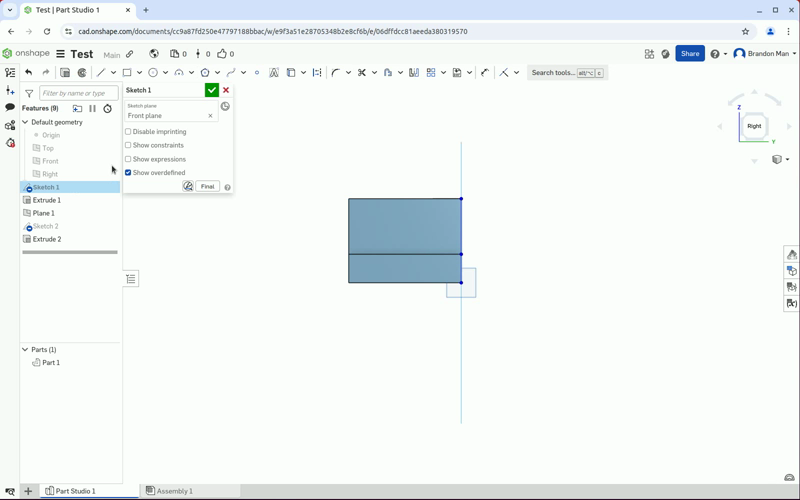
mouse_move(229, 92)
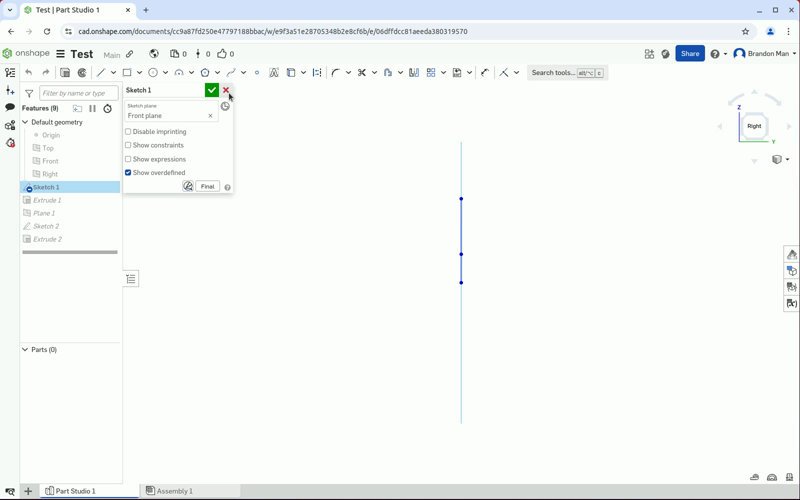
click(229, 92)
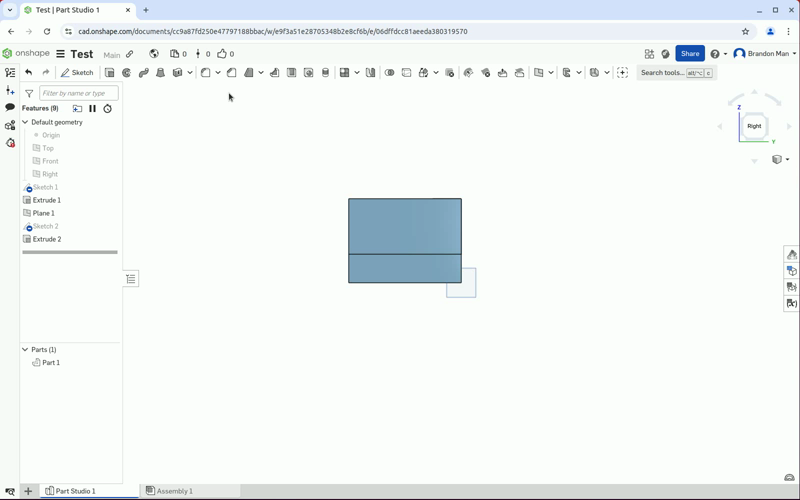
mouse_move(73, 352)
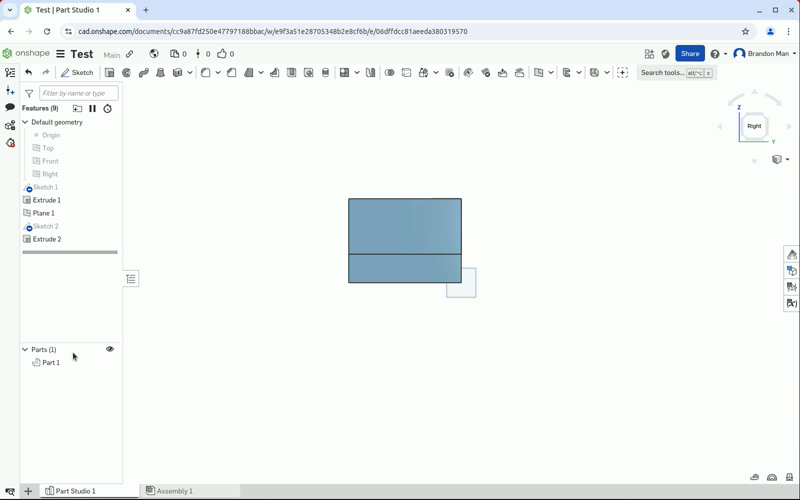
key(y)
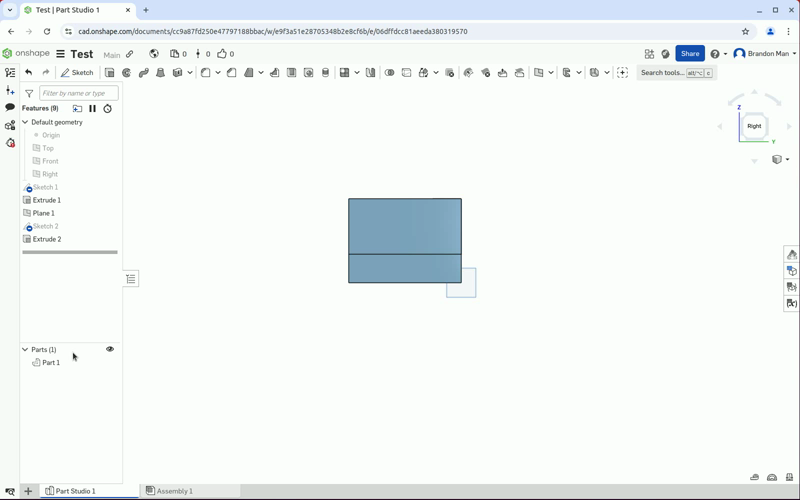
key(shift+p)
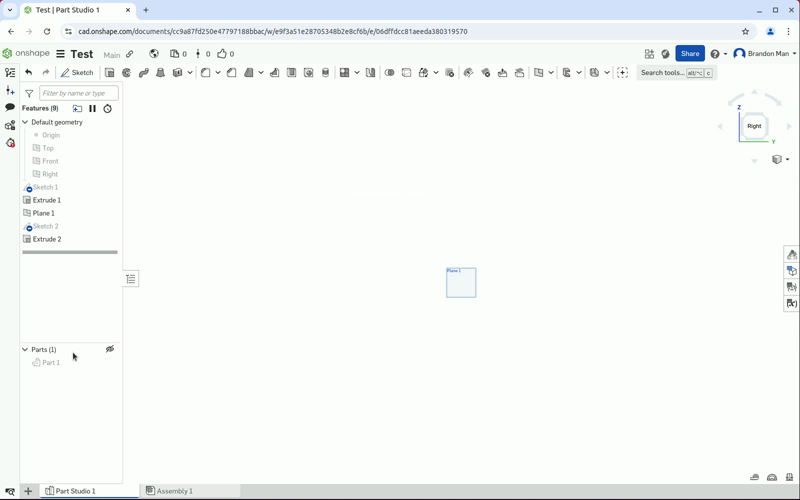
key(space)
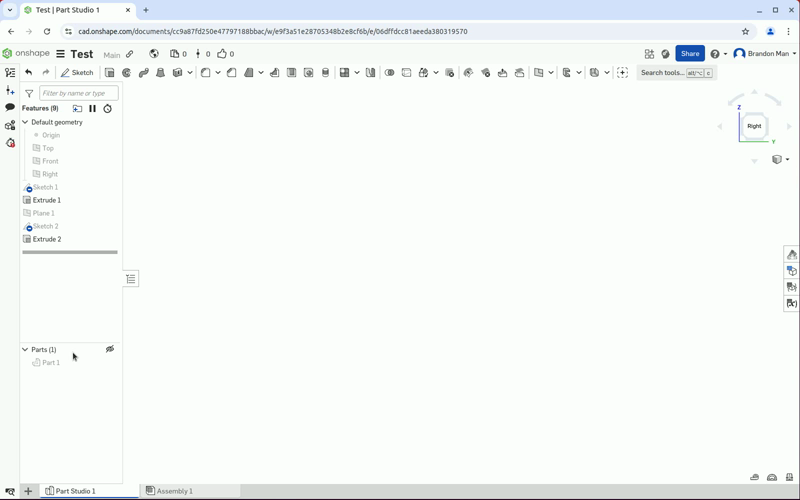
key_down(shift)
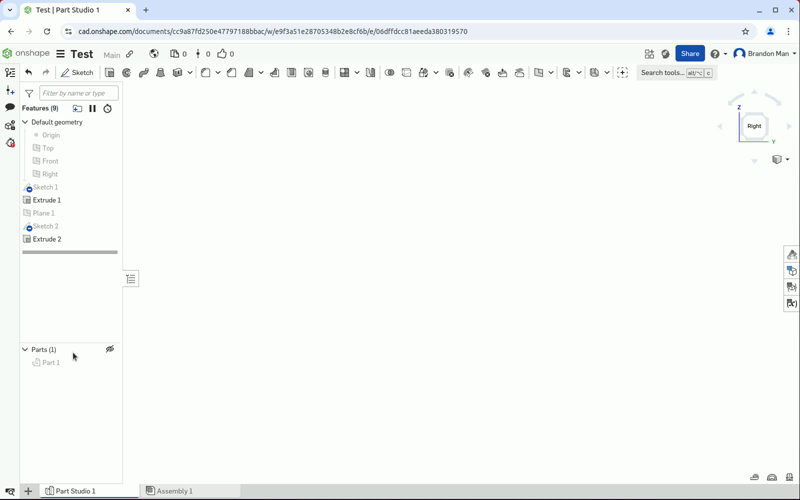
key(right)
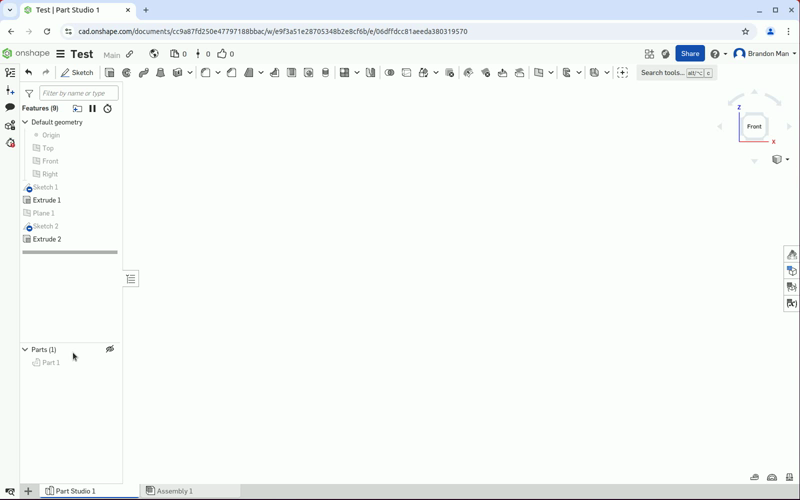
key_up(shift)
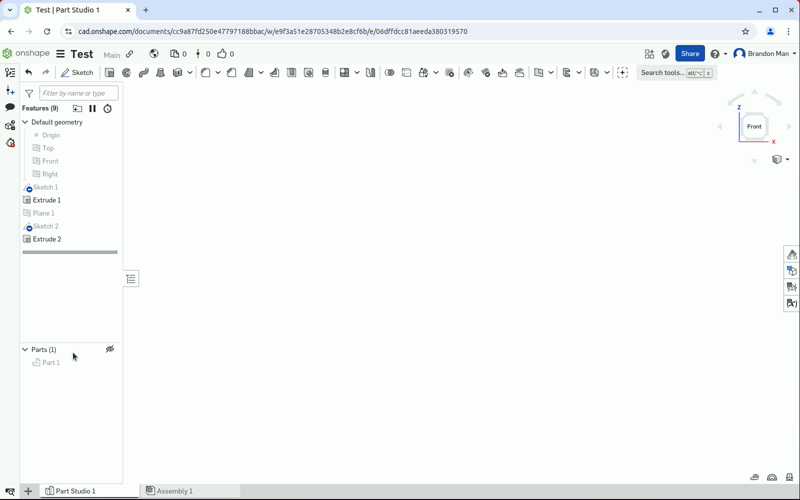
key(space)
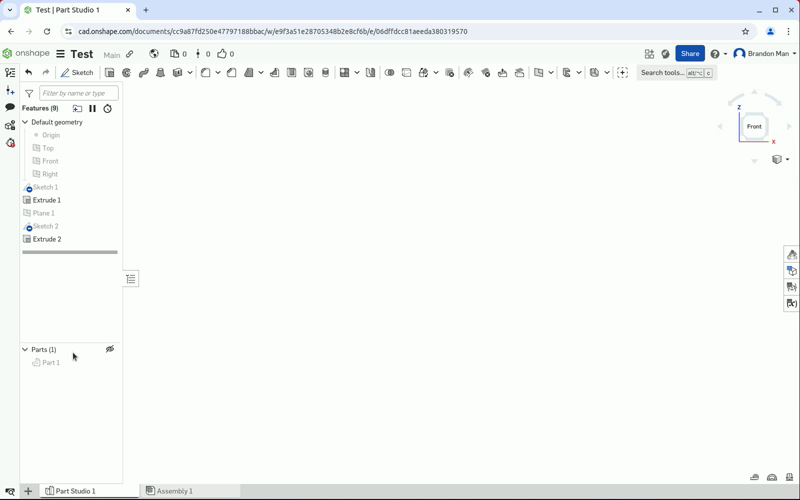
key_down(shift)
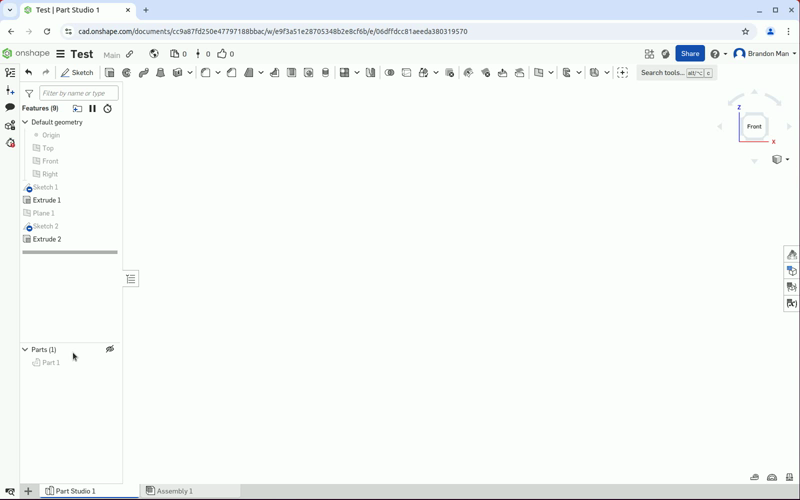
key(down)
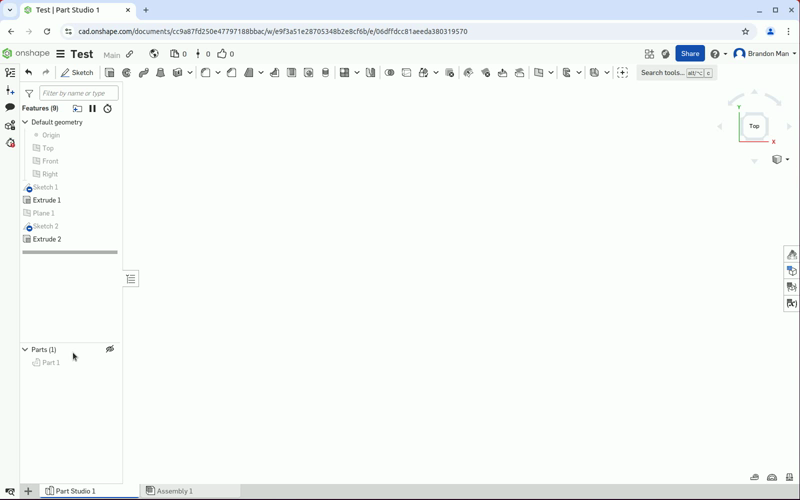
key_up(shift)
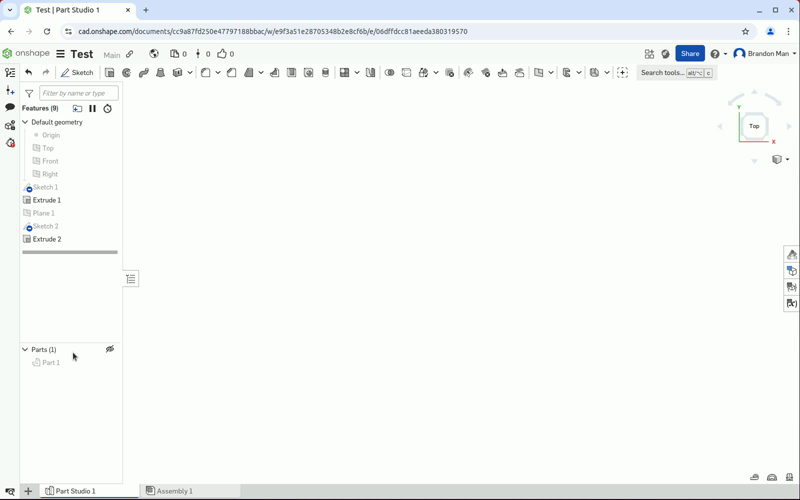
mouse_move(73, 352)
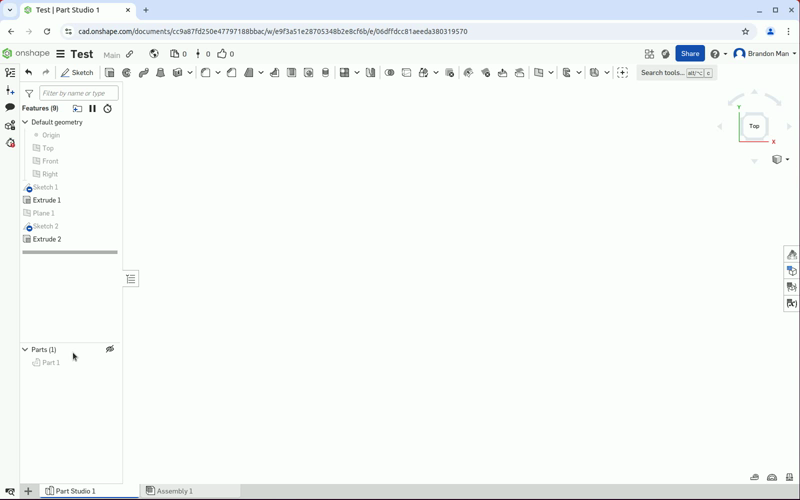
key(shift+y)
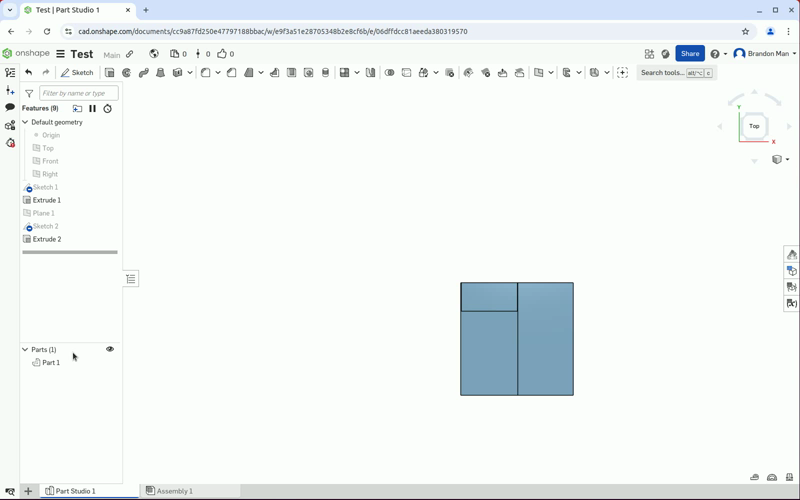
mouse_move(541, 75)
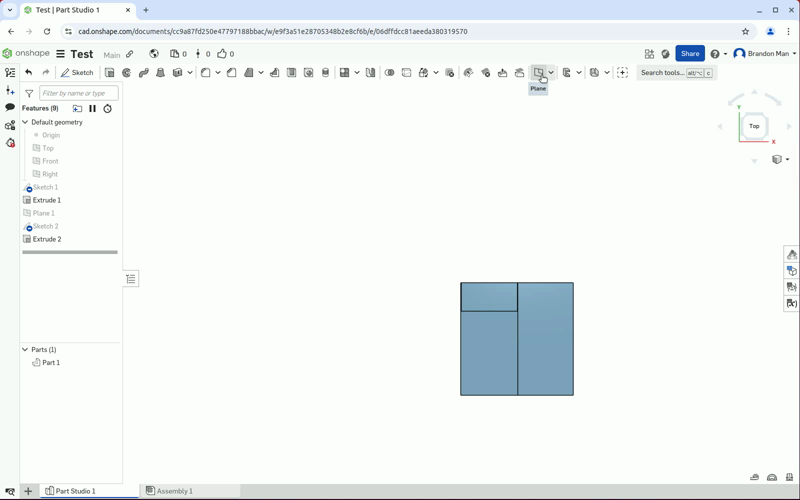
click(541, 75)
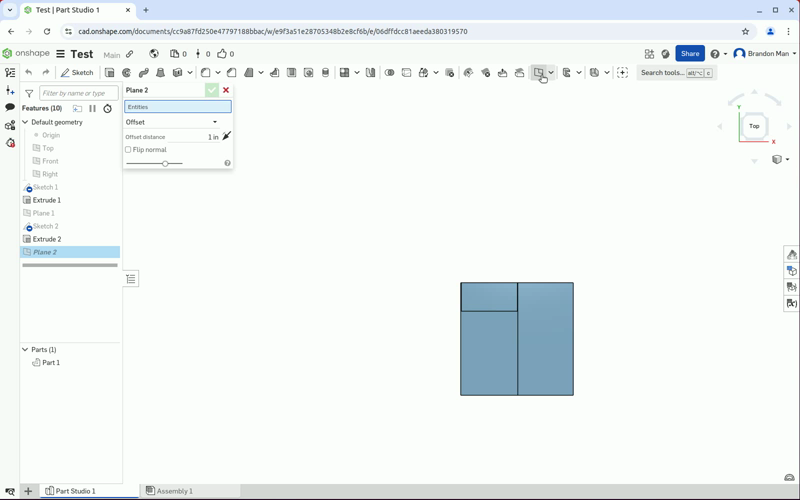
mouse_move(73, 150)
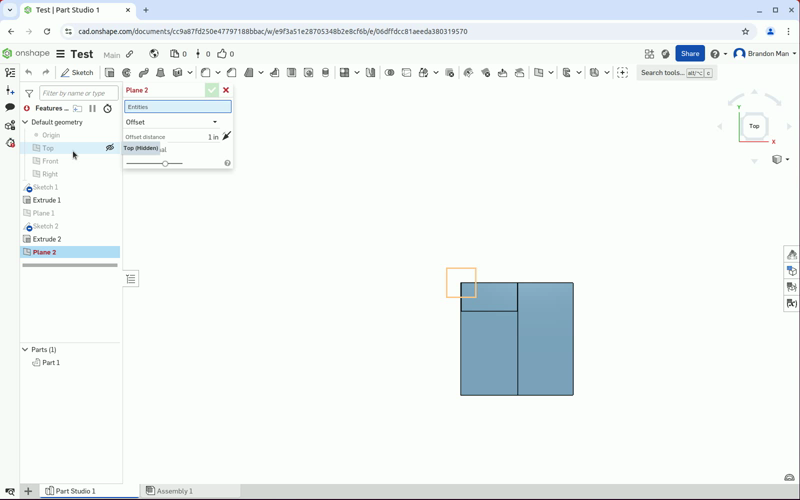
click(73, 150)
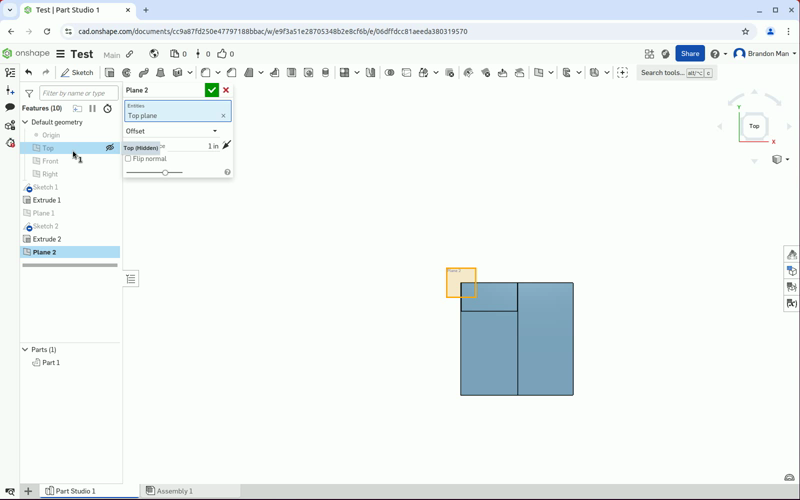
key(tab, 2)
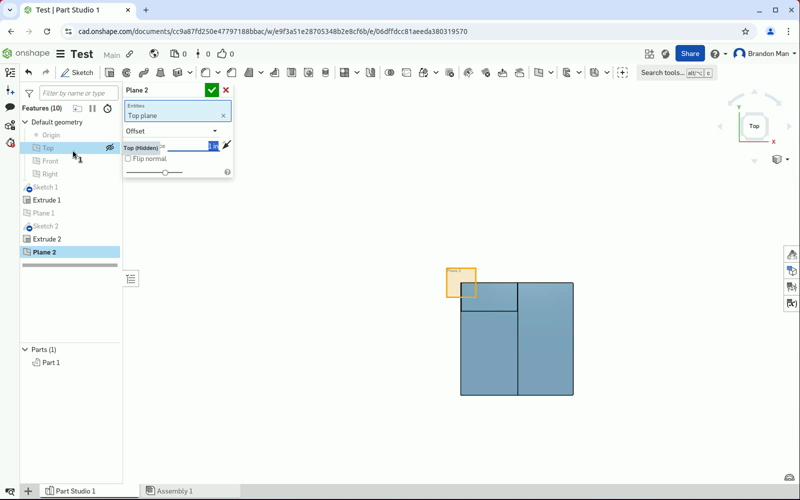
text(5.792)
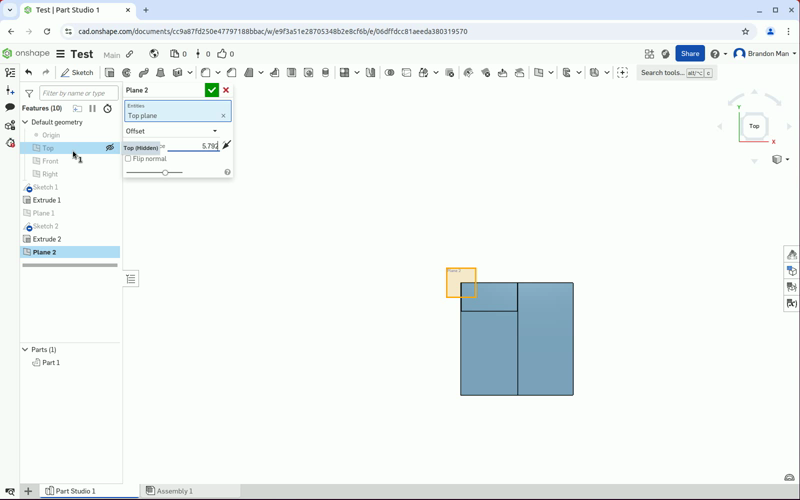
key(enter, 2)
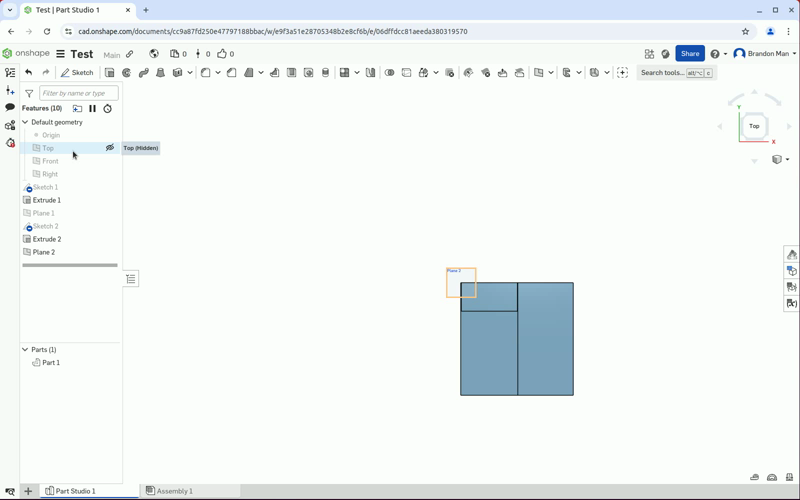
key(shift+s)
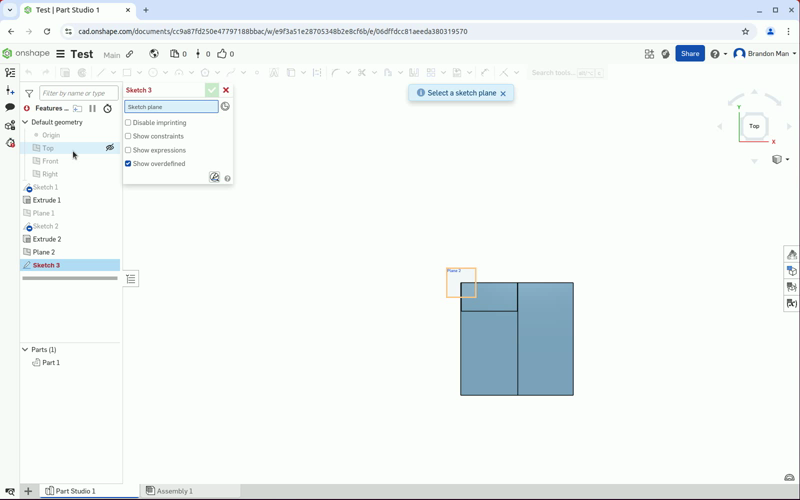
mouse_move(73, 254)
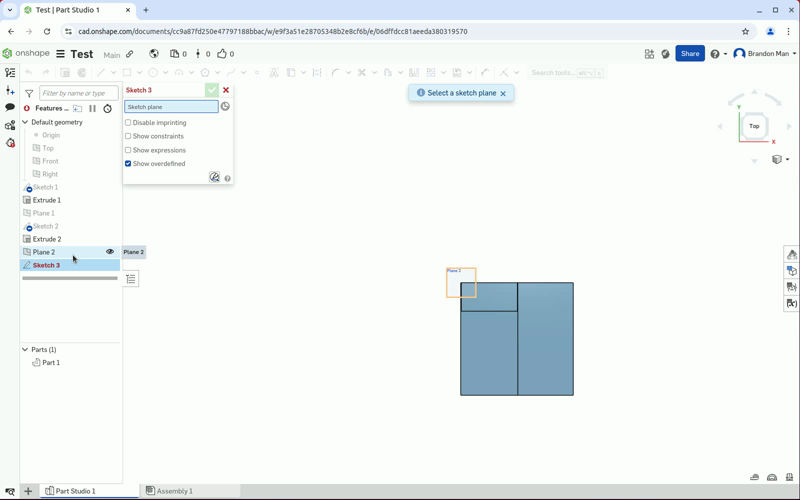
click(73, 254)
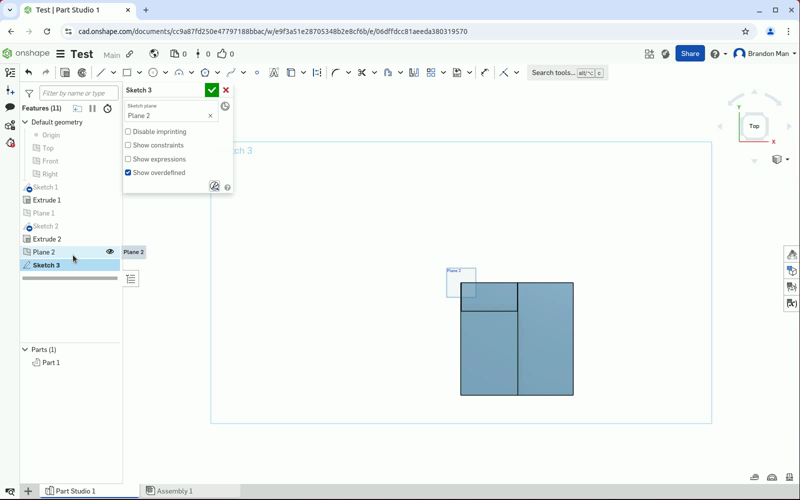
mouse_move(73, 352)
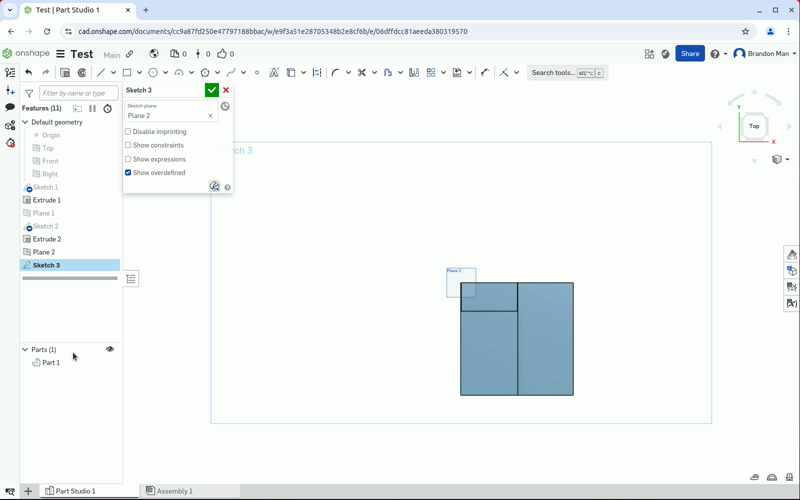
key(y)
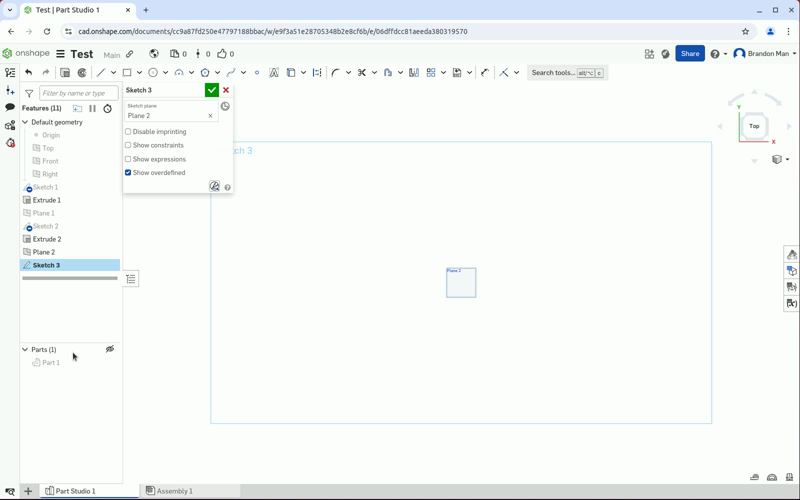
key(l)
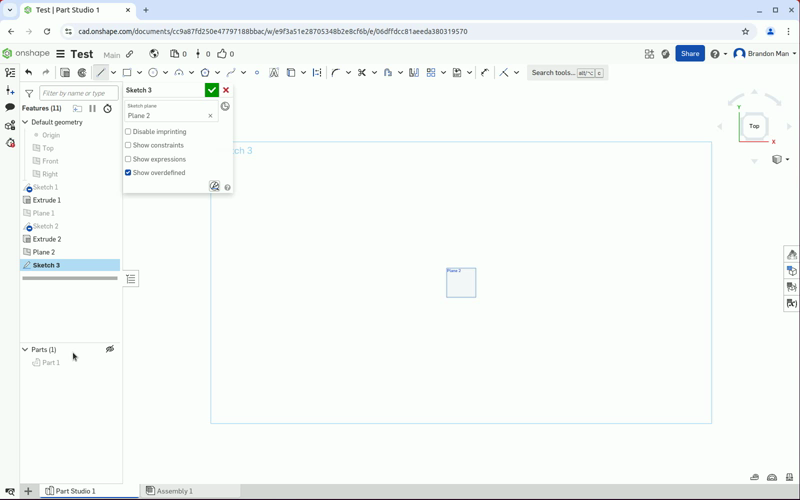
key_down(shift)
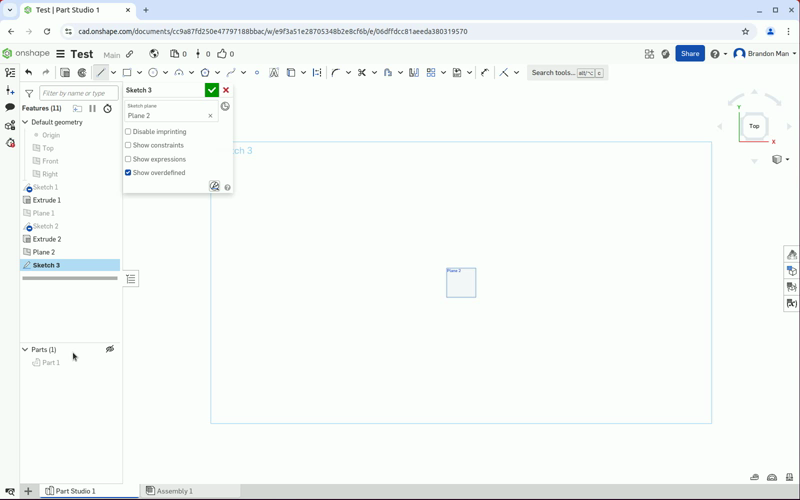
mouse_move(545, 339)
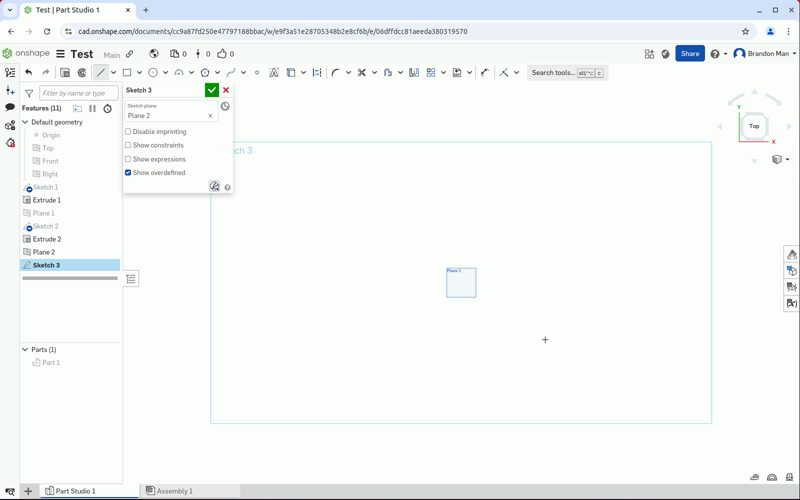
click(545, 339)
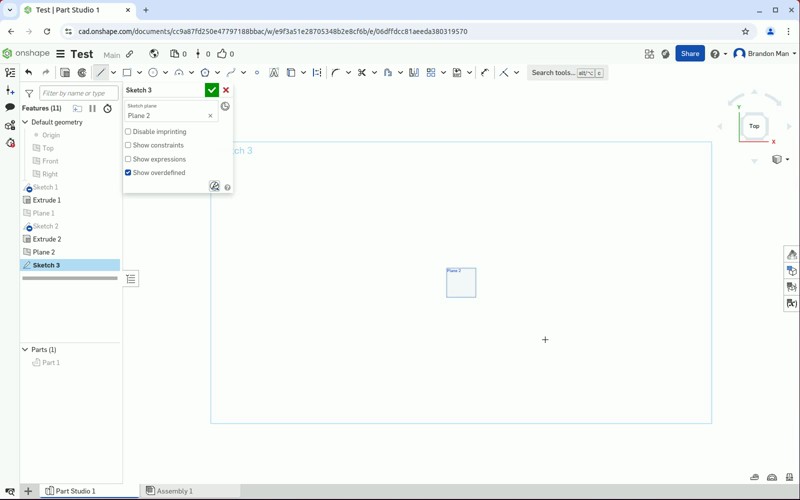
key_up(shift)
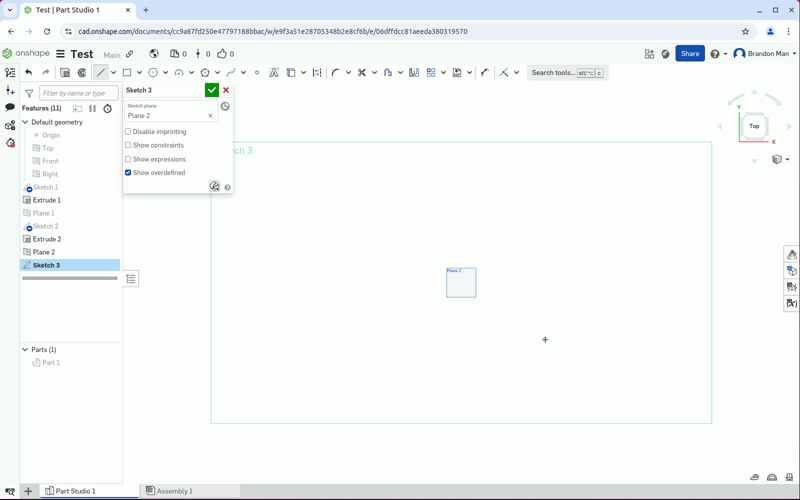
key_down(shift)
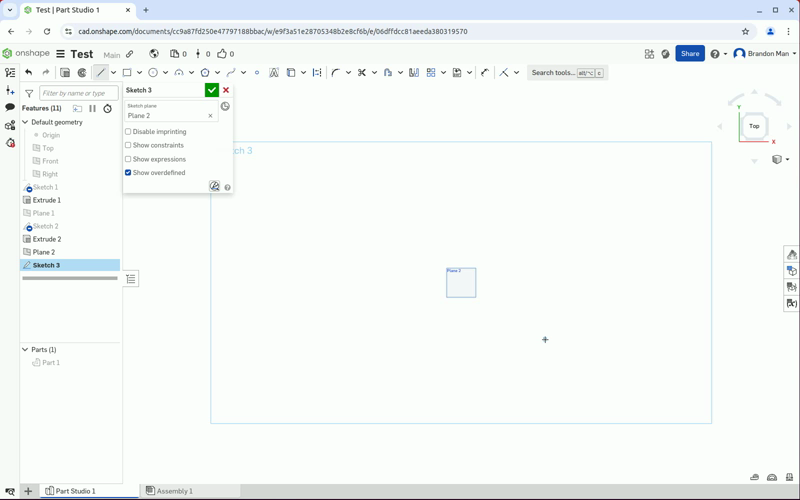
mouse_move(575, 339)
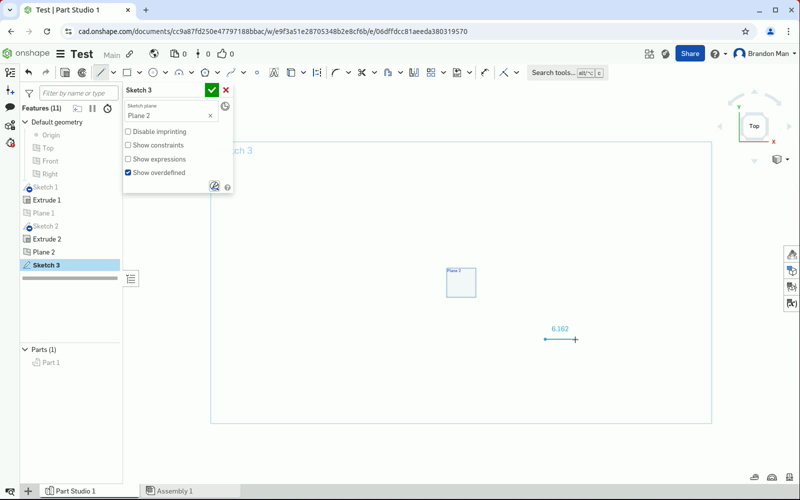
mouse_move(573, 339)
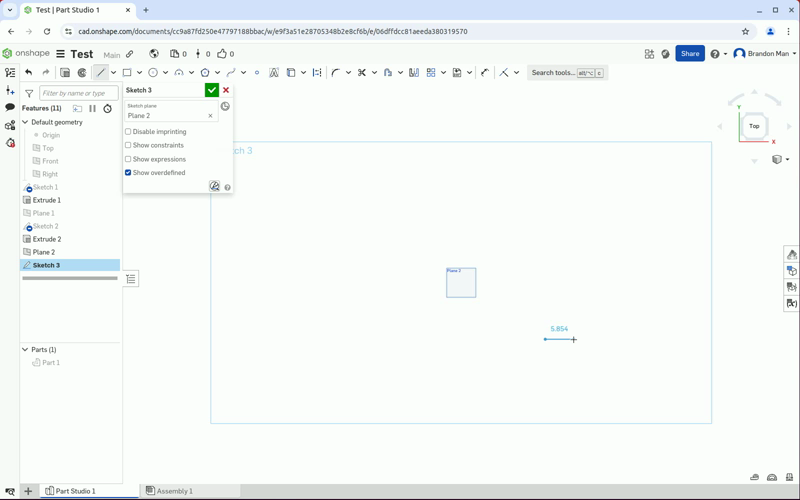
click(573, 339)
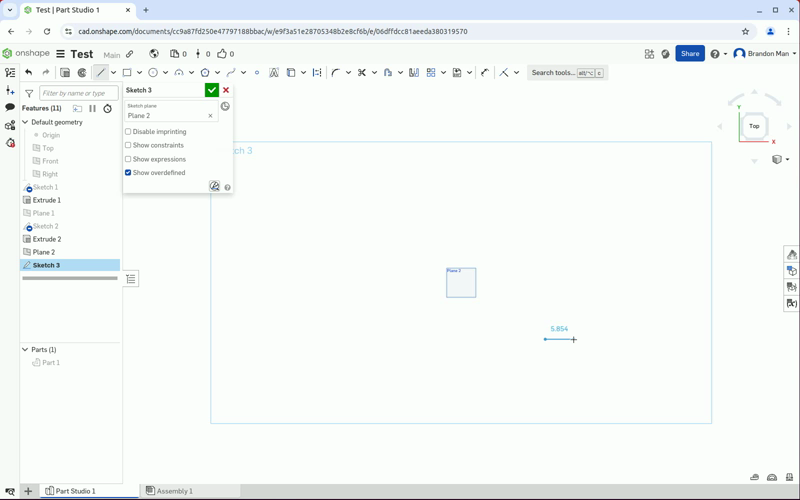
key_up(shift)
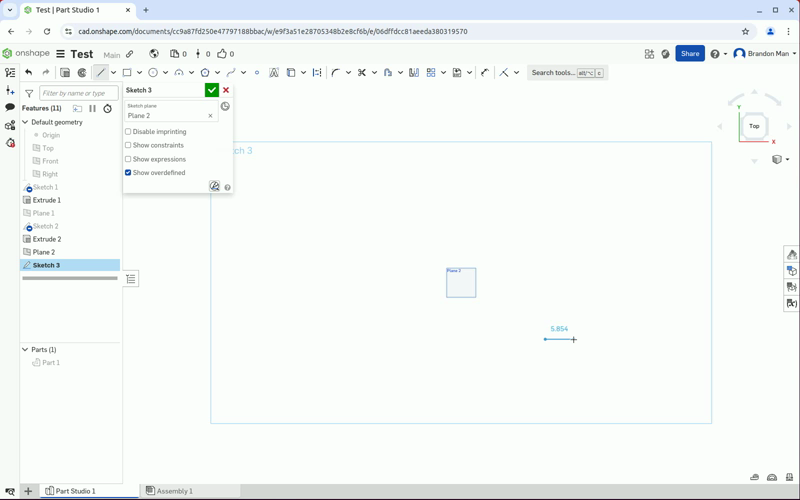
key_down(shift)
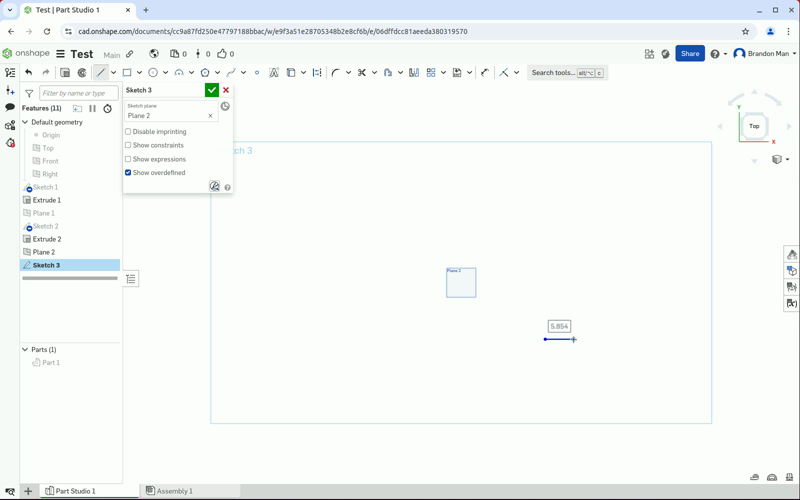
mouse_move(589, 339)
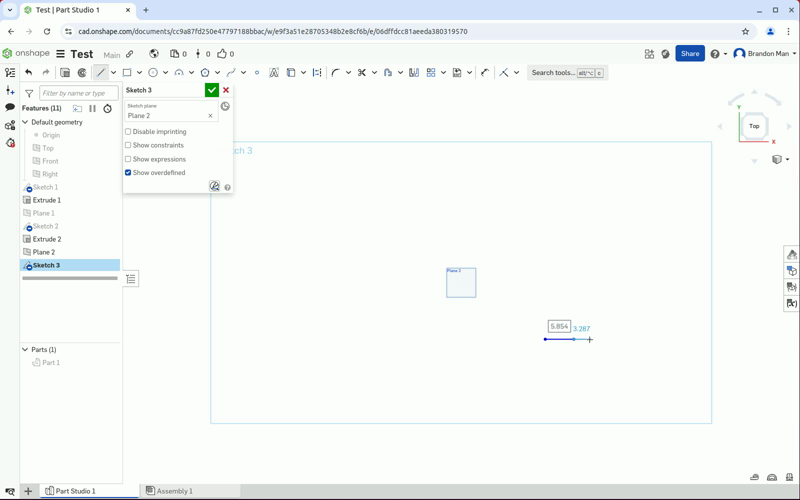
mouse_move(573, 282)
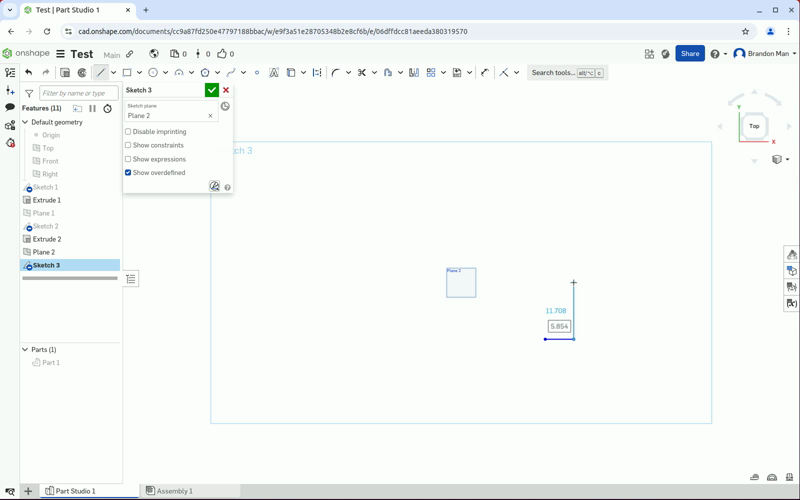
click(573, 282)
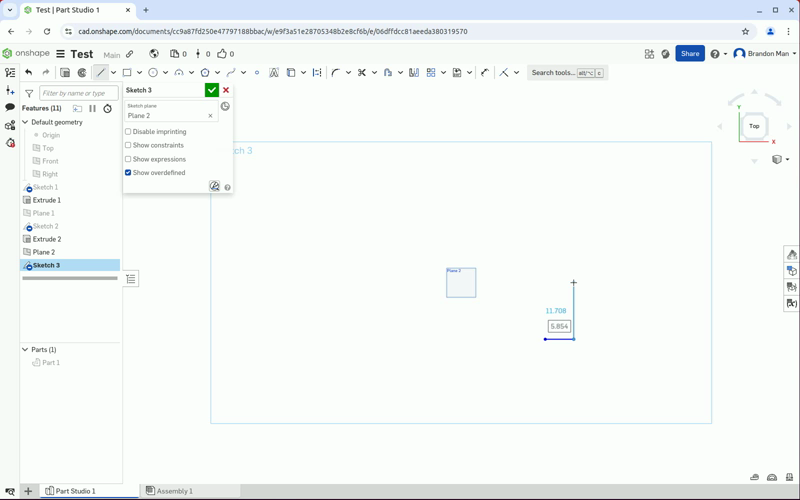
key_up(shift)
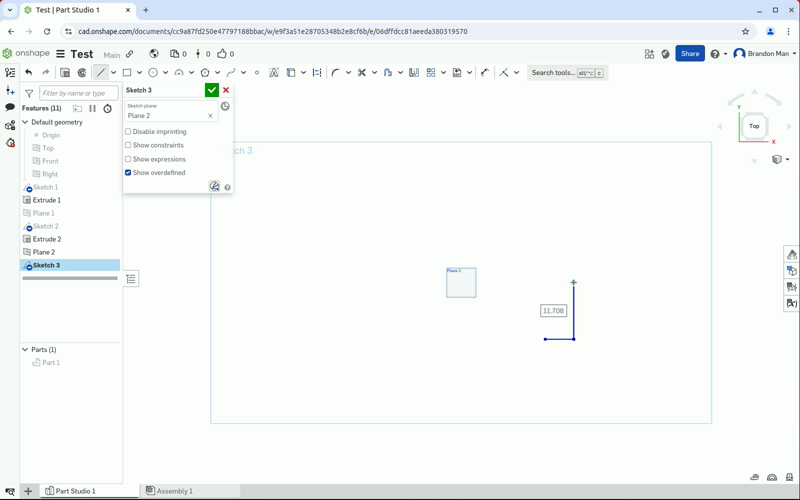
key_down(shift)
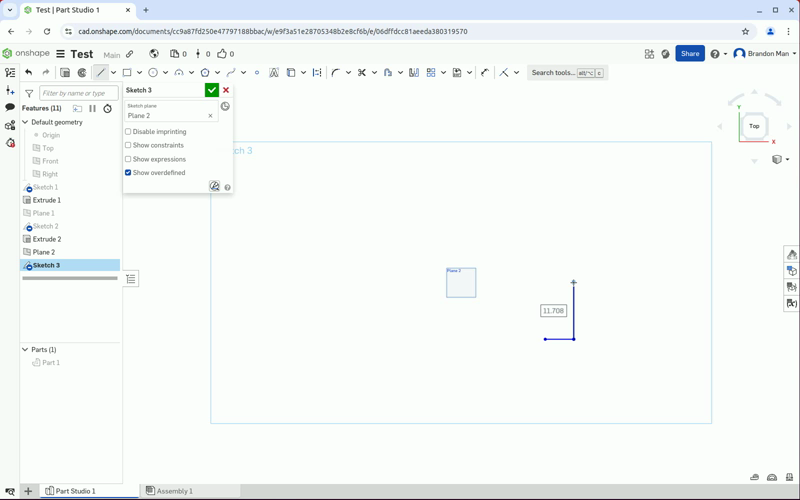
mouse_move(589, 282)
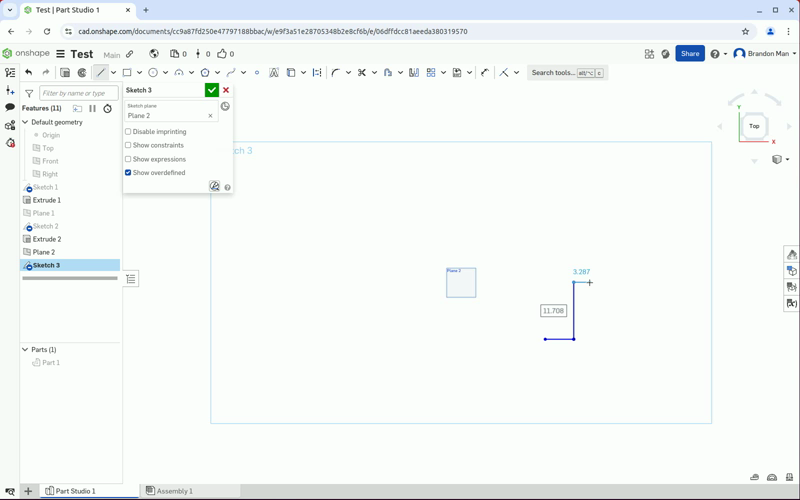
mouse_move(545, 282)
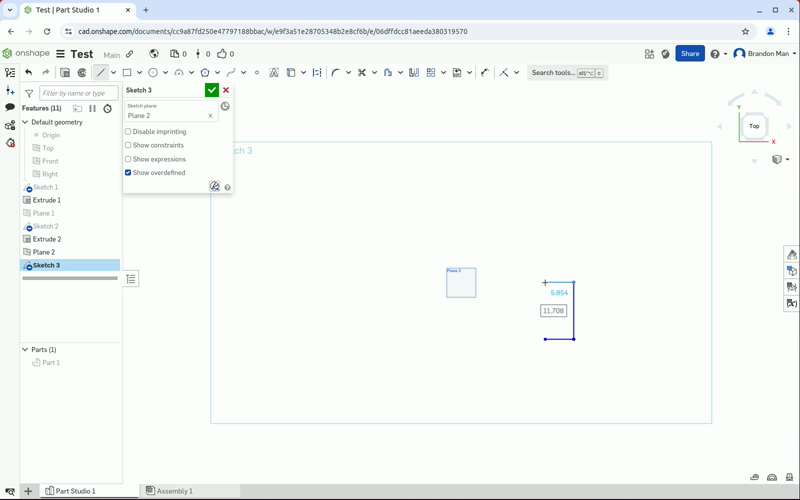
click(545, 282)
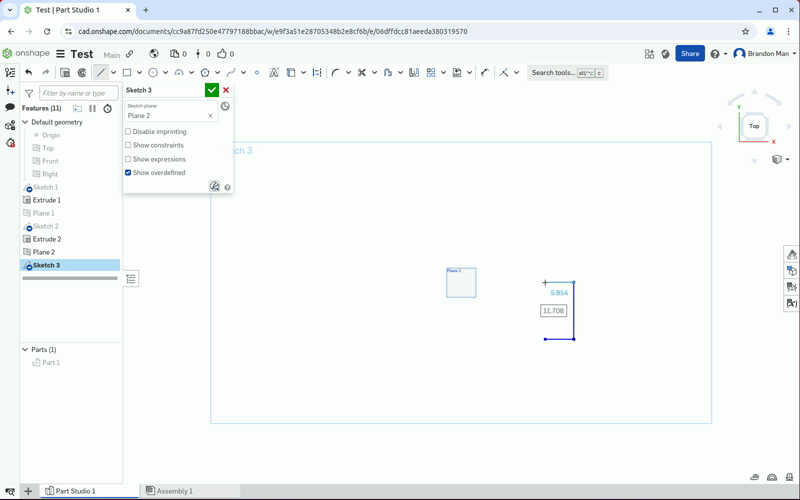
key_up(shift)
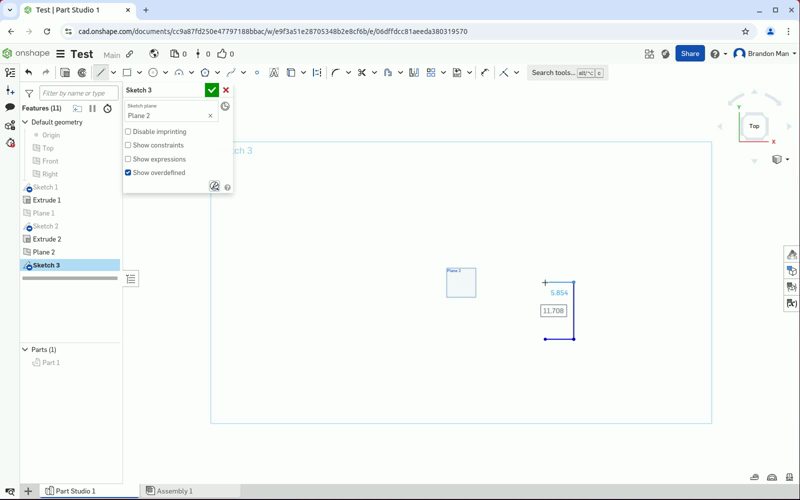
mouse_move(575, 282)
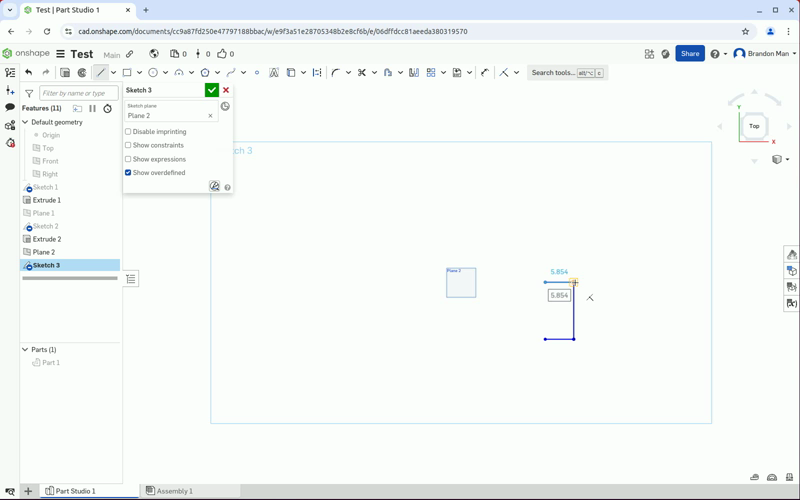
key_down(shift)
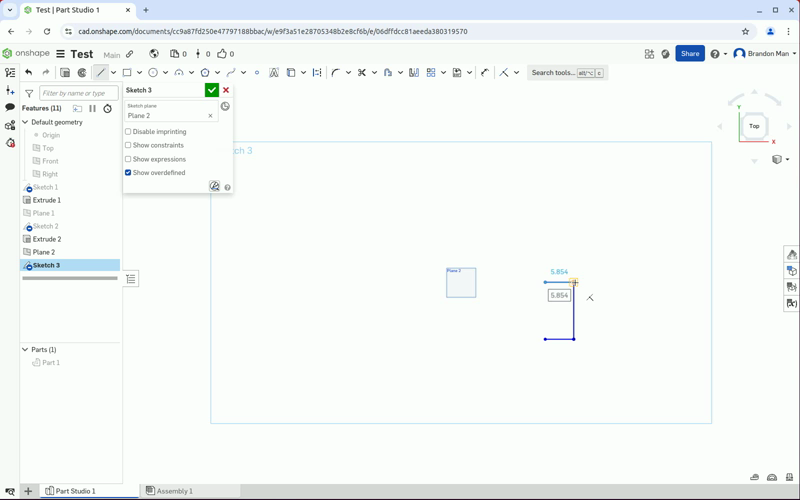
mouse_move(545, 339)
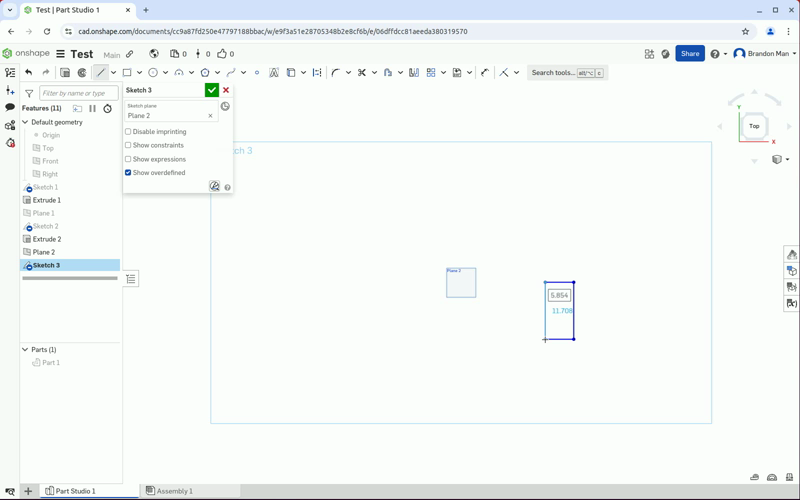
key_up(shift)
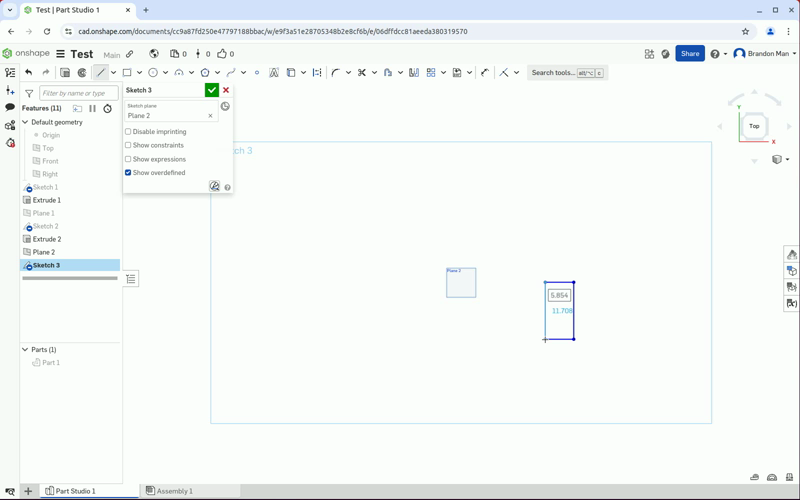
click(545, 339)
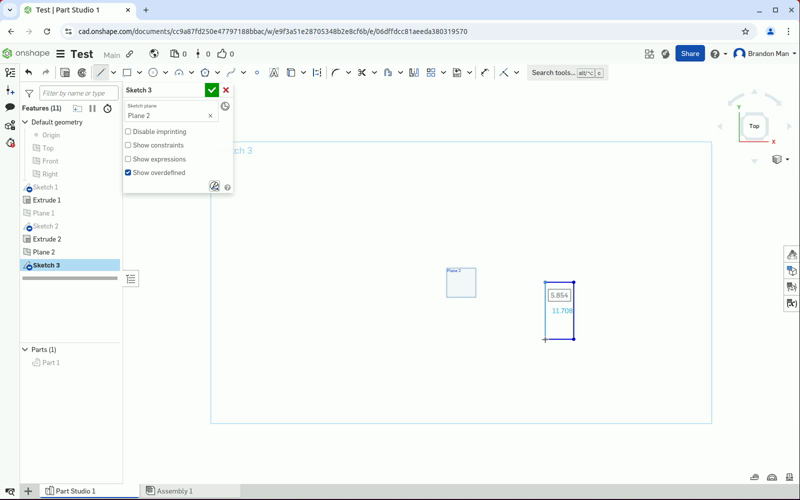
key(esc)
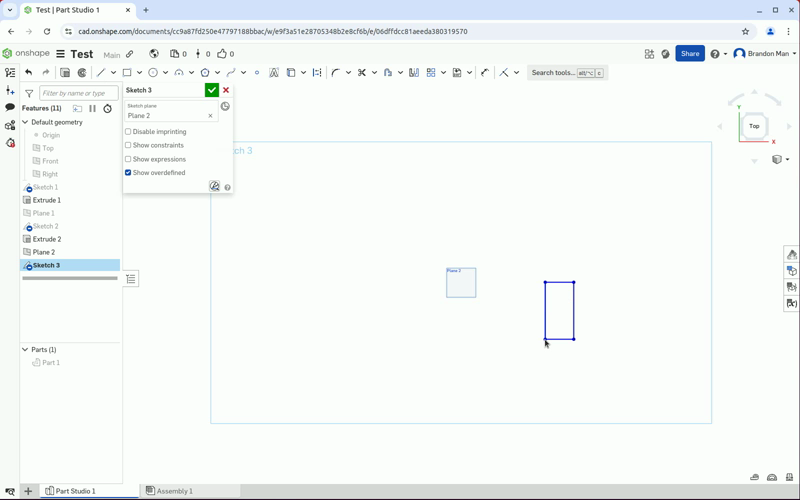
mouse_move(571, 306)
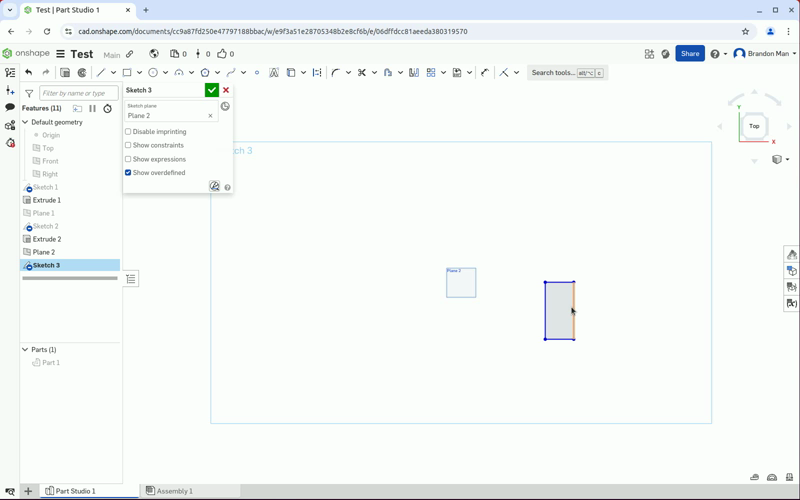
scroll(6)
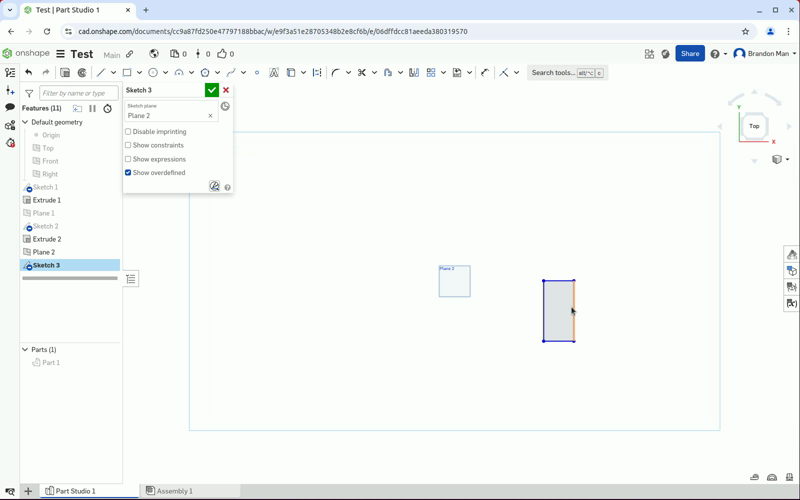
scroll(6)
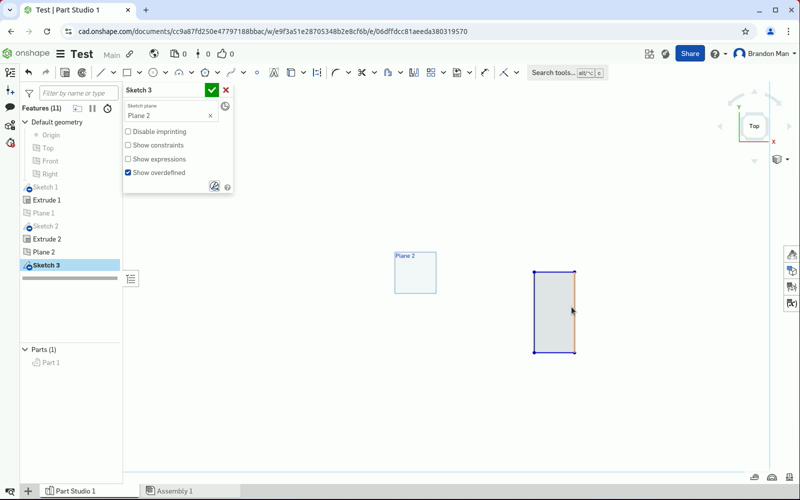
scroll(6)
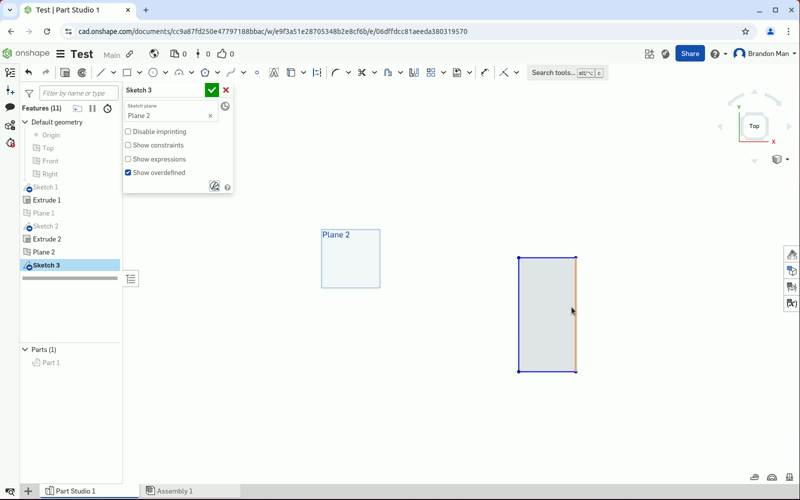
scroll(6)
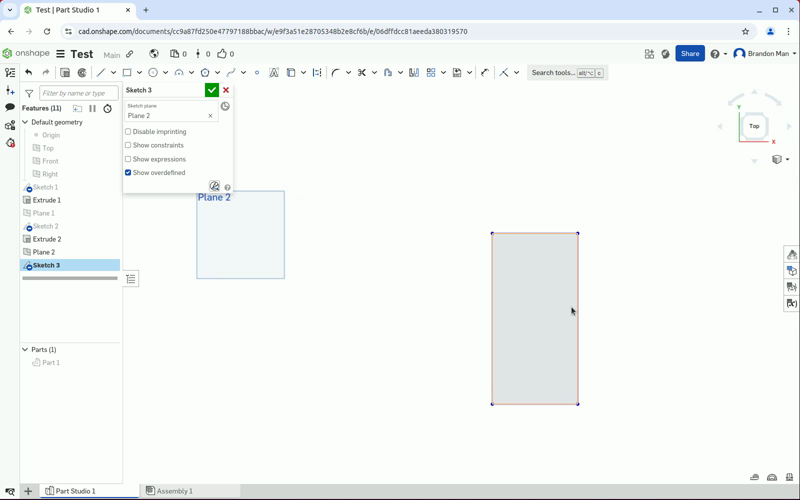
scroll(6)
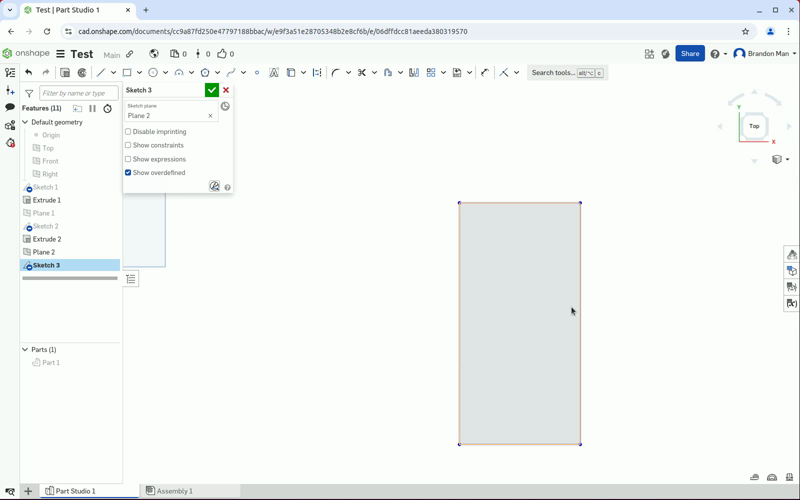
scroll(6)
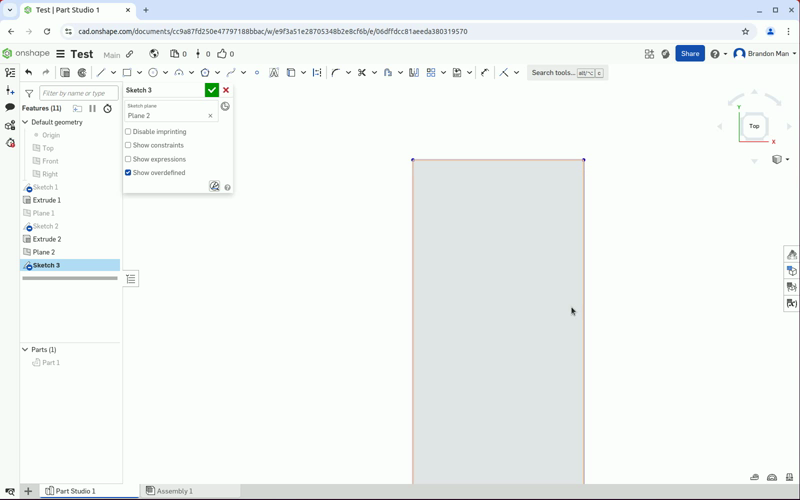
scroll(6)
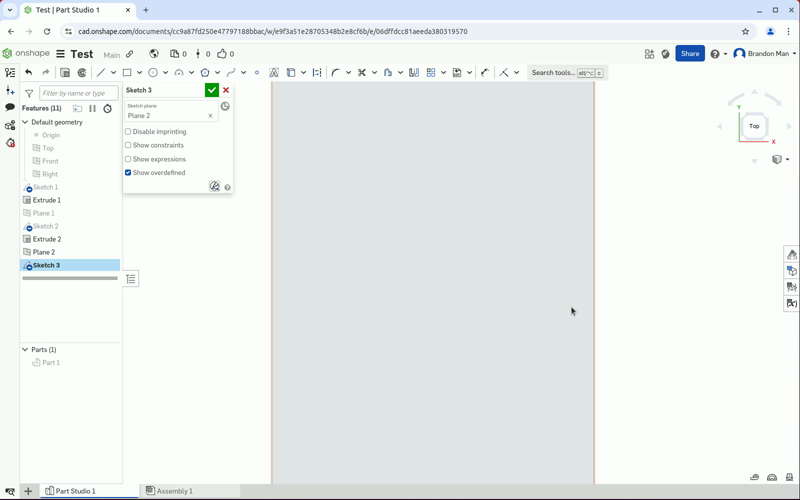
click(571, 306)
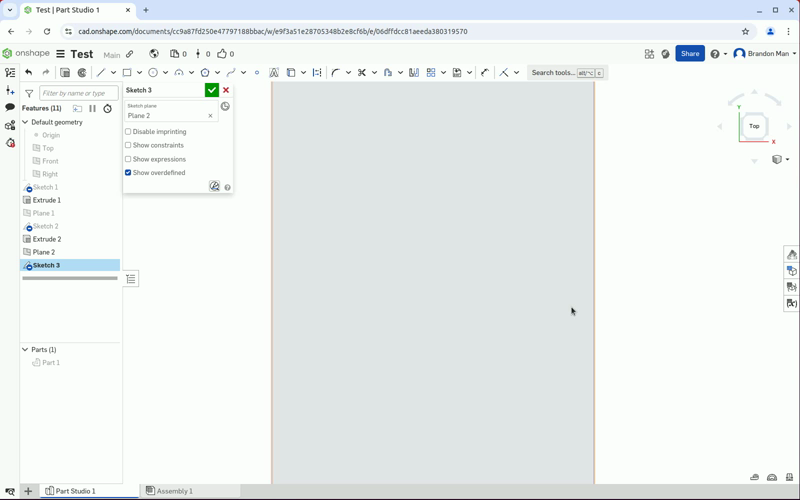
scroll(-6)
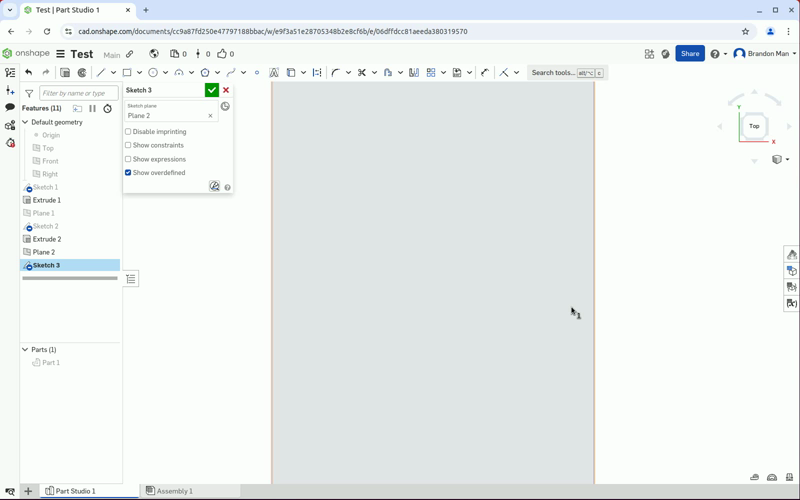
scroll(-6)
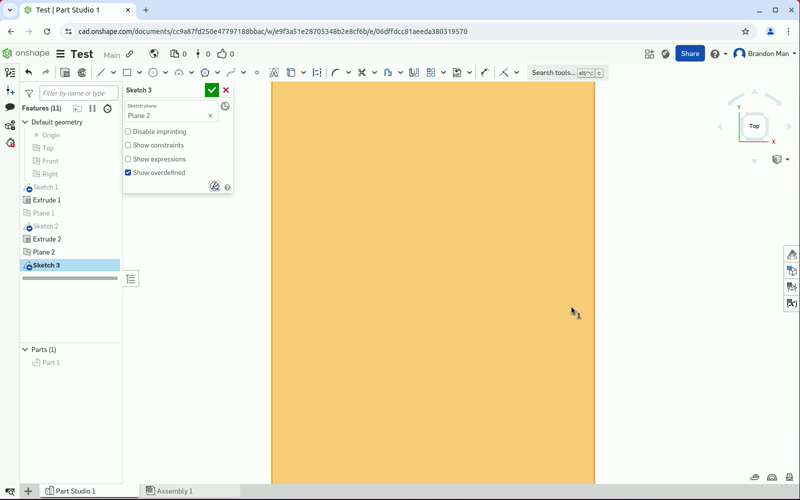
scroll(-6)
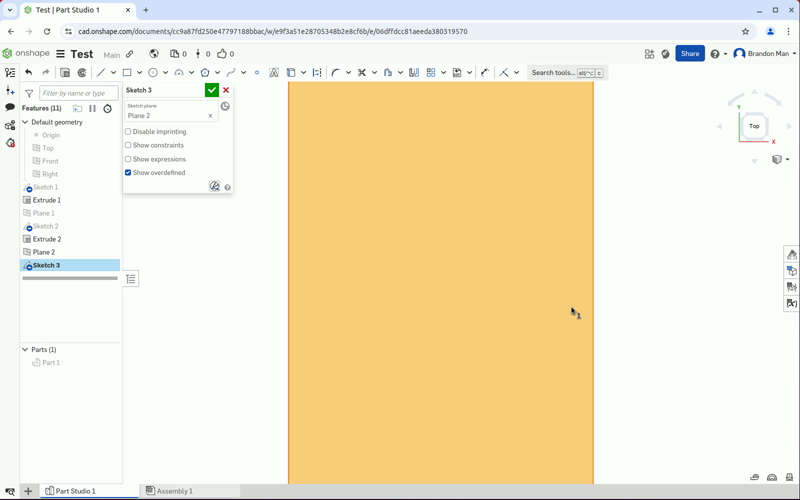
scroll(-6)
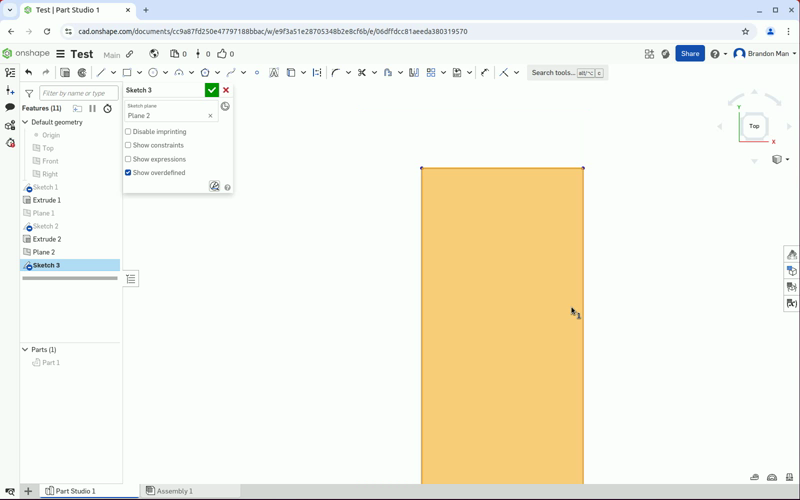
scroll(-6)
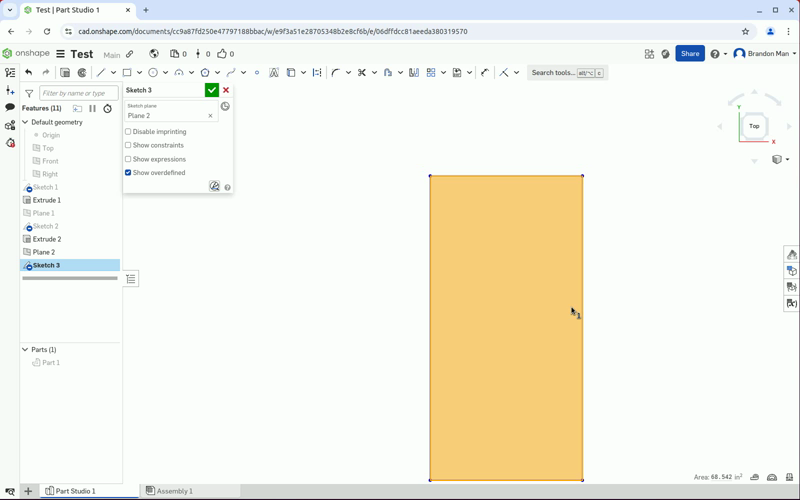
scroll(-6)
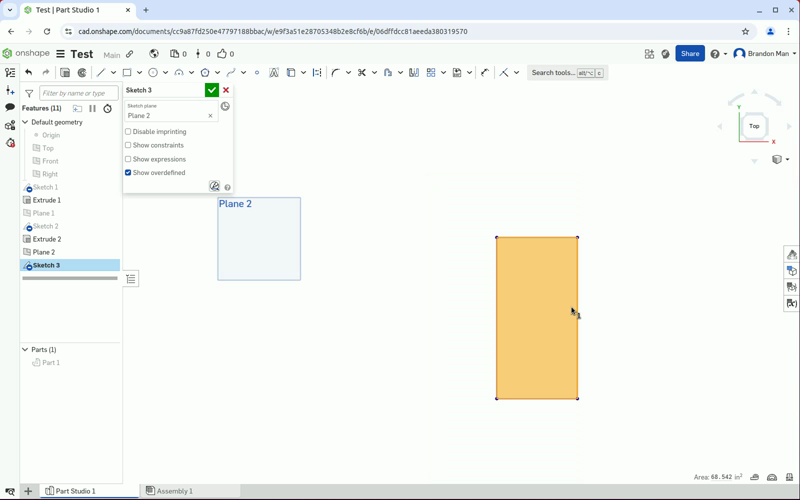
scroll(-6)
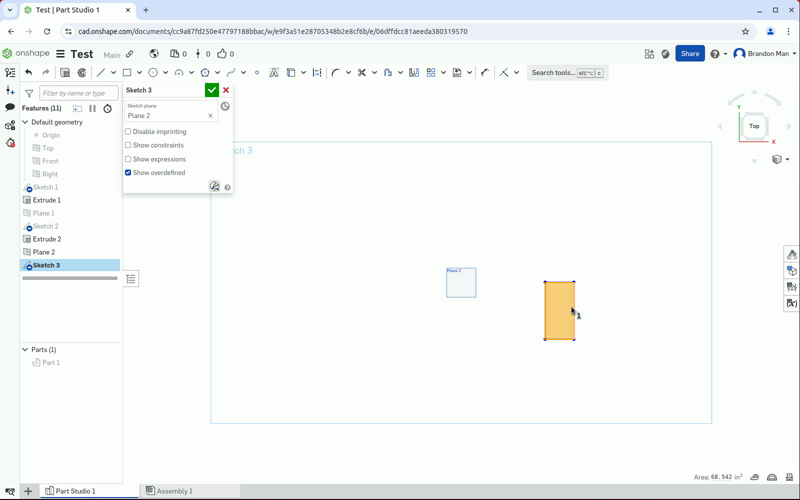
mouse_move(73, 352)
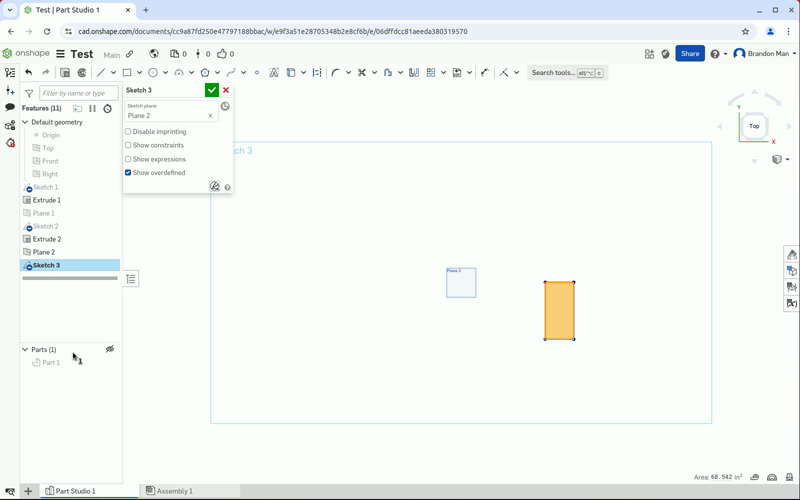
key(shift+y)
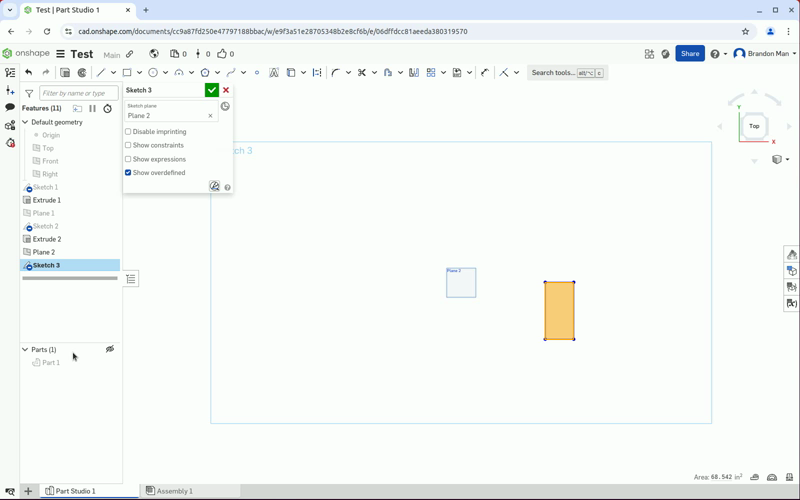
key(shift+e)
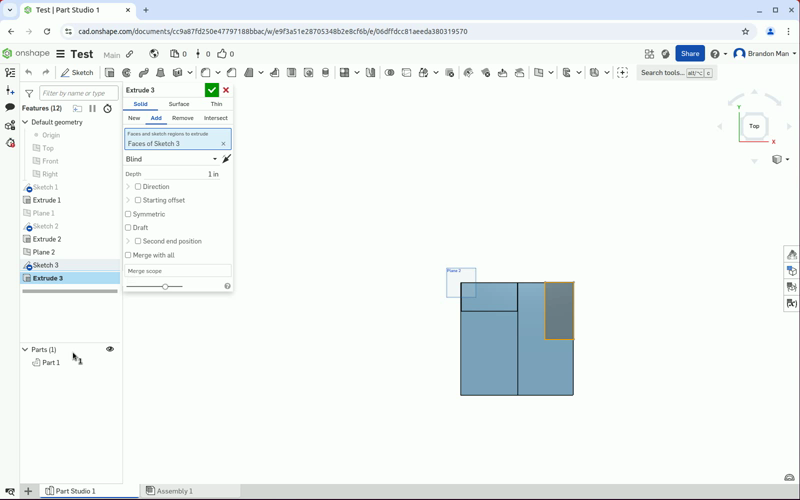
mouse_move(143, 106)
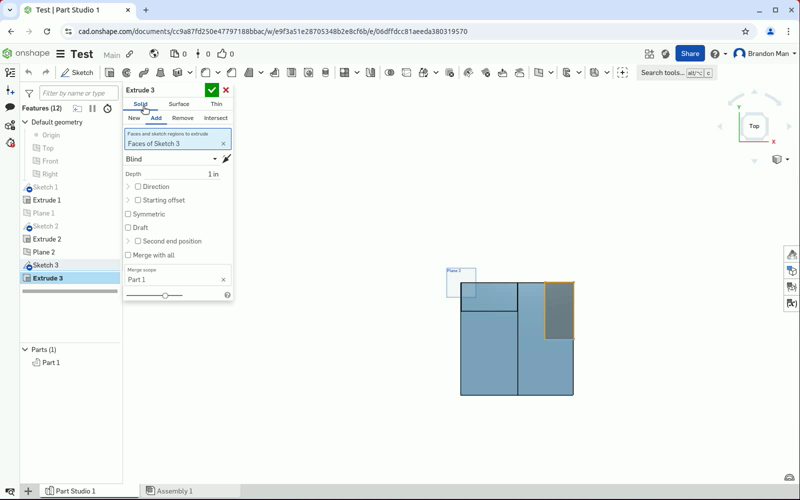
click(143, 106)
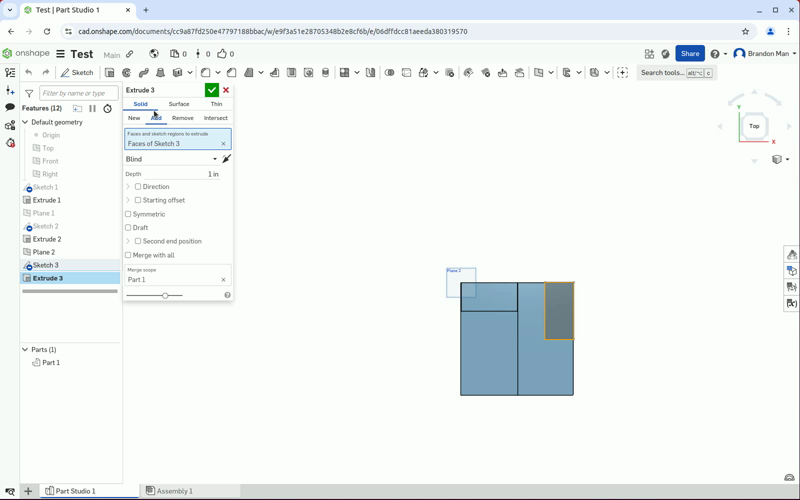
mouse_move(186, 120)
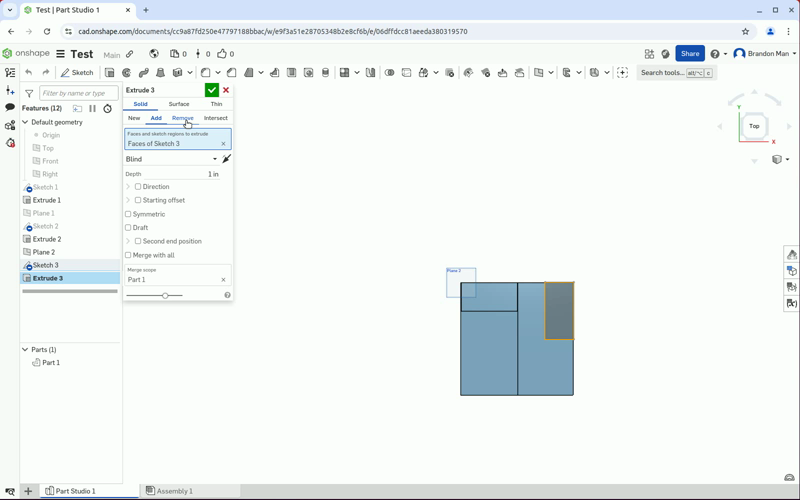
click(186, 120)
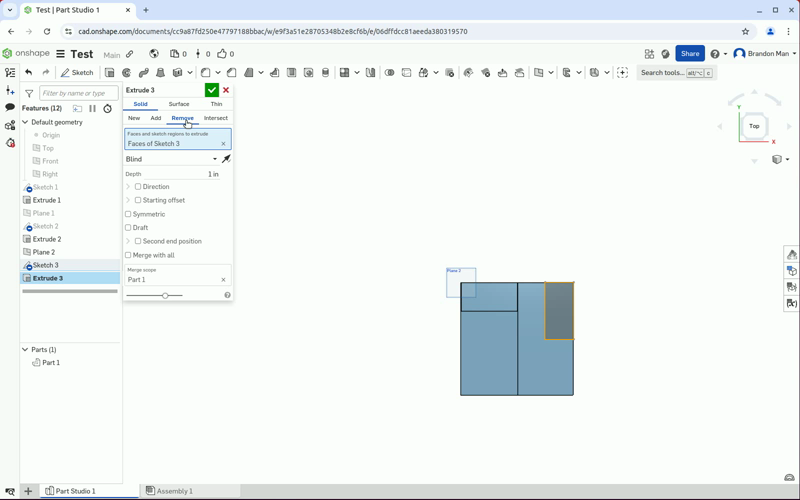
key(tab, 4)
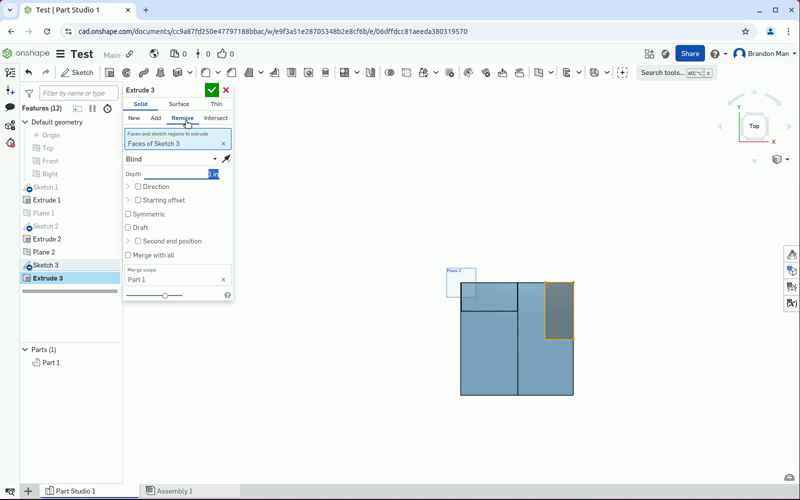
text(5.777)
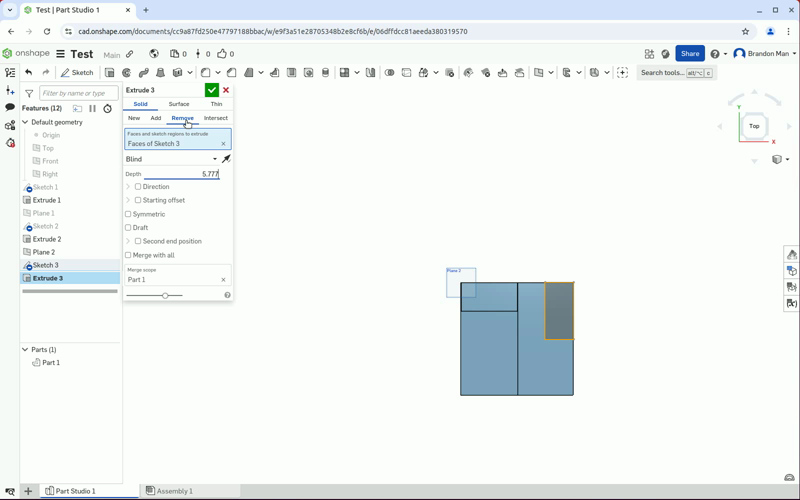
key(tab, 6)
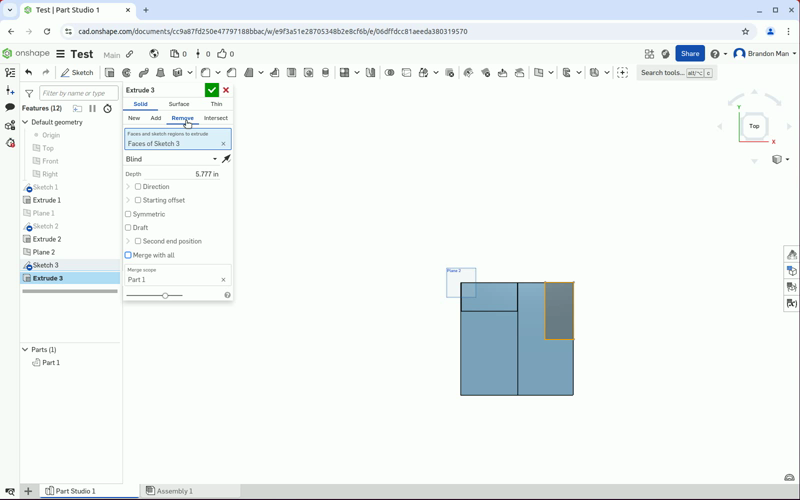
key(space)
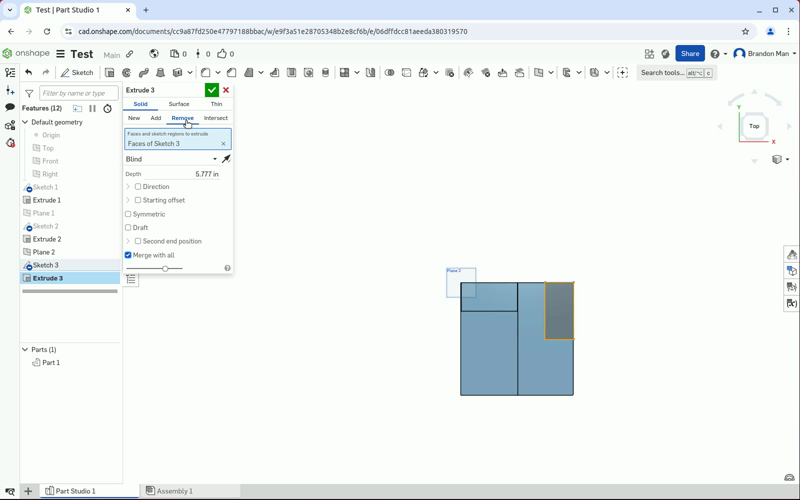
key(enter)
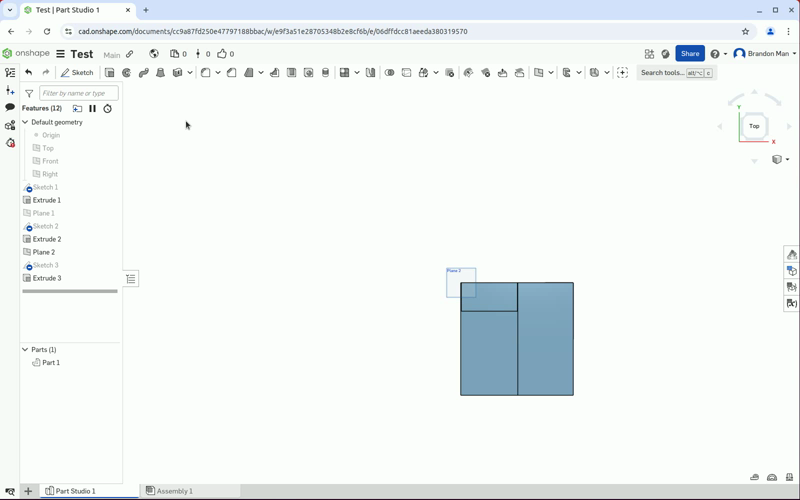
key(shift+h)
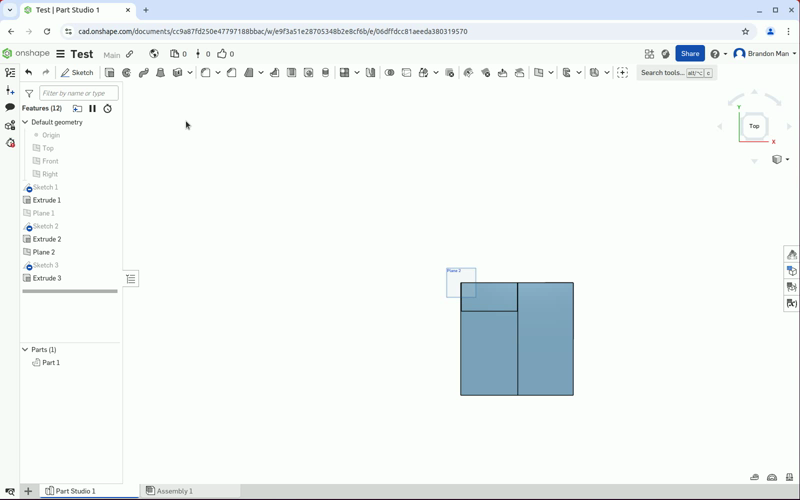
key(shift+h)
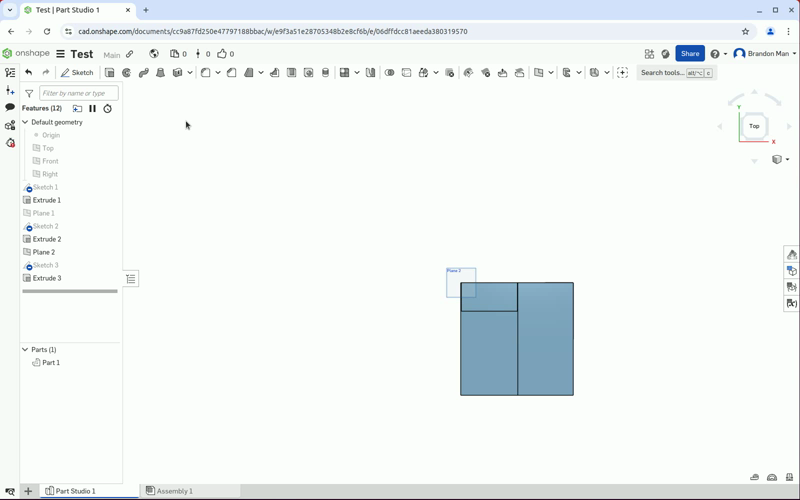
mouse_move(73, 189)
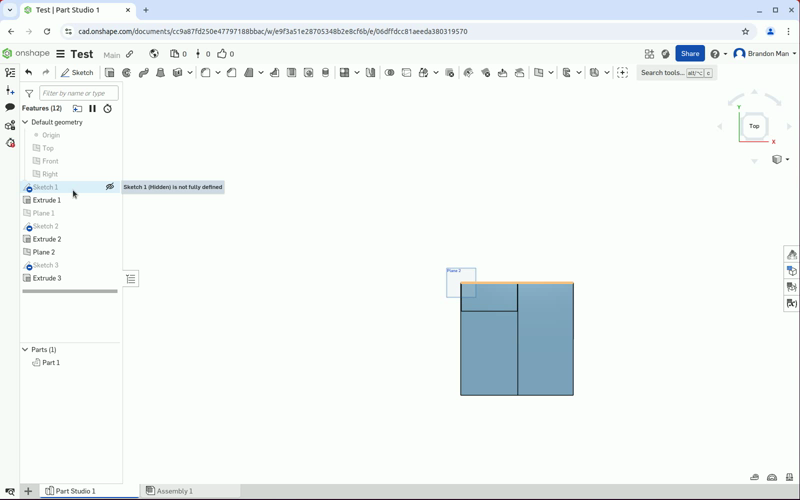
click(73, 189)
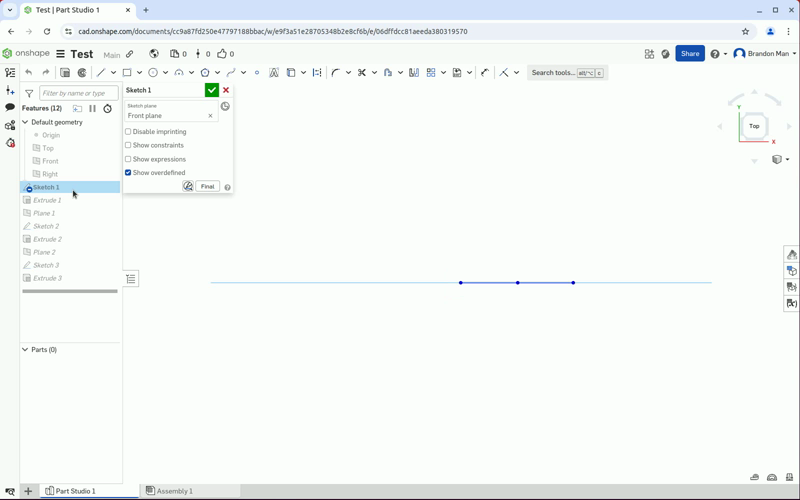
mouse_move(229, 92)
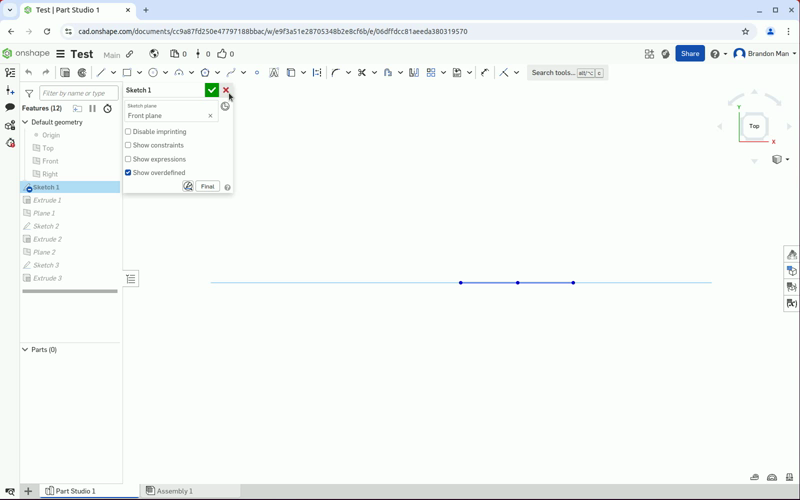
click(229, 92)
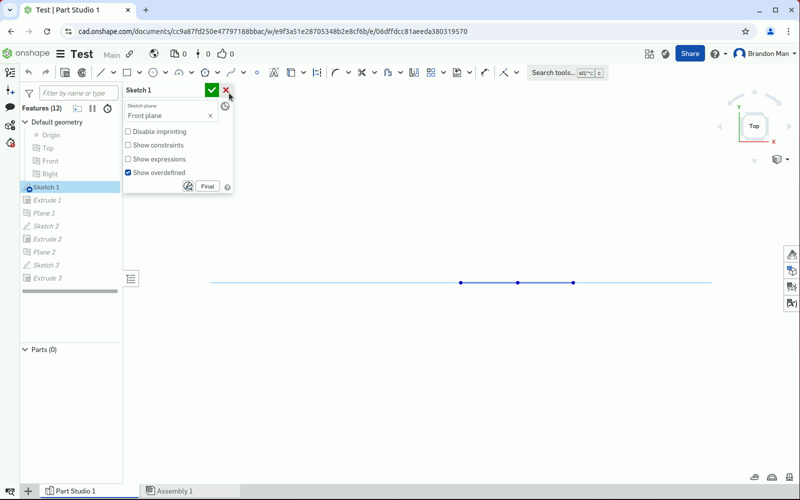
key(shift+s)
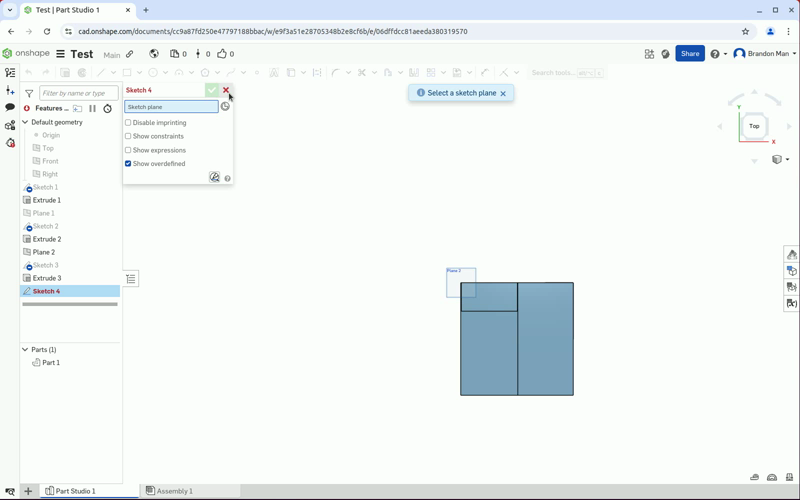
mouse_move(73, 254)
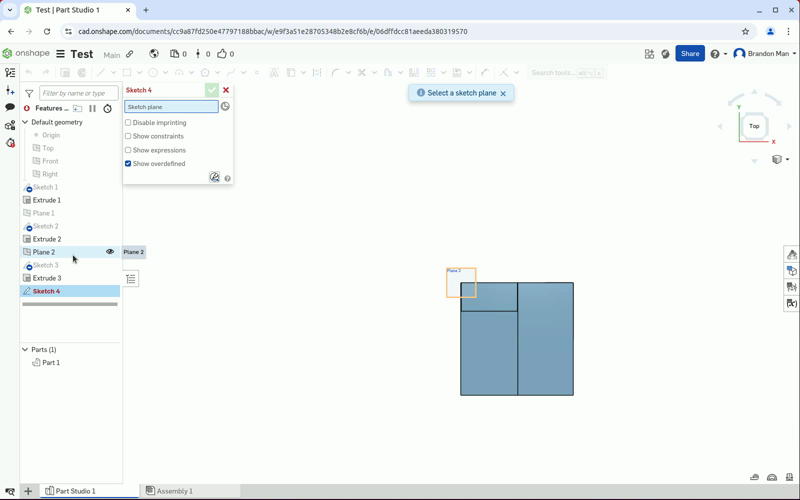
click(73, 254)
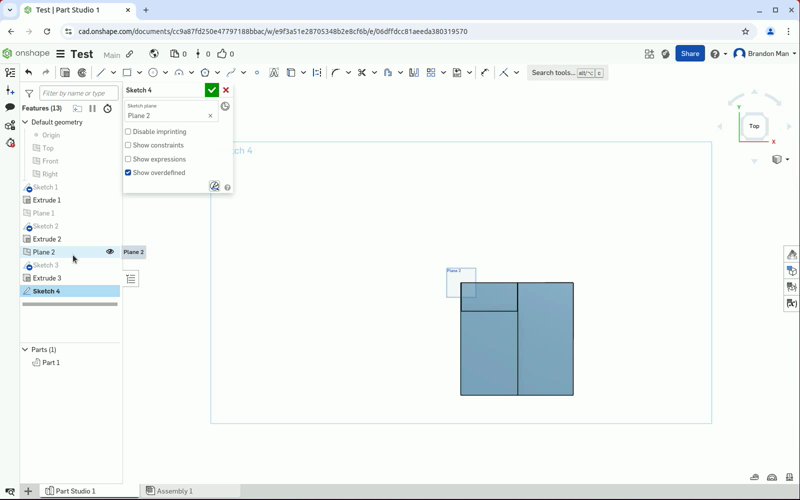
mouse_move(73, 352)
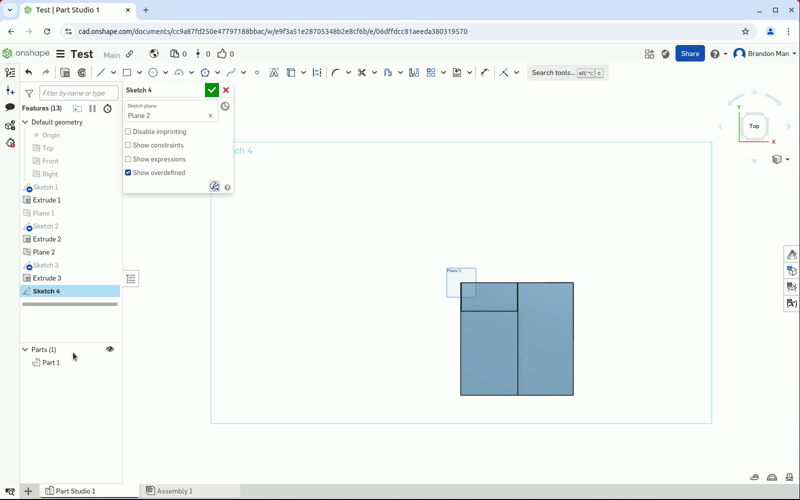
key(y)
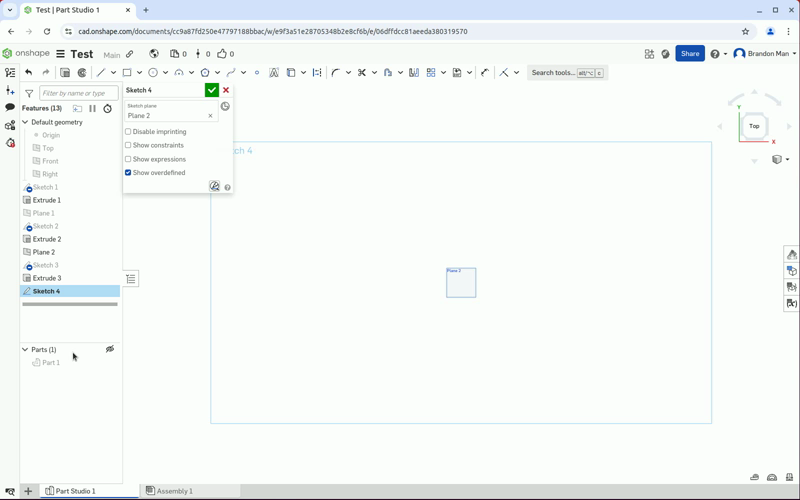
key(l)
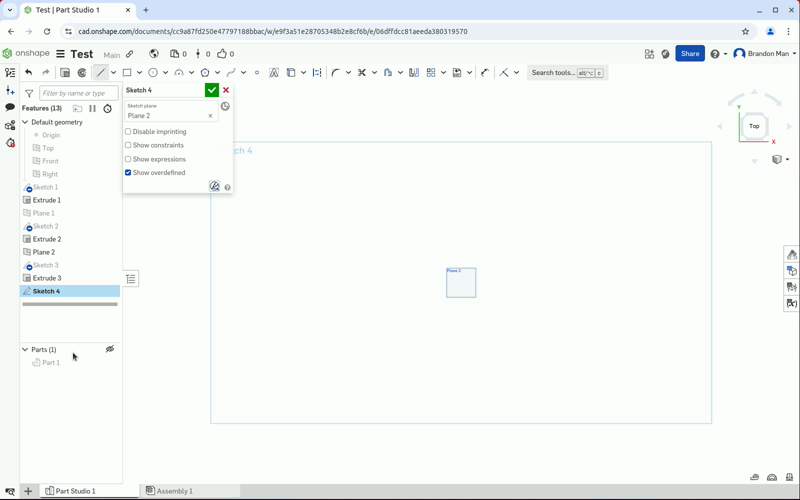
key_down(shift)
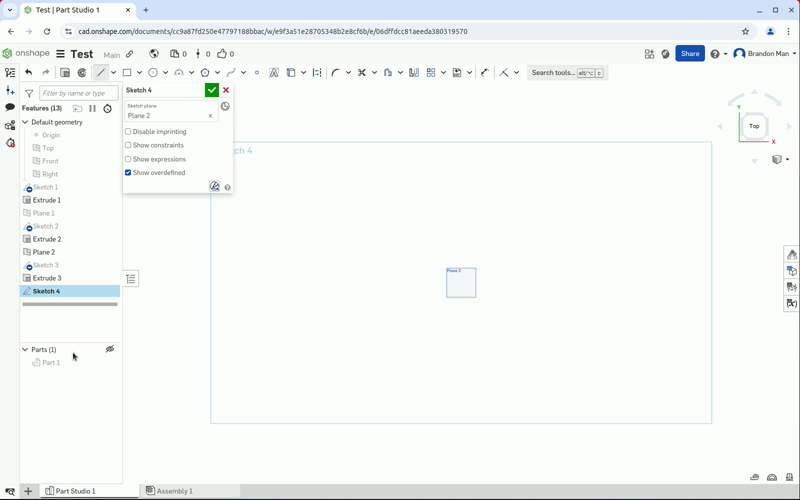
mouse_move(545, 395)
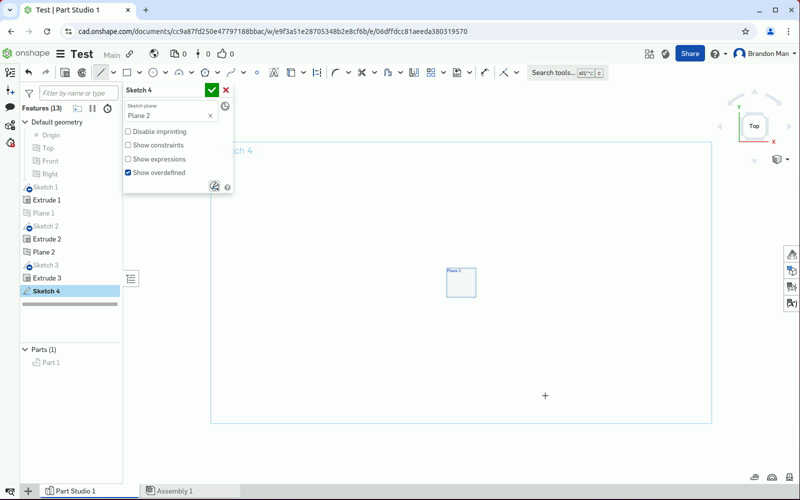
click(545, 395)
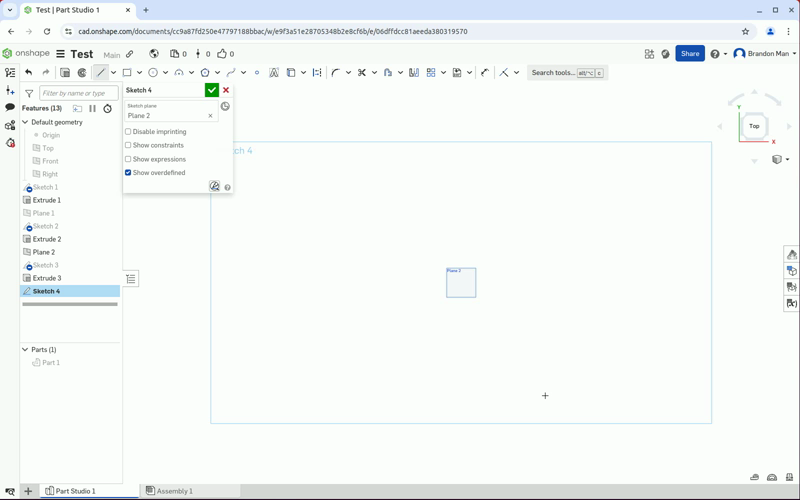
key_up(shift)
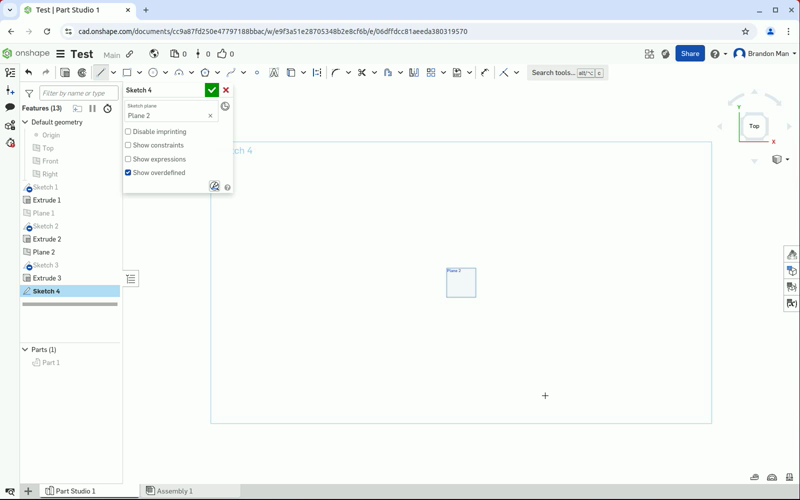
key_down(shift)
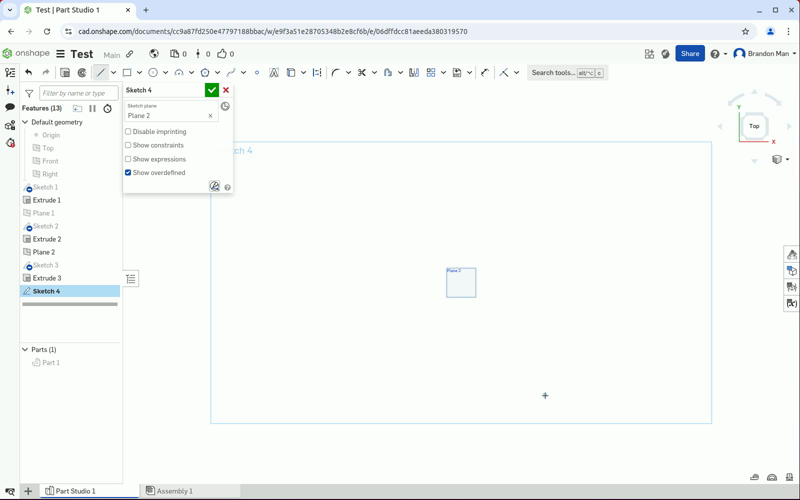
mouse_move(575, 395)
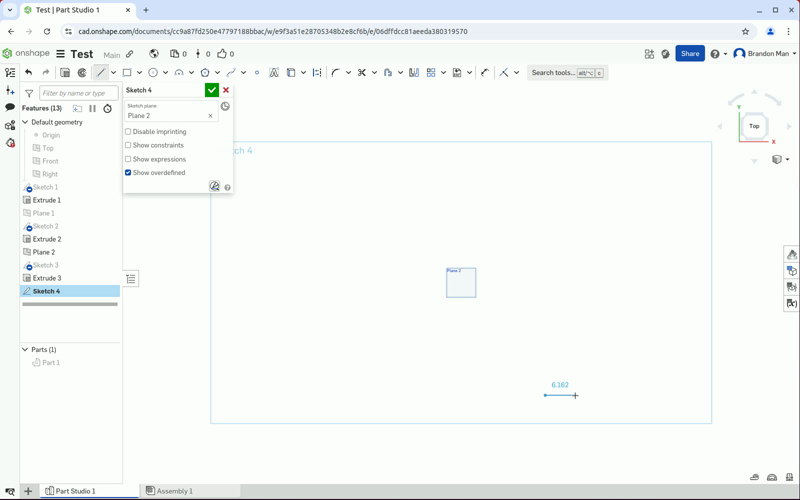
mouse_move(574, 395)
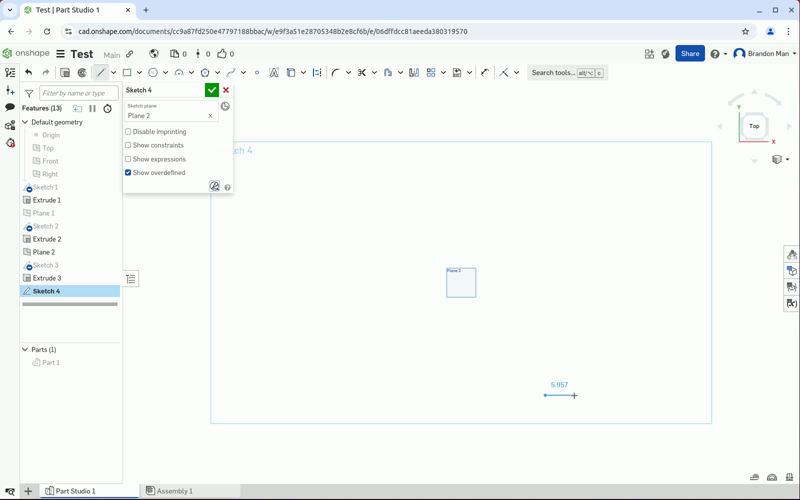
click(574, 395)
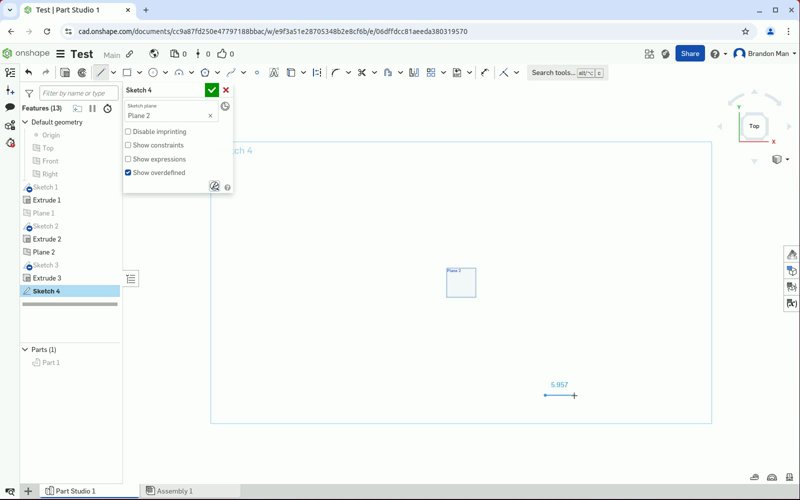
key_up(shift)
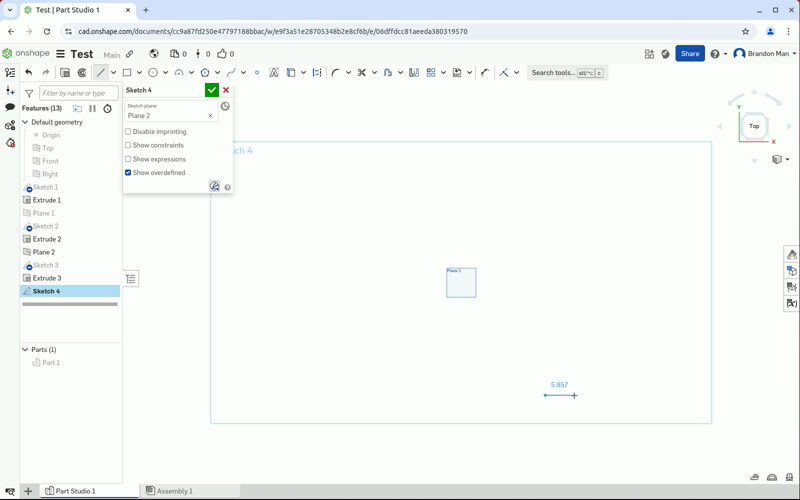
key_down(shift)
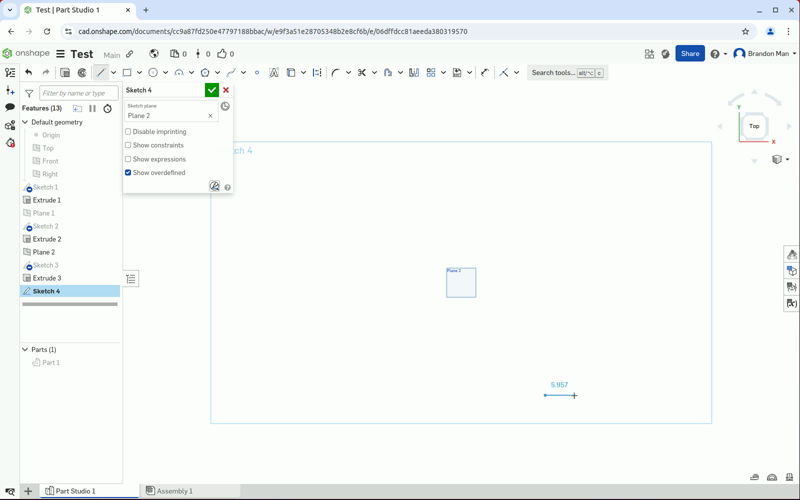
mouse_move(589, 395)
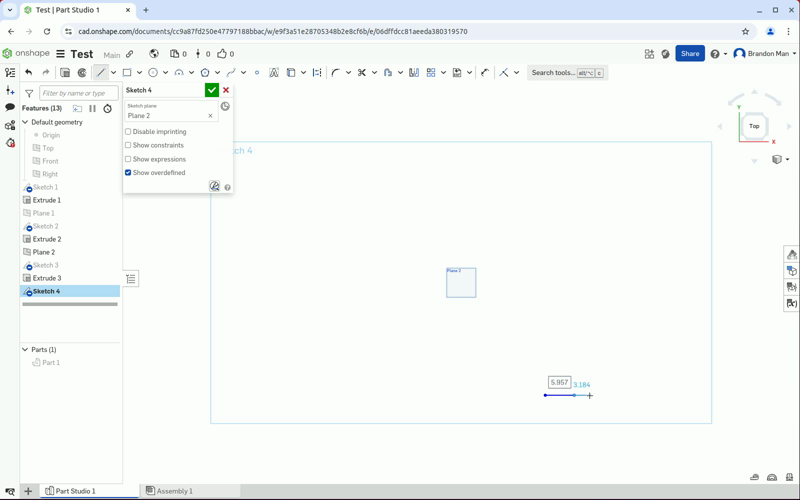
mouse_move(574, 366)
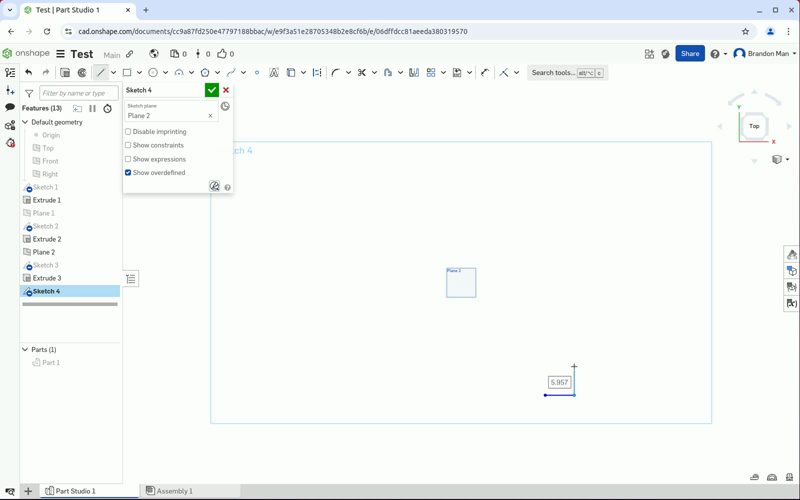
click(574, 366)
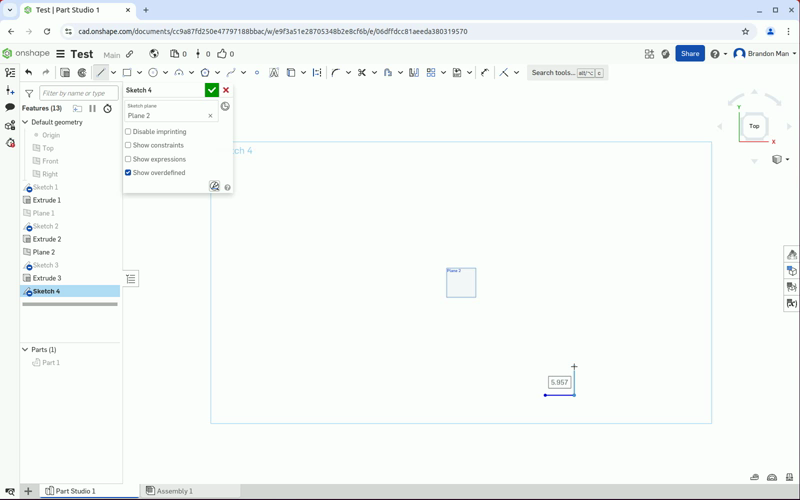
key_up(shift)
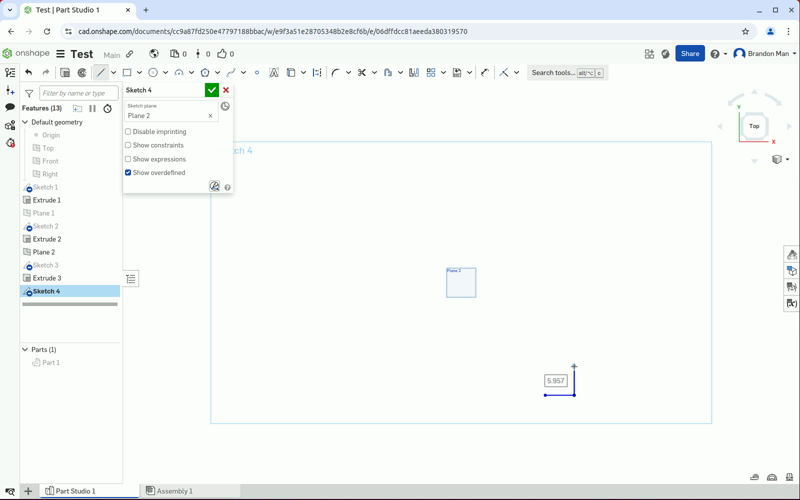
mouse_move(589, 366)
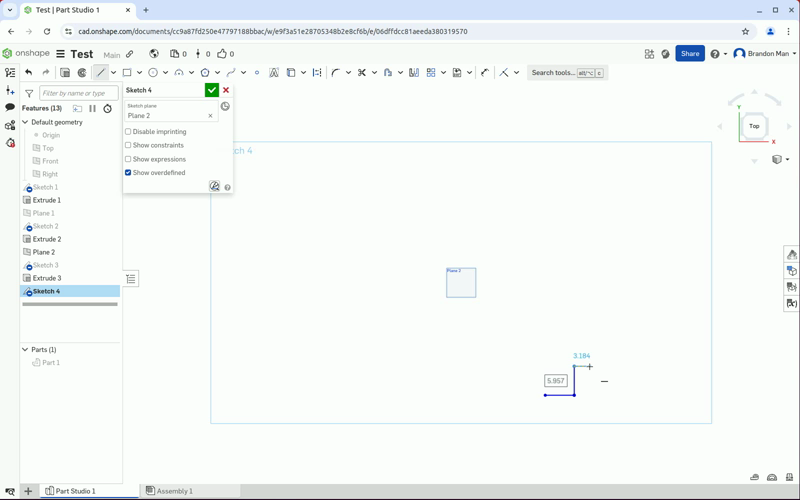
key_down(shift)
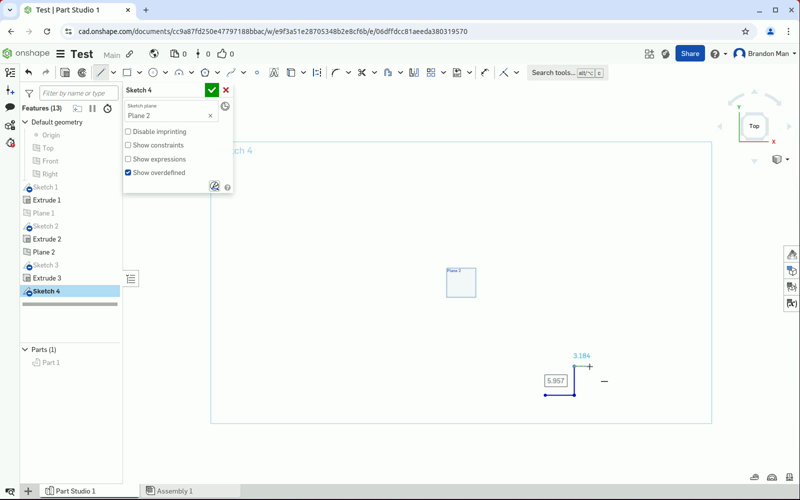
mouse_move(545, 395)
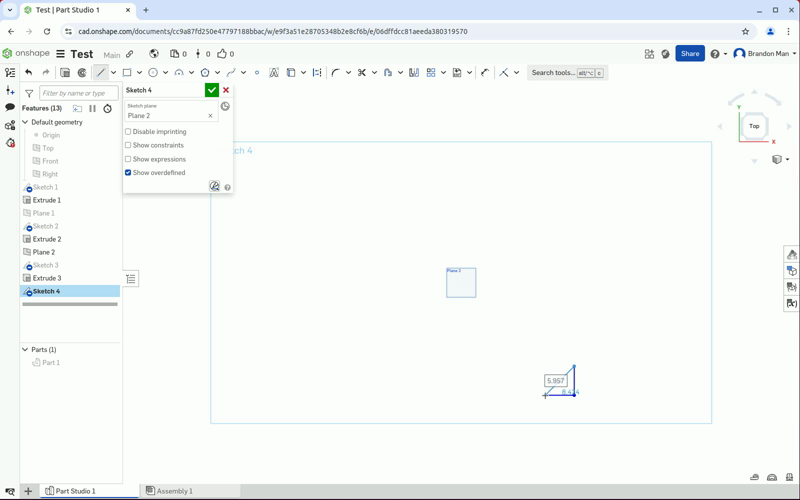
key_up(shift)
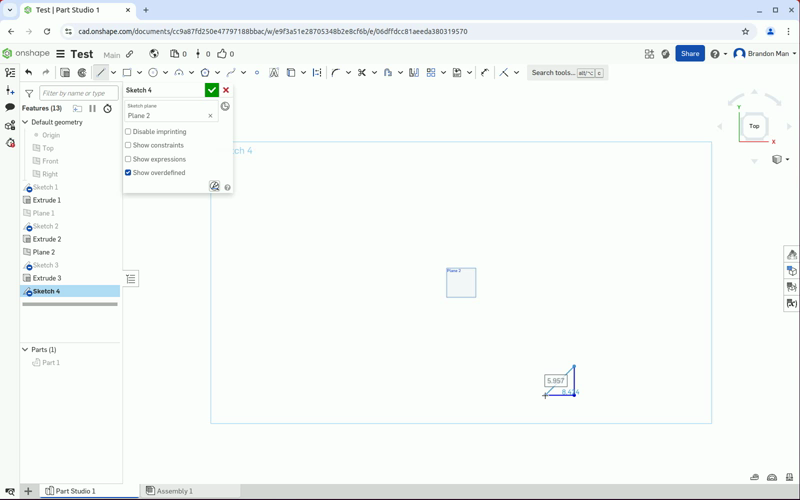
click(545, 395)
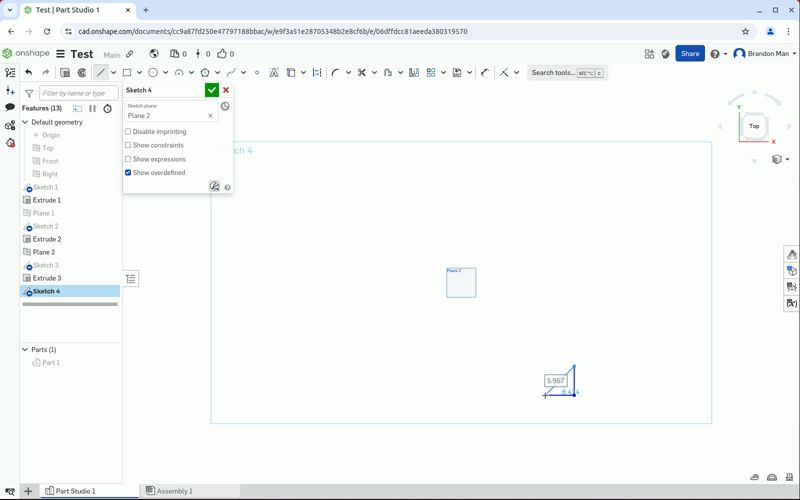
key(esc)
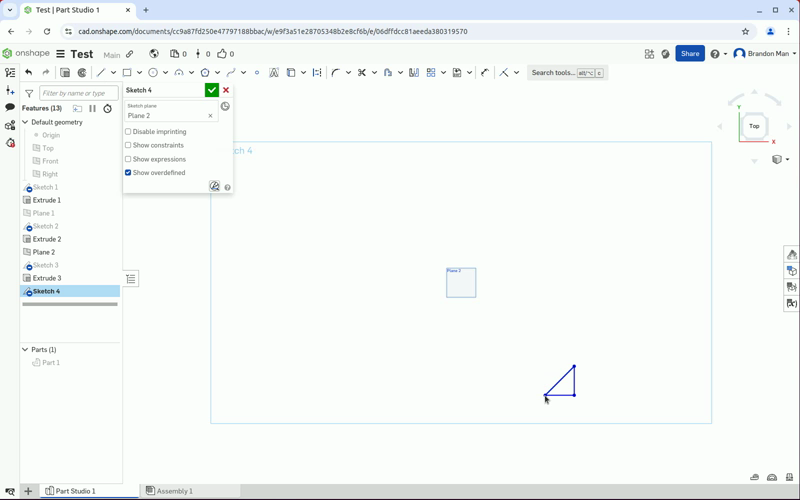
mouse_move(562, 378)
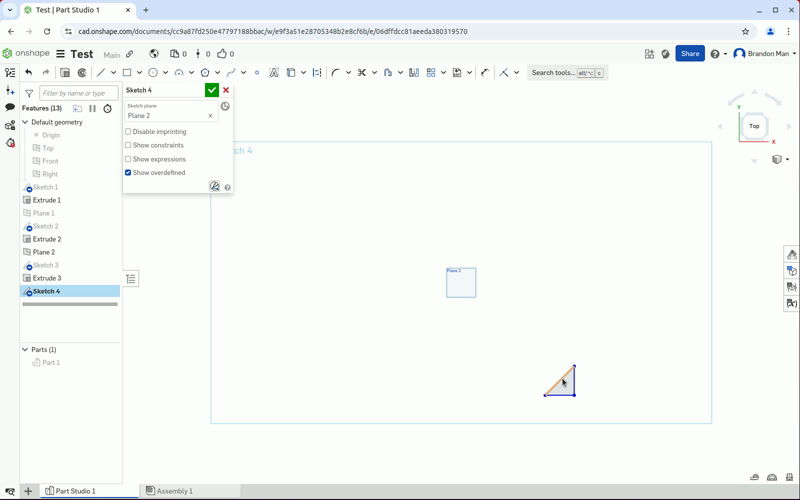
scroll(6)
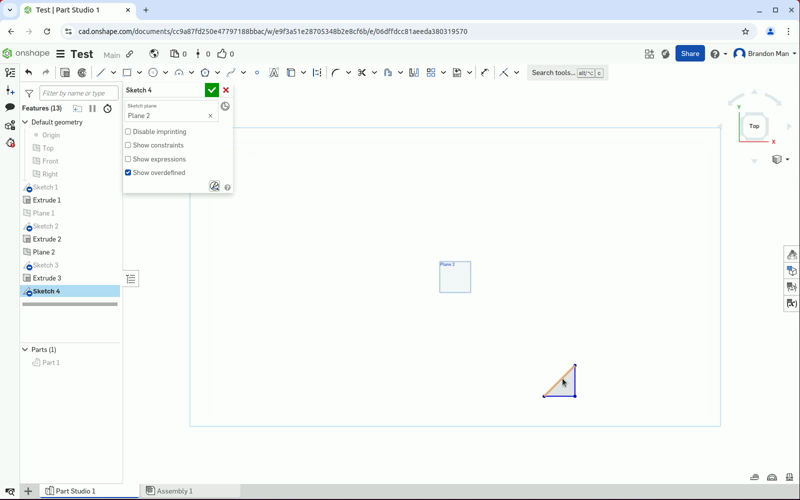
scroll(6)
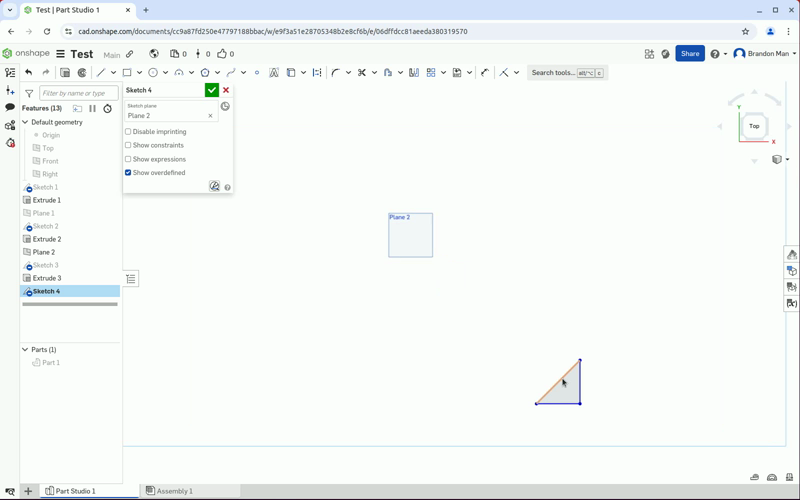
scroll(6)
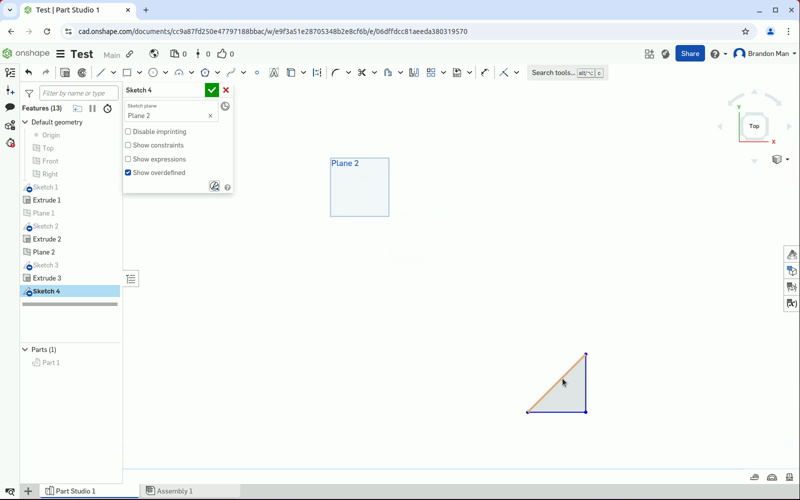
scroll(6)
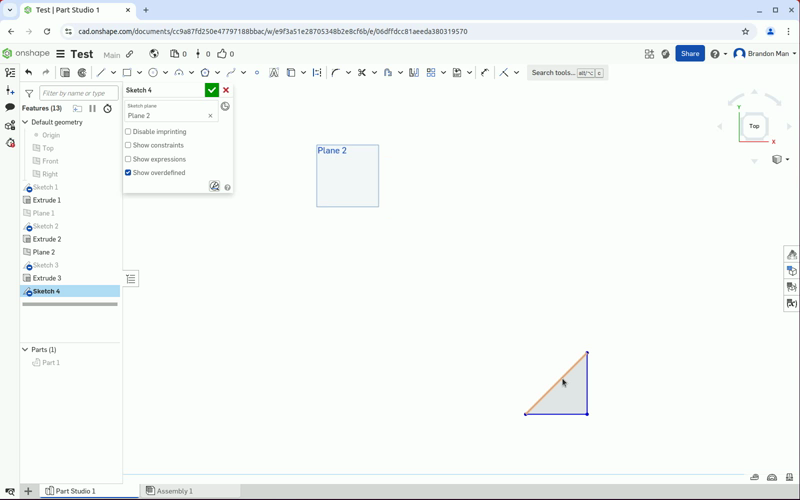
scroll(6)
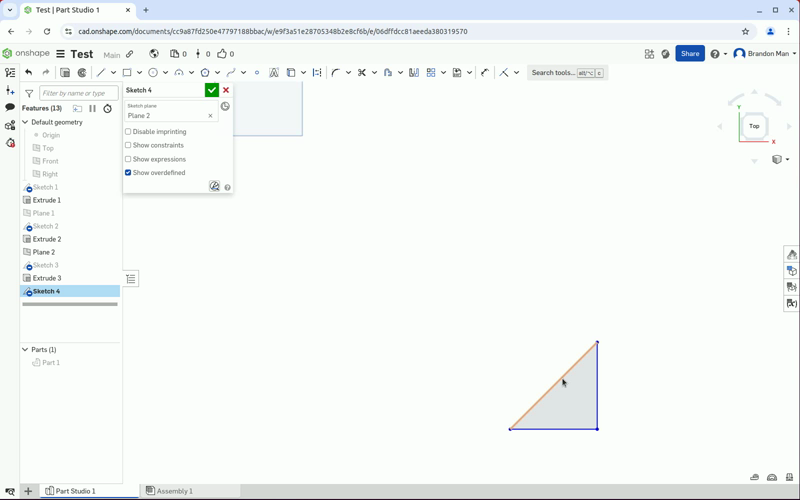
scroll(6)
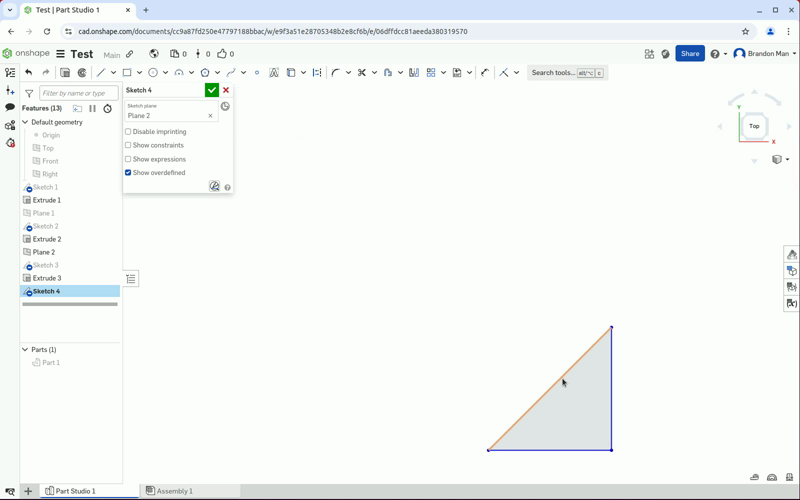
scroll(6)
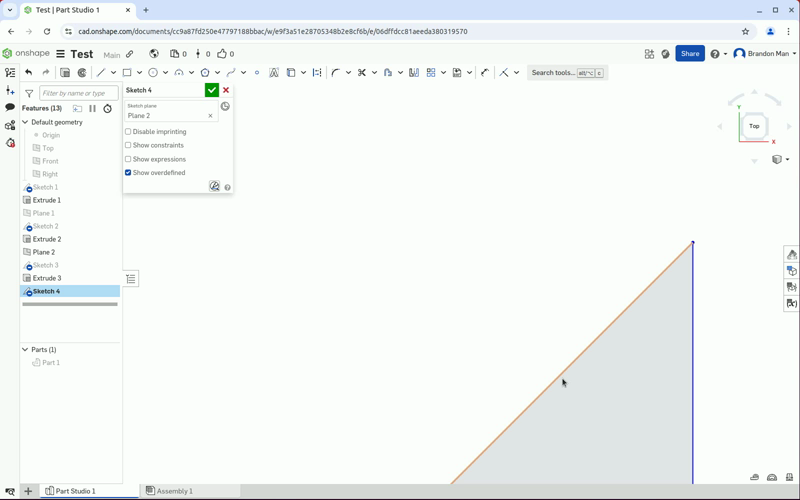
click(562, 378)
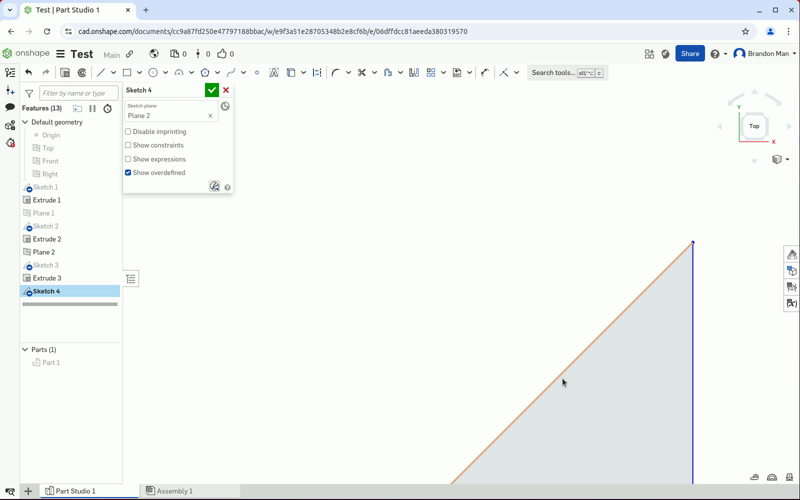
scroll(-6)
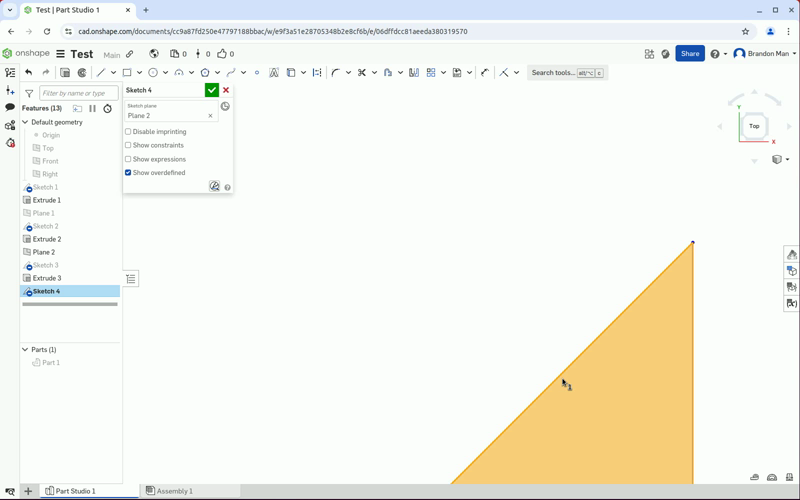
scroll(-6)
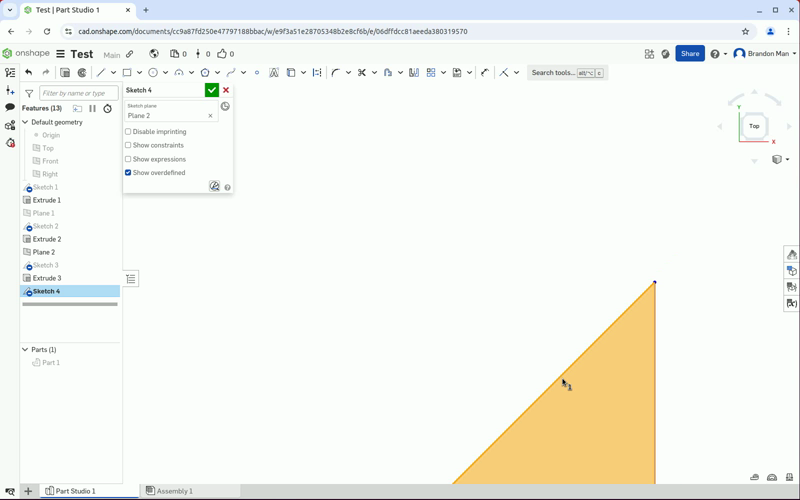
scroll(-6)
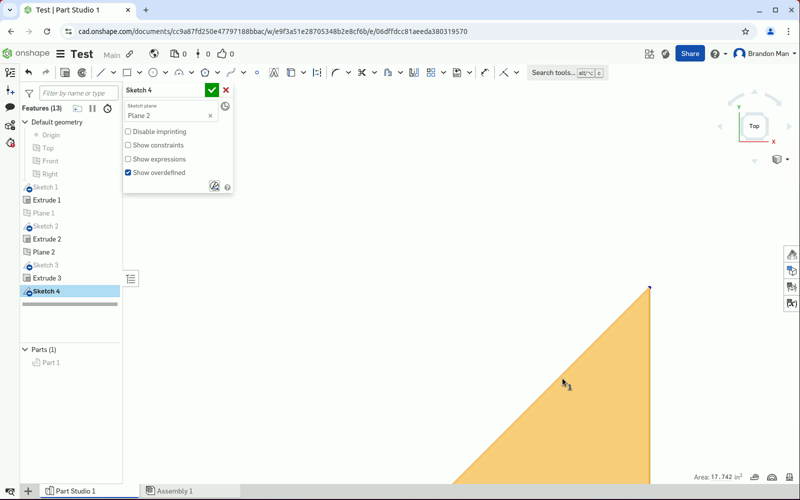
scroll(-6)
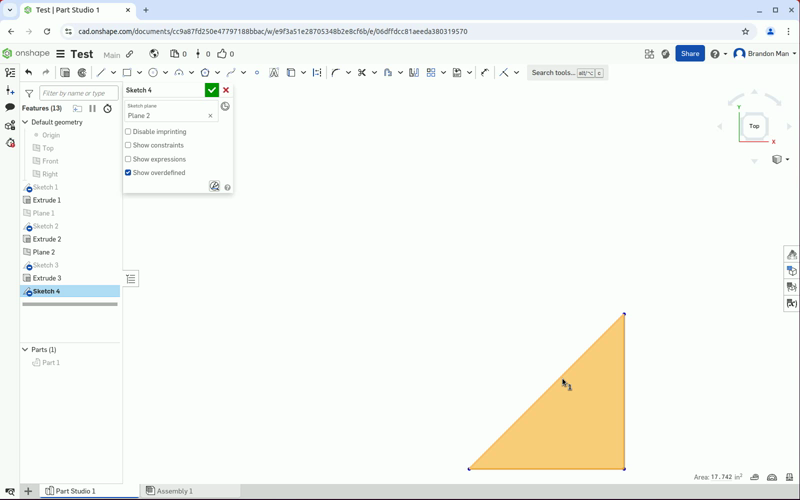
scroll(-6)
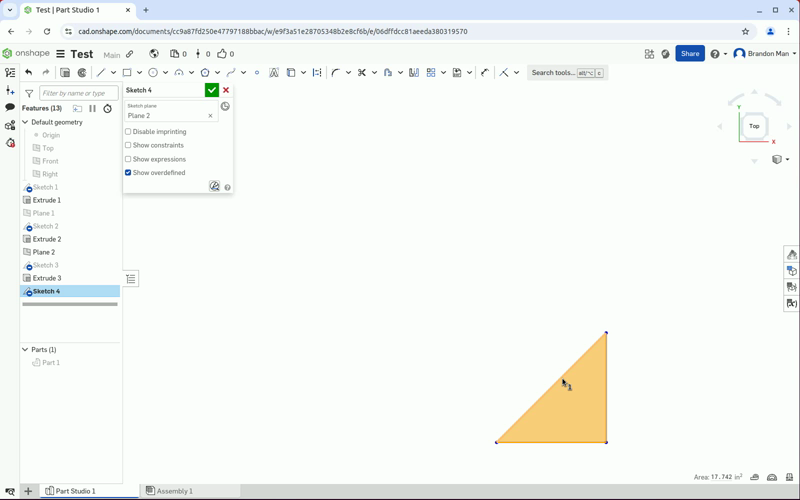
scroll(-6)
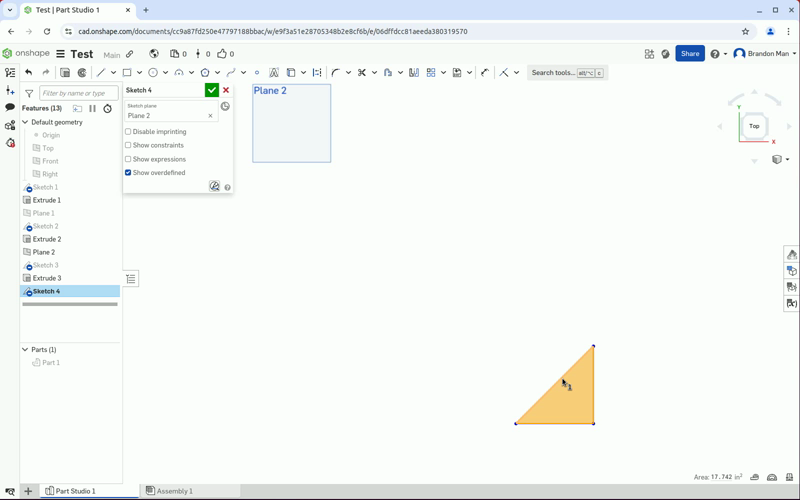
scroll(-6)
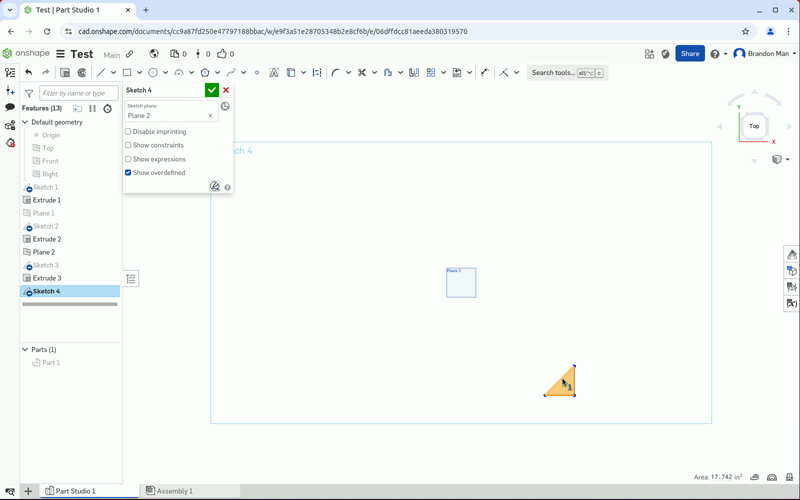
mouse_move(73, 352)
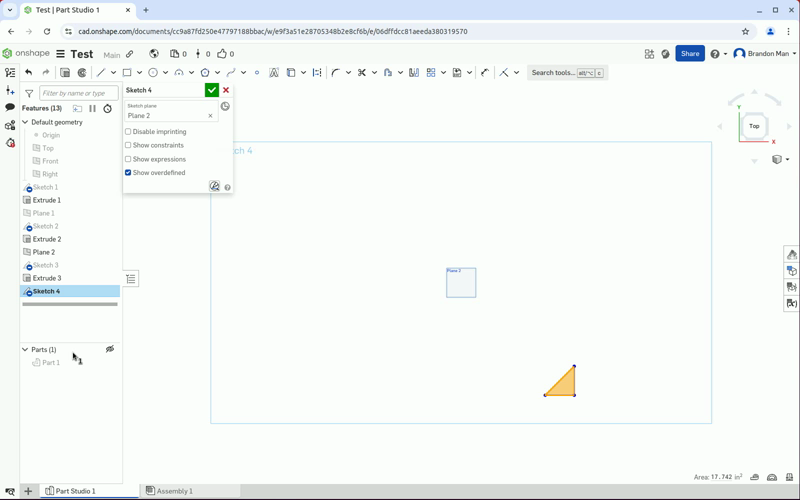
key(shift+y)
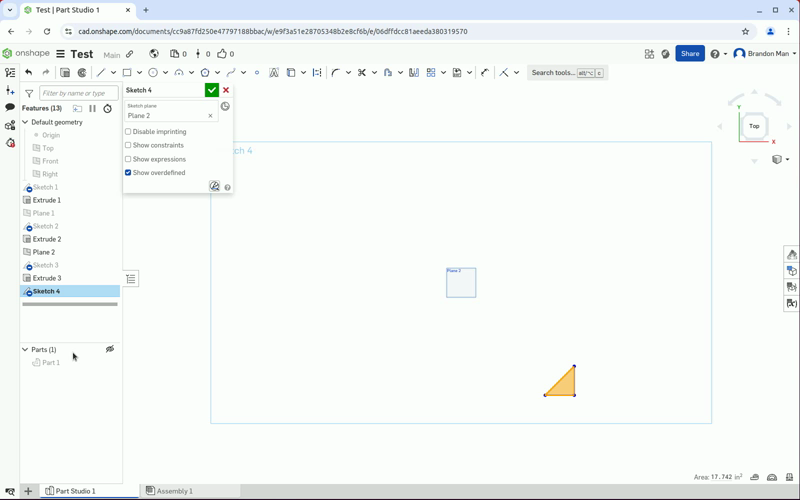
key(shift+e)
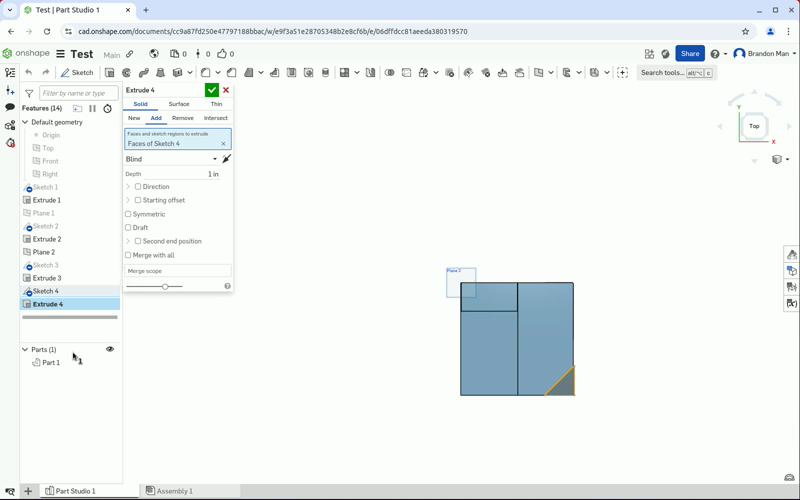
mouse_move(143, 106)
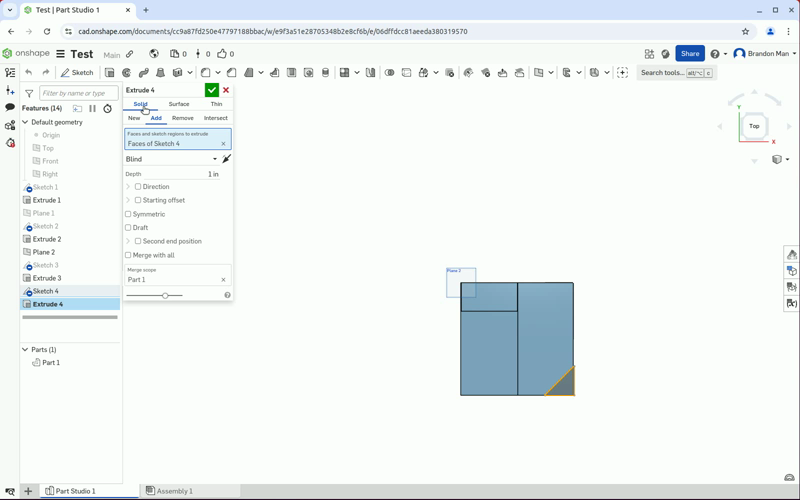
click(143, 106)
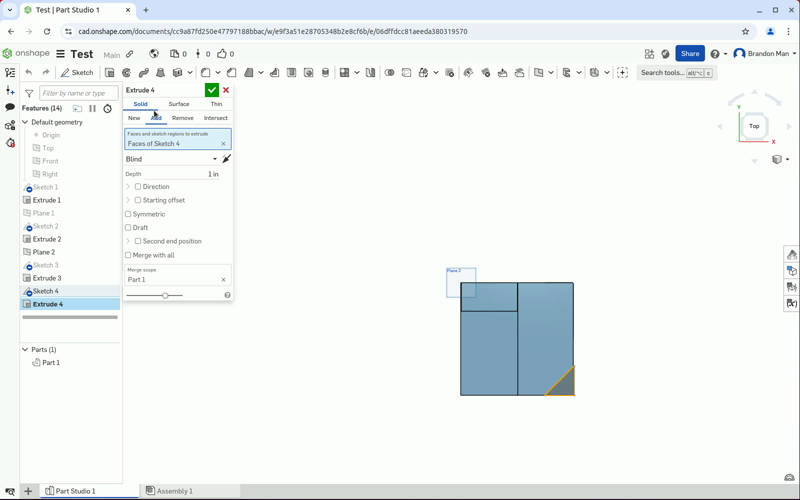
mouse_move(186, 120)
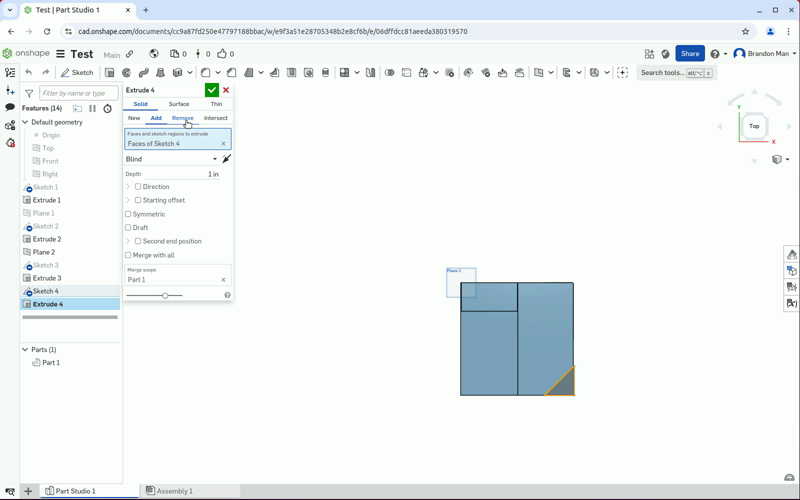
click(186, 120)
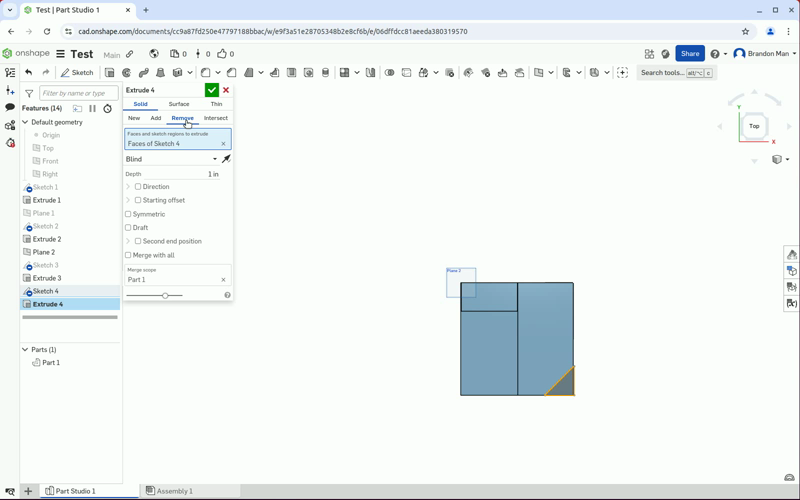
key(tab, 4)
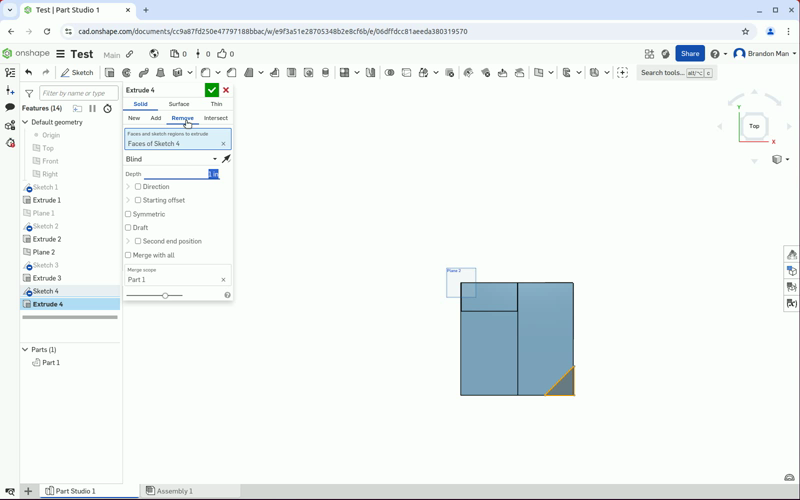
text(5.777)
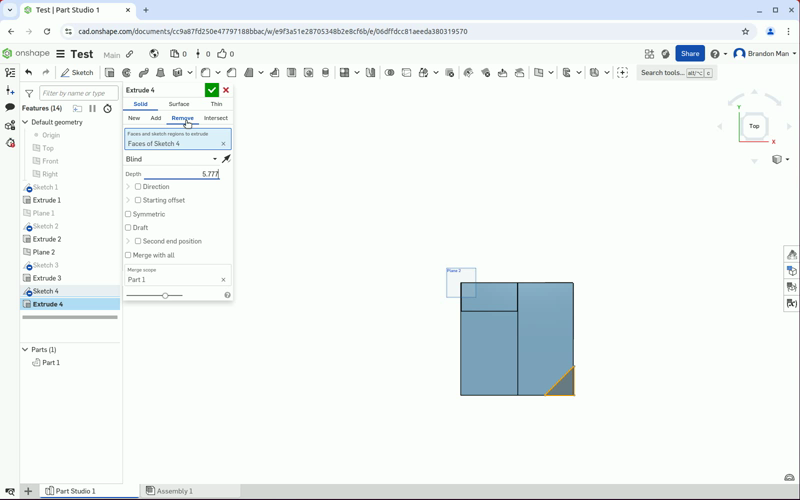
key(tab, 6)
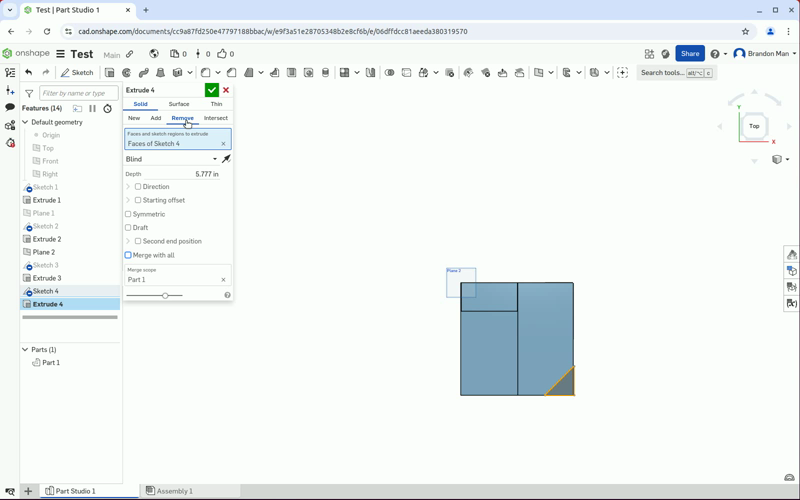
key(space)
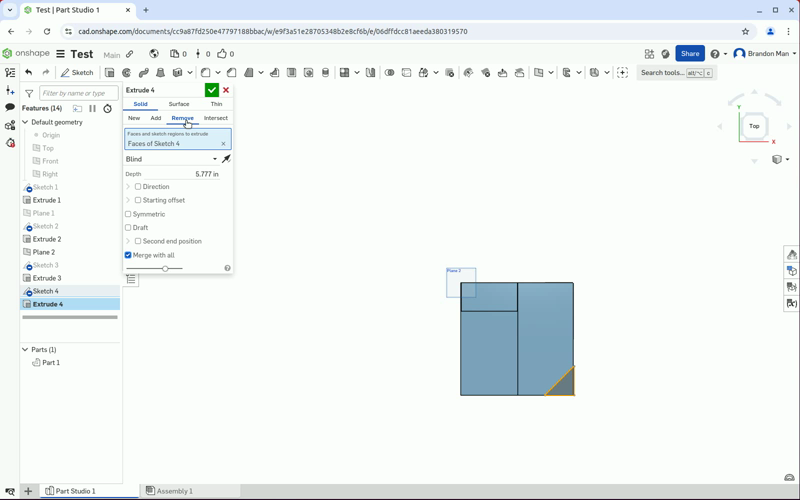
key(enter)
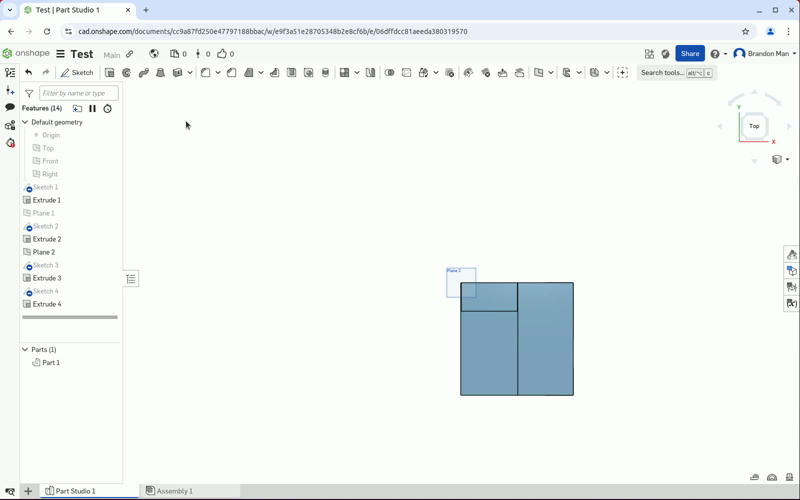
key(shift+h)
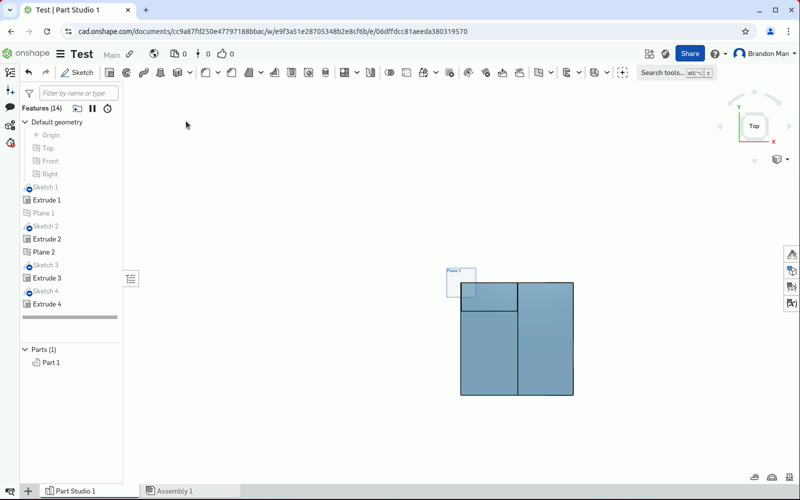
key(shift+h)
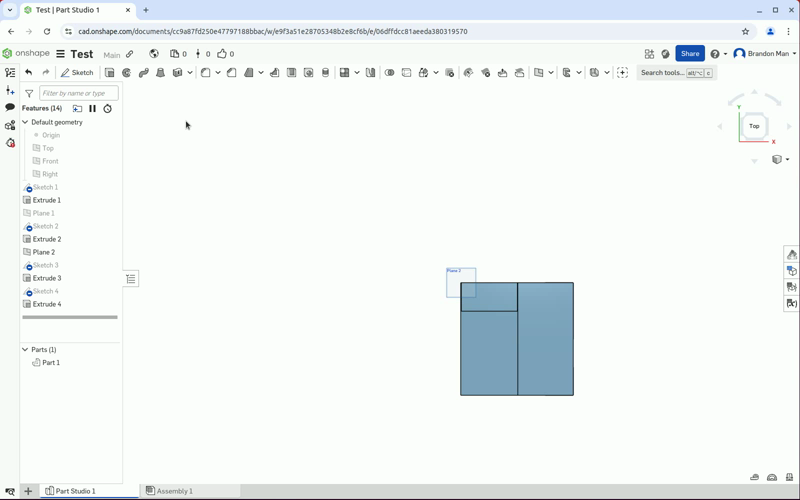
mouse_move(73, 189)
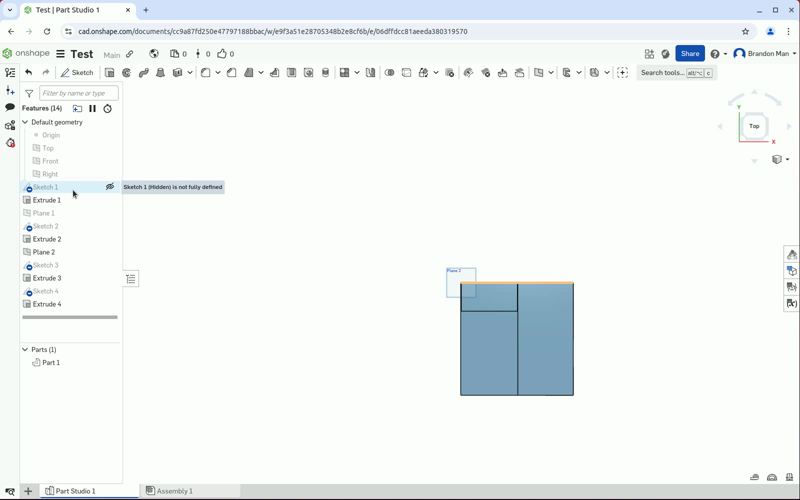
click(73, 189)
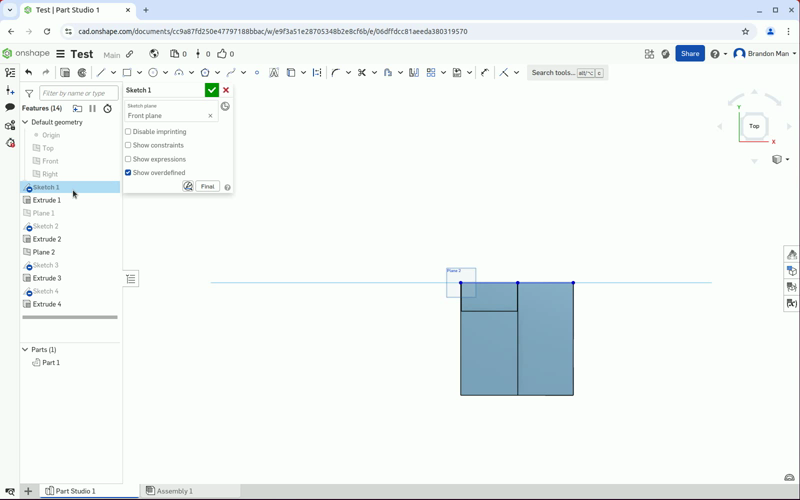
mouse_move(229, 92)
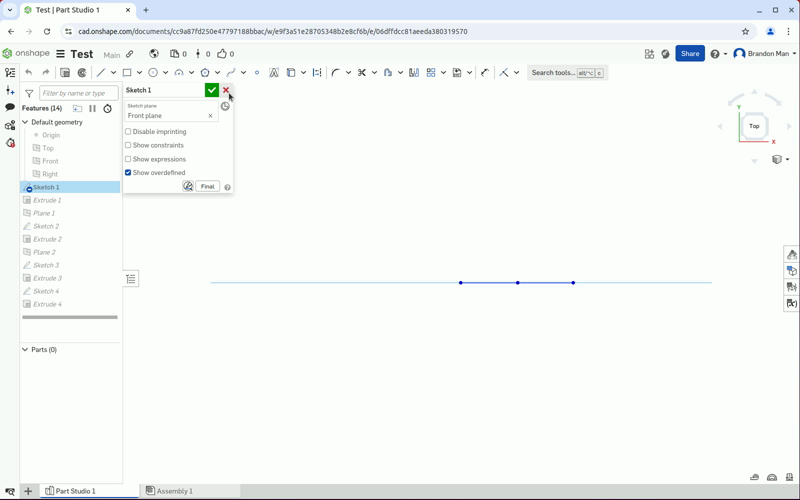
click(229, 92)
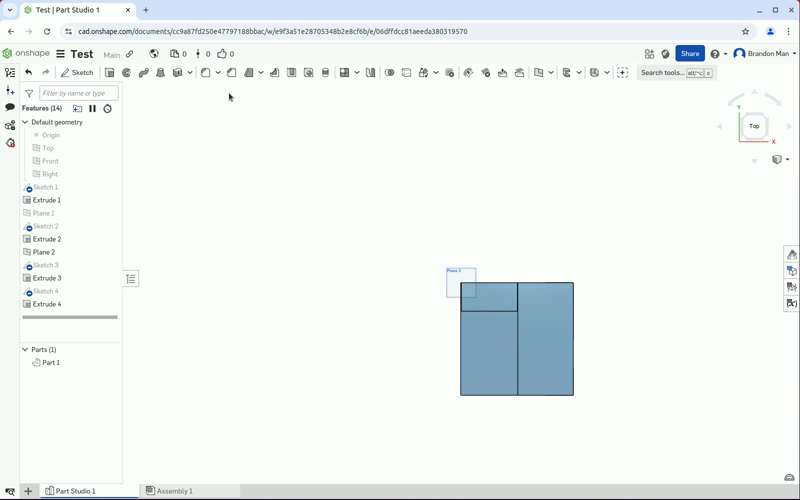
mouse_move(73, 352)
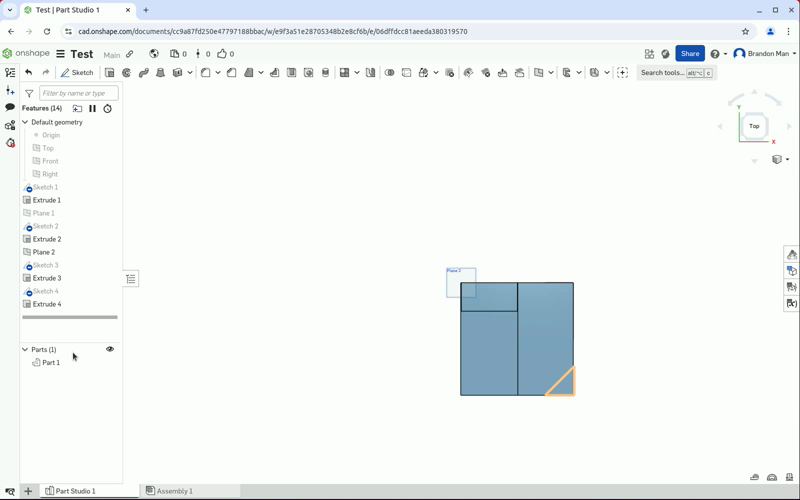
key(y)
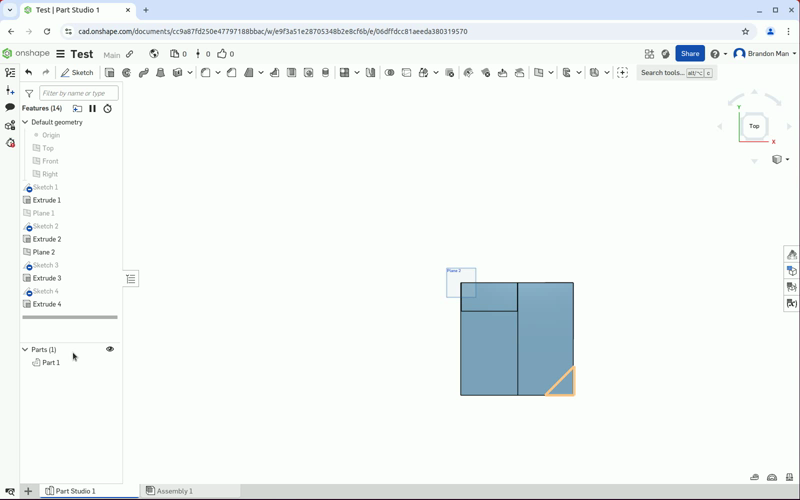
key(shift+p)
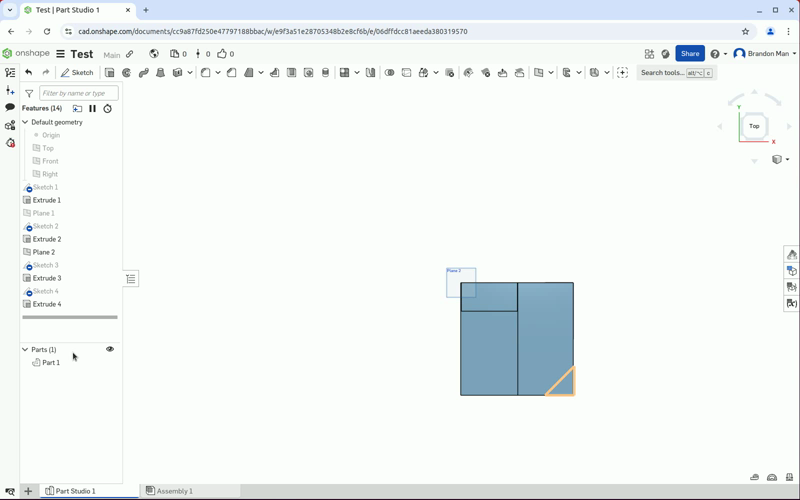
key(space)
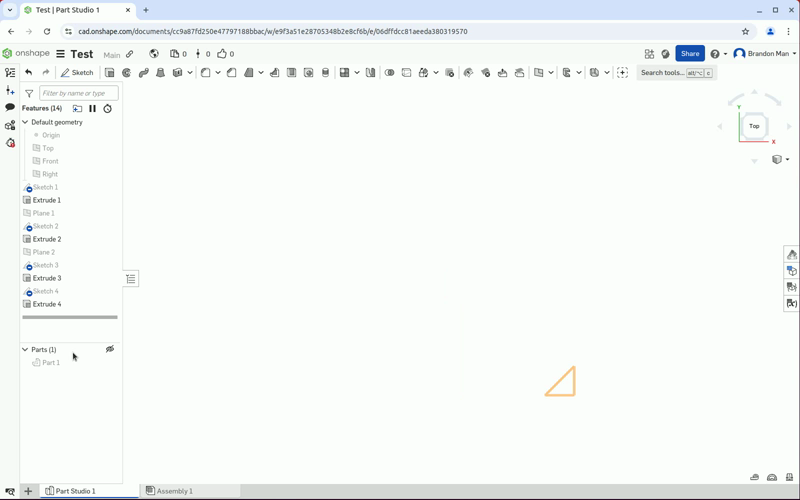
key_down(shift)
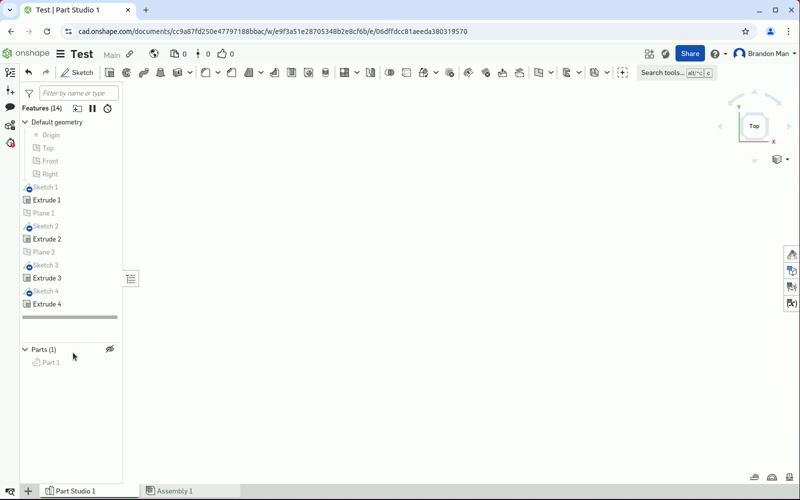
key(up)
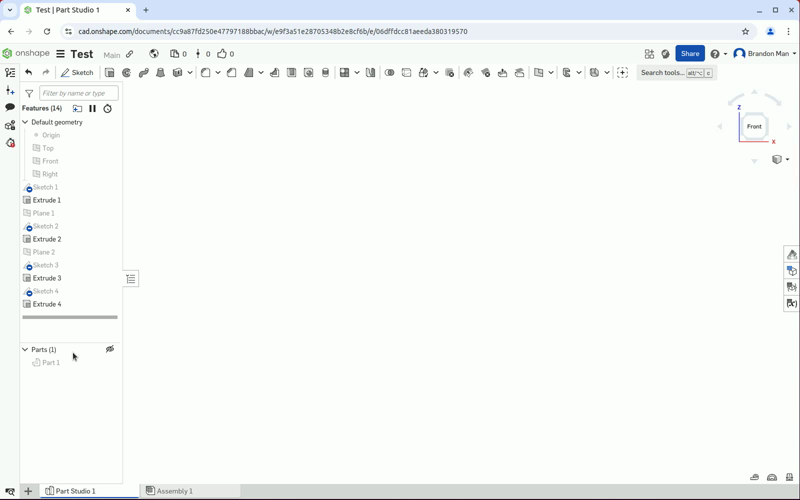
key_up(shift)
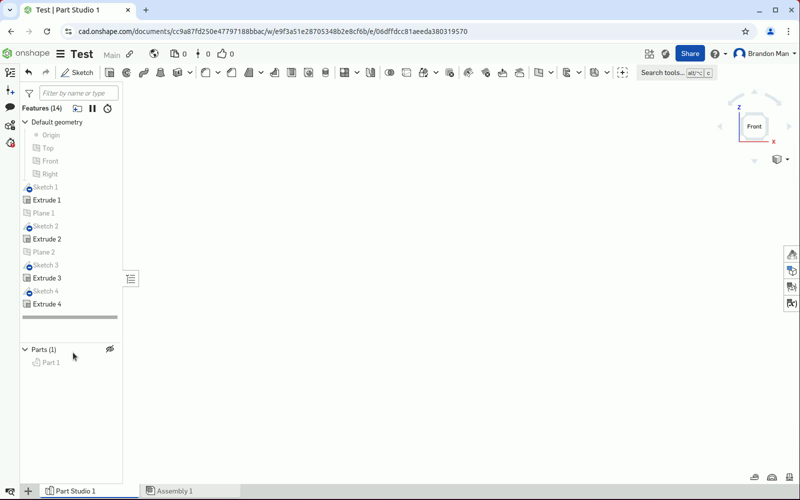
key(space)
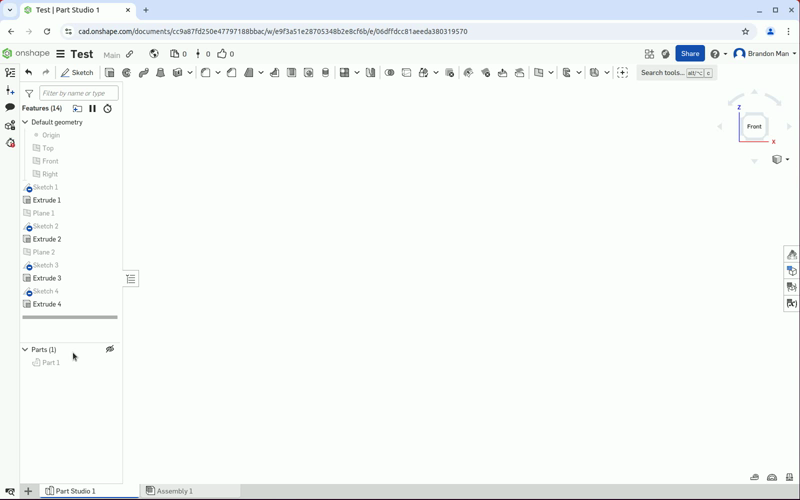
key_down(shift)
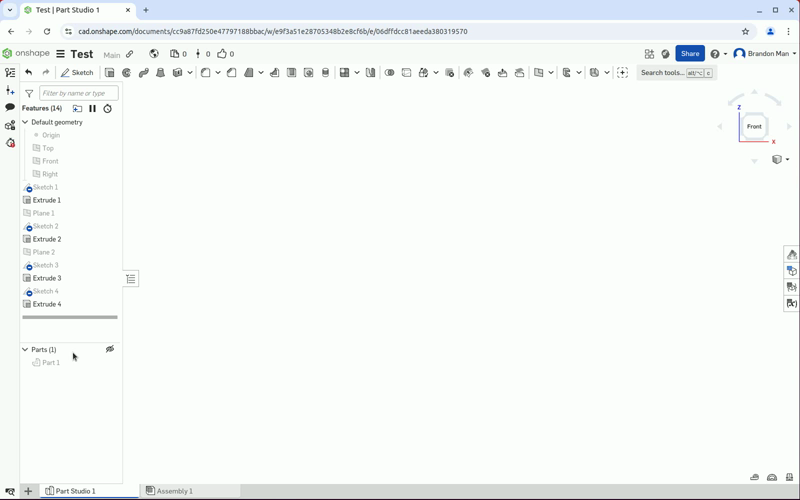
key(left)
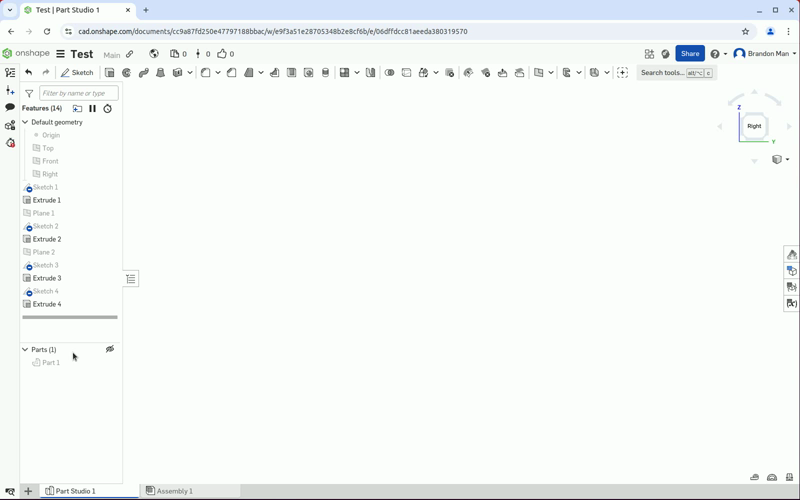
key_up(shift)
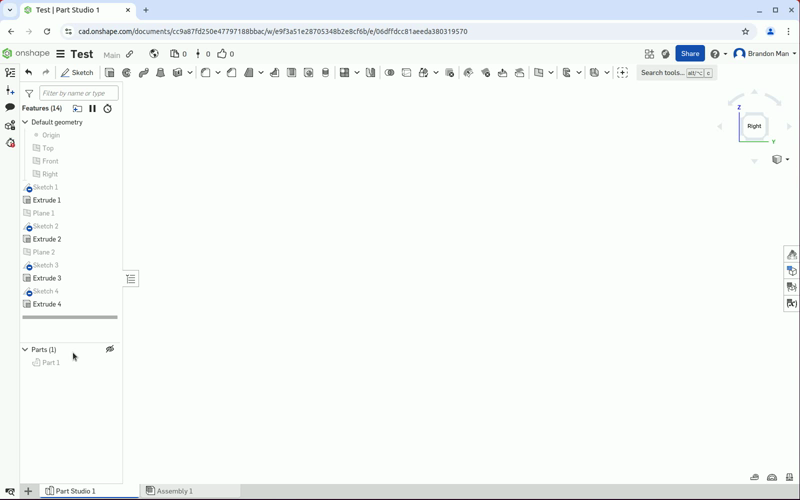
mouse_move(73, 352)
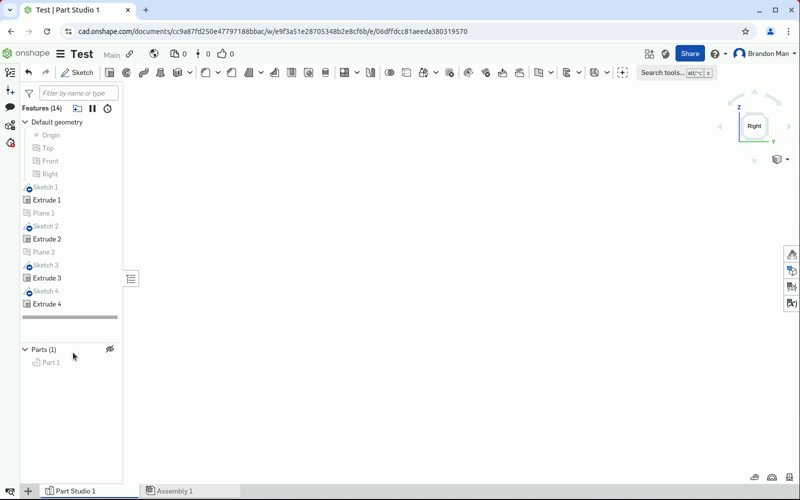
key(shift+y)
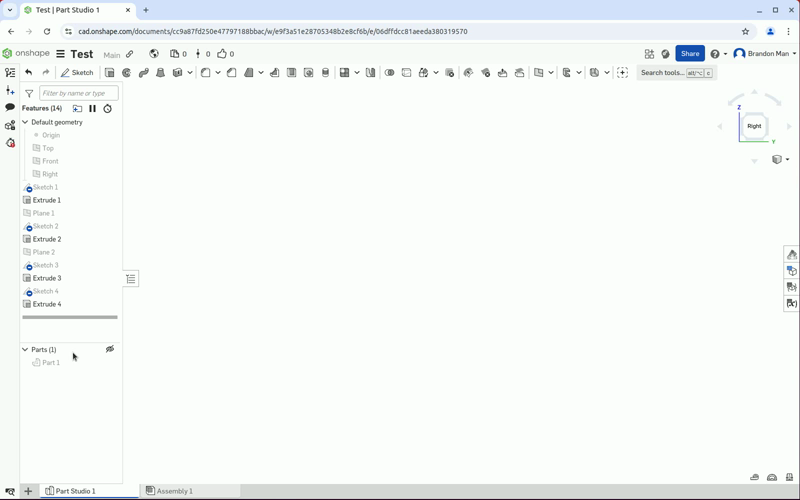
key(shift+s)
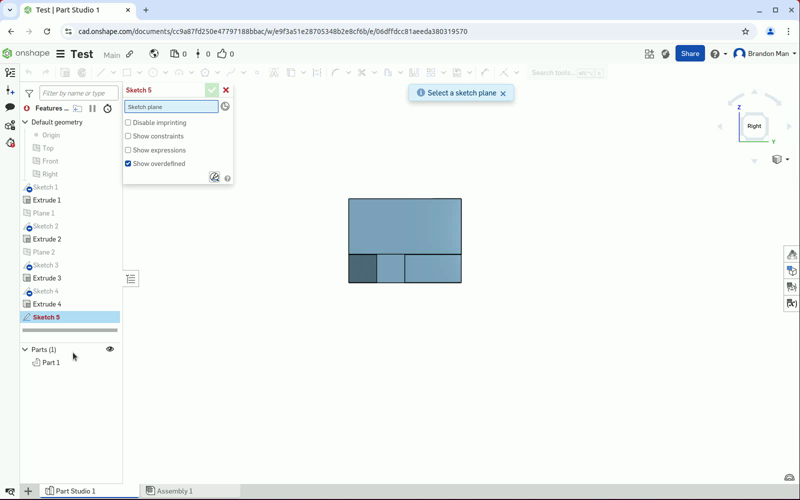
mouse_move(73, 215)
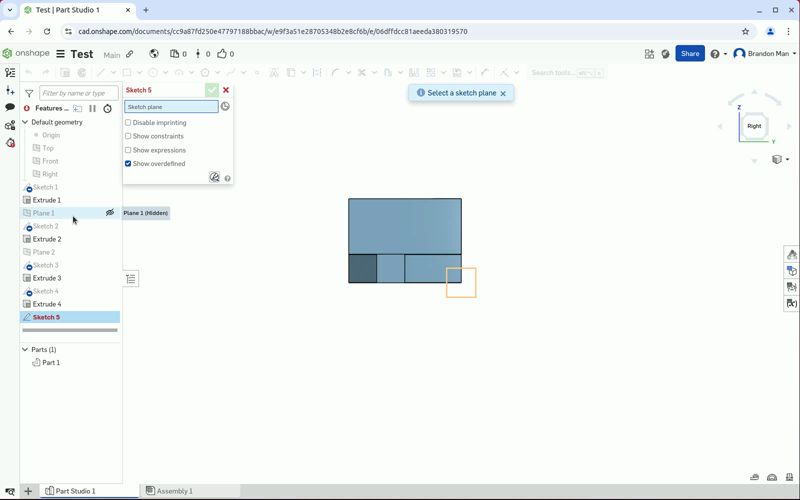
click(73, 215)
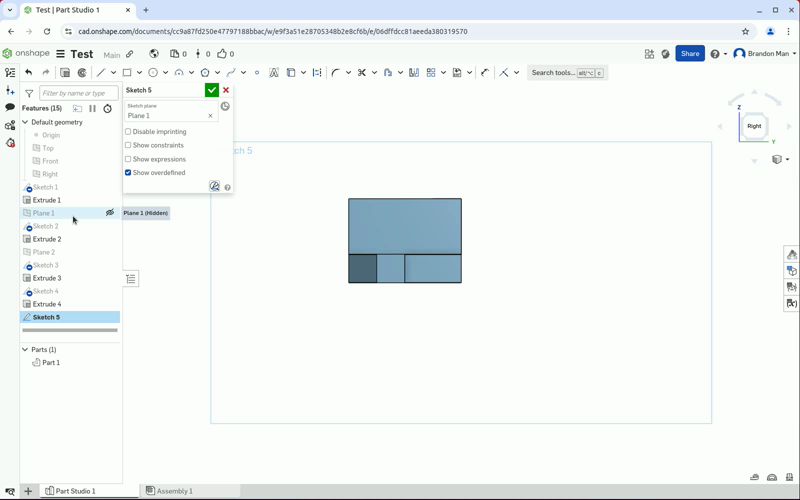
mouse_move(73, 352)
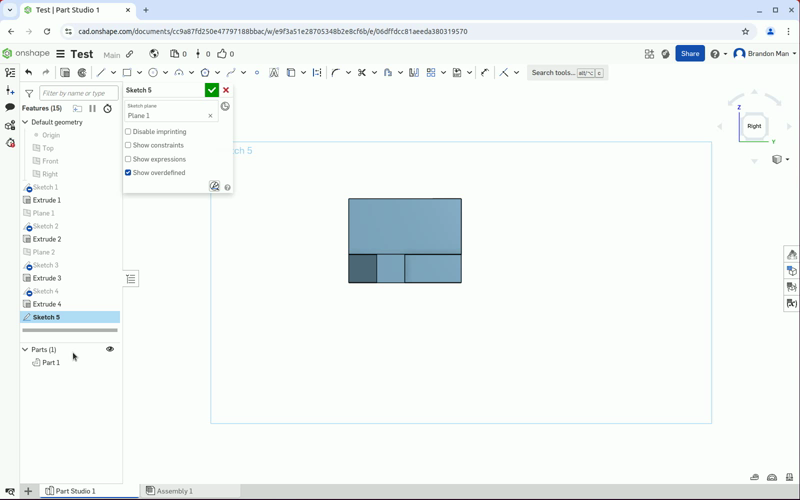
key(y)
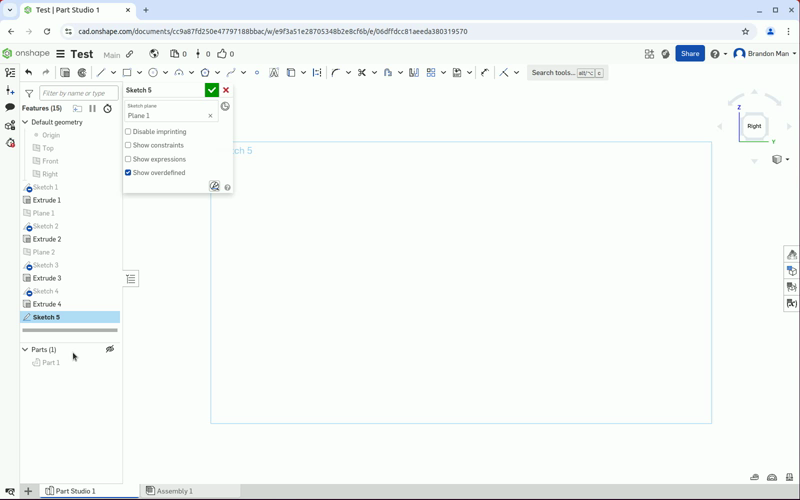
key(l)
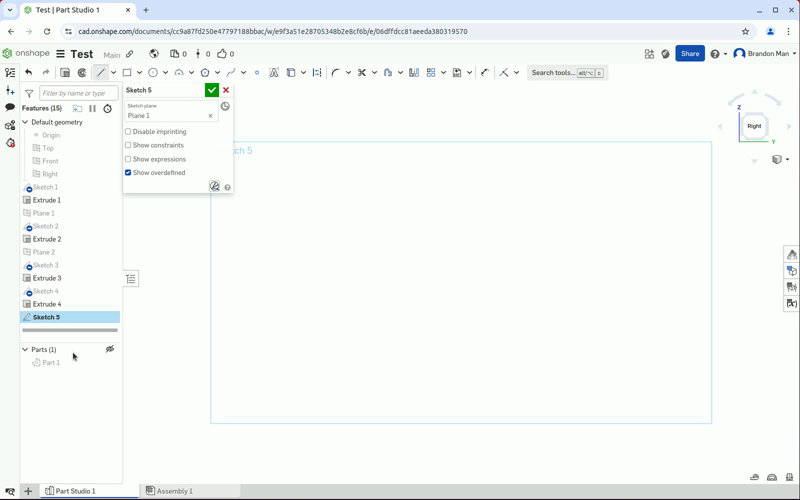
key_down(shift)
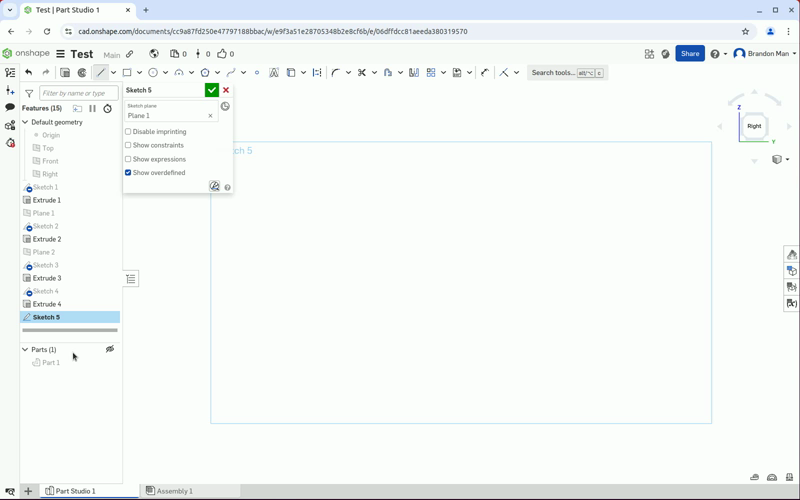
mouse_move(348, 226)
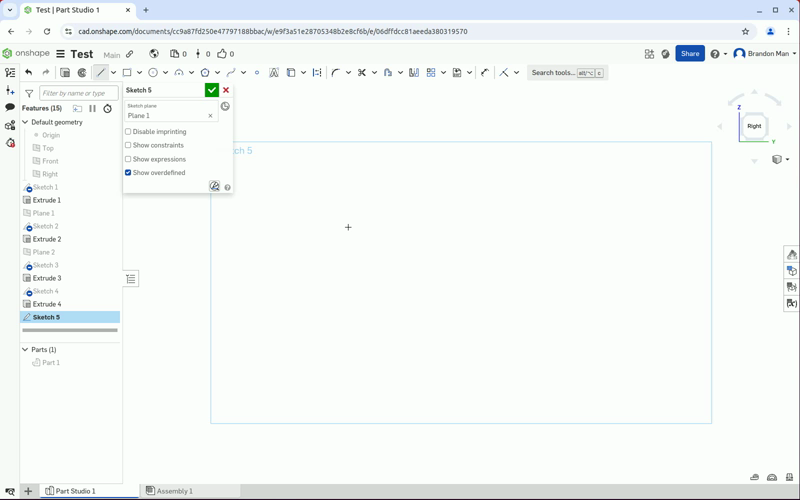
click(348, 226)
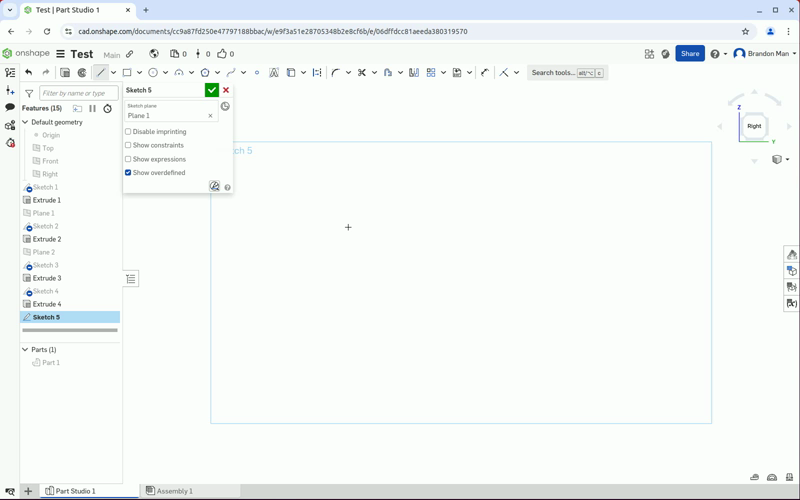
key_up(shift)
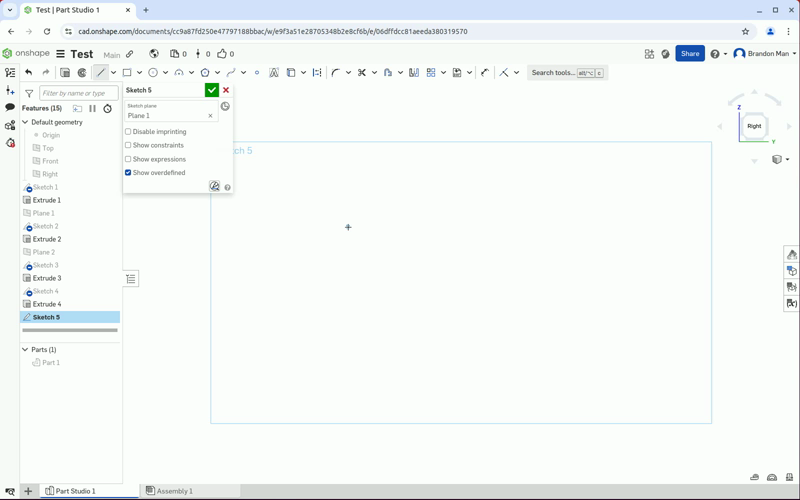
key_down(shift)
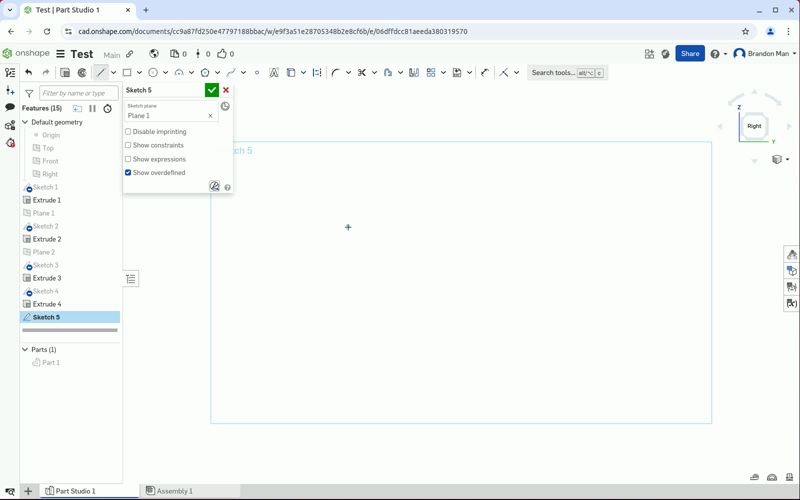
mouse_move(378, 226)
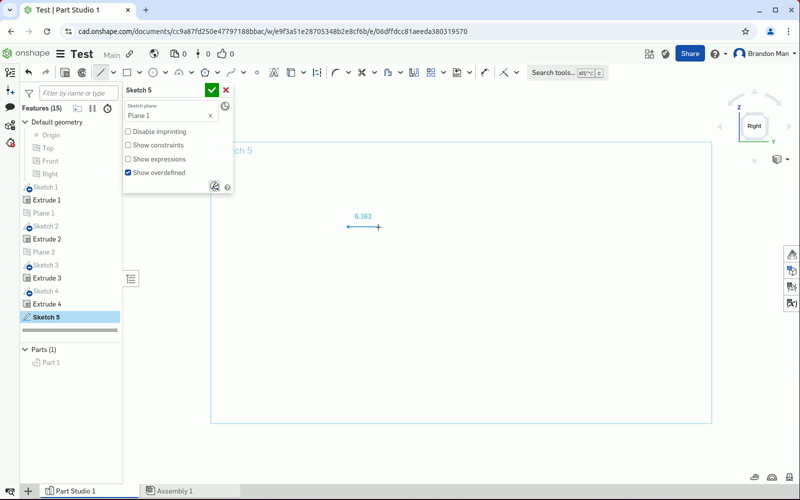
mouse_move(377, 197)
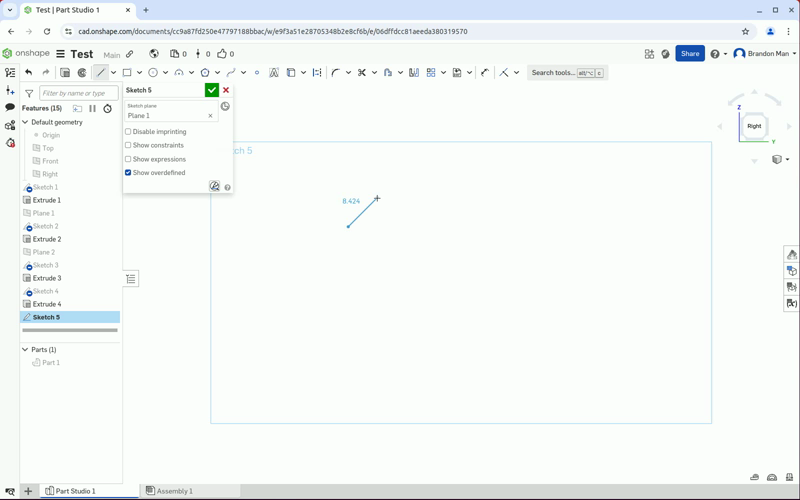
click(377, 197)
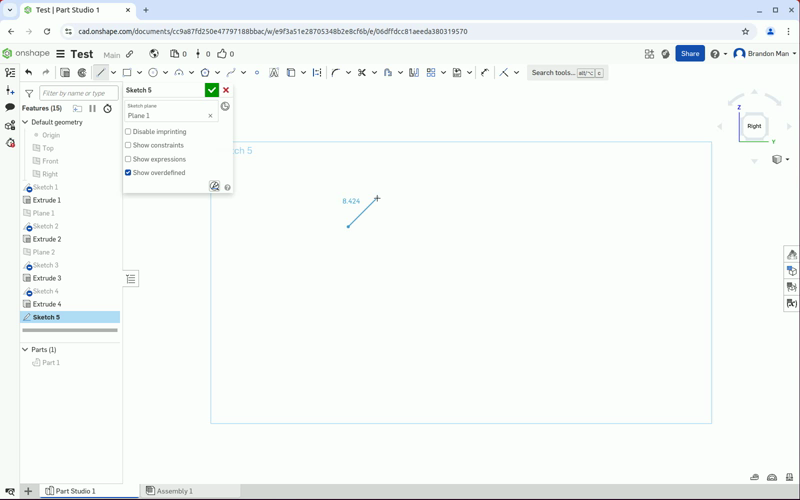
key_up(shift)
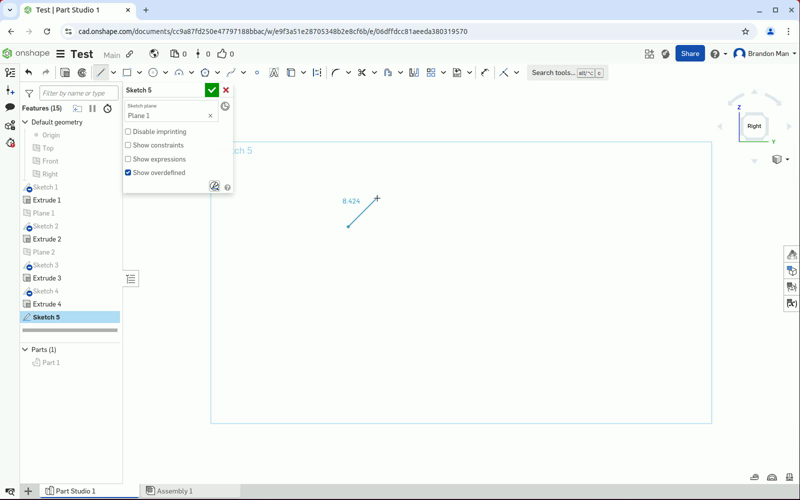
key_down(shift)
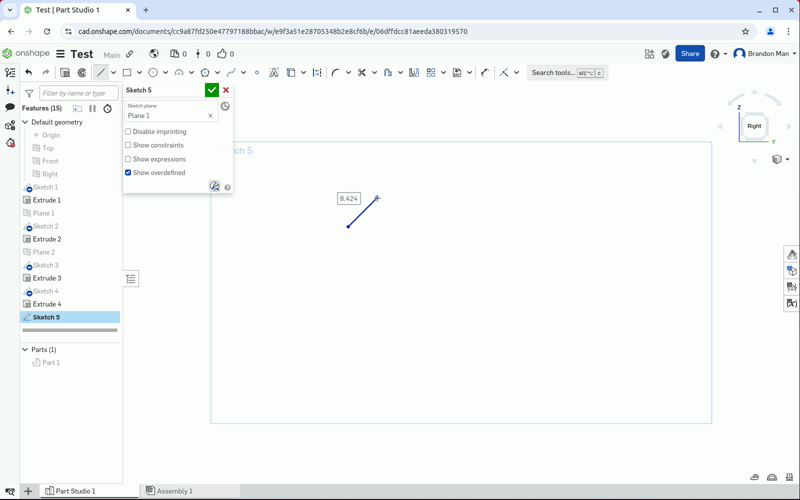
mouse_move(407, 197)
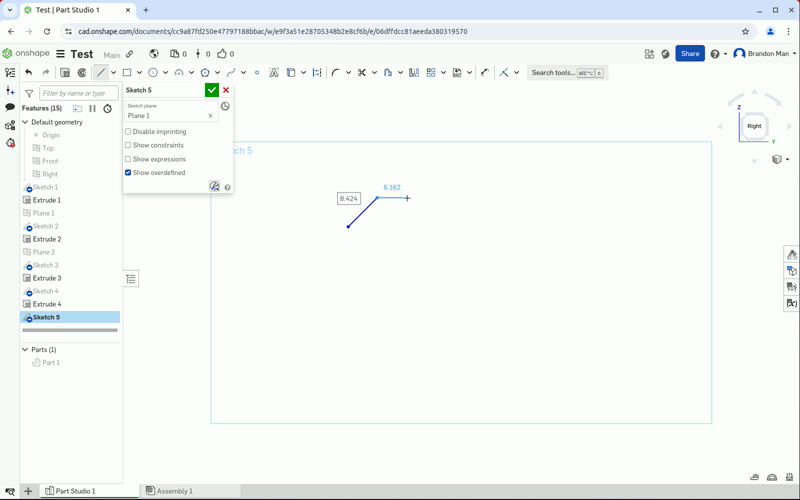
mouse_move(348, 197)
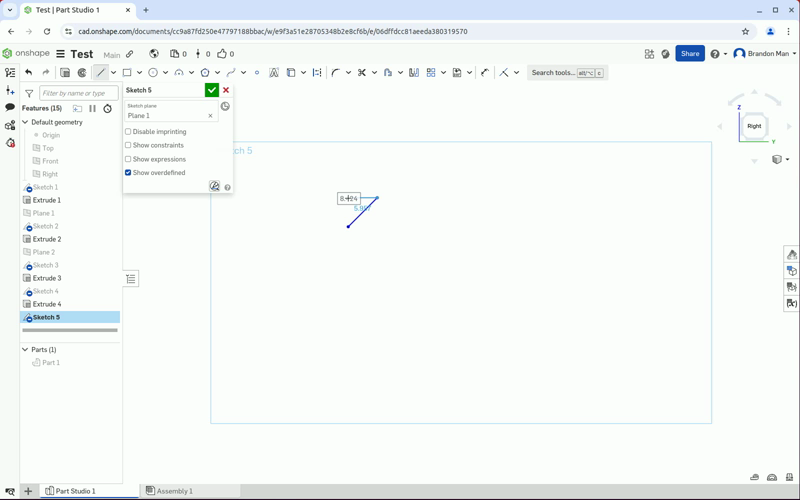
click(348, 197)
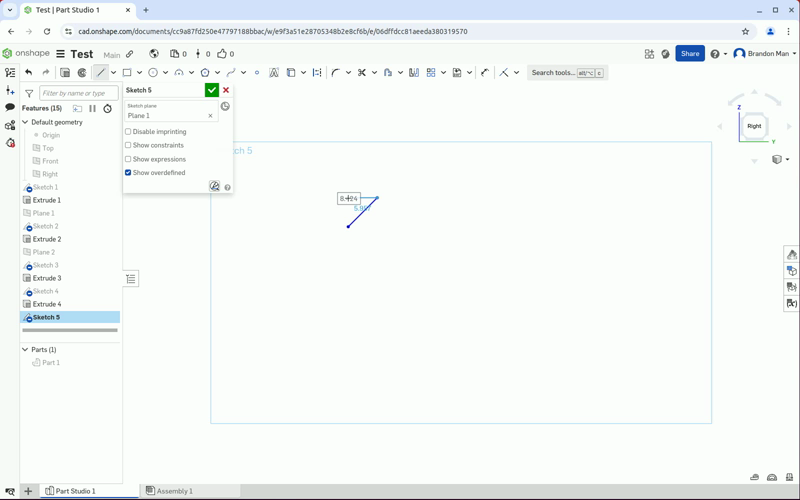
key_up(shift)
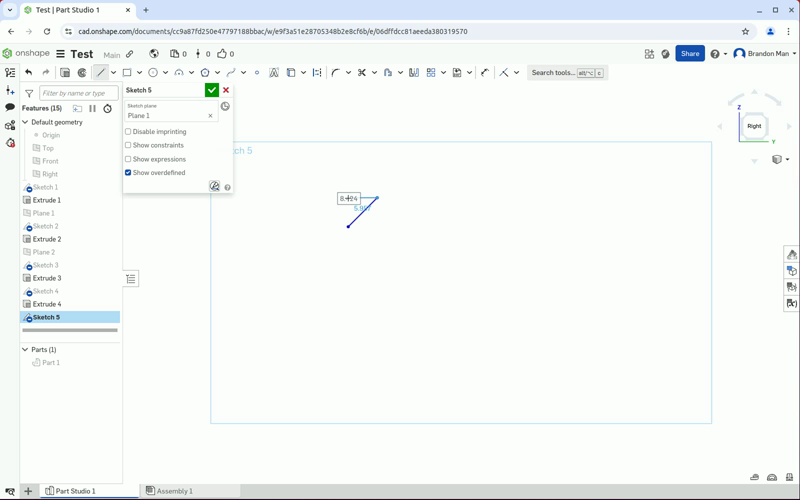
mouse_move(378, 197)
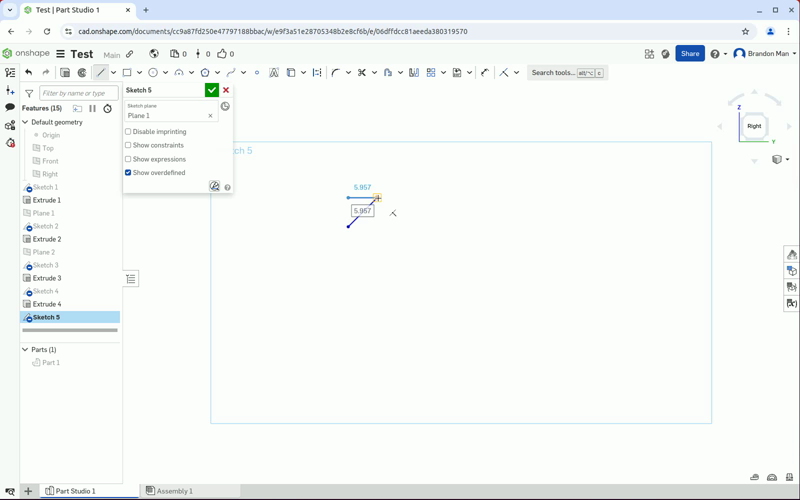
key_down(shift)
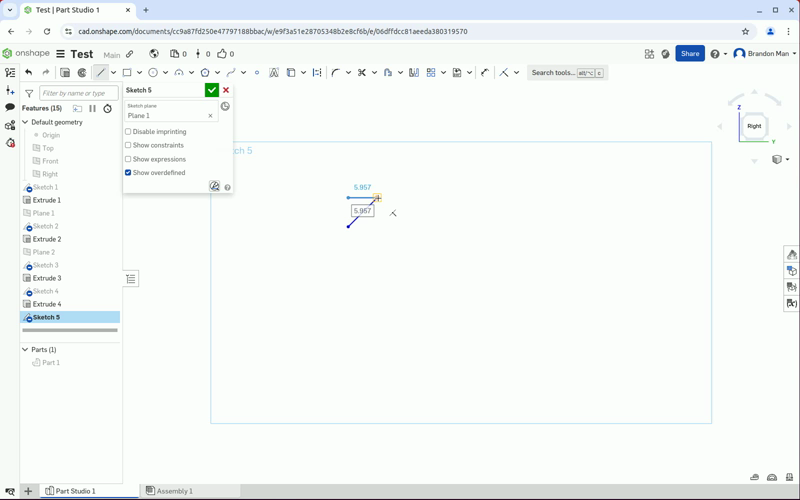
mouse_move(348, 226)
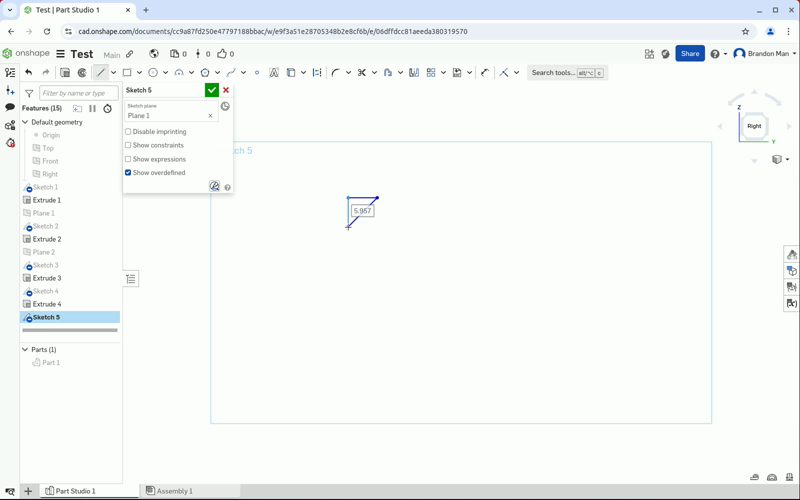
key_up(shift)
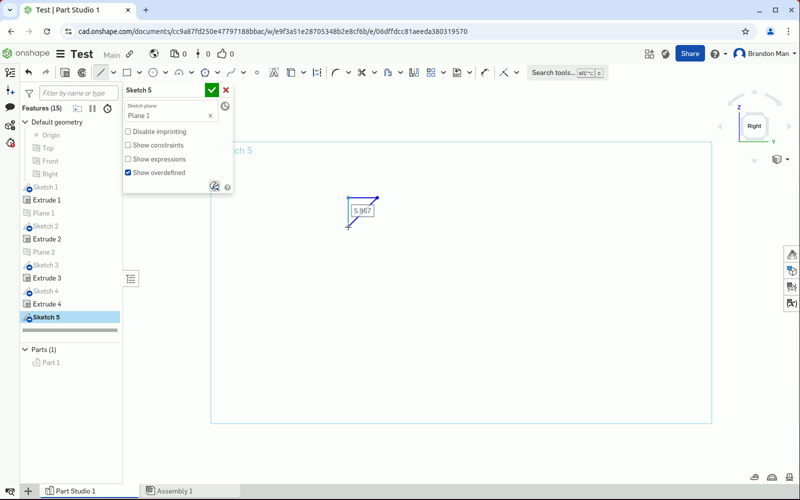
click(348, 226)
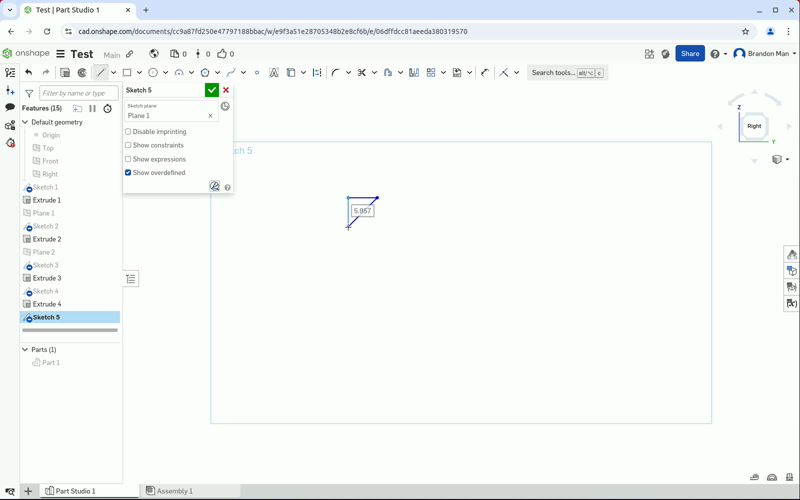
key(esc)
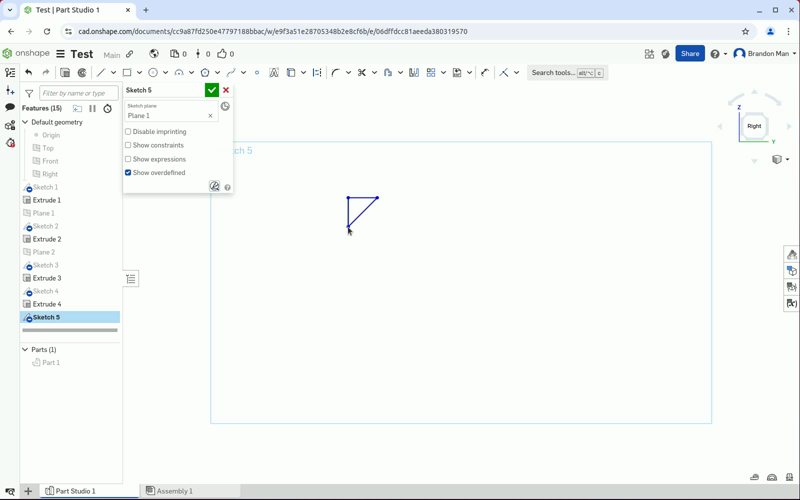
mouse_move(351, 198)
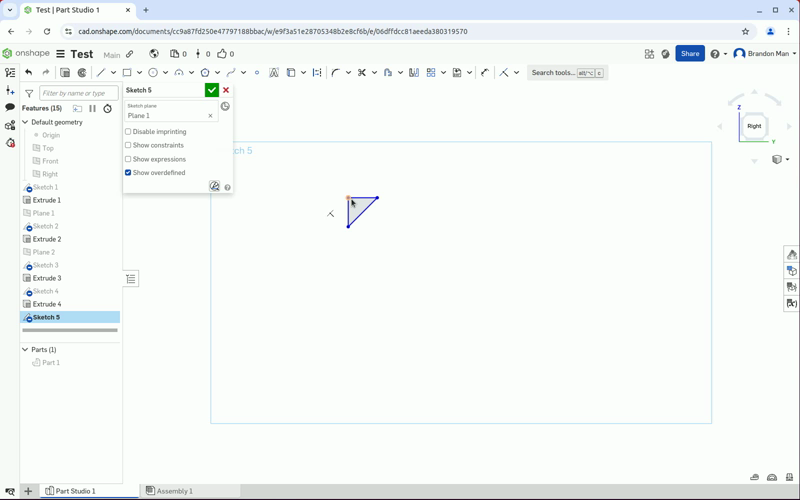
scroll(6)
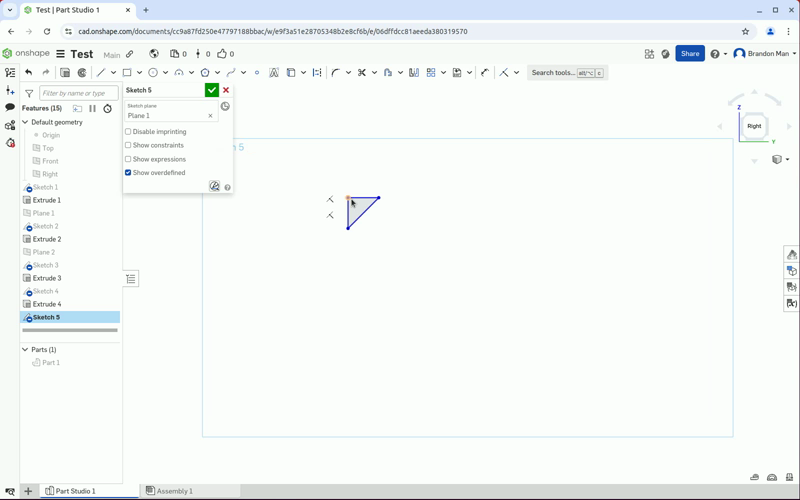
scroll(6)
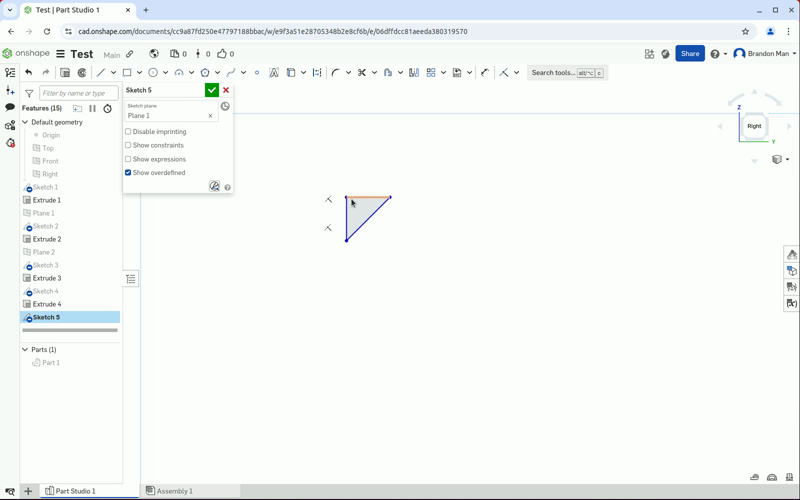
scroll(6)
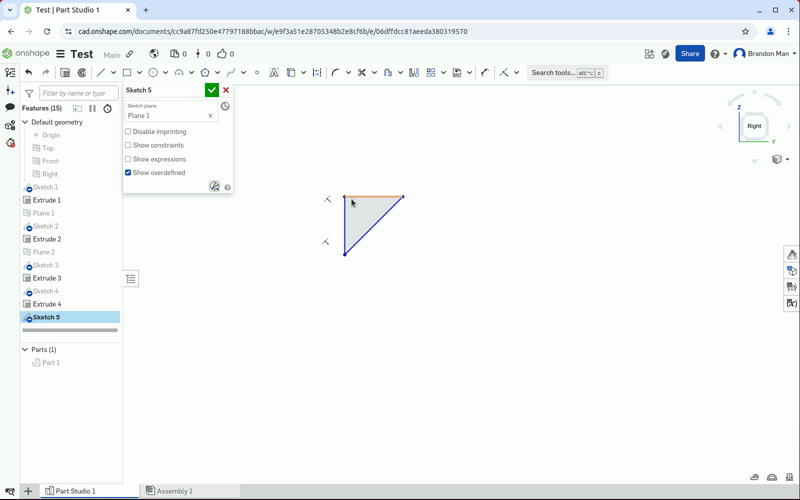
scroll(6)
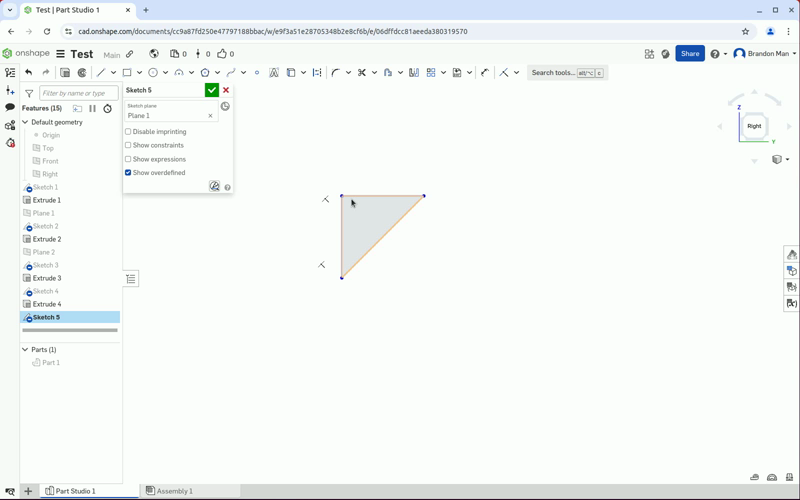
scroll(6)
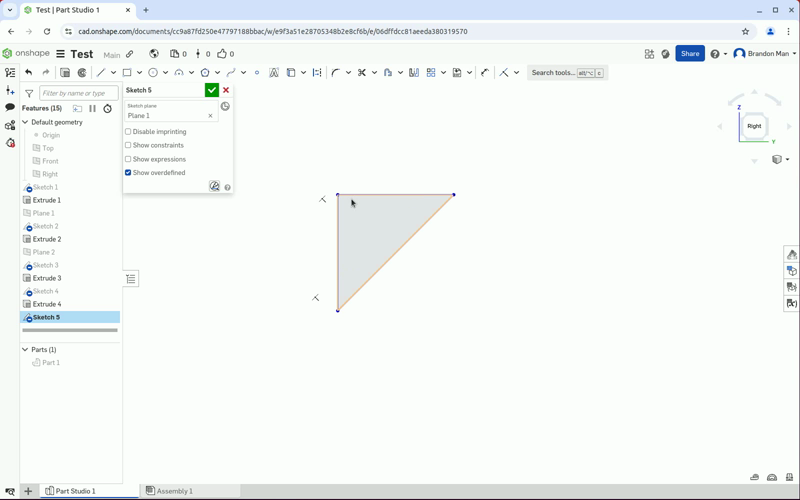
scroll(6)
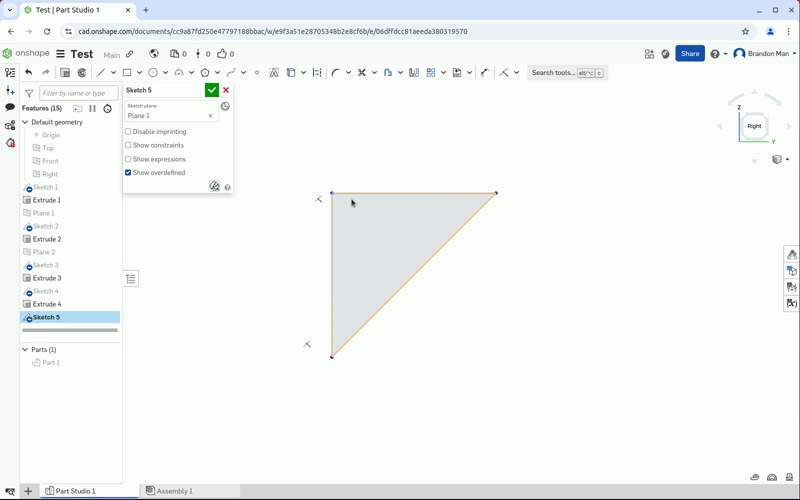
scroll(6)
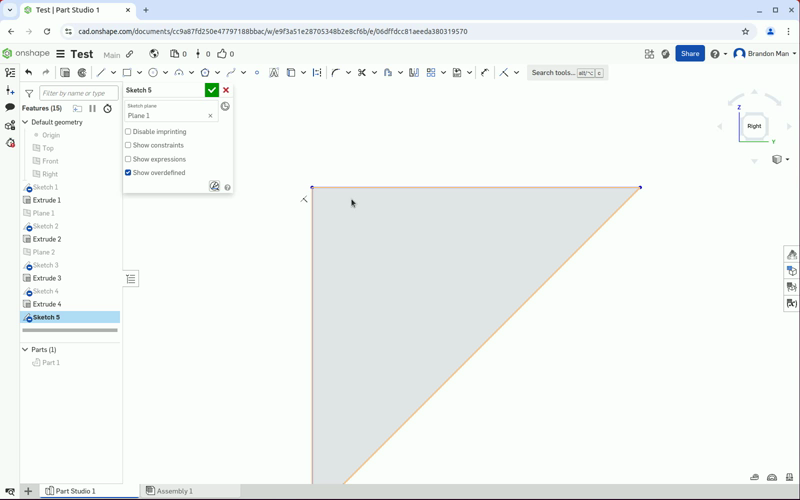
click(351, 198)
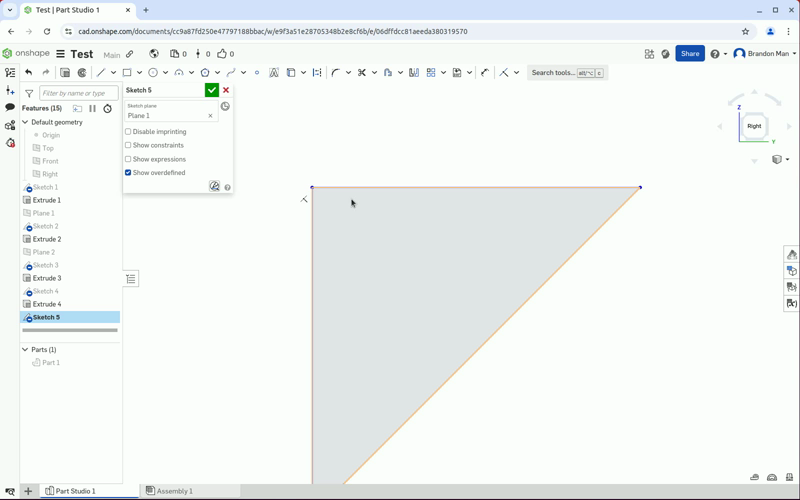
scroll(-6)
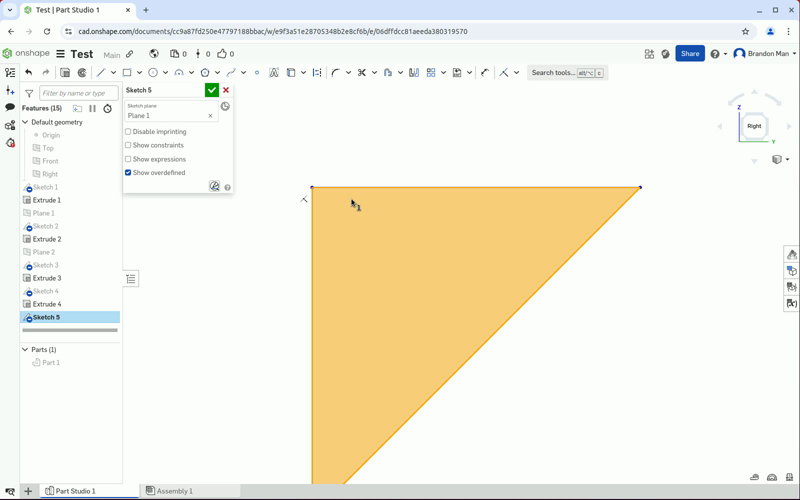
scroll(-6)
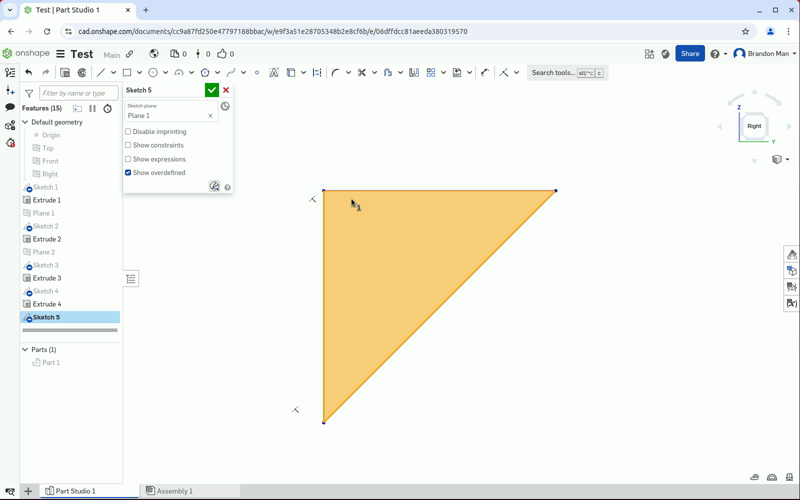
scroll(-6)
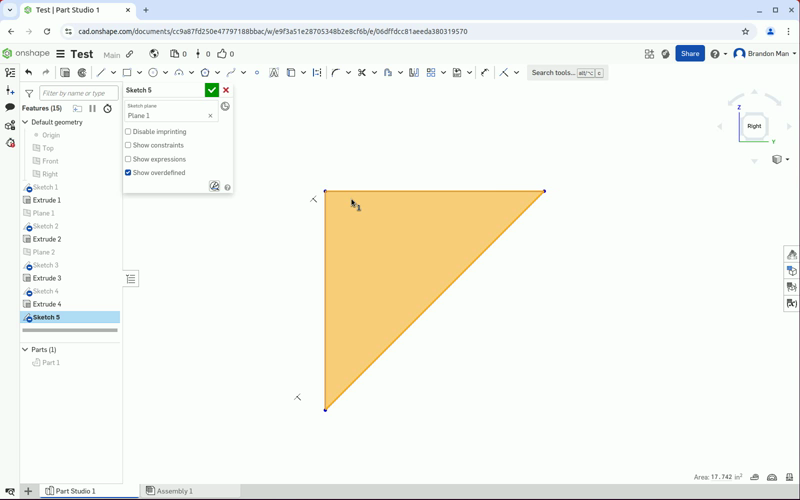
scroll(-6)
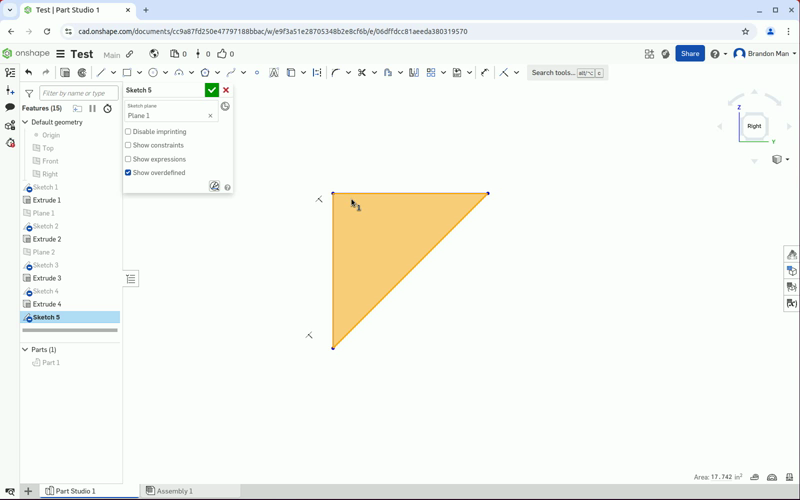
scroll(-6)
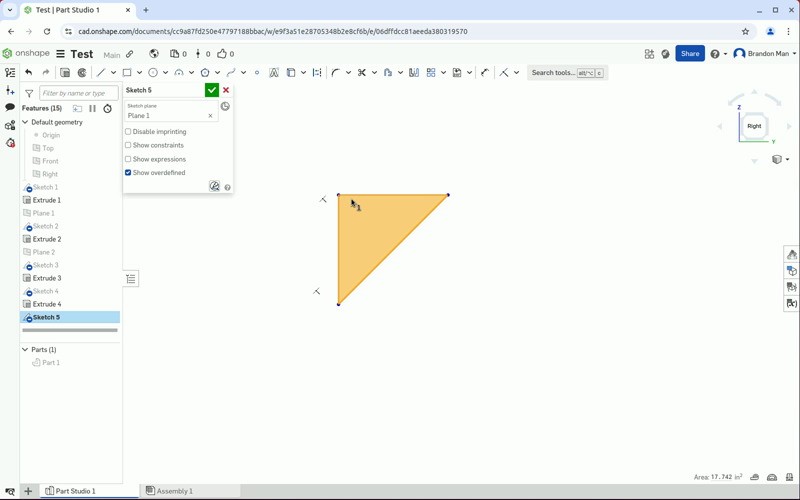
scroll(-6)
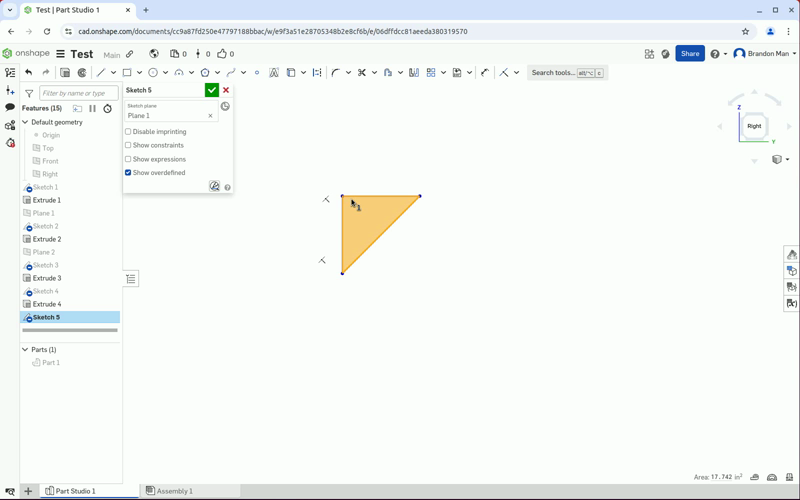
scroll(-6)
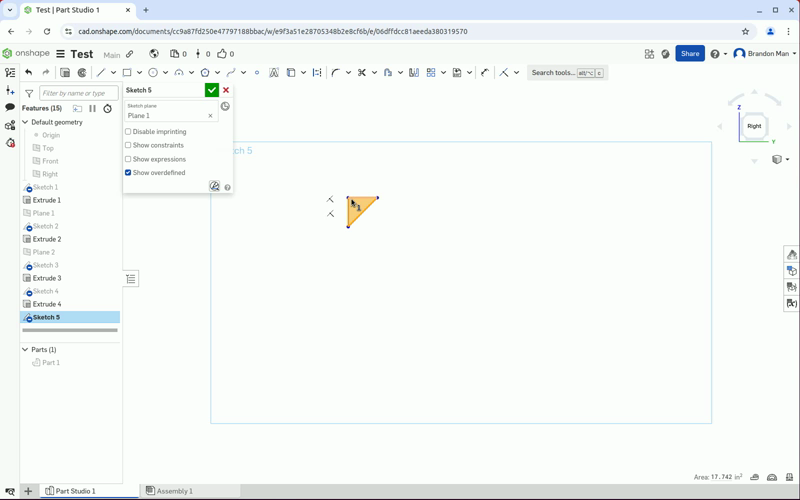
mouse_move(73, 352)
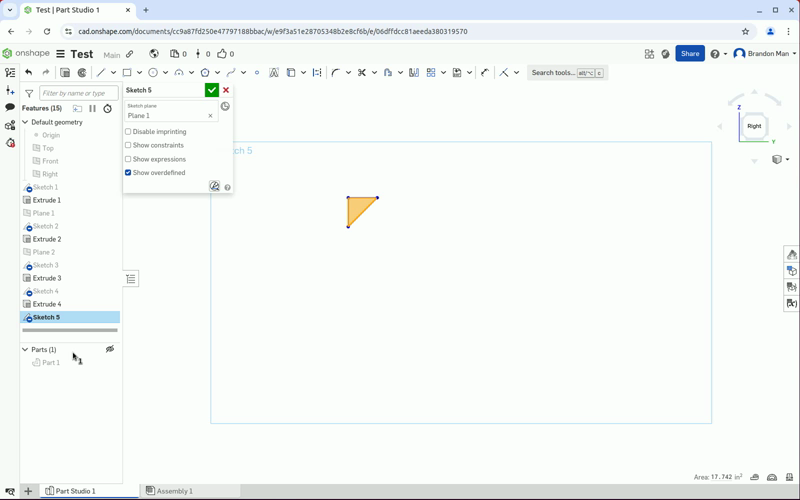
key(shift+y)
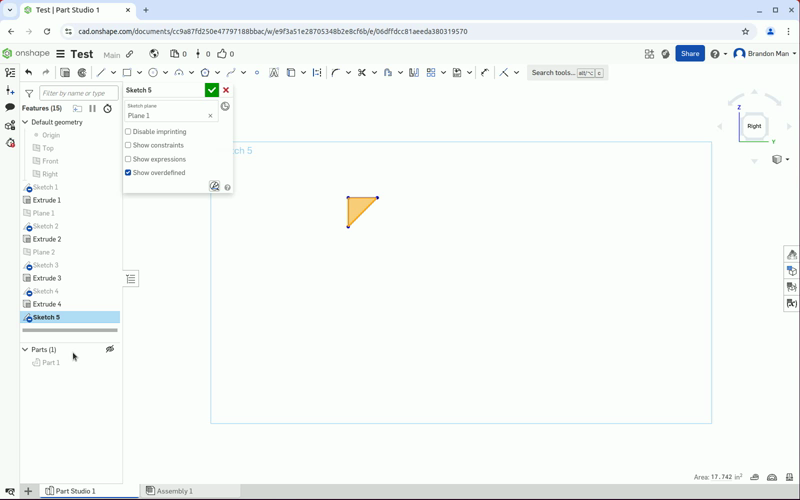
key(shift+e)
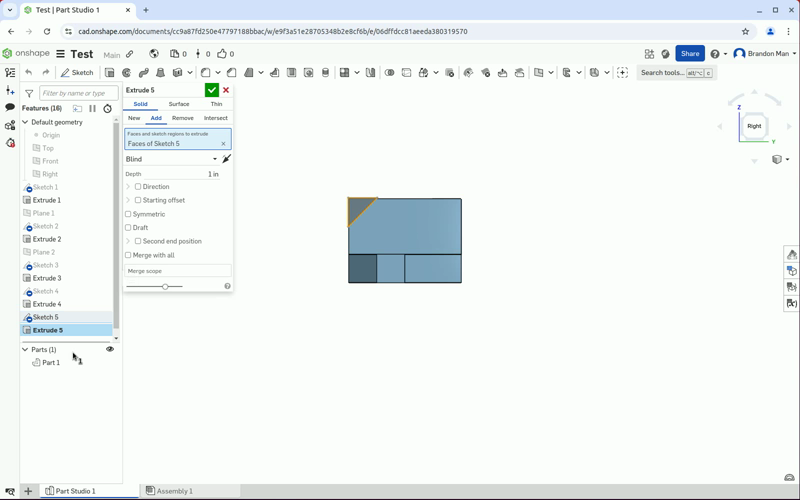
mouse_move(143, 106)
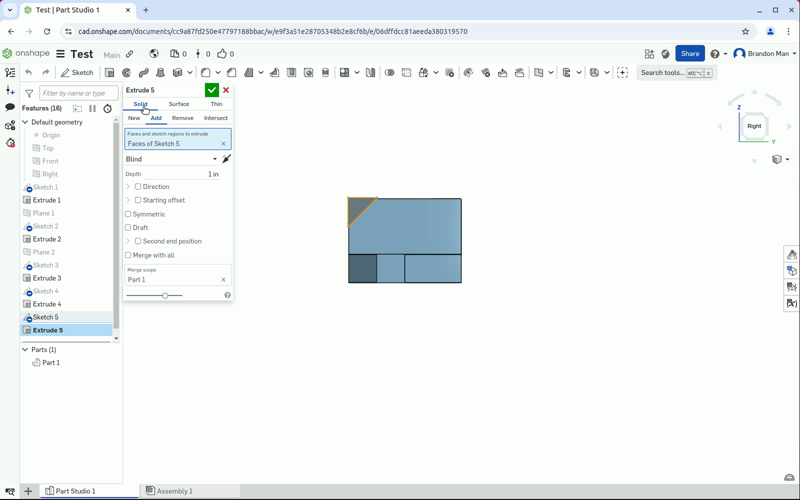
click(143, 106)
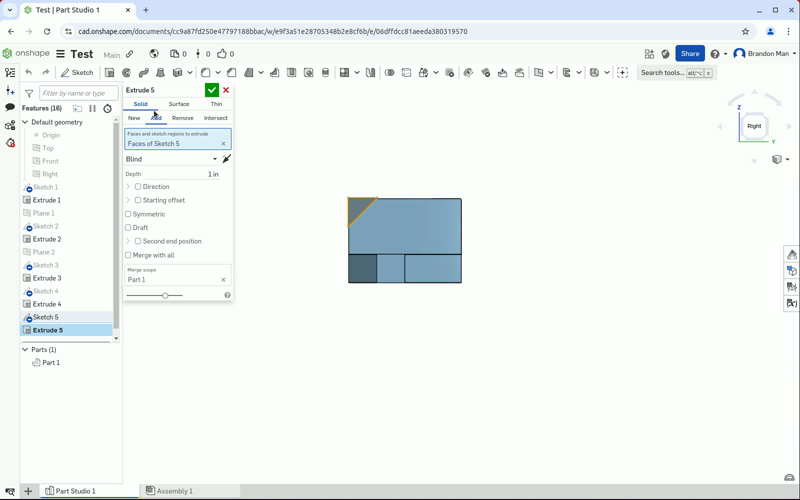
mouse_move(186, 120)
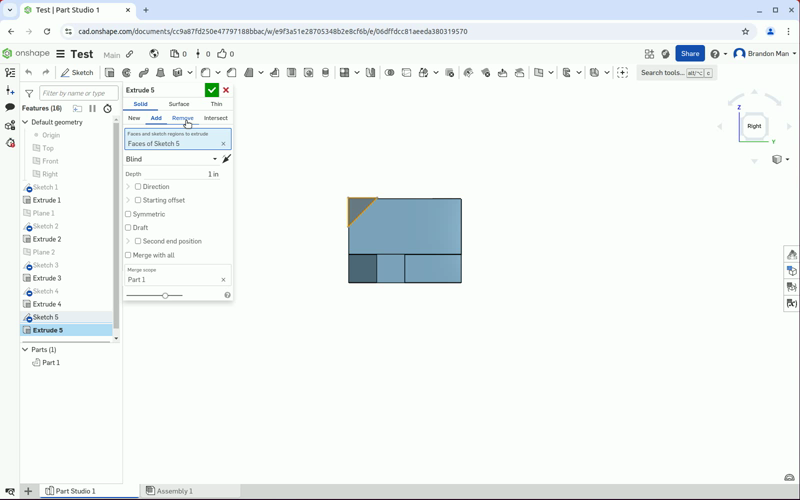
click(186, 120)
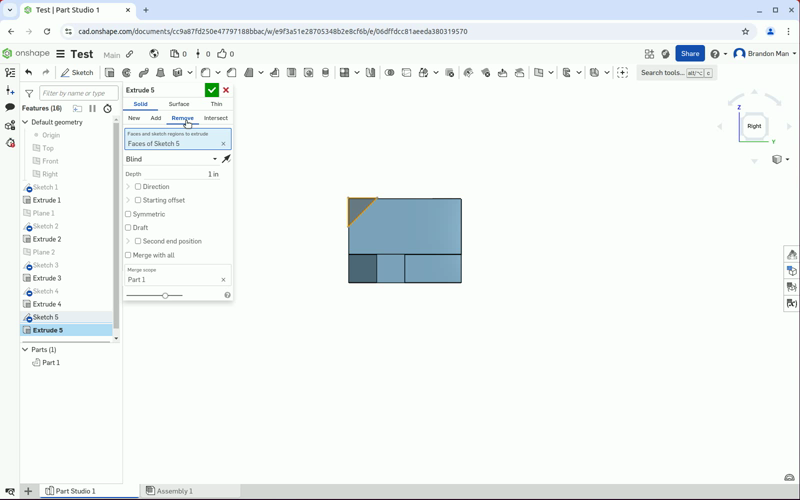
key(tab, 4)
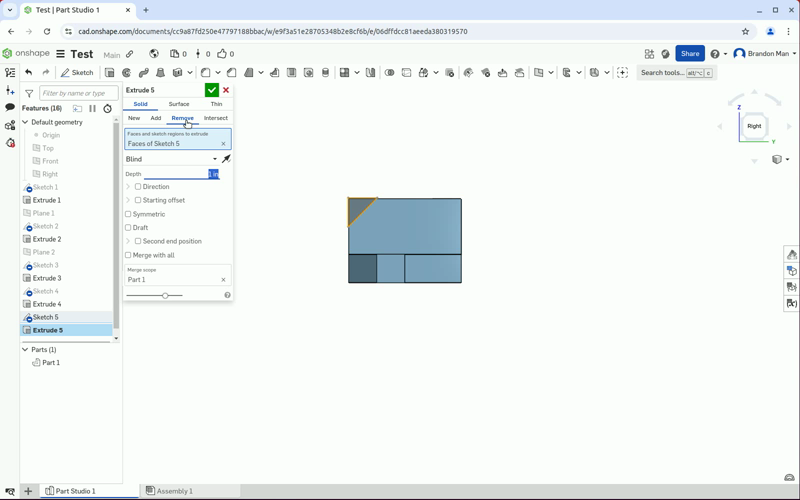
text(11.554)
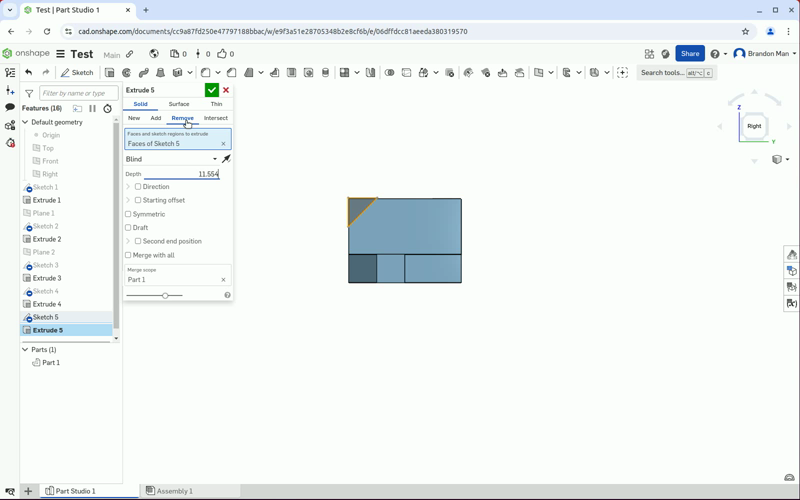
key(tab, 6)
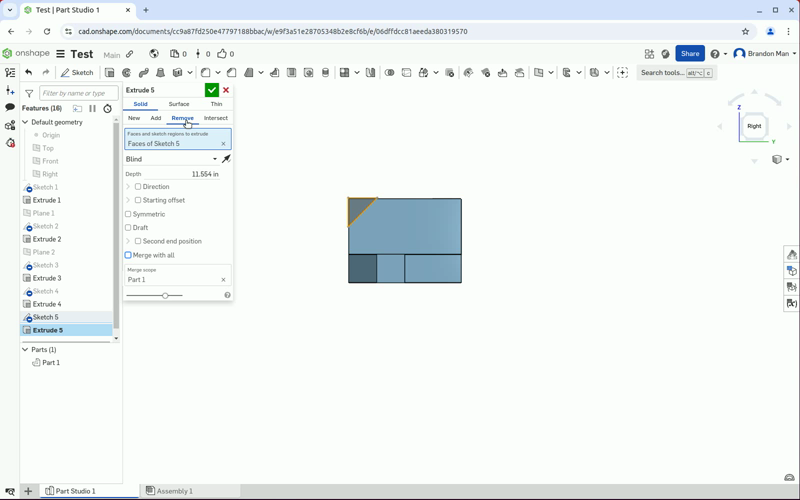
key(space)
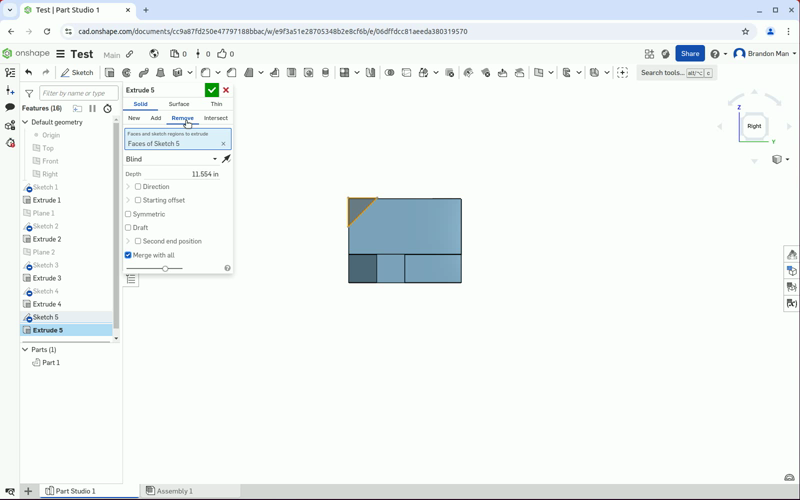
key(enter)
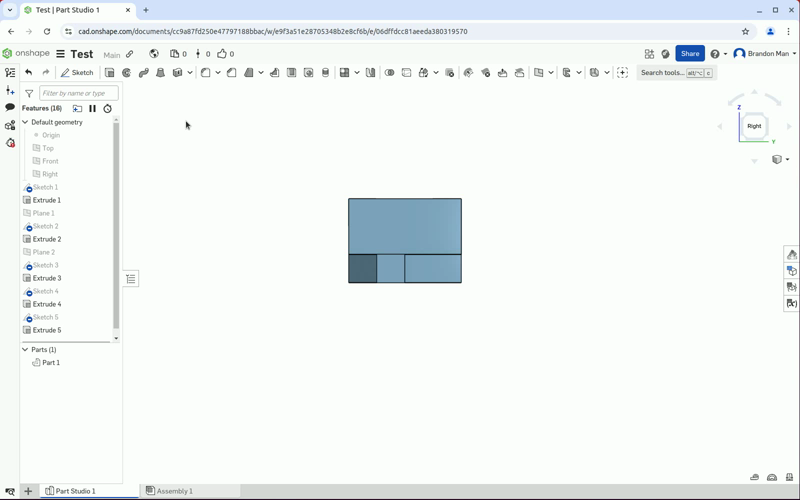
key(shift+h)
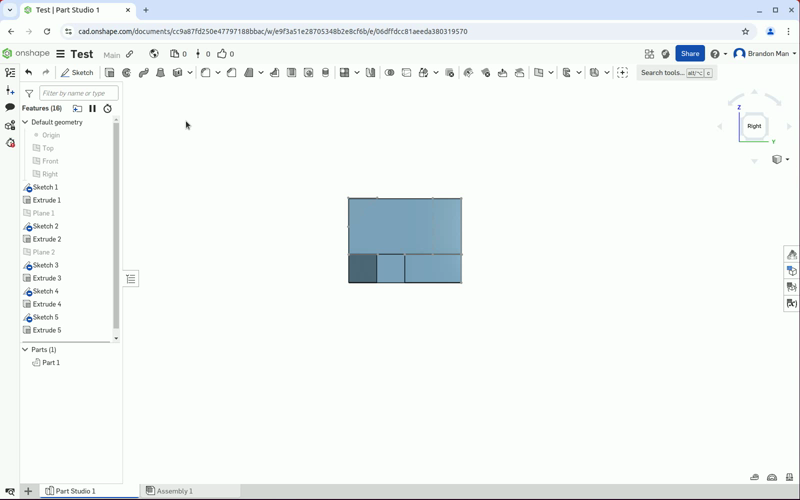
key(shift+h)
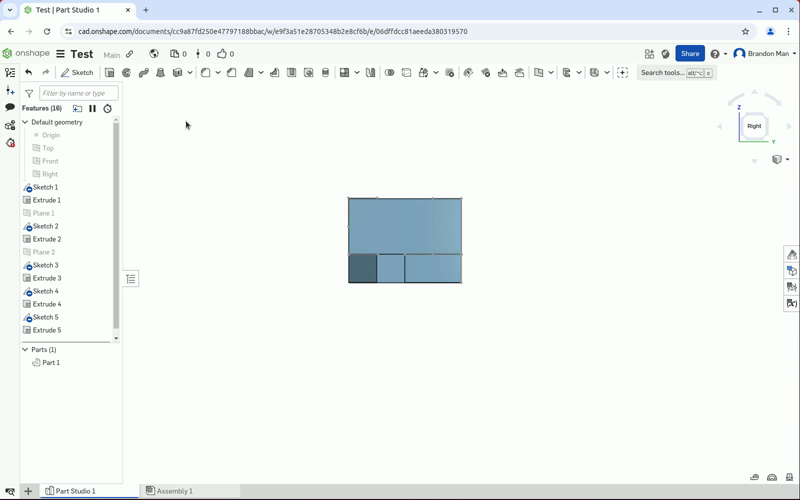
key(shift+7)
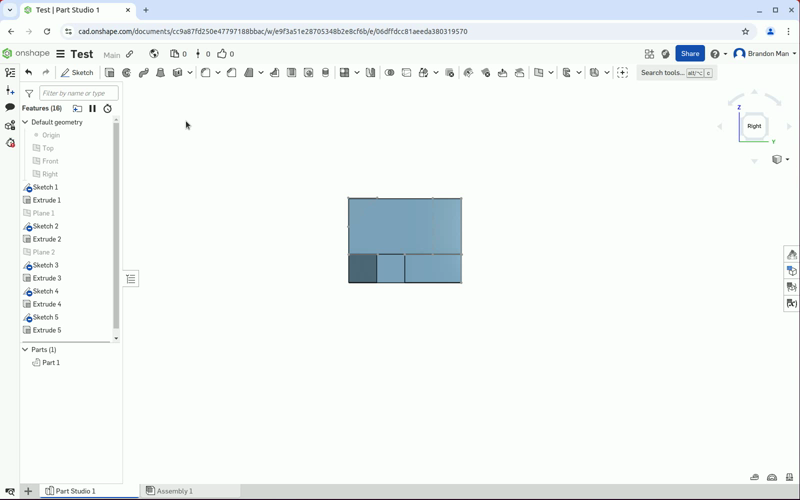
key(right, 2)
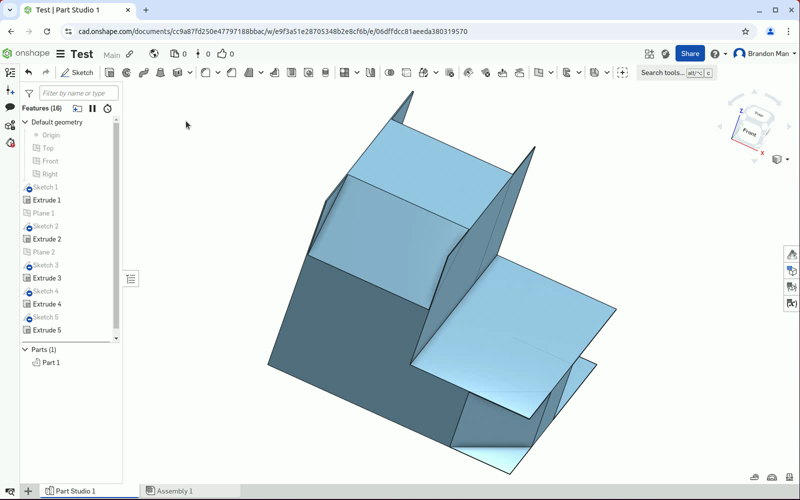
key(down, 2)
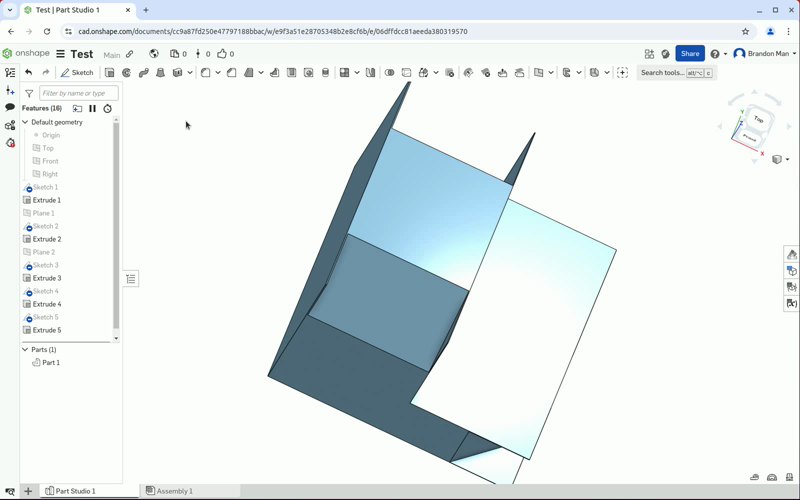
key(up, 2)
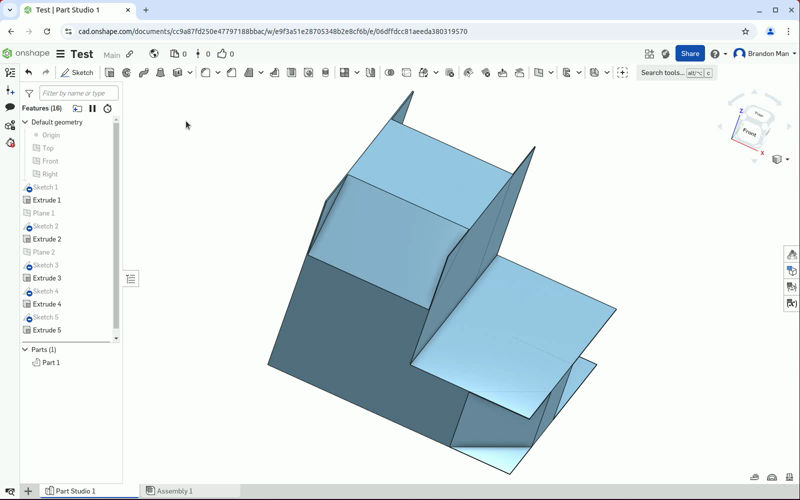
key(left, 2)
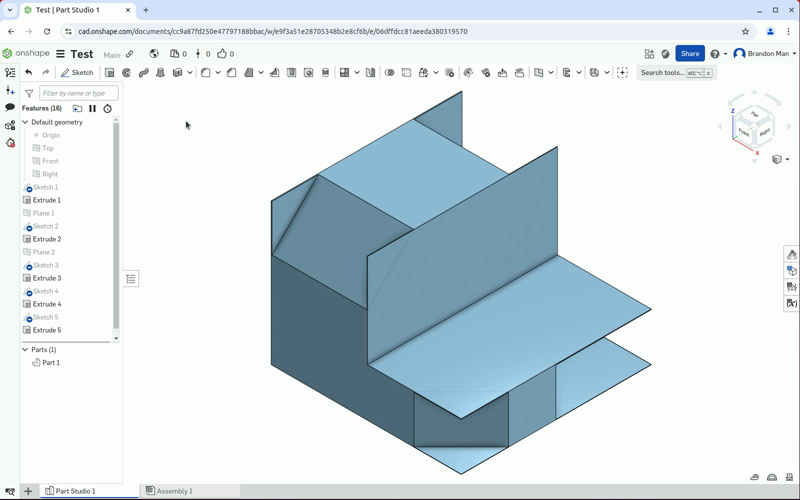
mouse_move(69, 189)
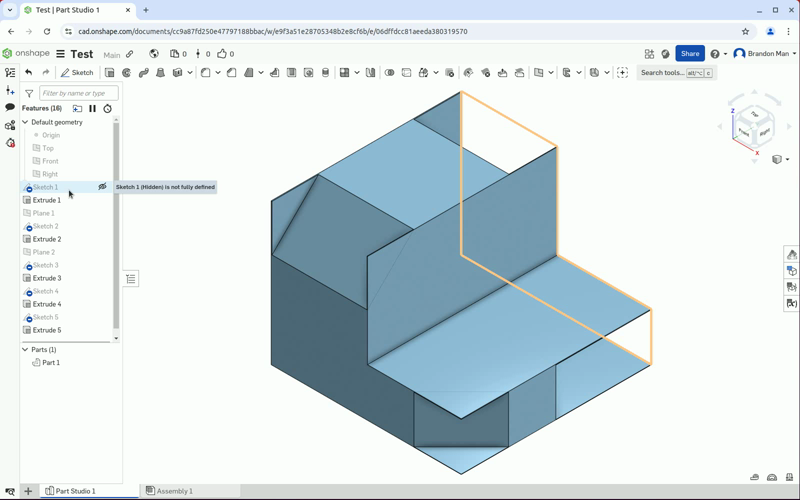
click(69, 189)